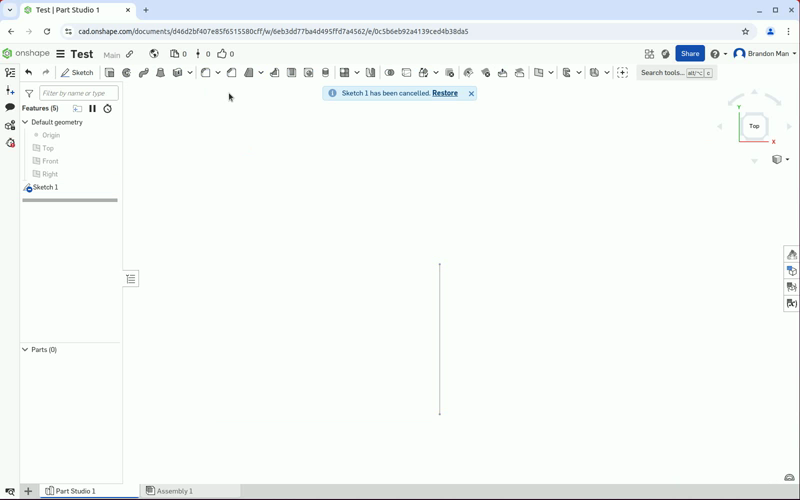
key(shift+h)
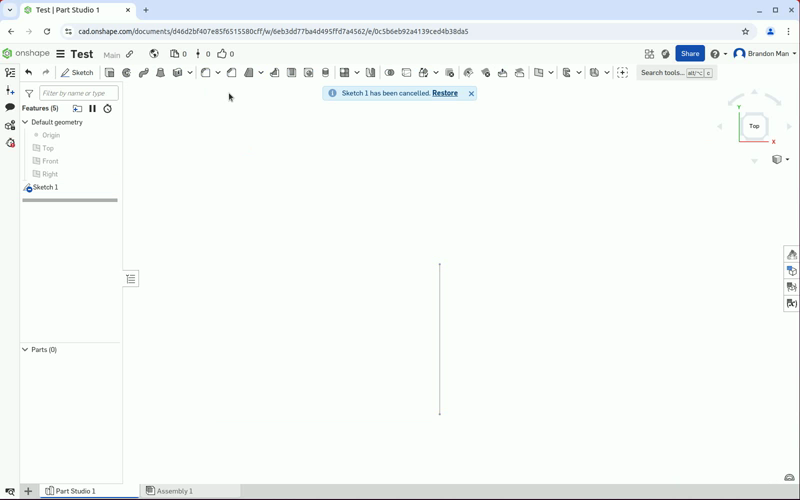
key(shift+s)
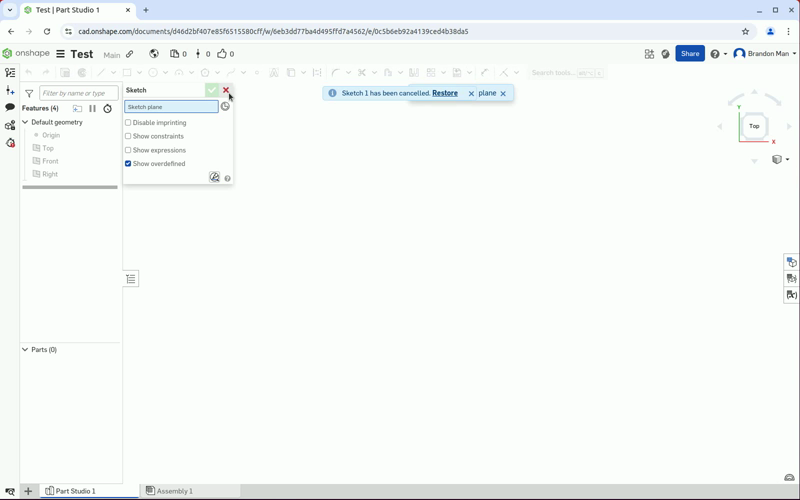
mouse_move(73, 150)
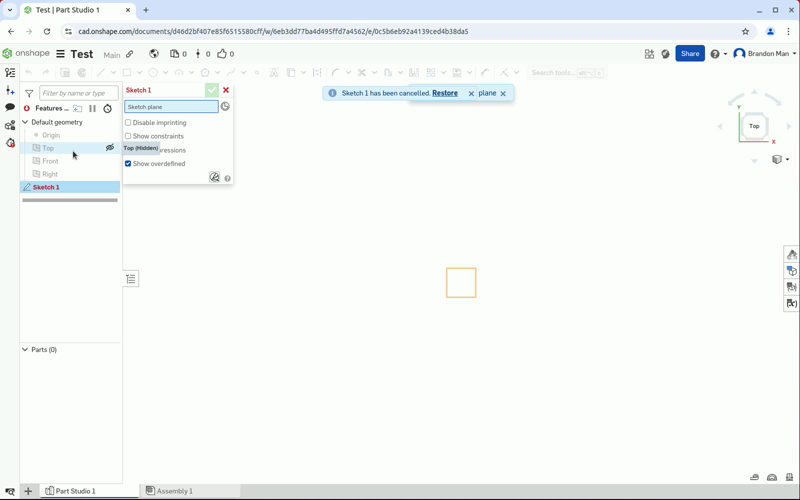
click(73, 150)
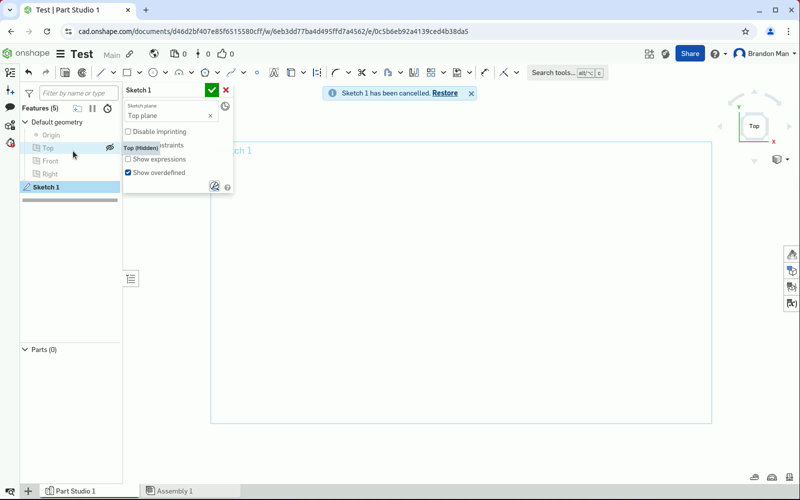
mouse_move(73, 352)
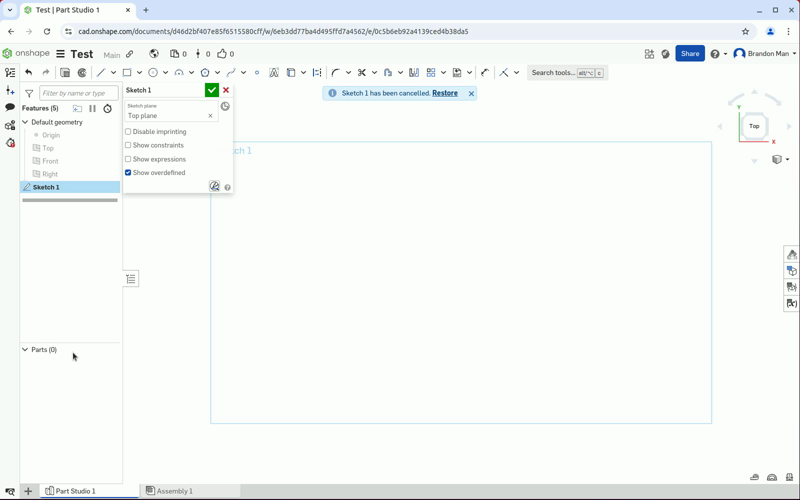
key(y)
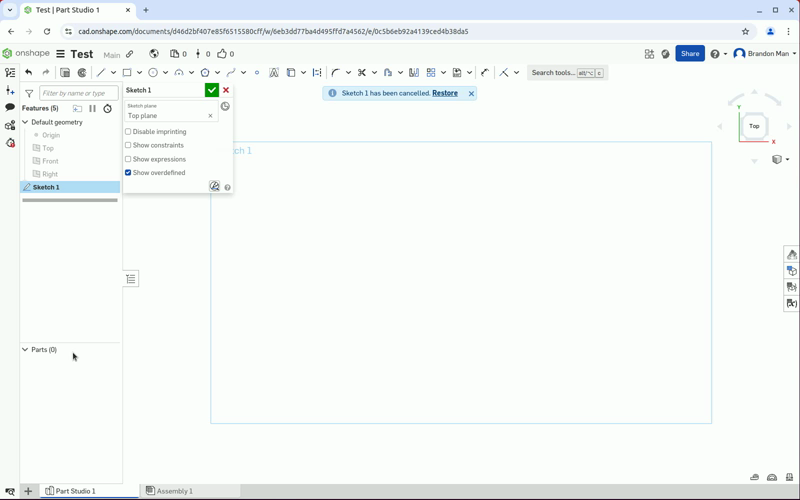
key(l)
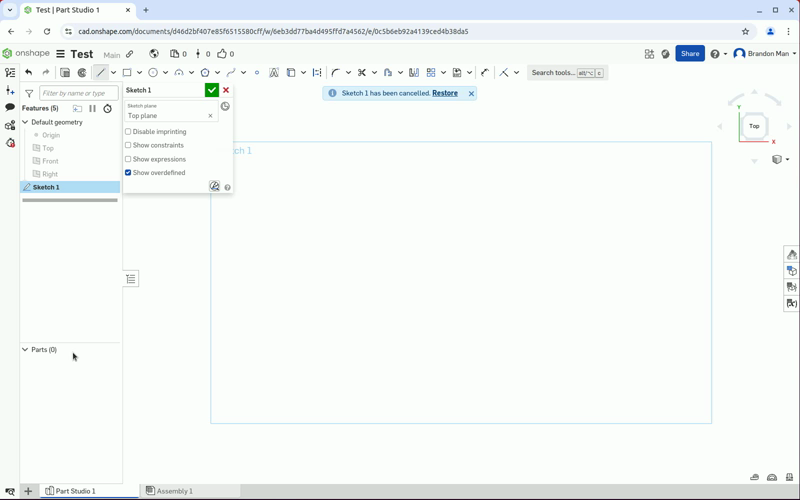
key_down(shift)
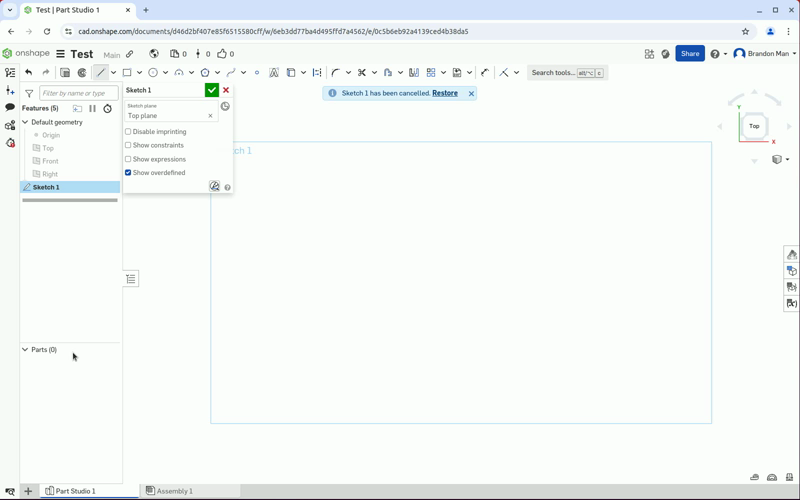
mouse_move(409, 357)
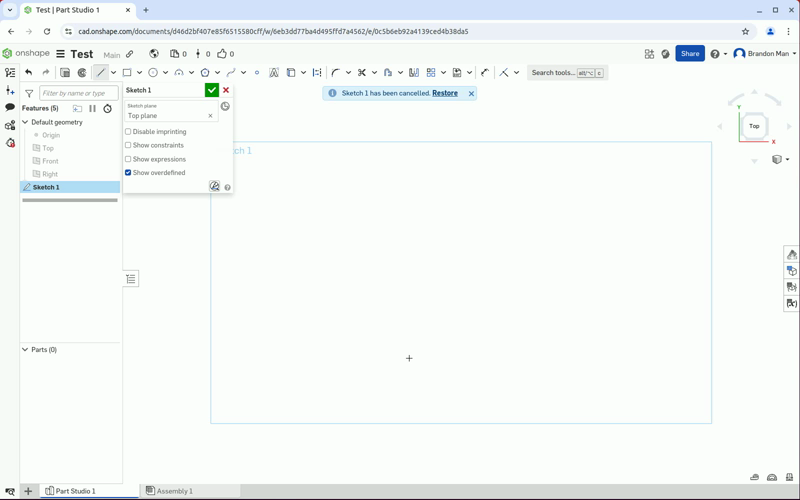
click(409, 357)
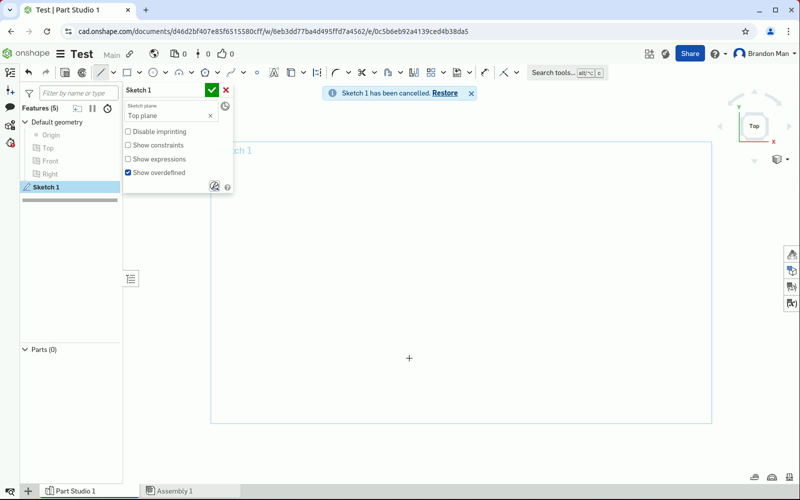
key_up(shift)
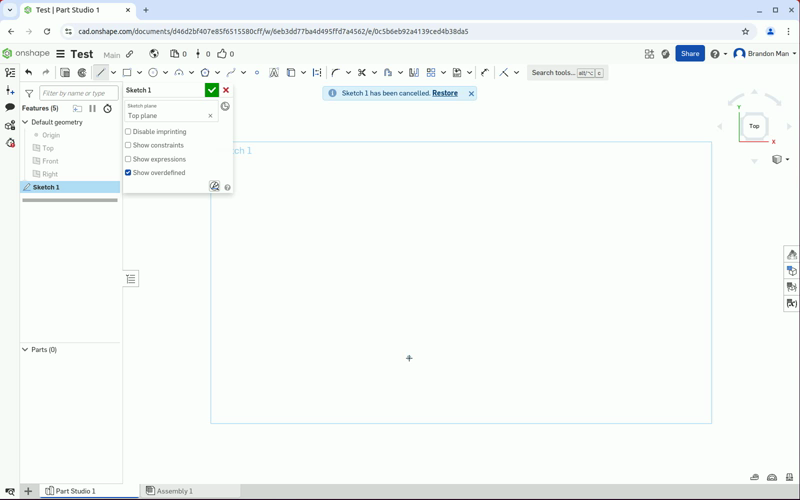
key_down(shift)
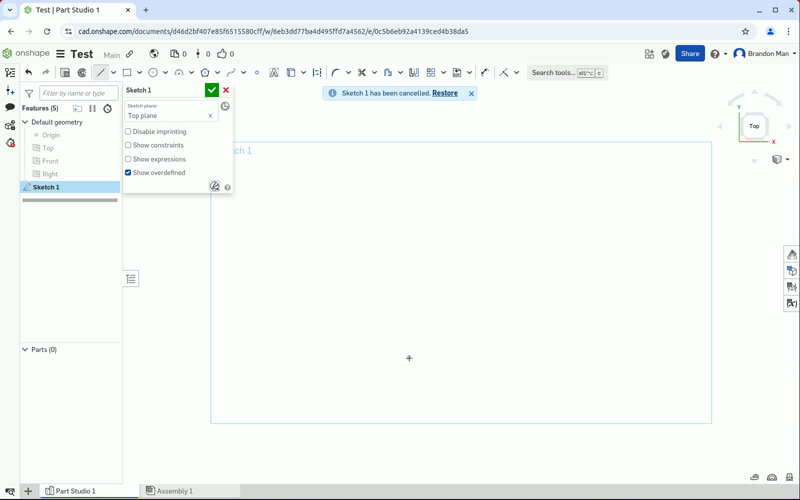
mouse_move(439, 357)
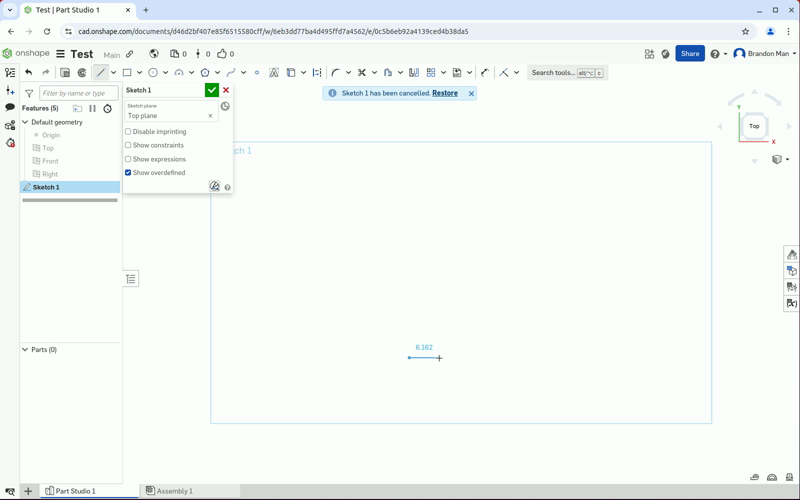
mouse_move(448, 357)
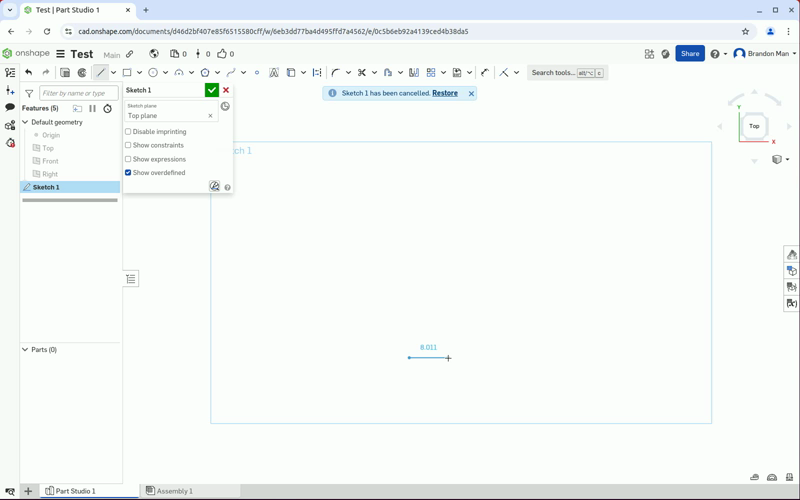
click(448, 357)
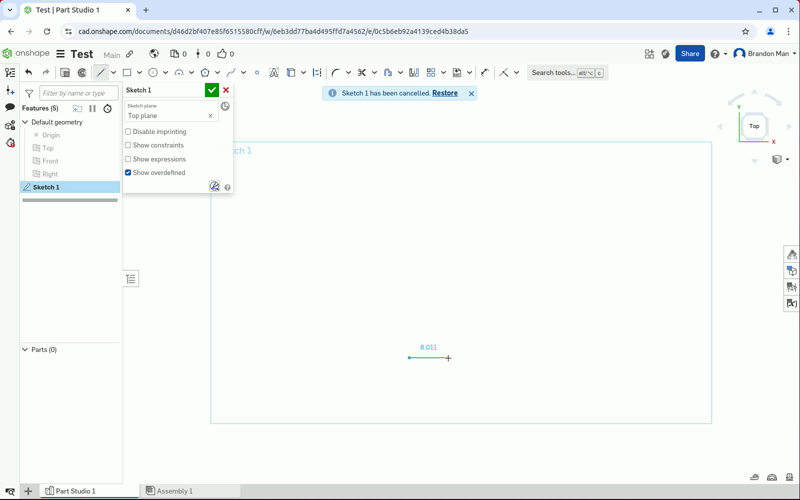
key_up(shift)
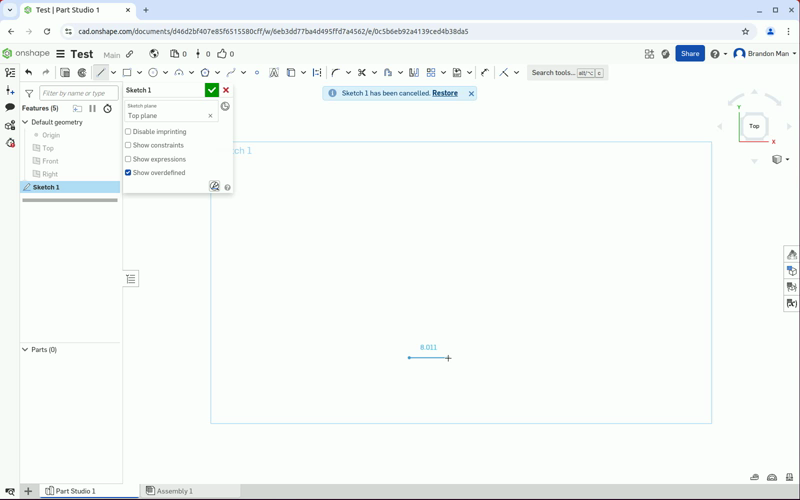
key_down(shift)
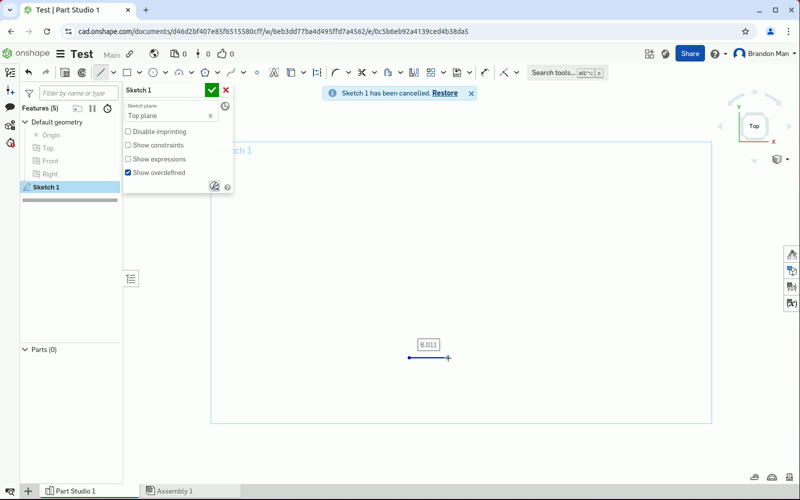
mouse_move(478, 357)
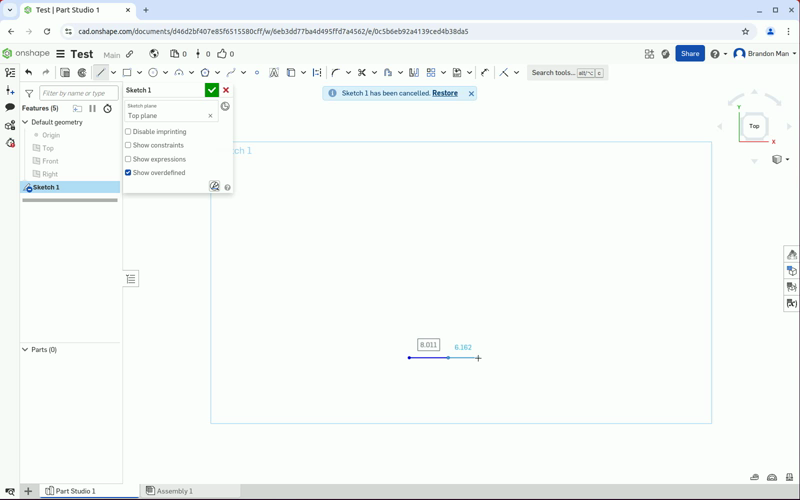
mouse_move(448, 317)
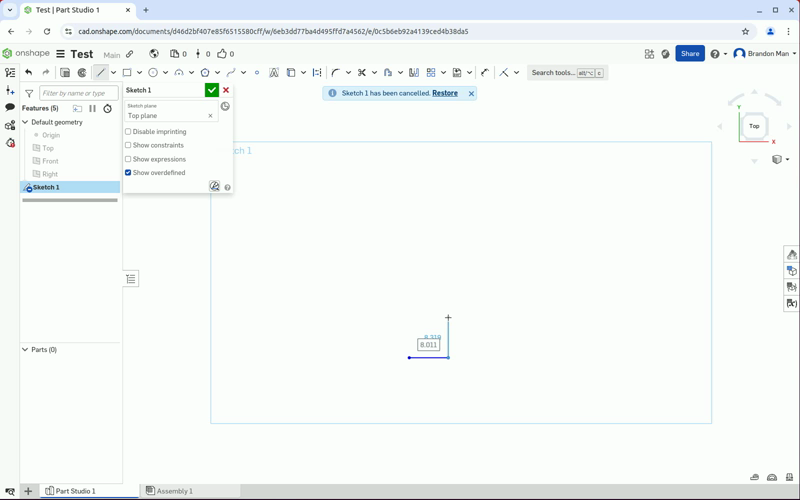
click(448, 317)
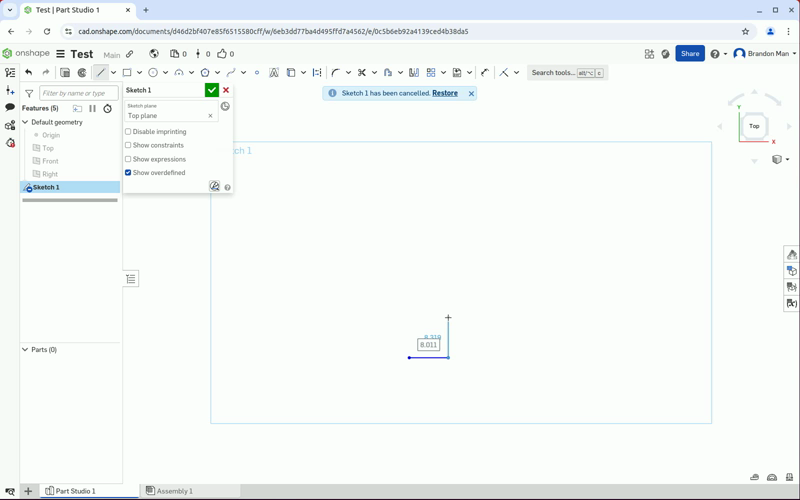
key_up(shift)
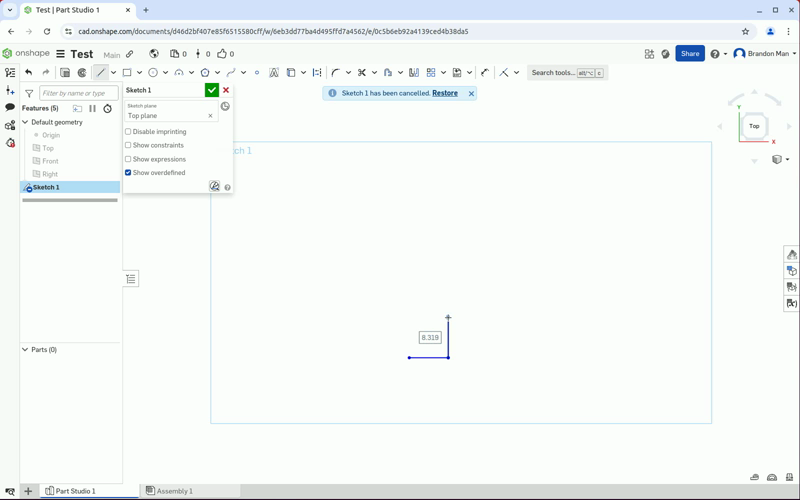
key_down(shift)
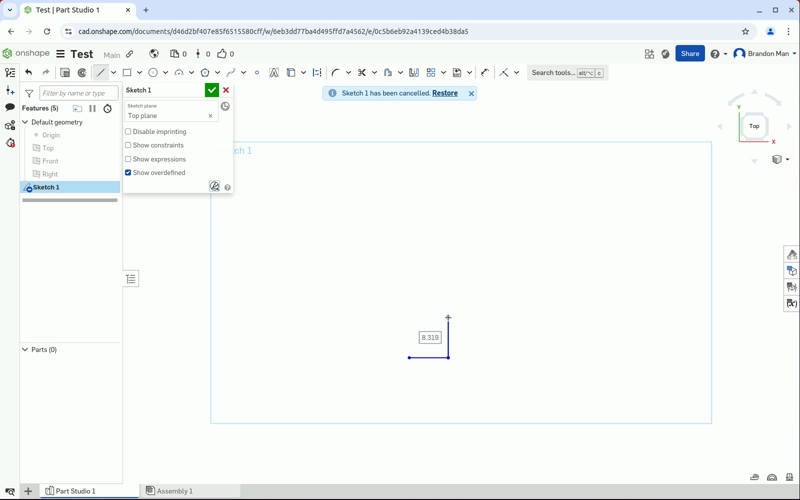
mouse_move(478, 317)
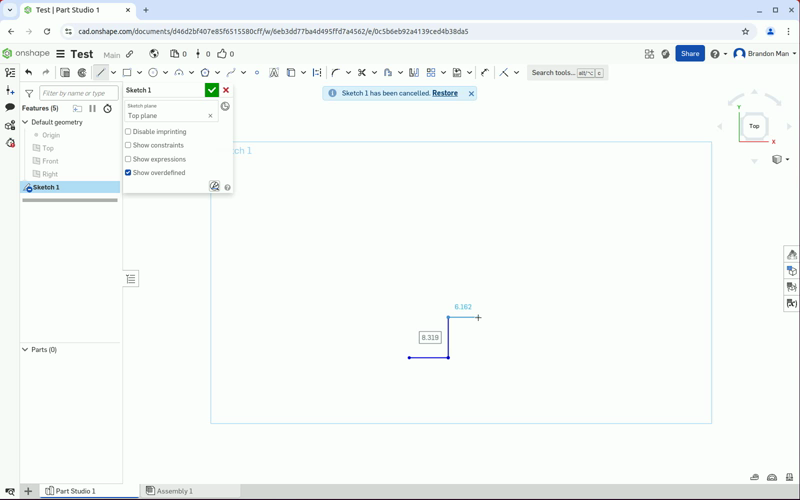
mouse_move(409, 317)
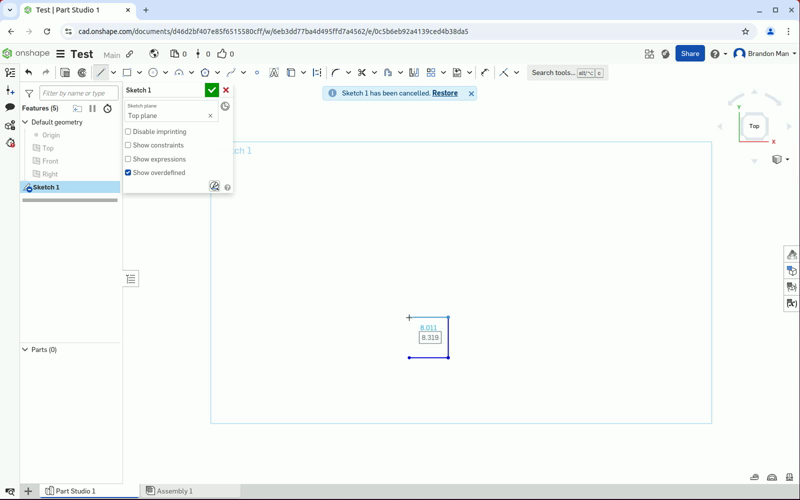
click(409, 317)
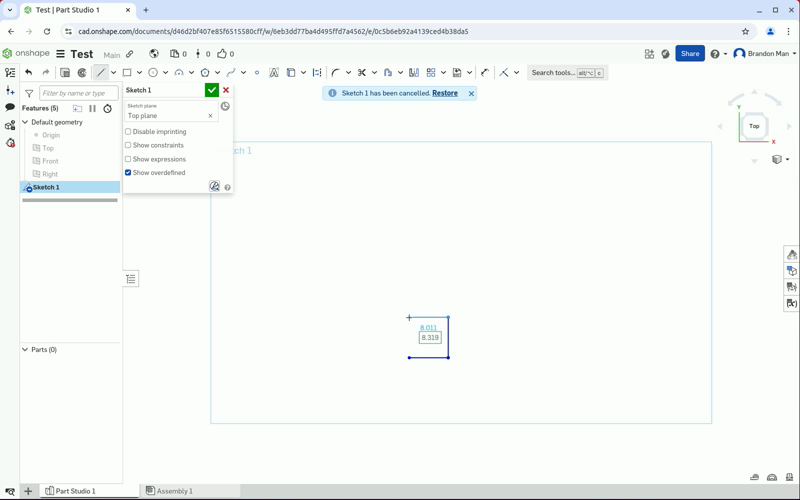
key_up(shift)
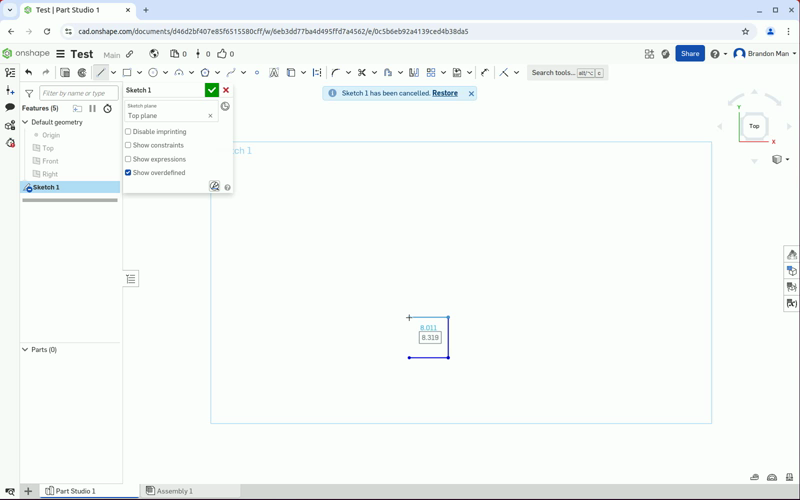
mouse_move(439, 317)
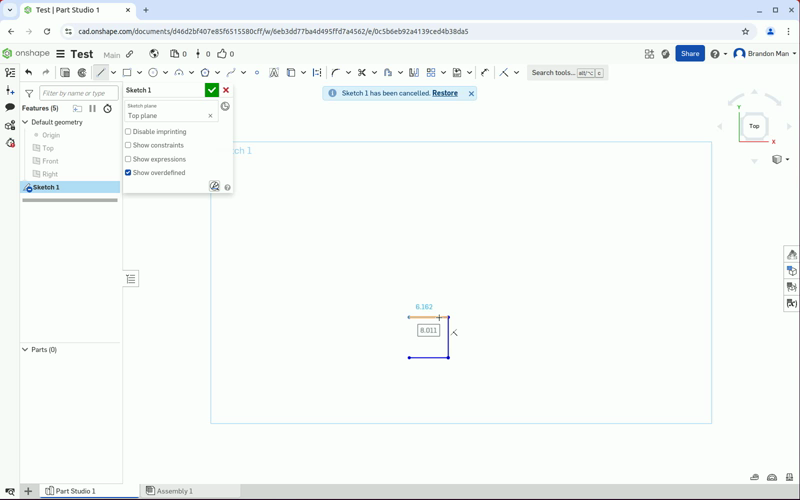
key_down(shift)
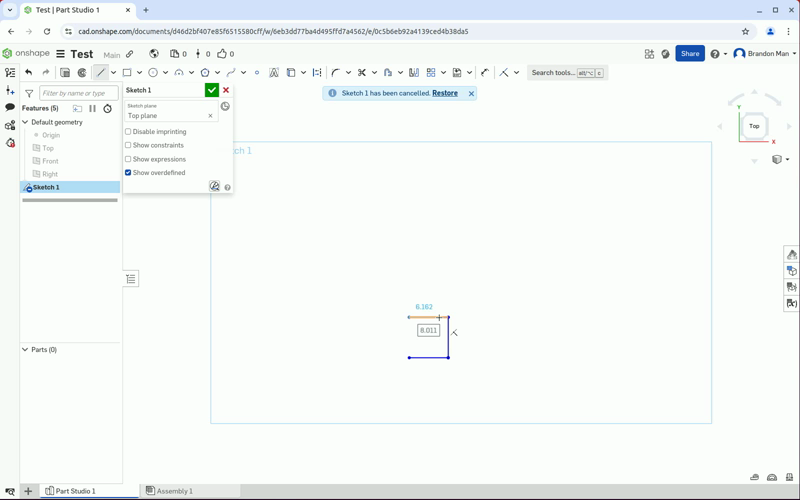
mouse_move(409, 357)
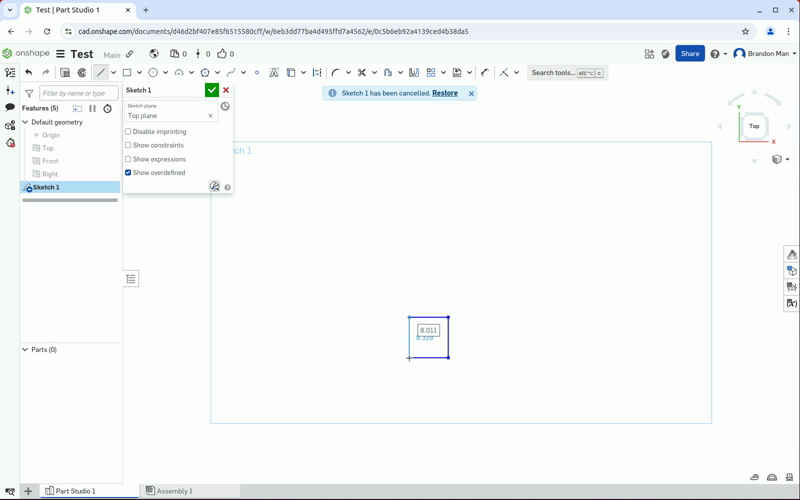
key_up(shift)
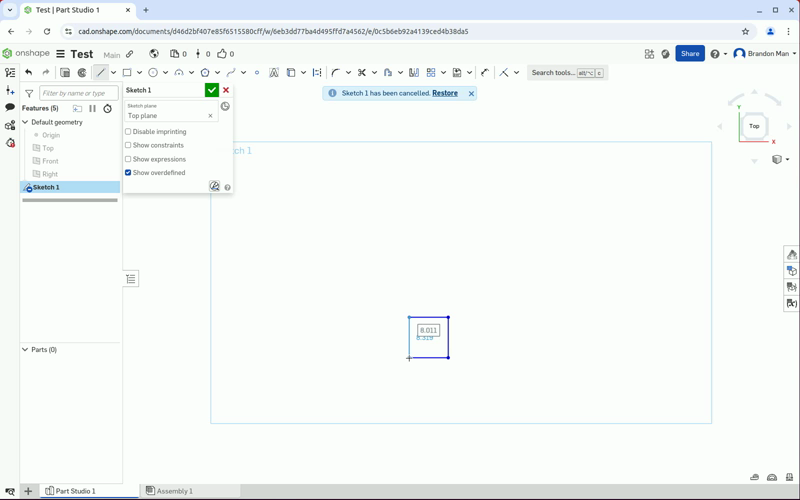
click(409, 357)
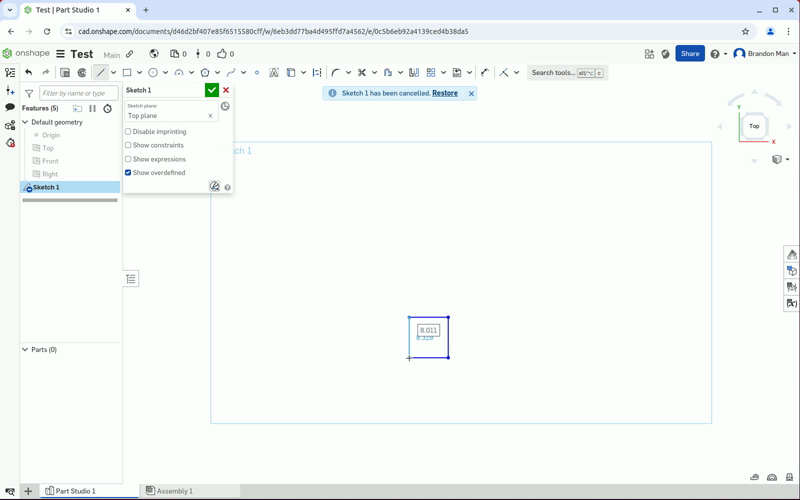
key(esc)
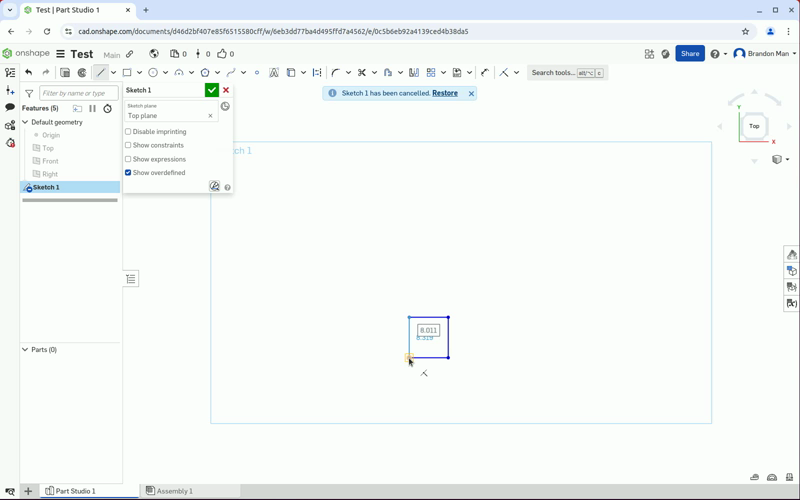
mouse_move(437, 319)
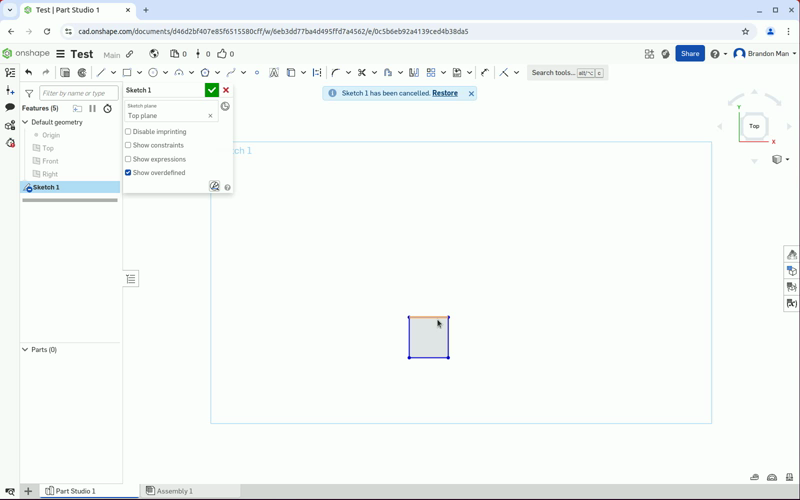
scroll(6)
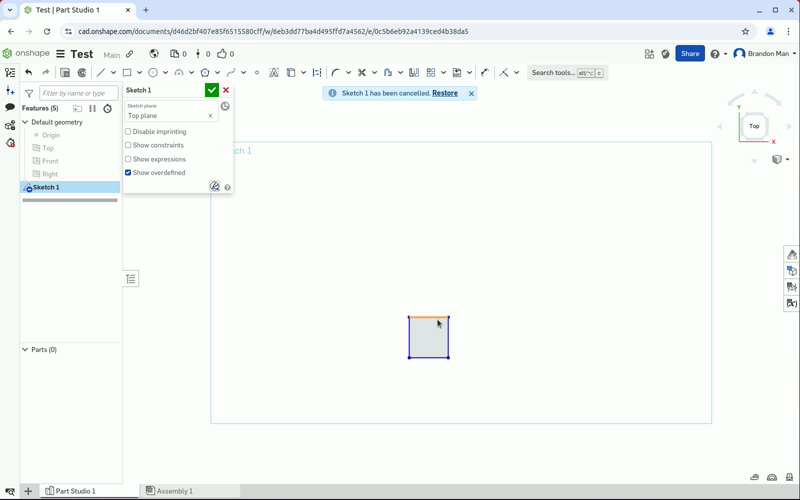
scroll(6)
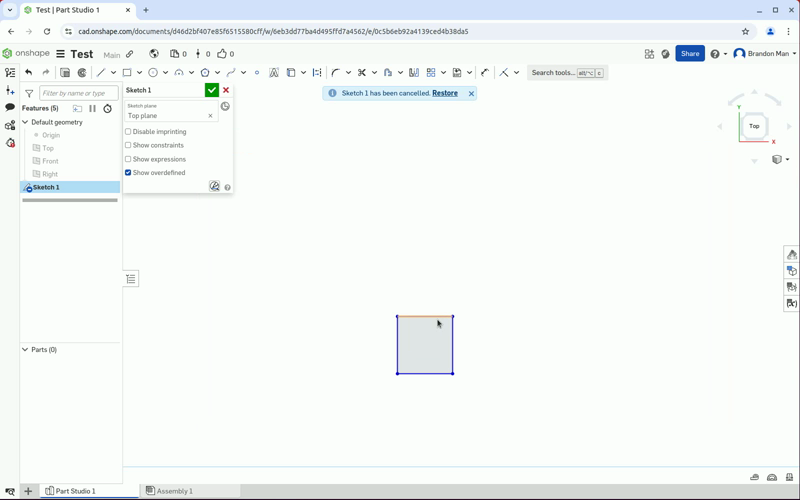
scroll(6)
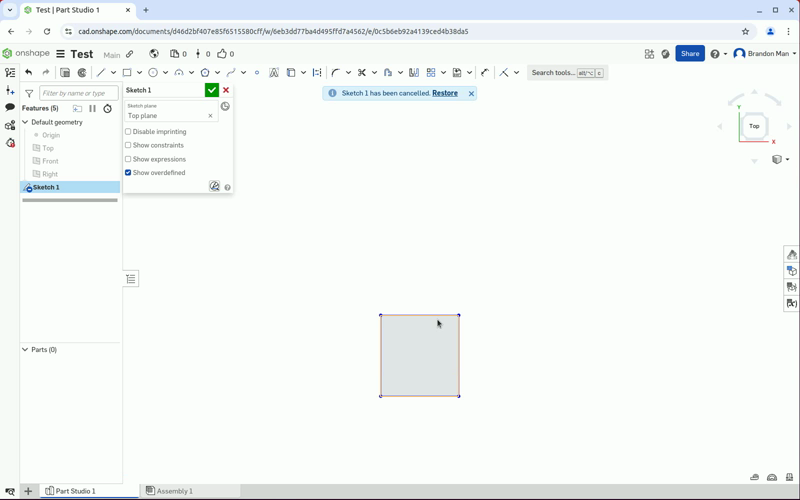
scroll(6)
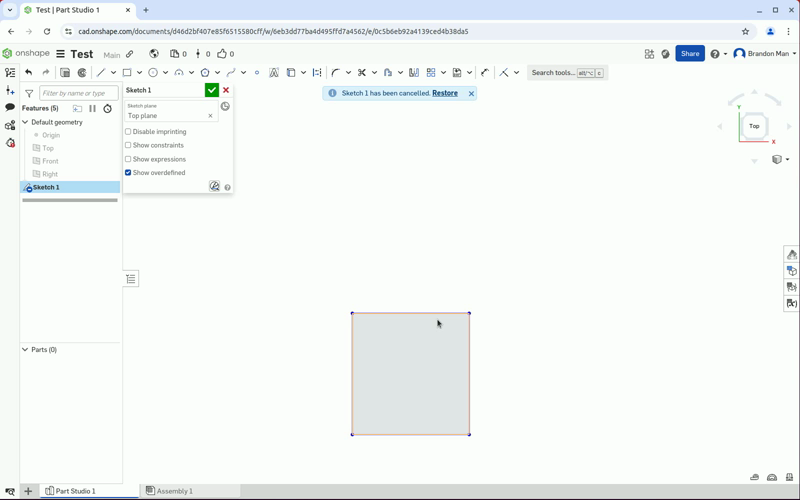
scroll(6)
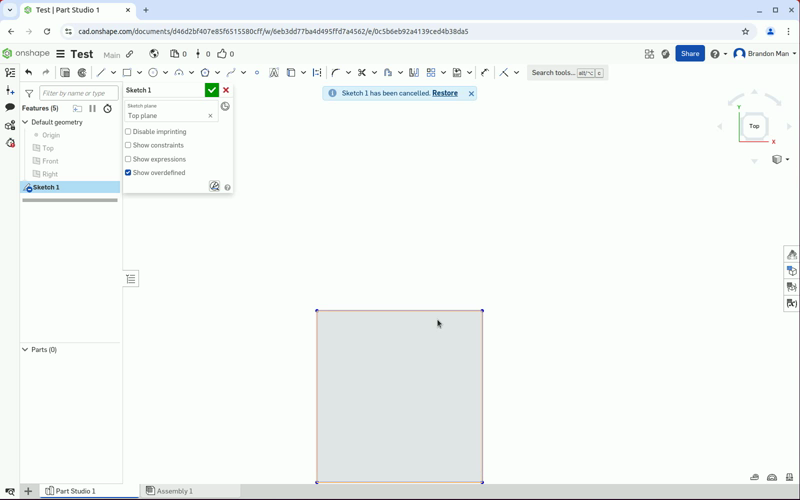
scroll(6)
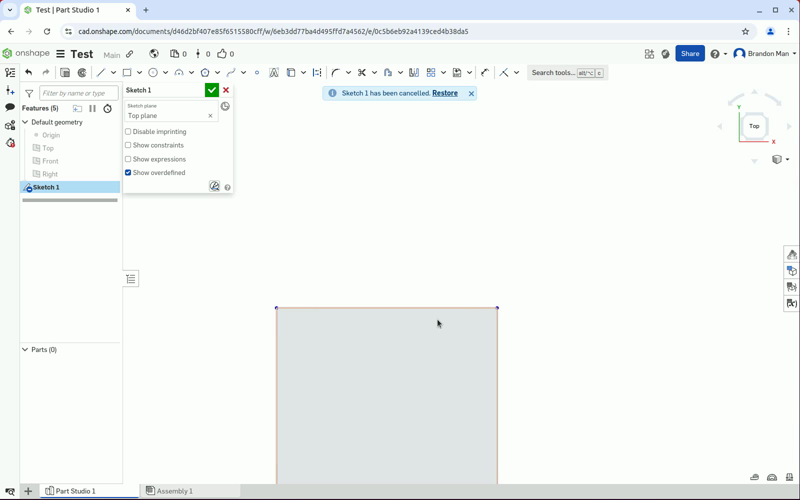
scroll(6)
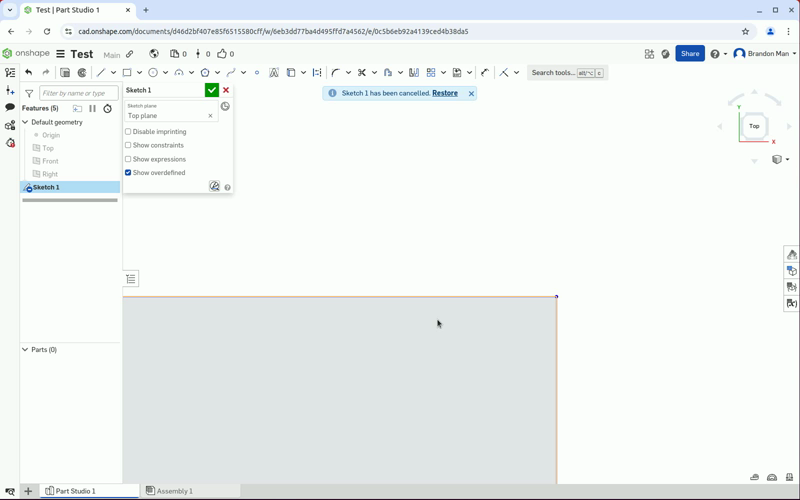
click(437, 319)
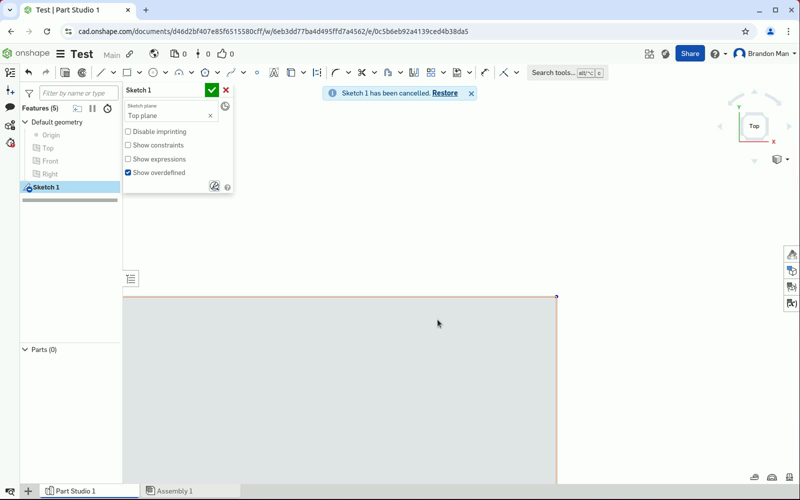
scroll(-6)
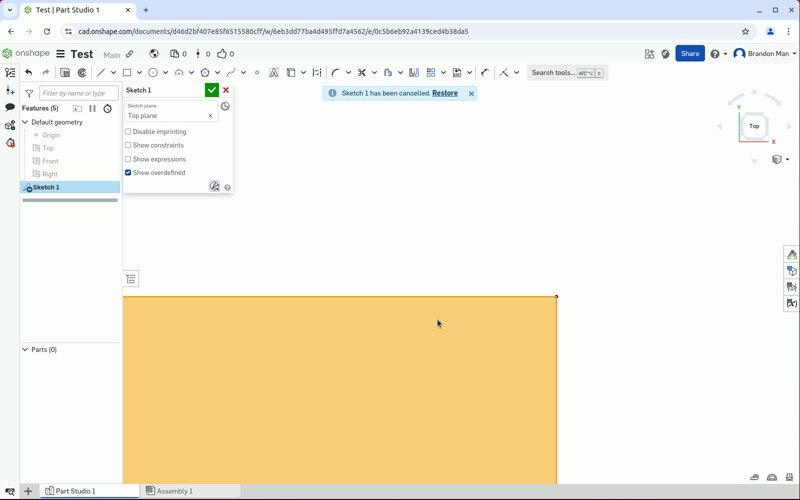
scroll(-6)
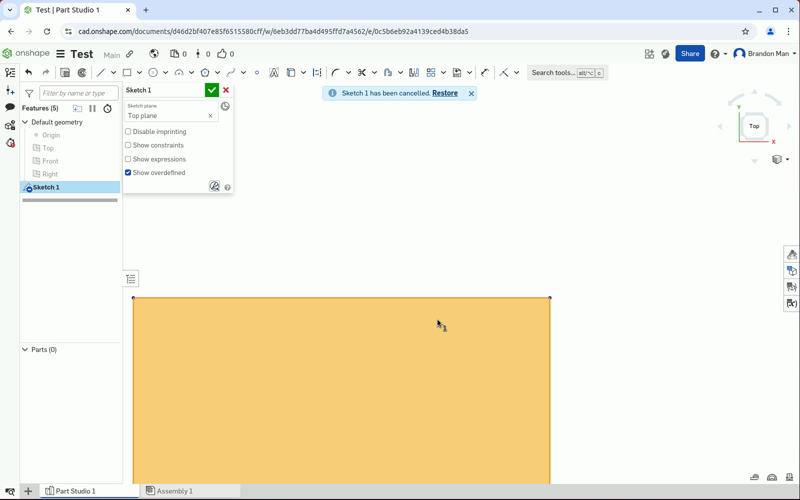
scroll(-6)
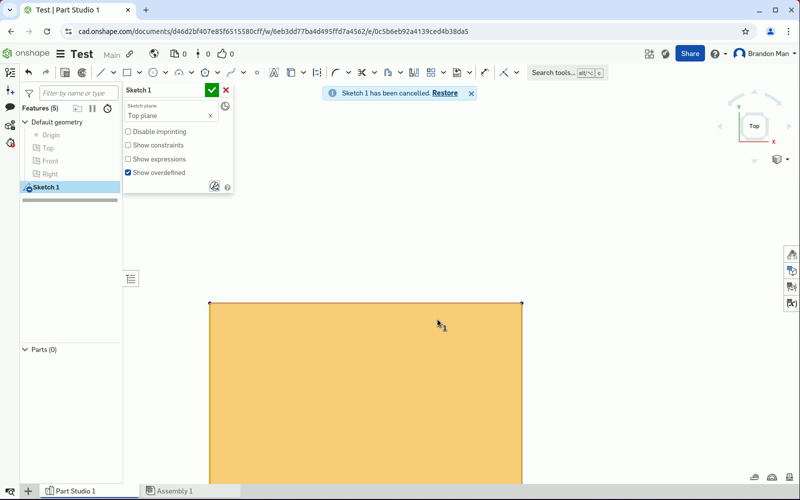
scroll(-6)
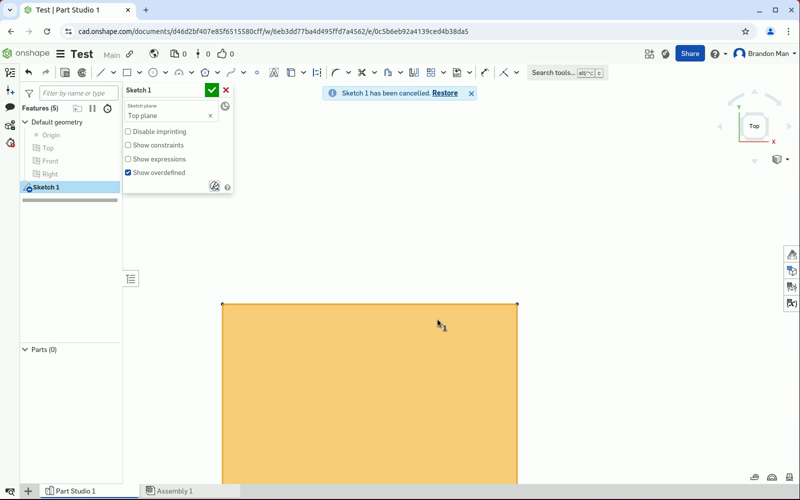
scroll(-6)
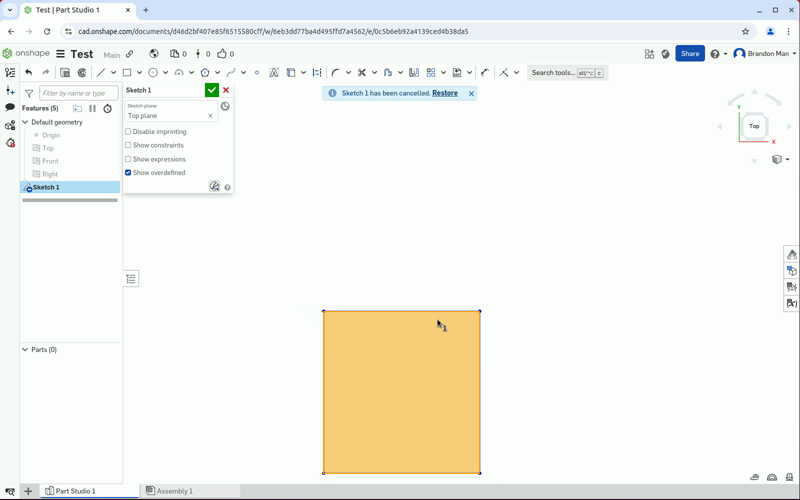
scroll(-6)
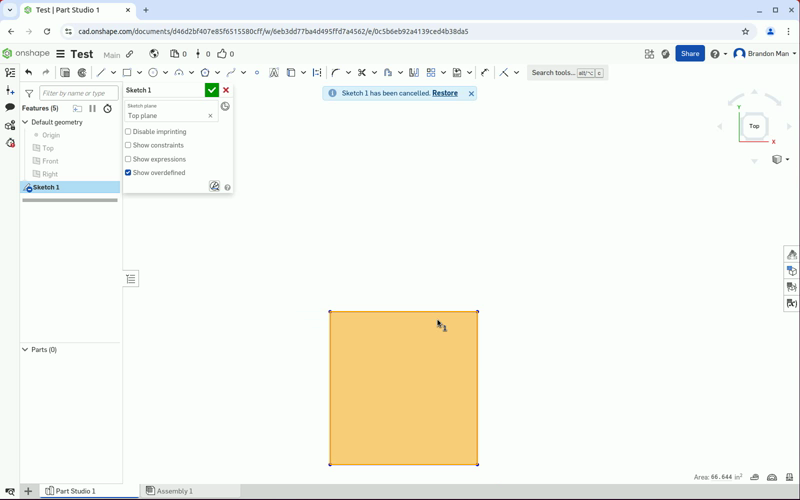
scroll(-6)
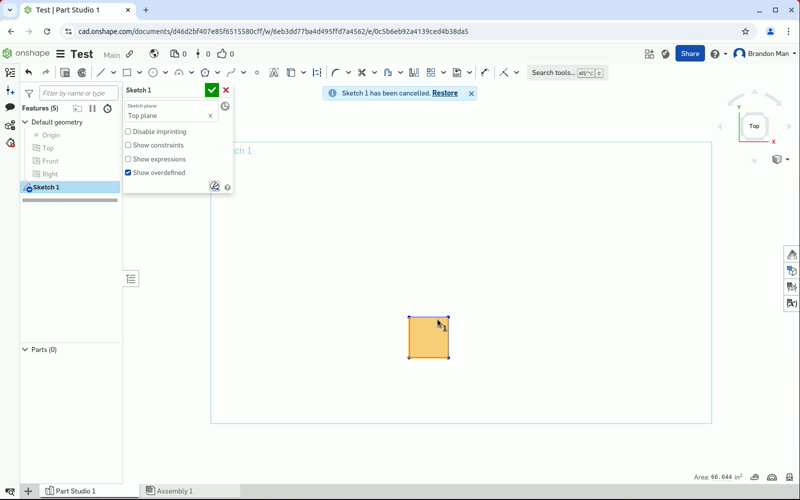
mouse_move(73, 352)
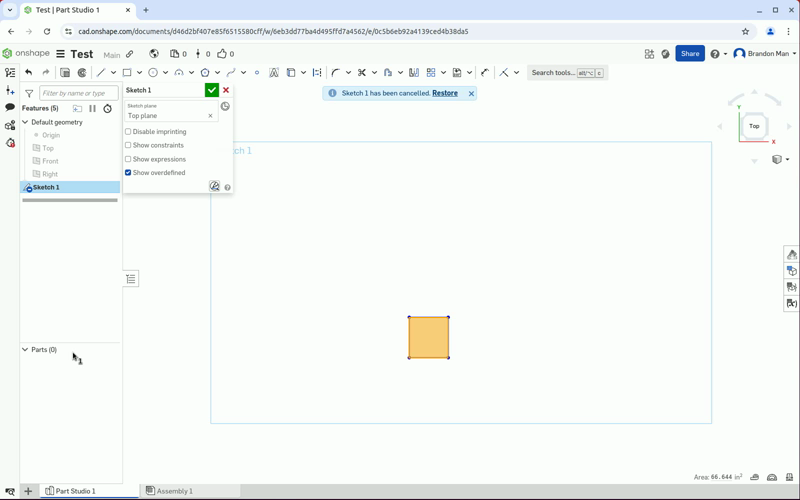
key(shift+y)
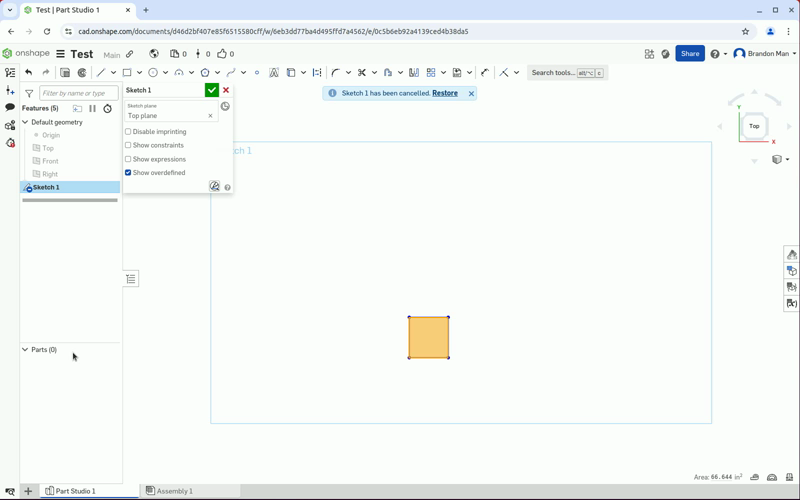
key(shift+e)
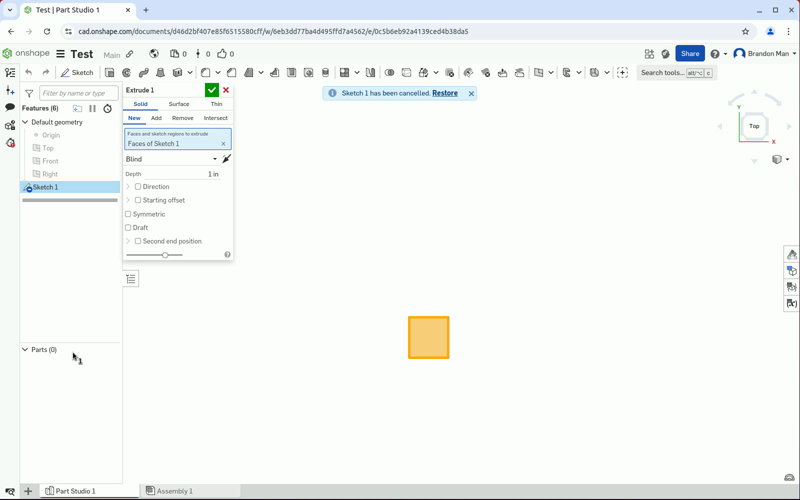
mouse_move(143, 106)
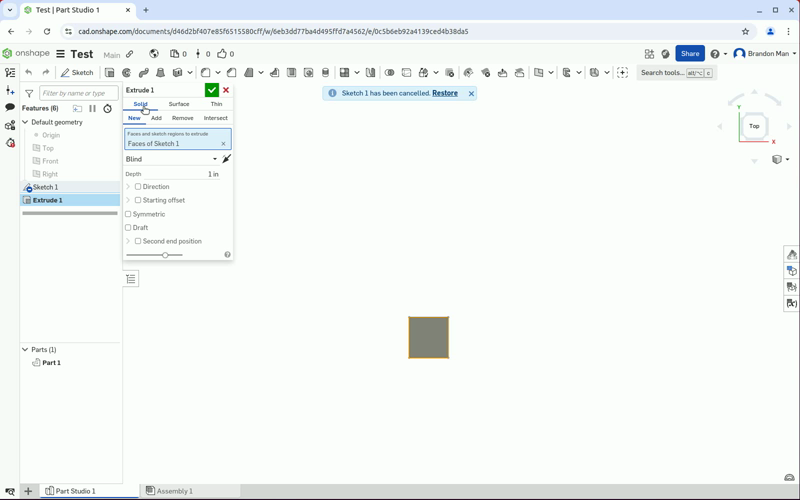
click(143, 106)
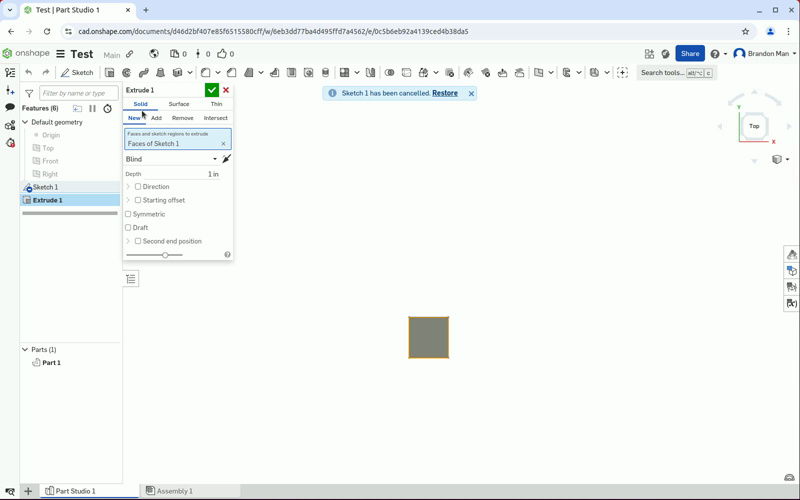
mouse_move(137, 120)
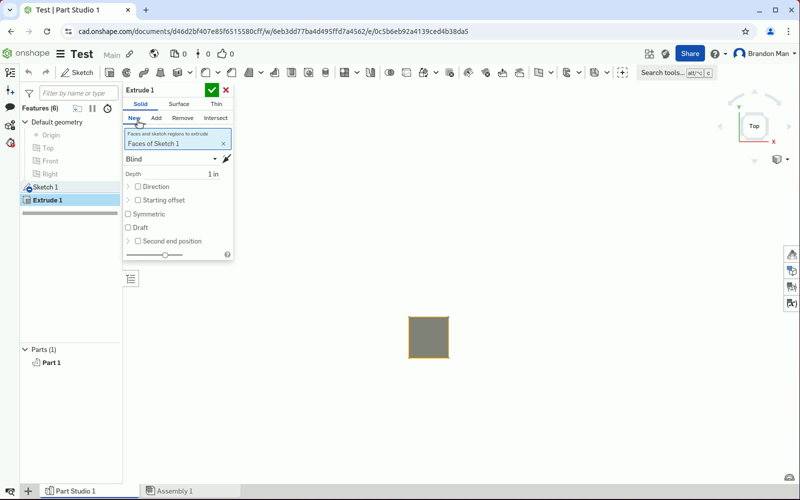
click(137, 120)
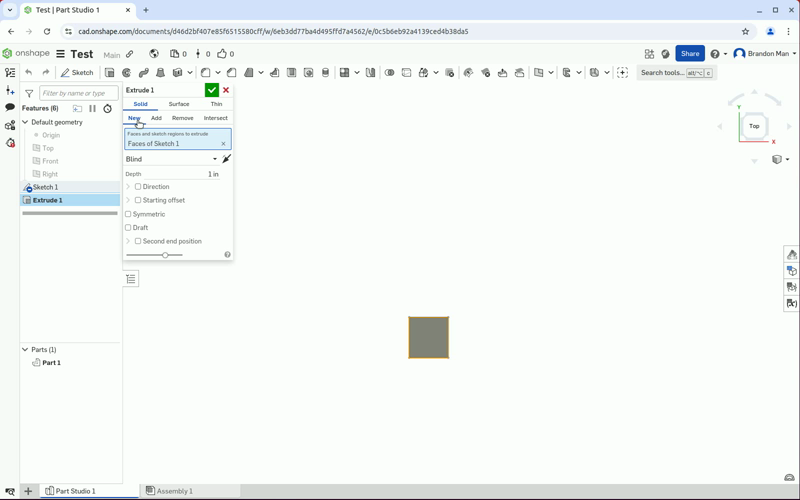
key(tab, 4)
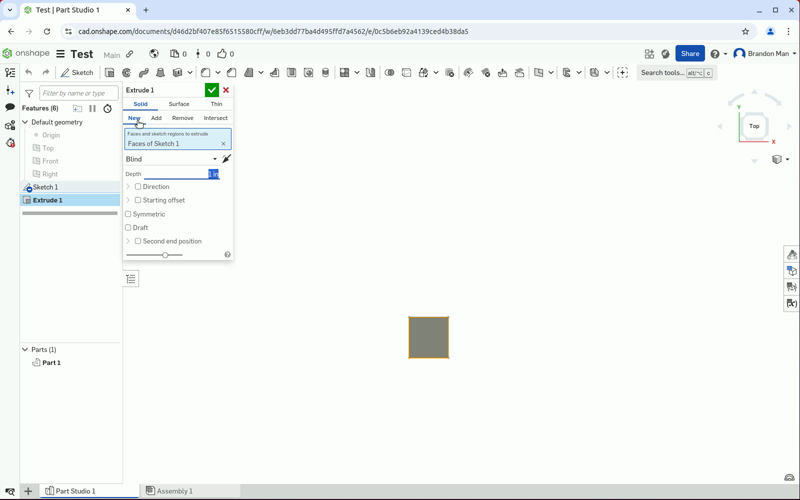
text(12.758)
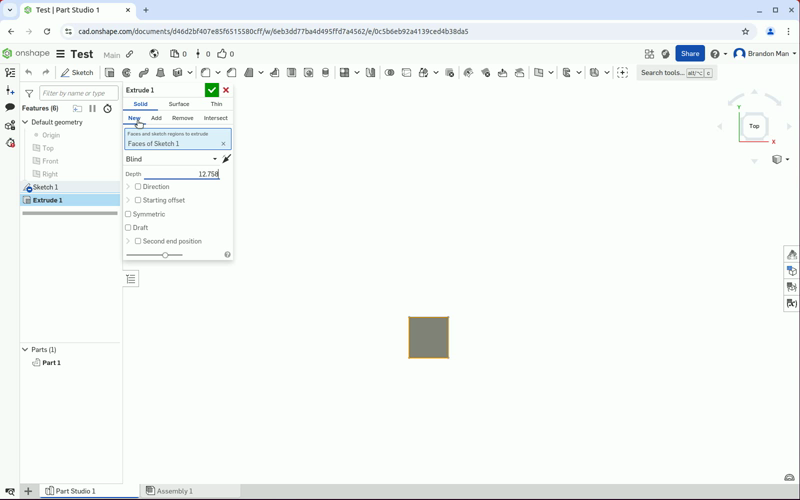
key(enter)
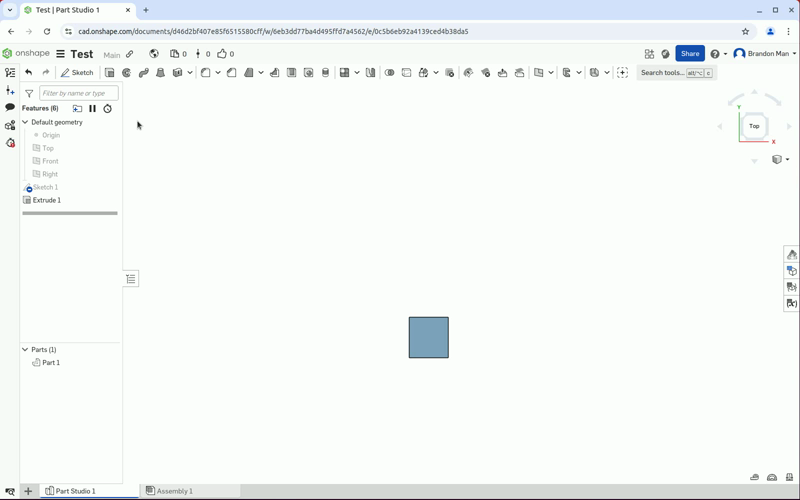
key(shift+h)
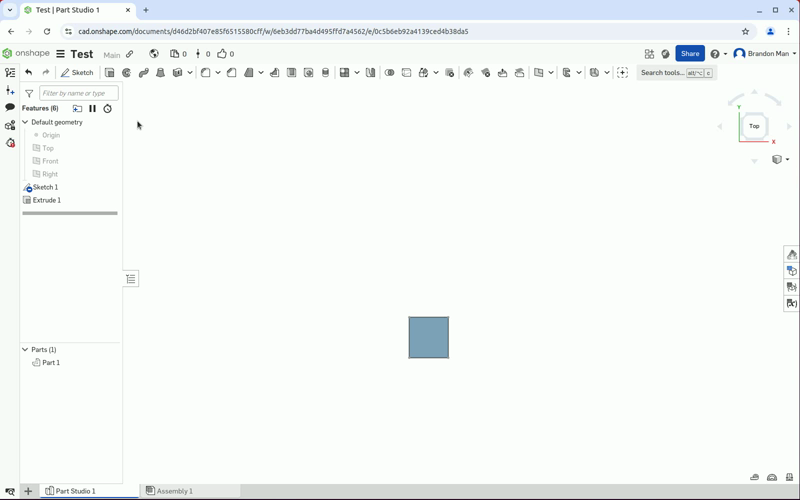
key(shift+h)
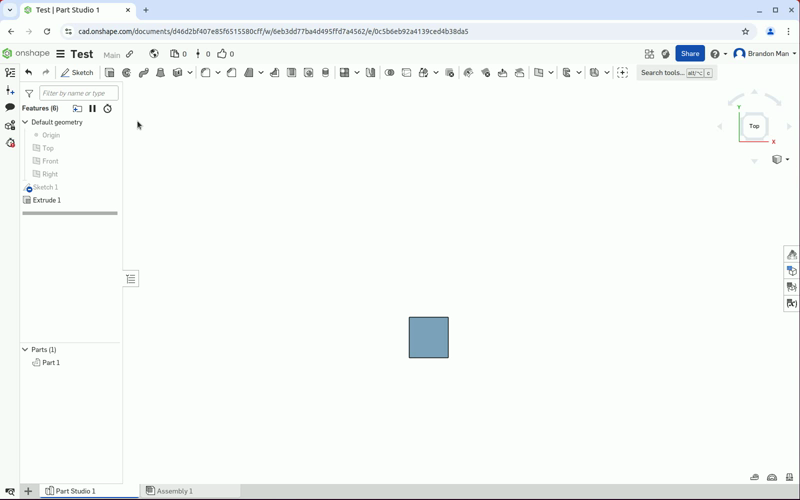
mouse_move(73, 189)
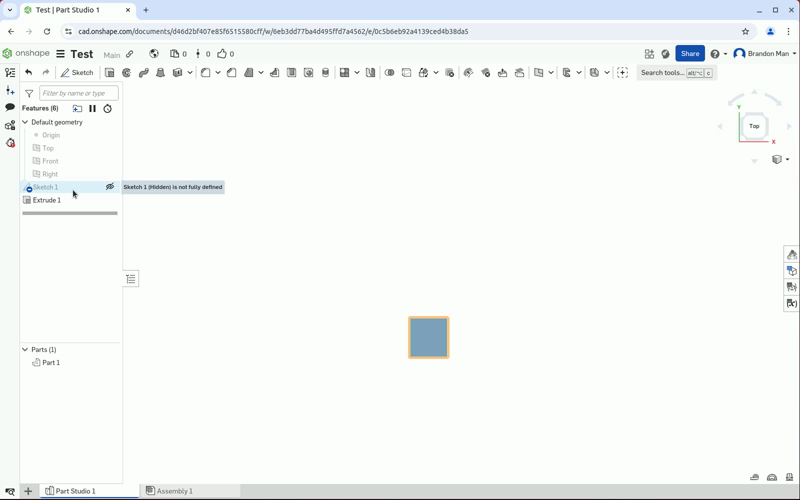
click(73, 189)
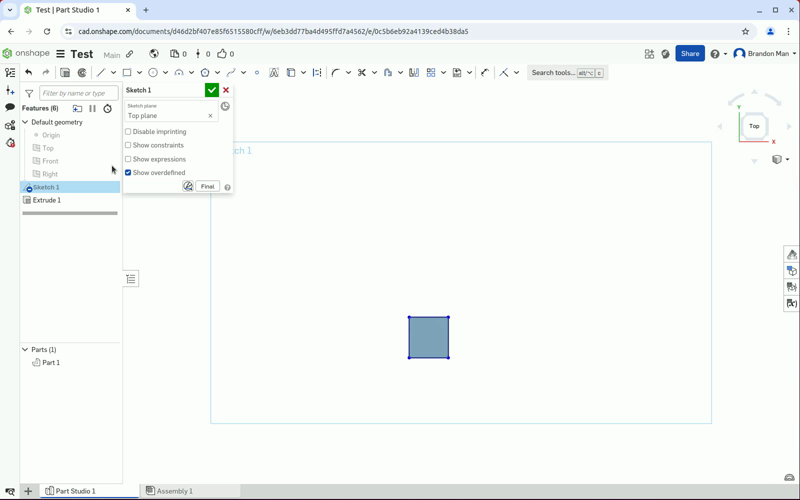
mouse_move(229, 92)
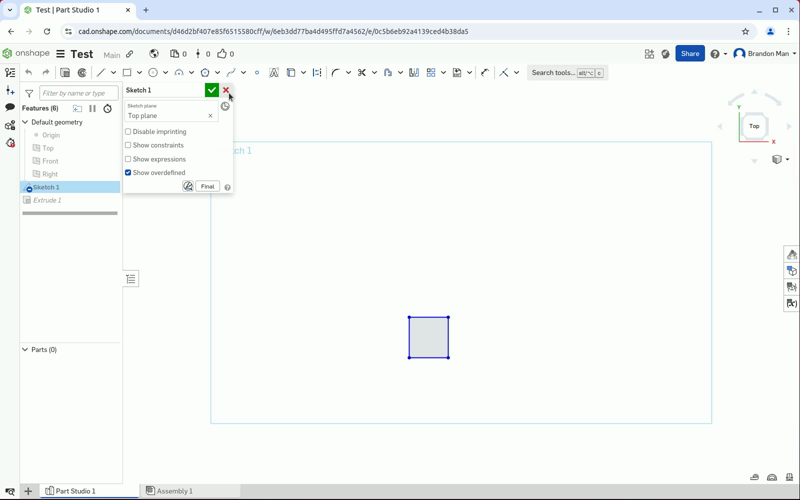
click(229, 92)
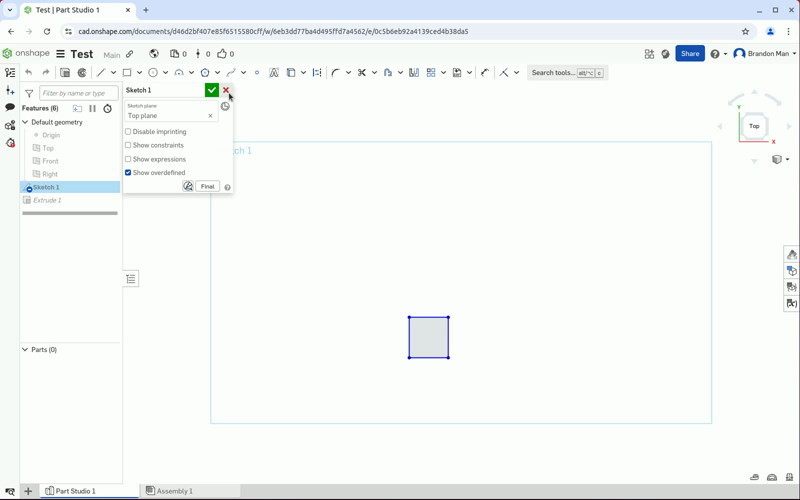
key(shift+s)
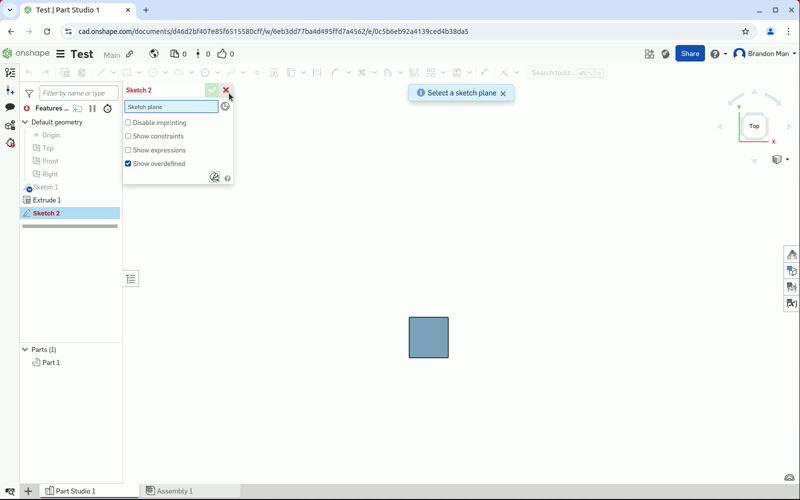
mouse_move(73, 150)
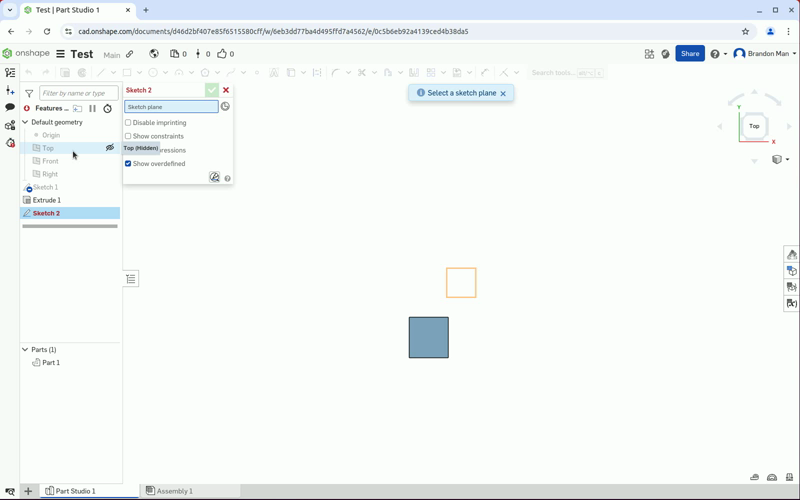
click(73, 150)
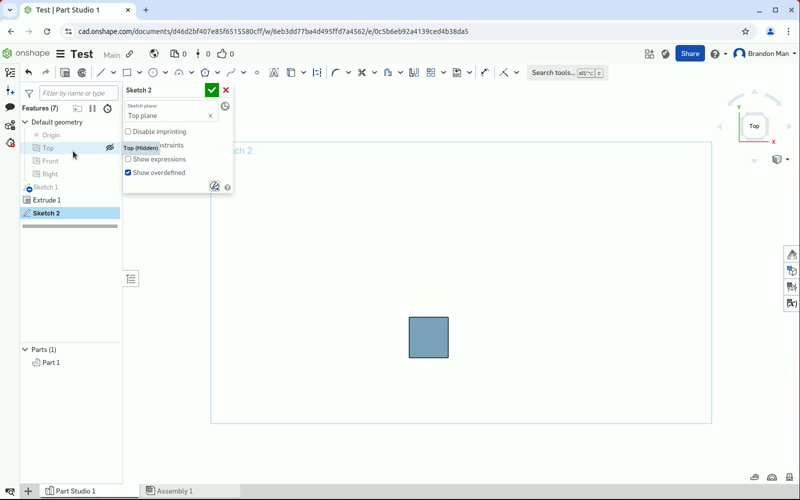
mouse_move(73, 352)
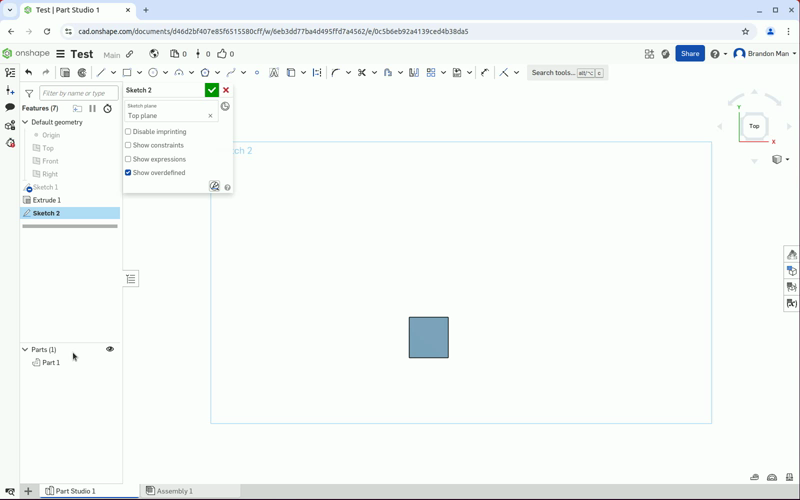
key(y)
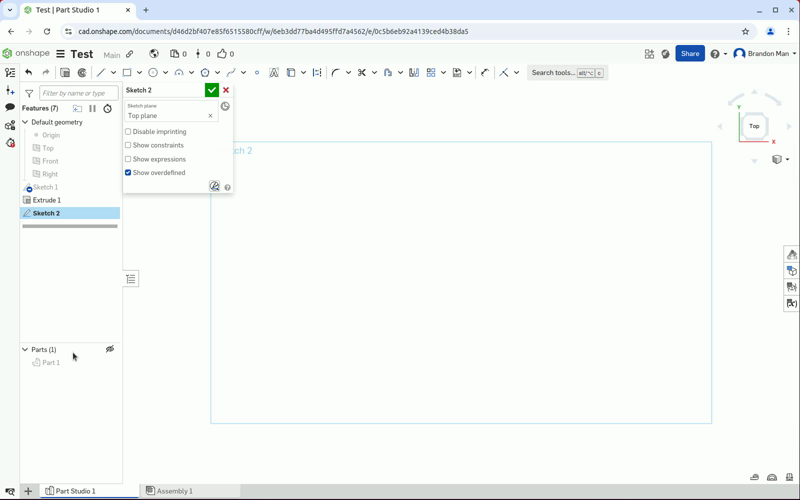
key(l)
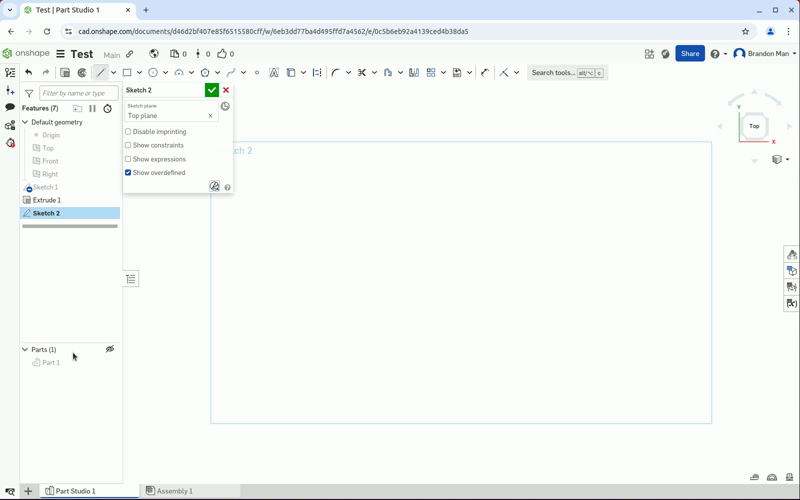
key_down(shift)
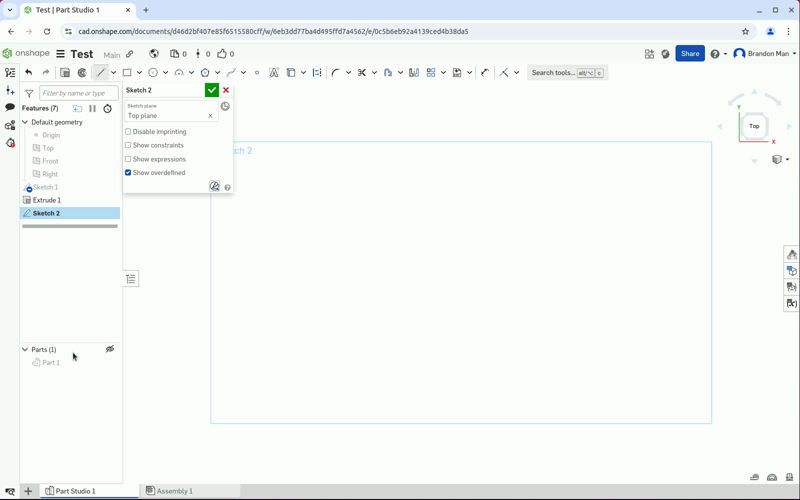
mouse_move(446, 357)
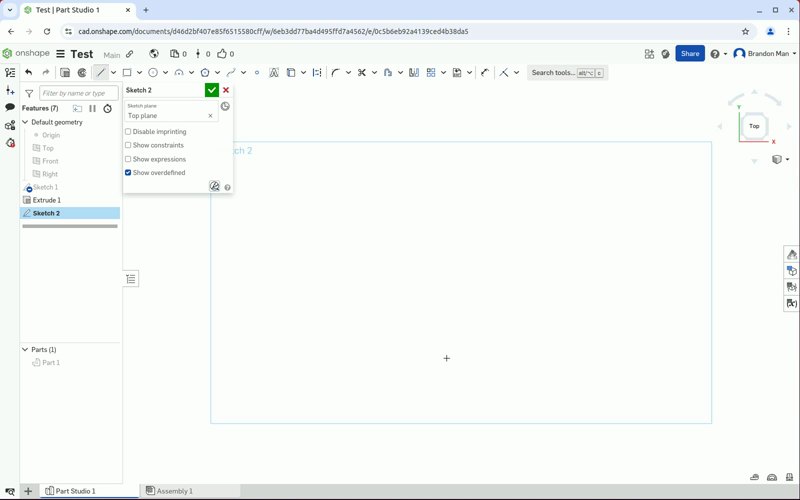
click(446, 357)
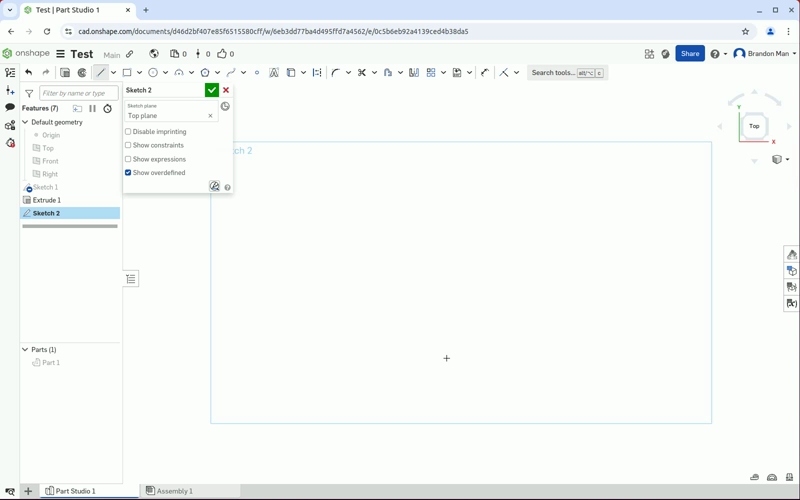
key_up(shift)
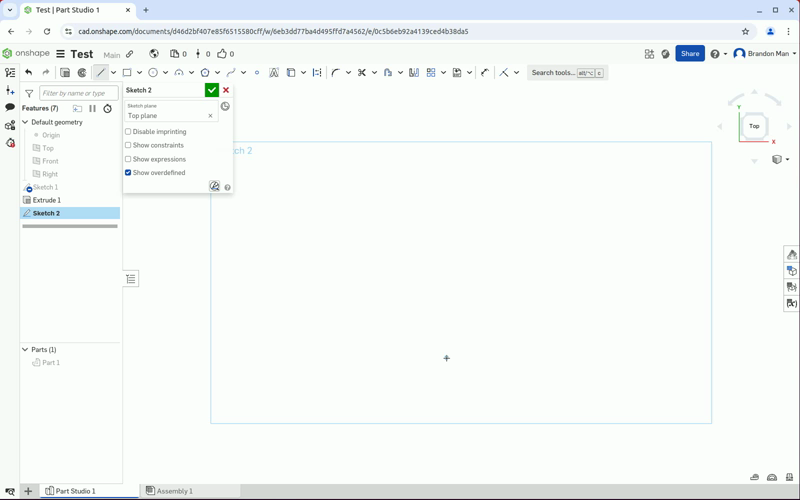
key_down(shift)
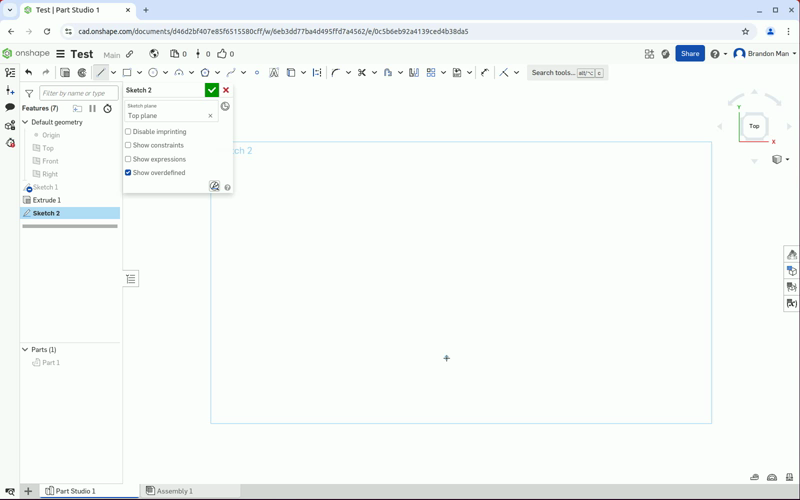
mouse_move(573, 357)
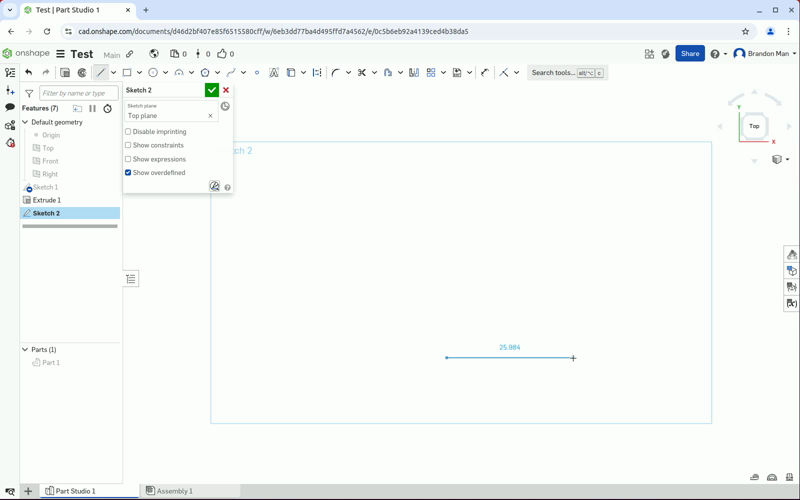
click(573, 357)
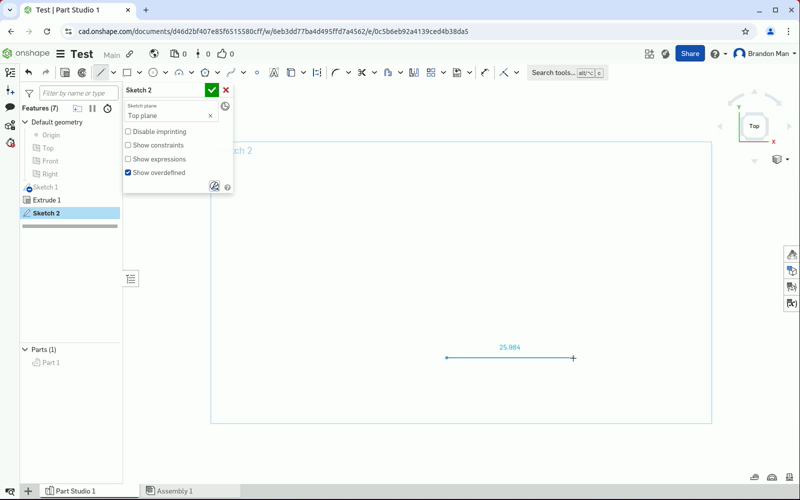
key_up(shift)
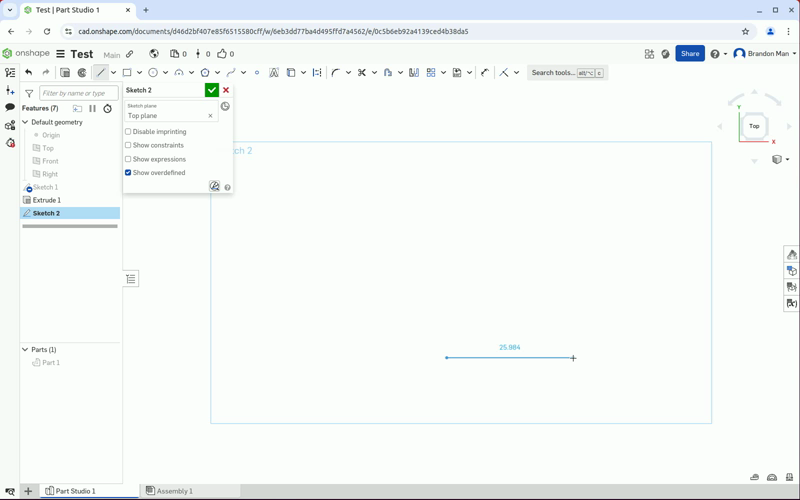
key_down(shift)
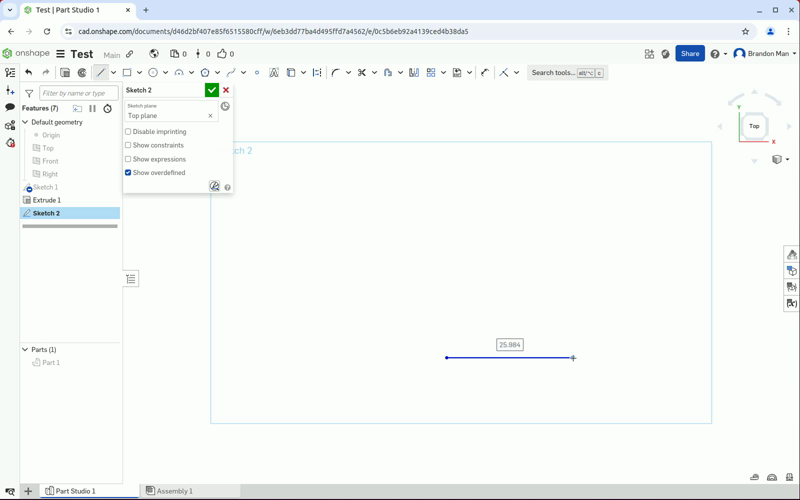
mouse_move(589, 357)
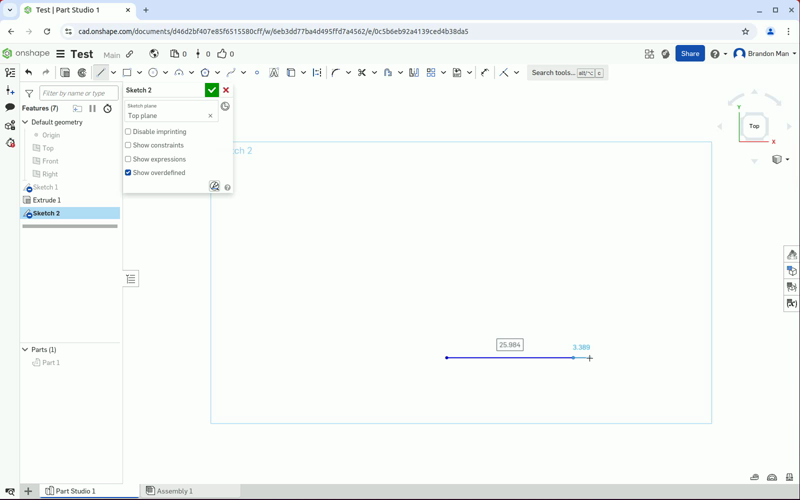
mouse_move(573, 318)
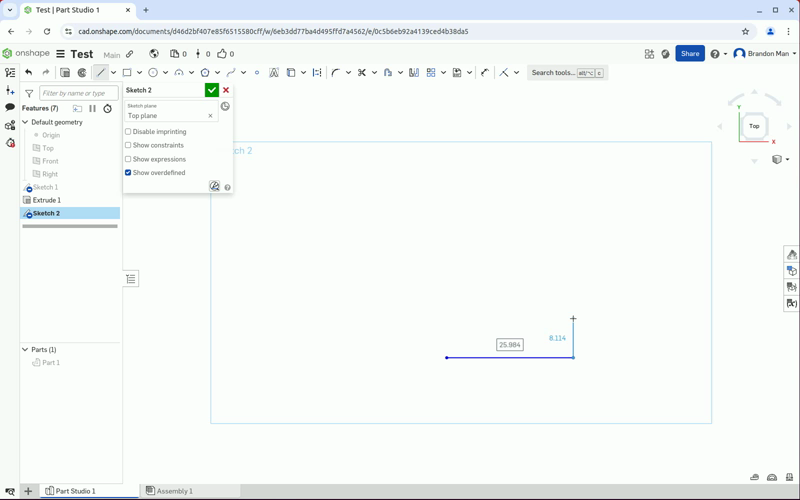
click(573, 318)
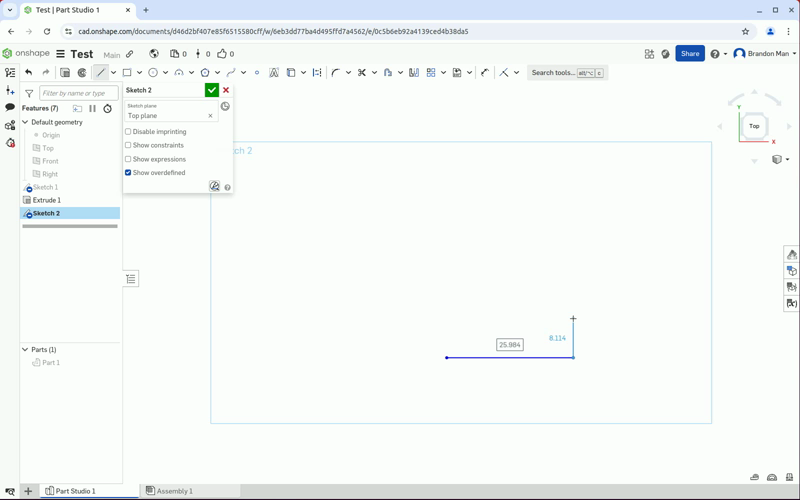
key_up(shift)
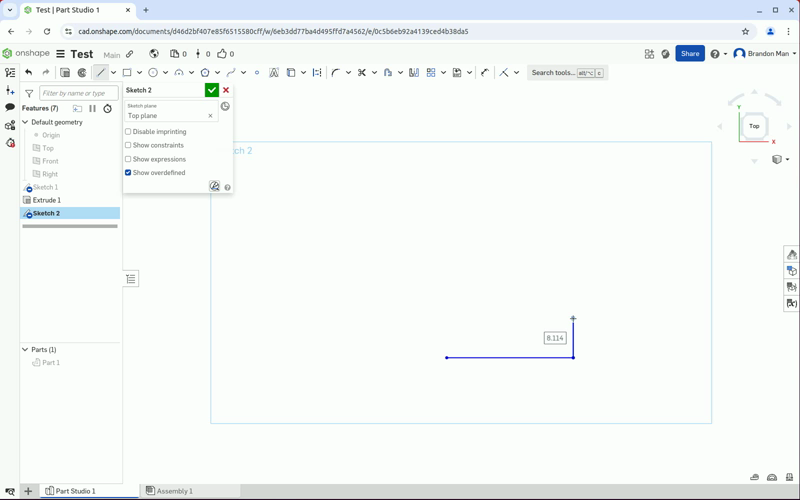
key_down(shift)
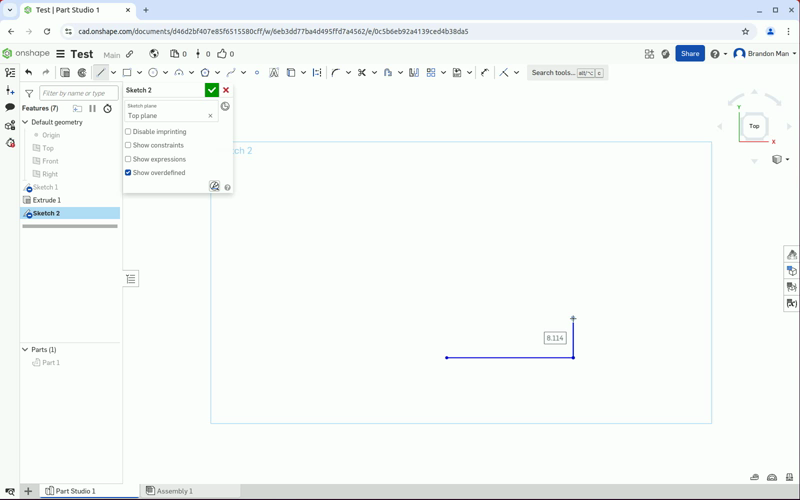
mouse_move(446, 318)
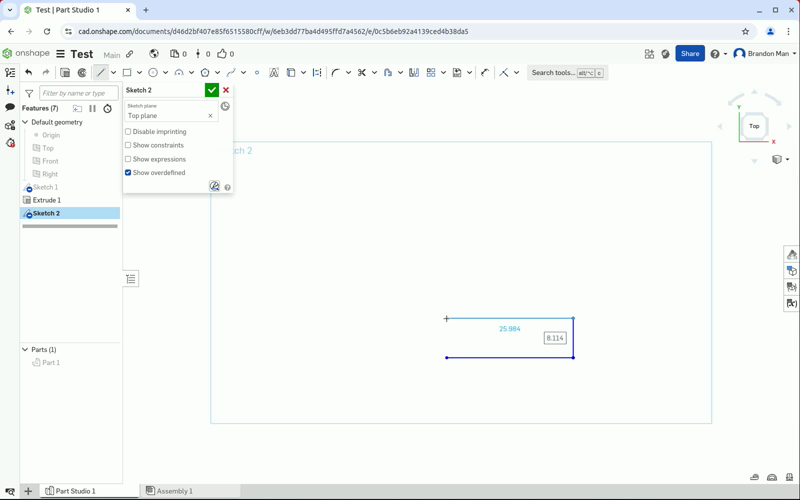
click(446, 318)
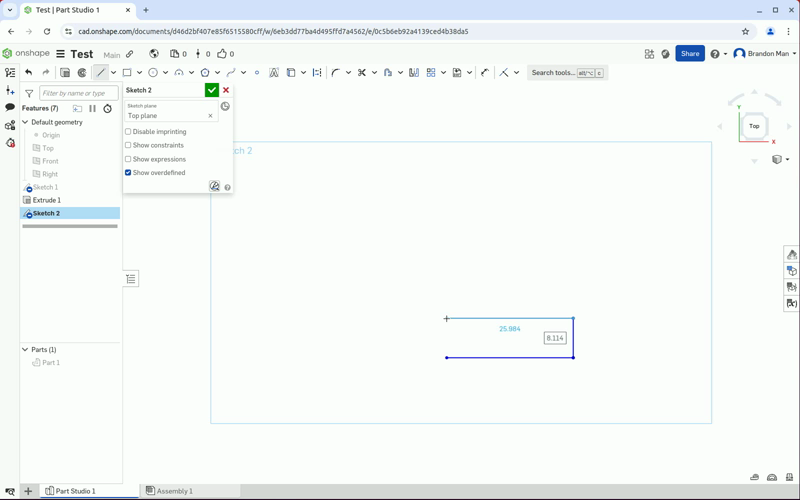
key_up(shift)
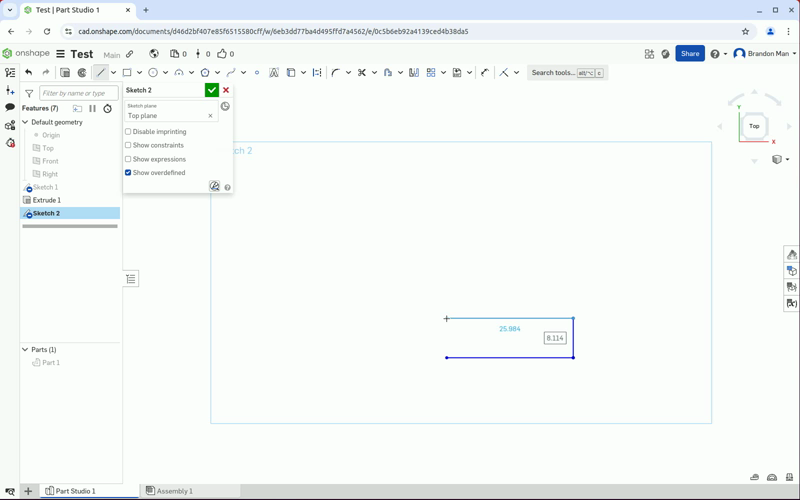
mouse_move(476, 318)
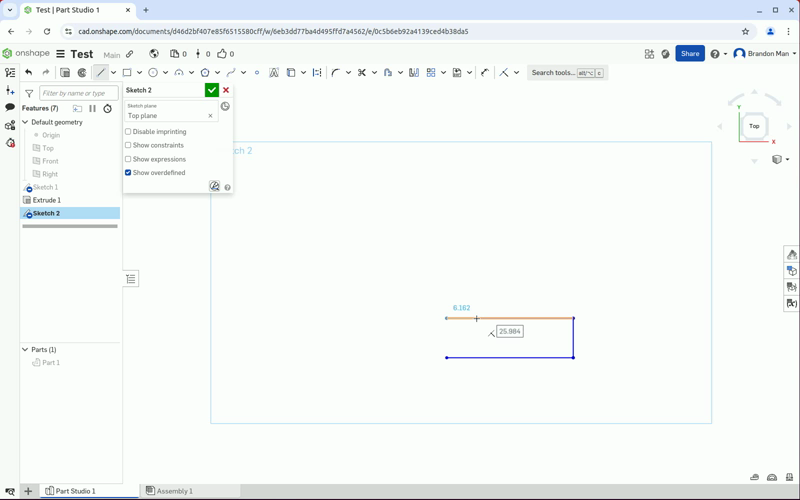
key_down(shift)
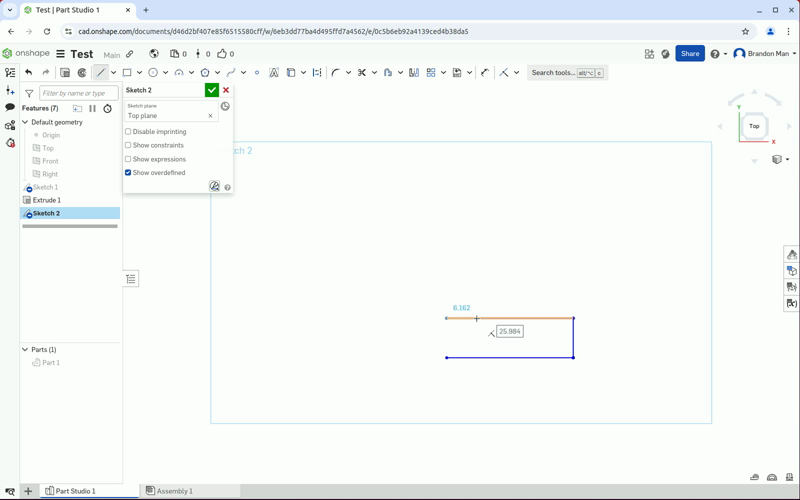
mouse_move(446, 357)
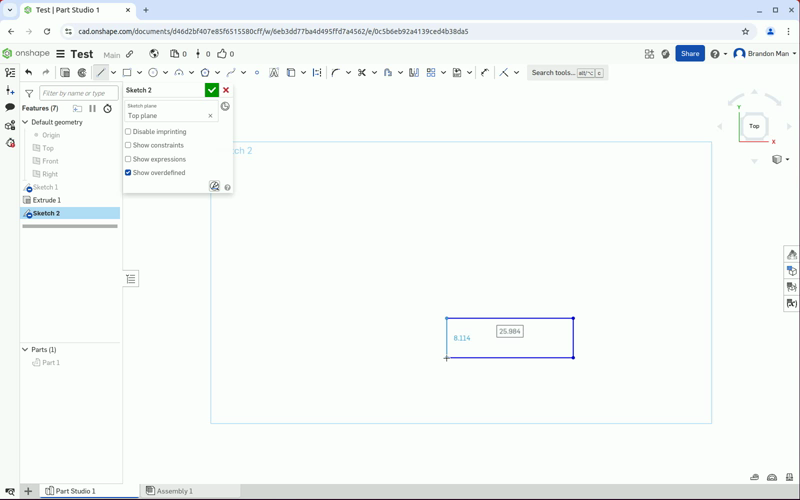
key_up(shift)
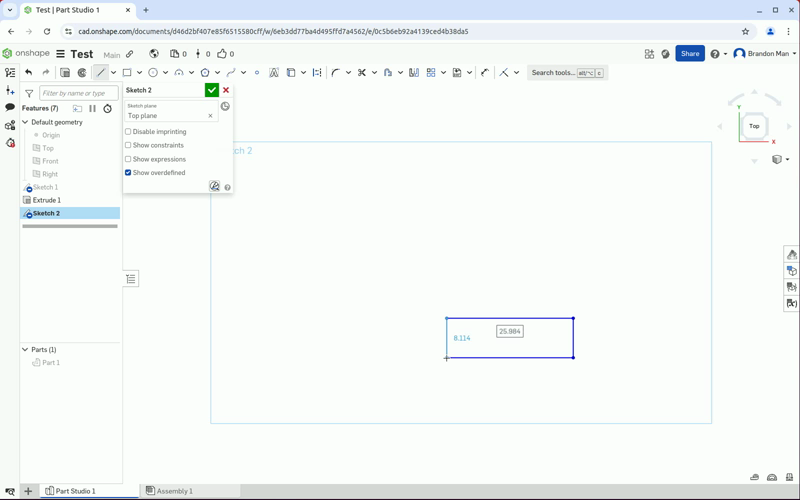
click(446, 357)
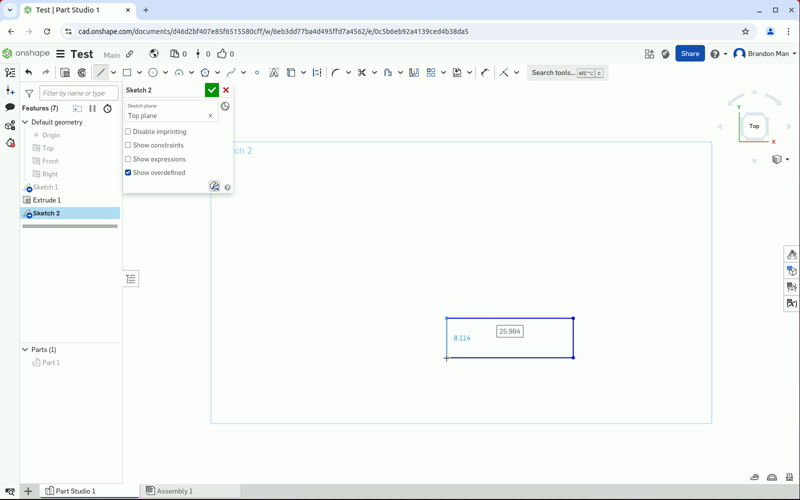
key(esc)
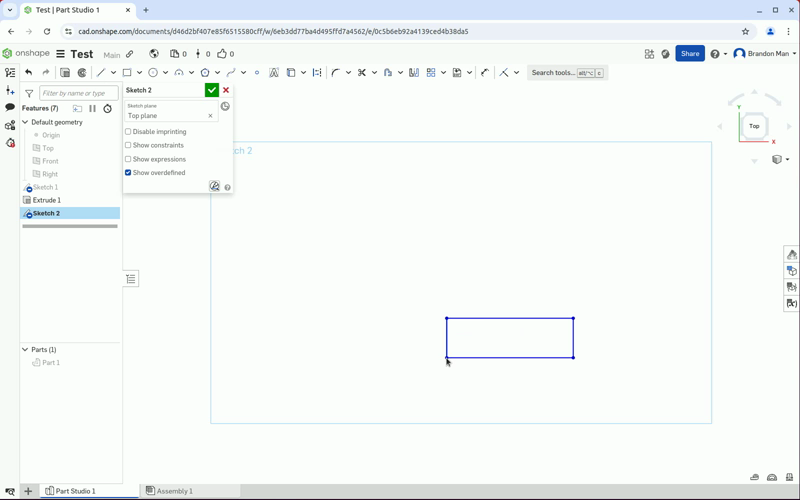
mouse_move(453, 330)
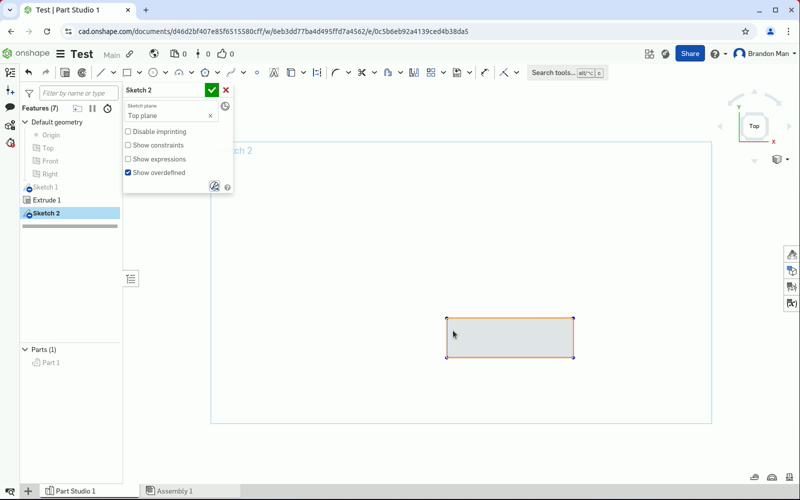
click(453, 330)
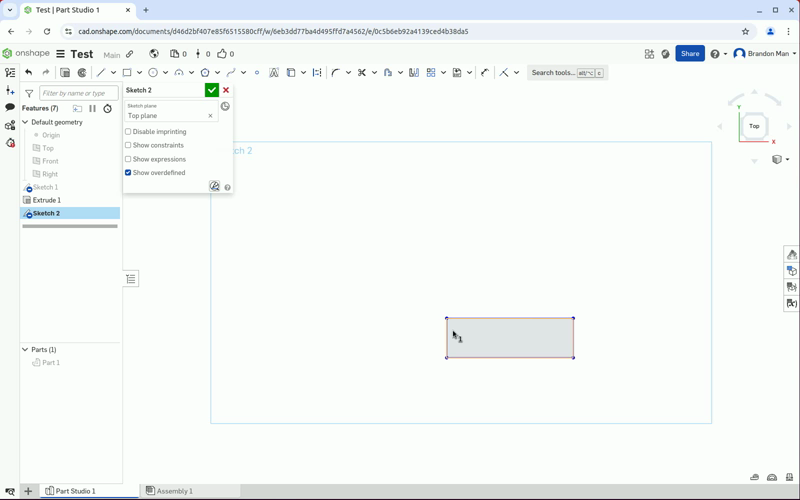
mouse_move(73, 352)
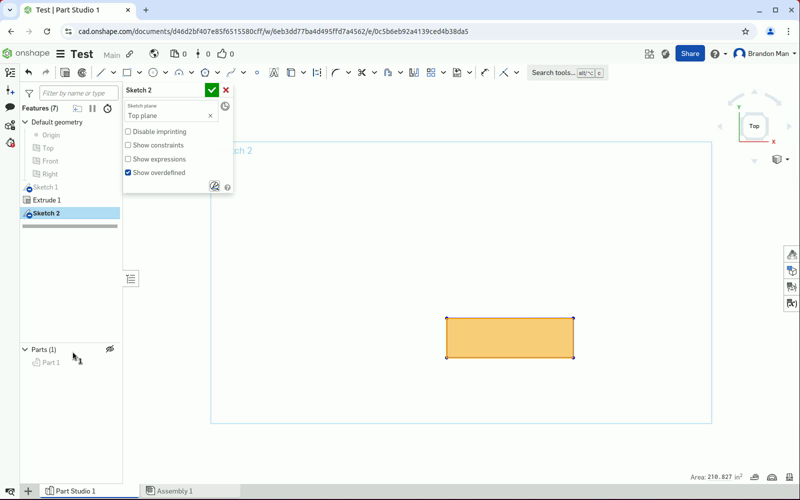
key(shift+y)
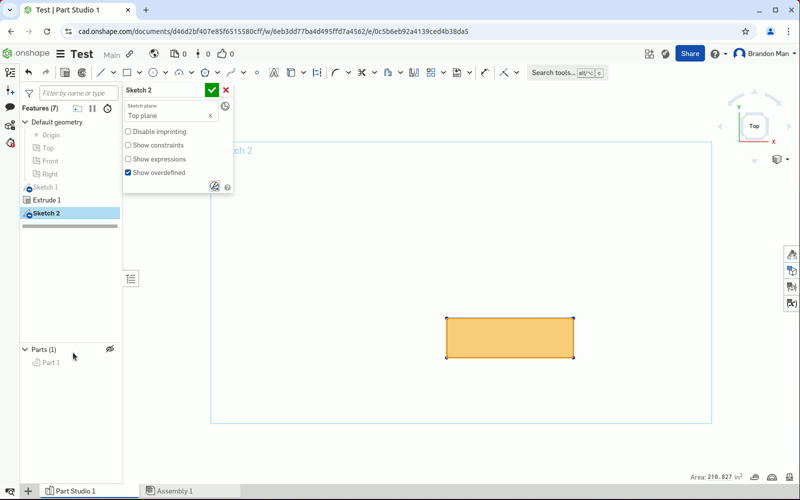
key(shift+e)
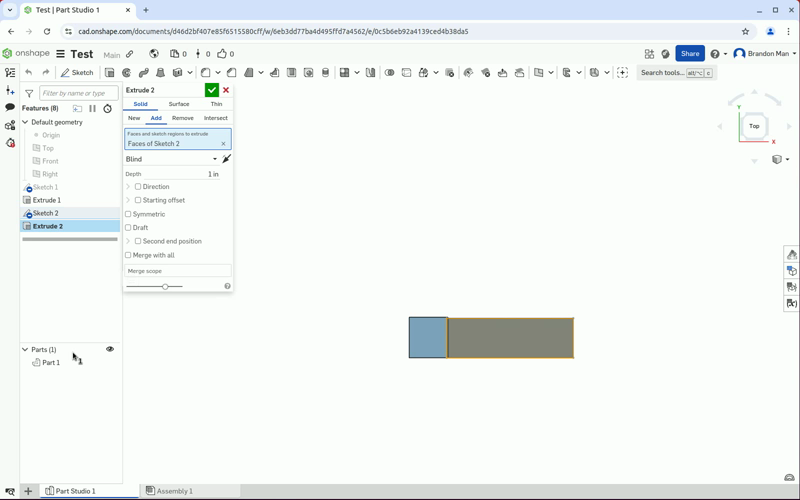
mouse_move(143, 106)
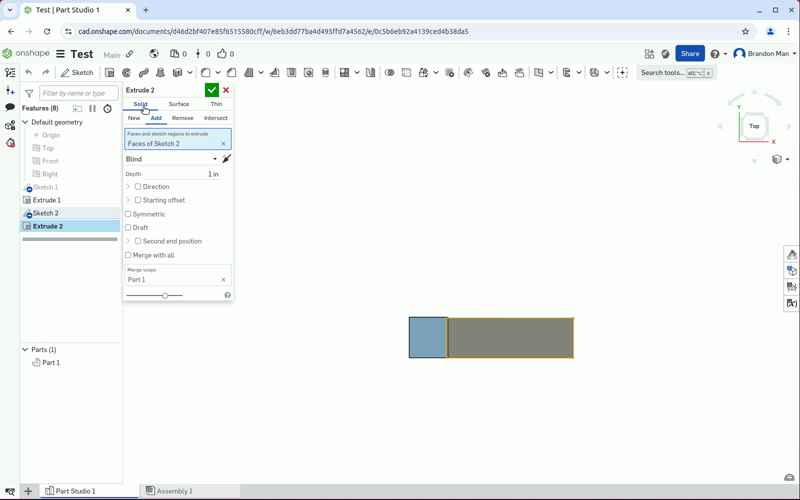
click(143, 106)
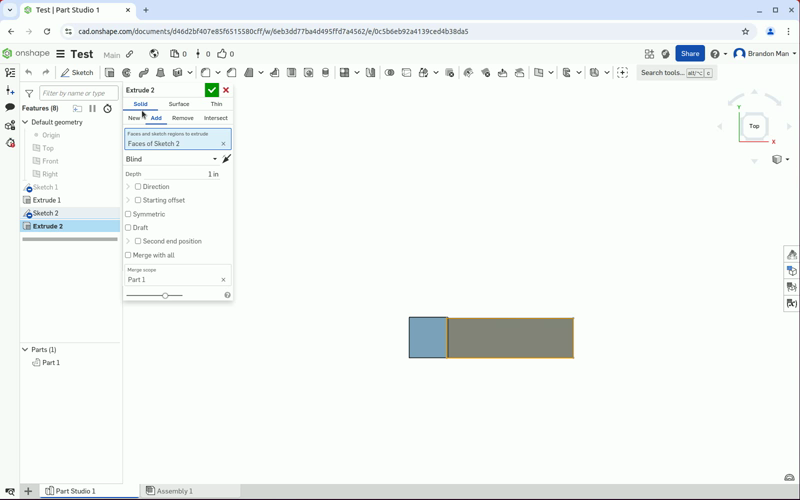
mouse_move(137, 120)
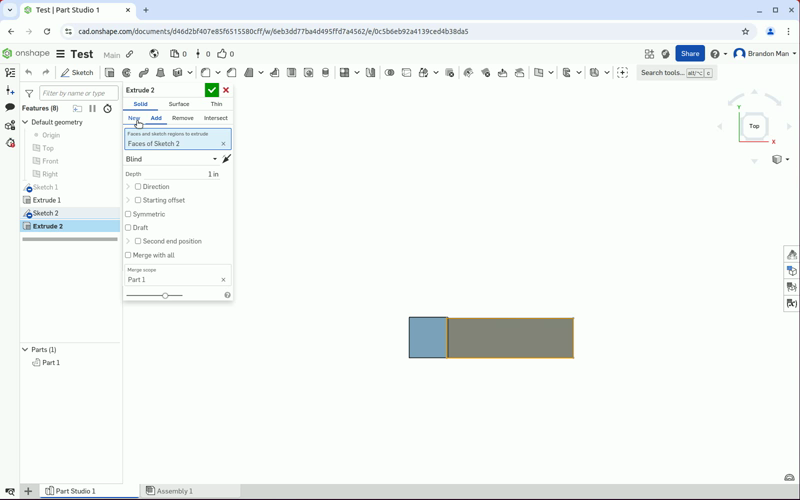
click(137, 120)
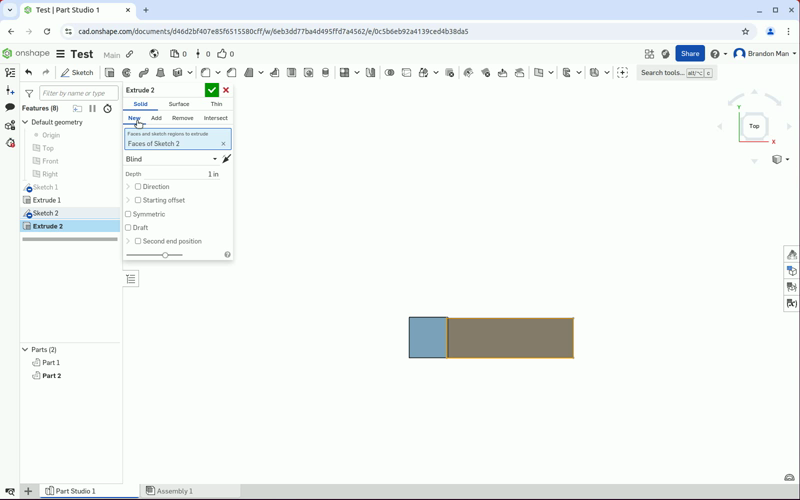
key(tab, 4)
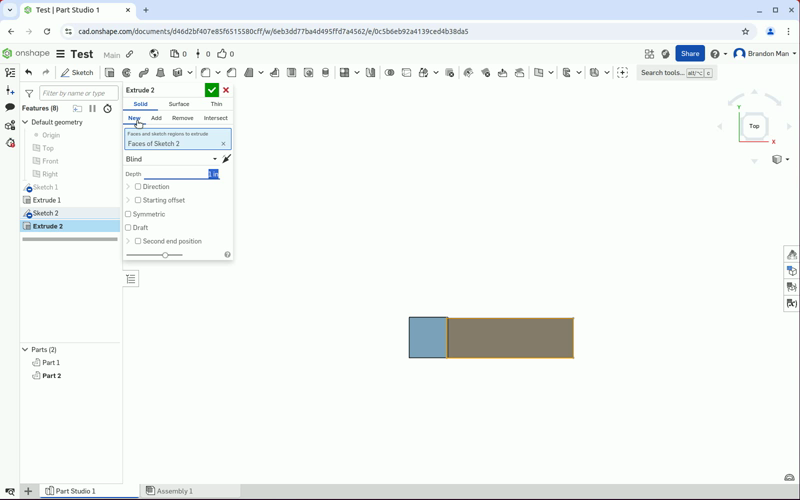
text(12.758)
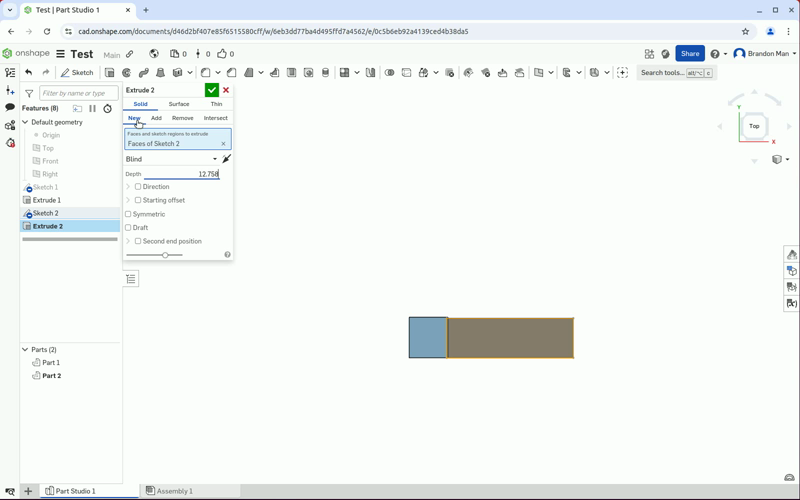
key(enter)
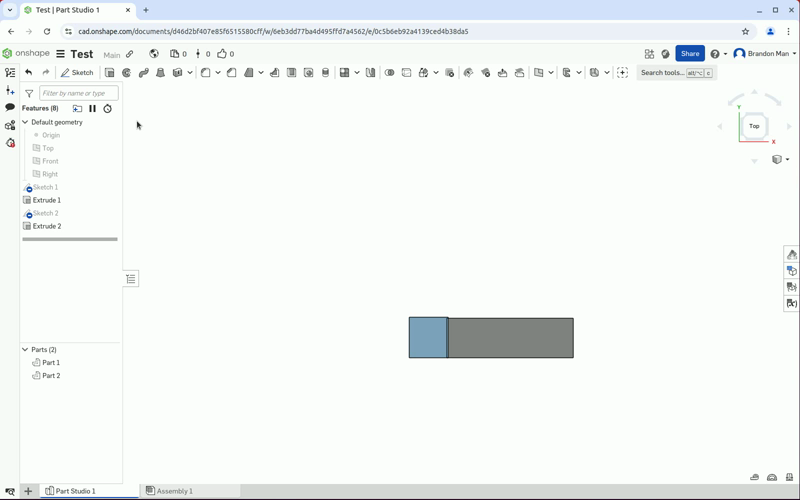
key(shift+h)
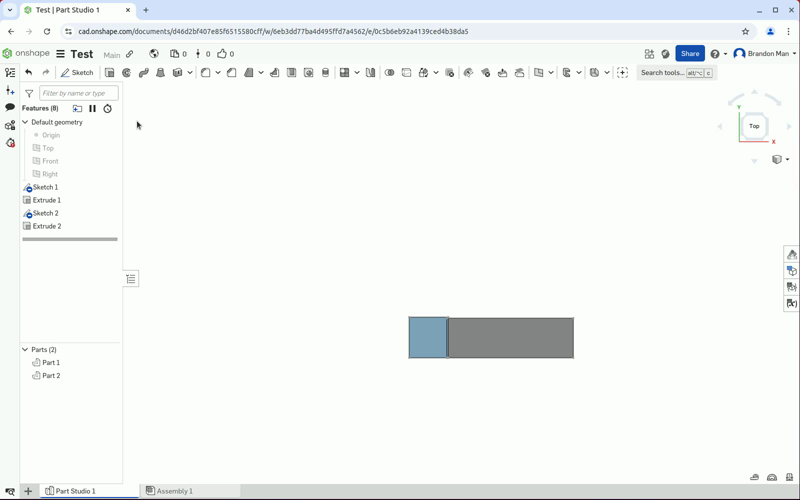
key(shift+h)
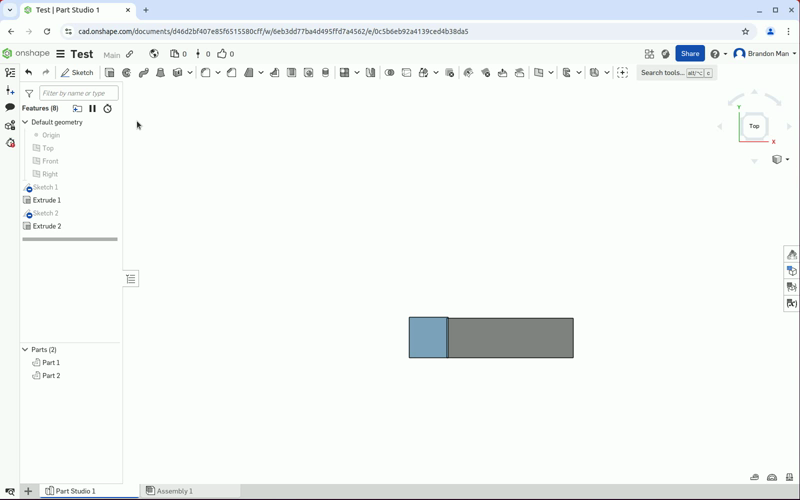
mouse_move(73, 189)
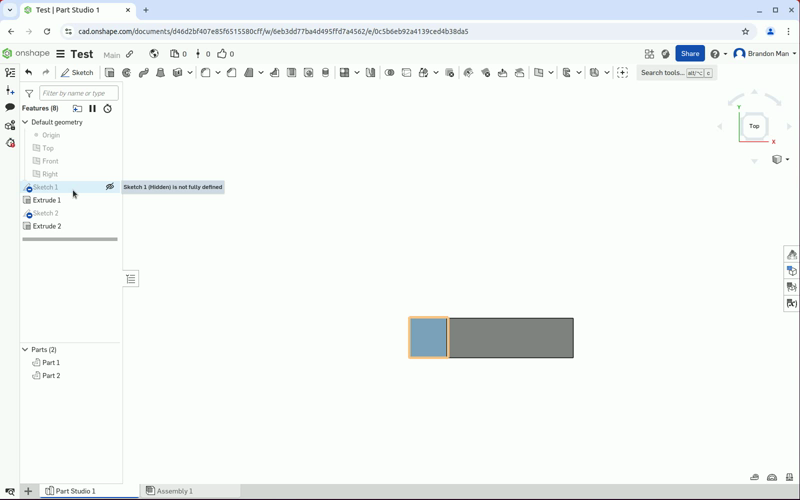
click(73, 189)
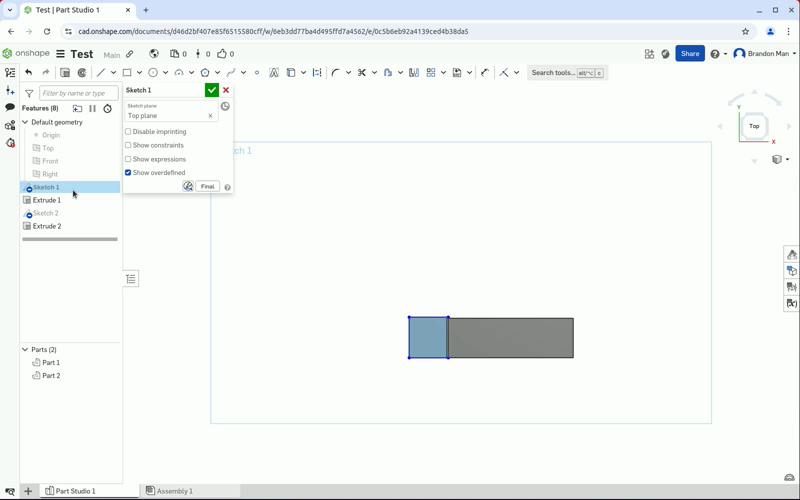
mouse_move(229, 92)
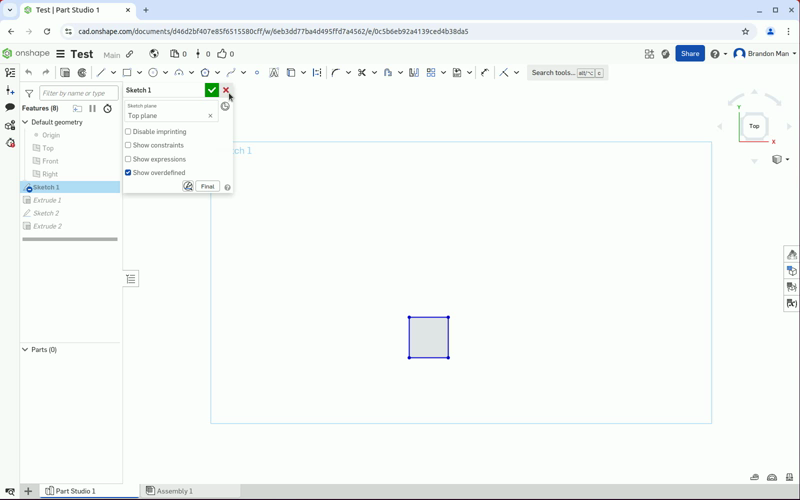
click(229, 92)
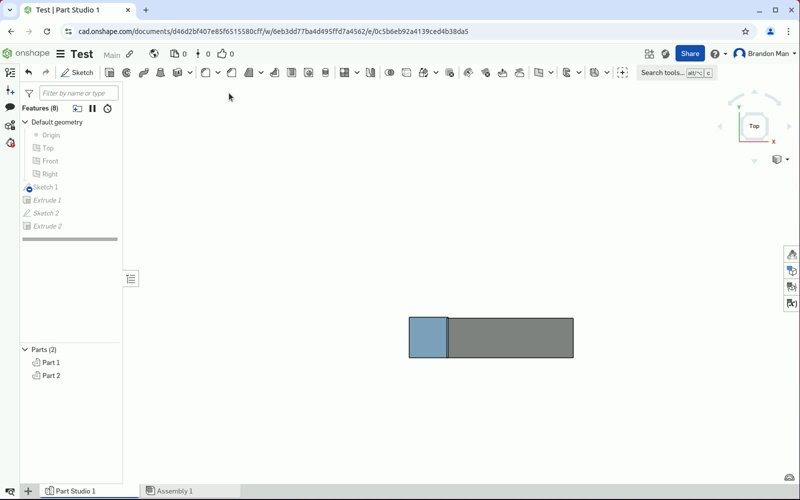
mouse_move(73, 352)
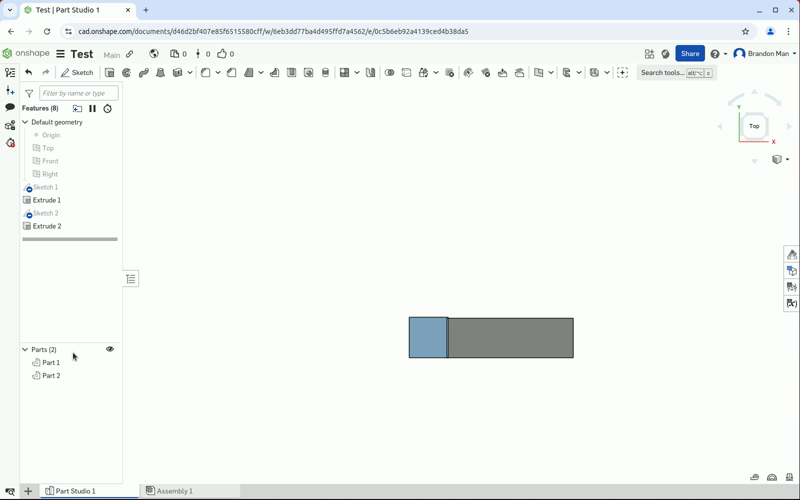
key(y)
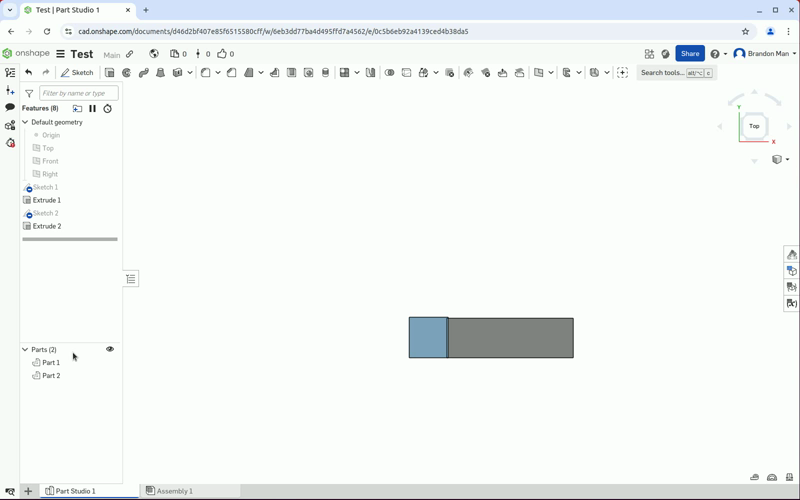
key(shift+p)
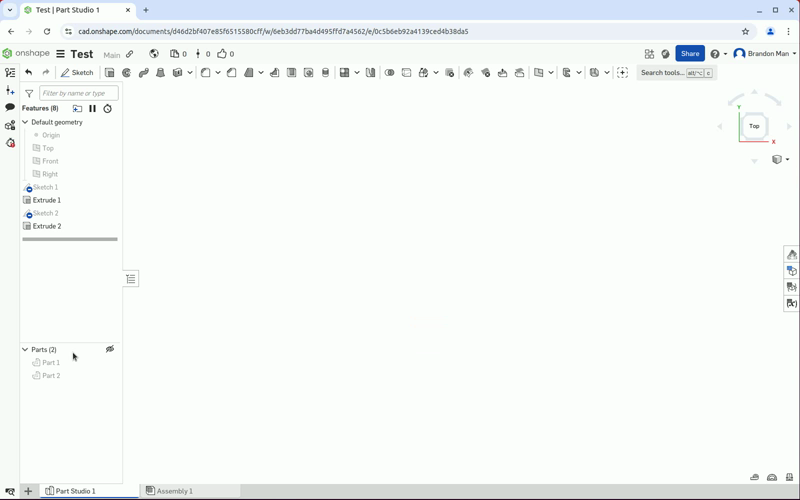
key(space)
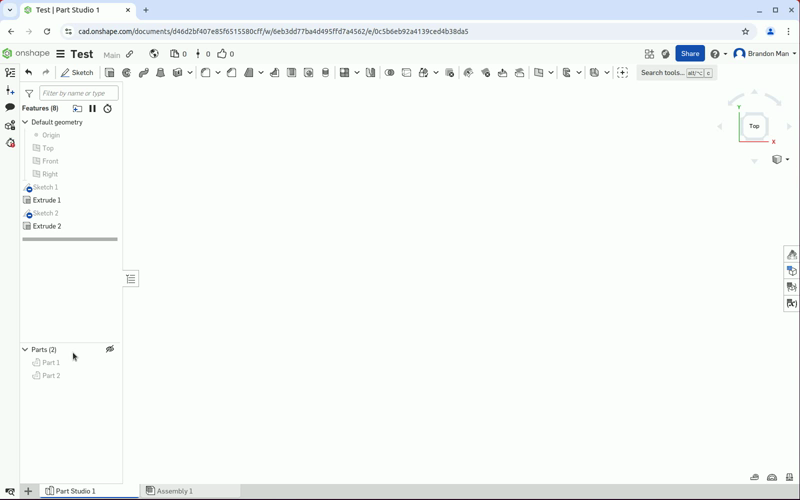
key_down(shift)
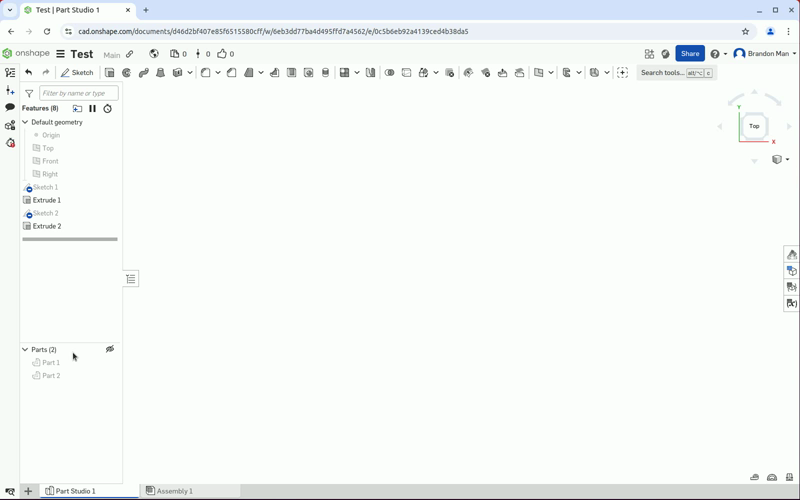
key(up)
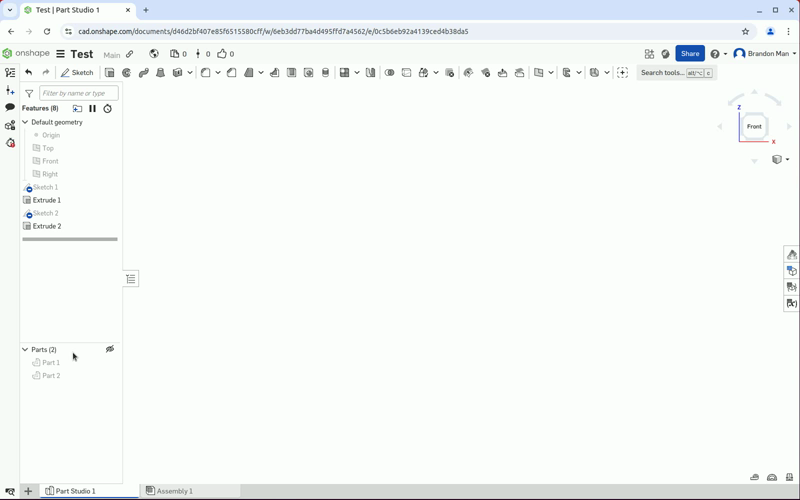
key_up(shift)
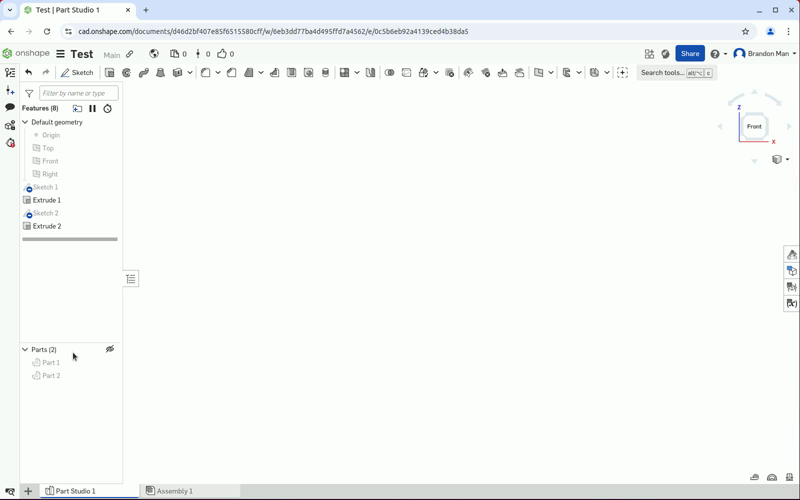
key(space)
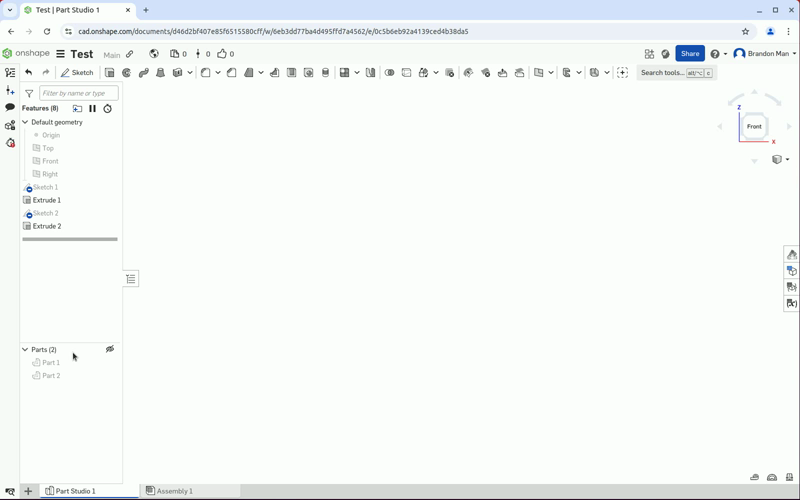
key_down(shift)
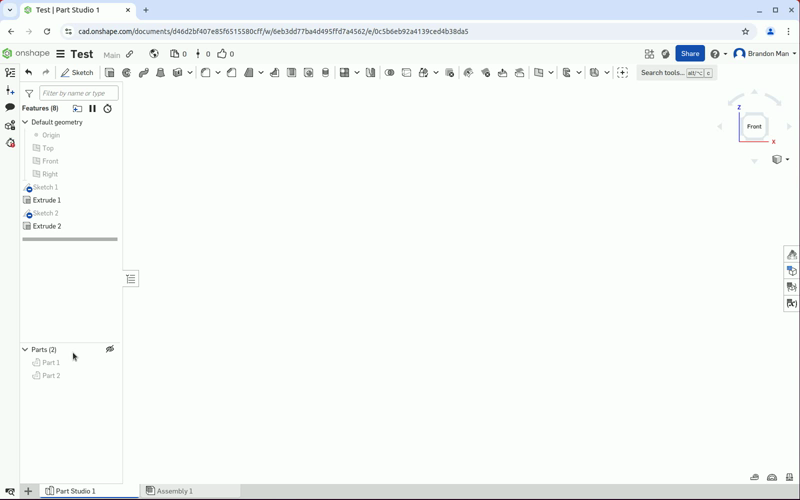
key(left)
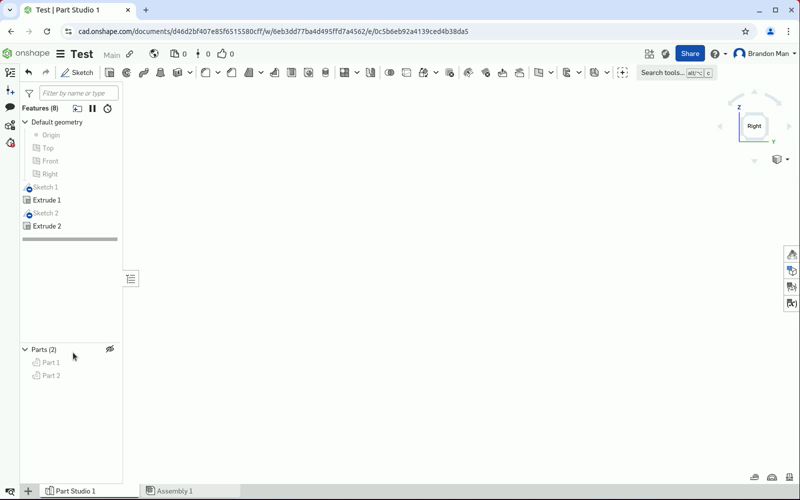
key_up(shift)
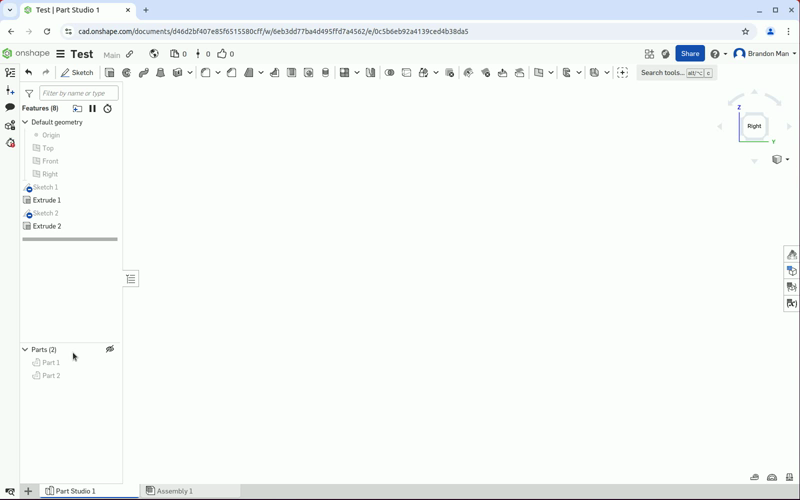
mouse_move(73, 352)
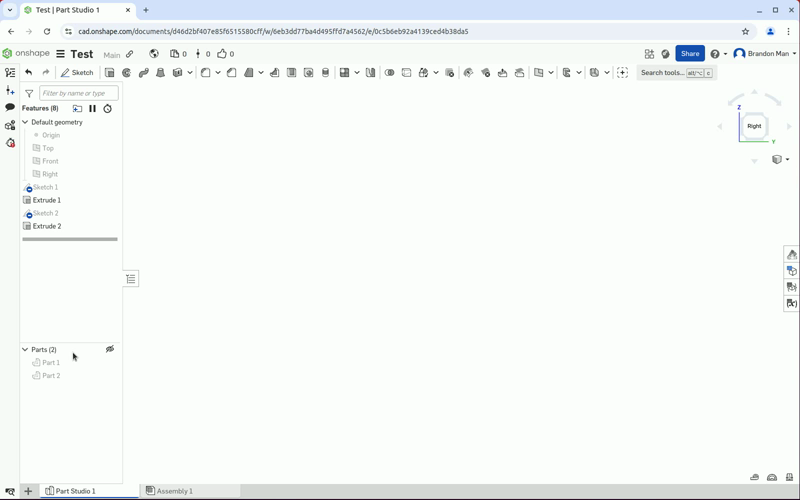
key(shift+y)
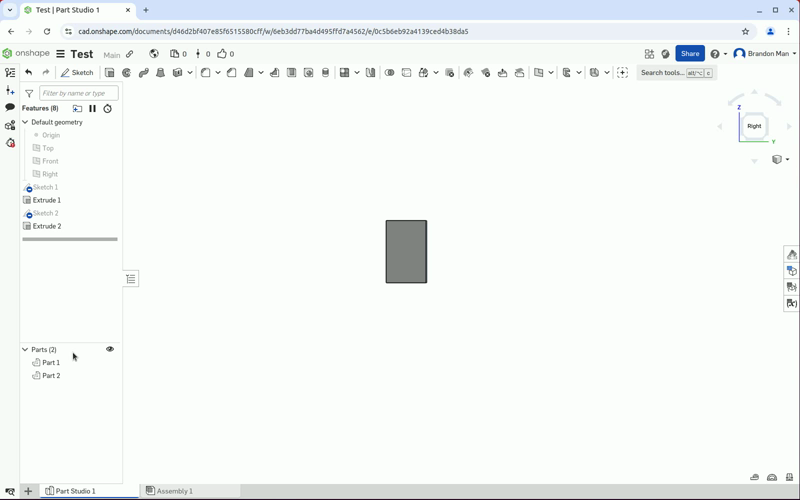
mouse_move(541, 75)
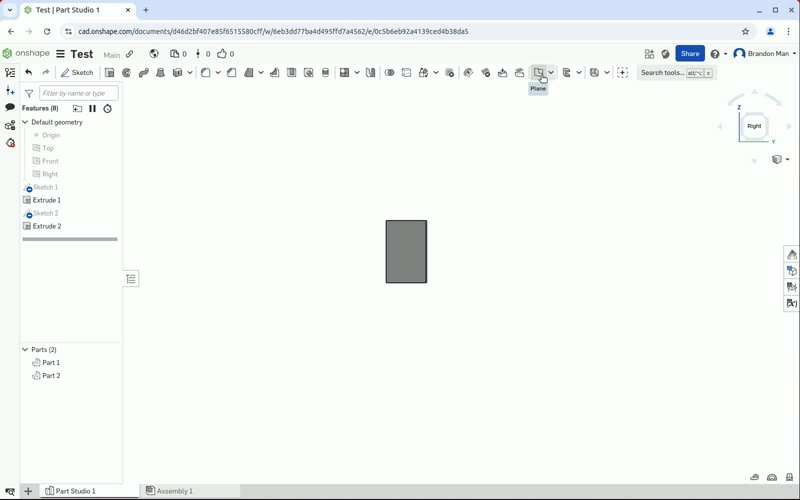
click(541, 75)
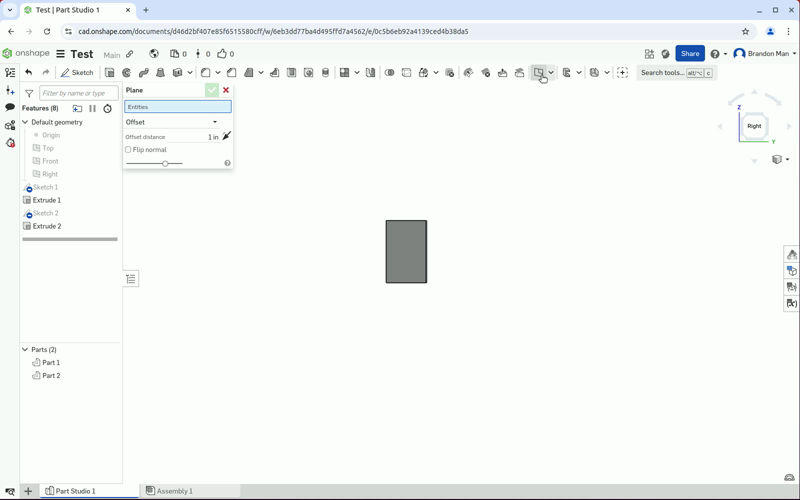
mouse_move(73, 176)
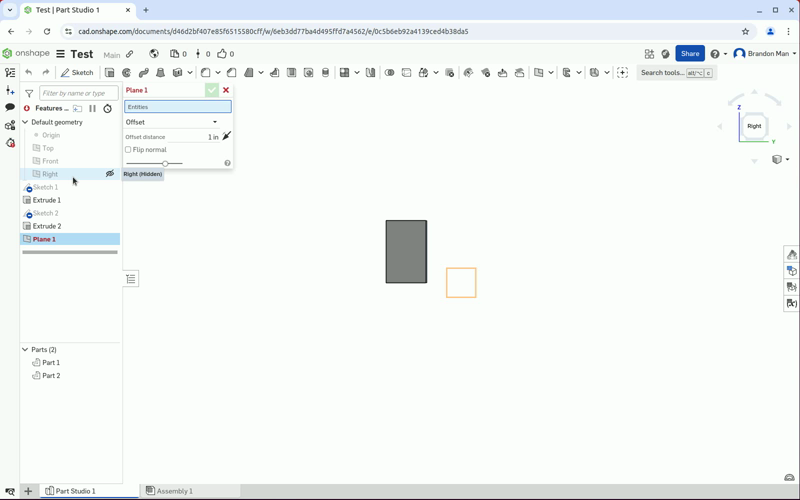
click(73, 176)
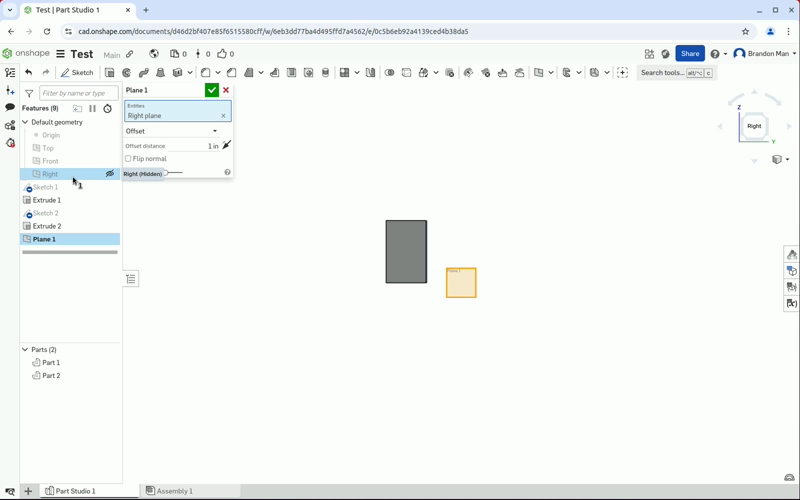
key(tab, 2)
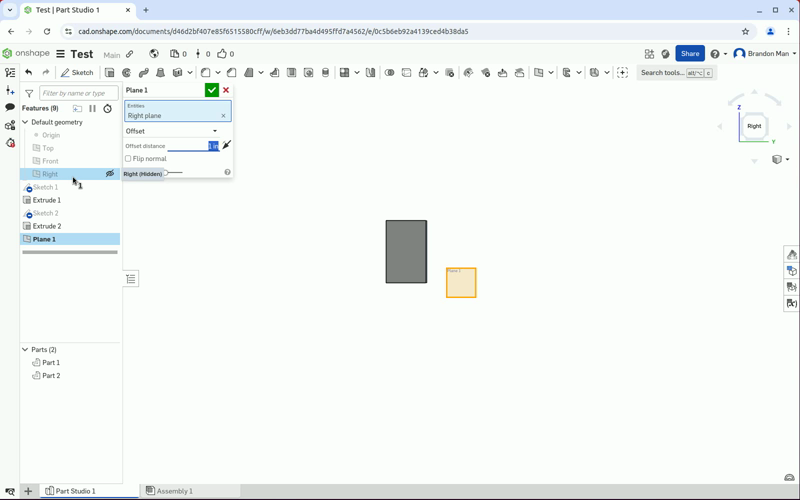
text(23.108)
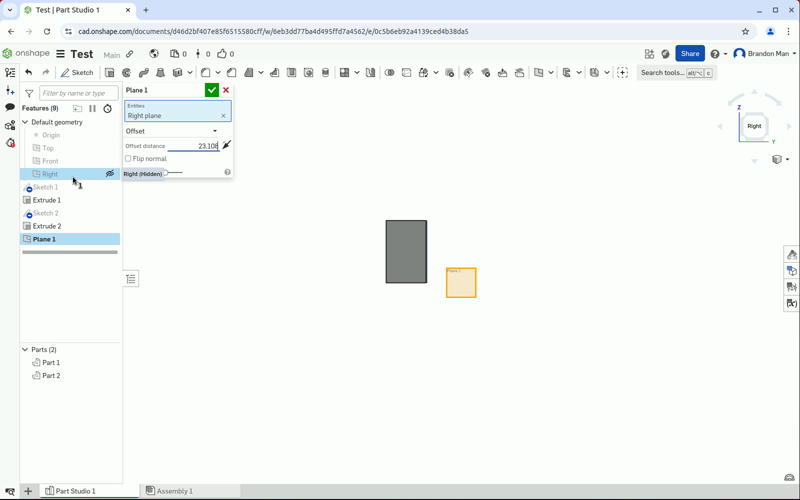
key(enter, 2)
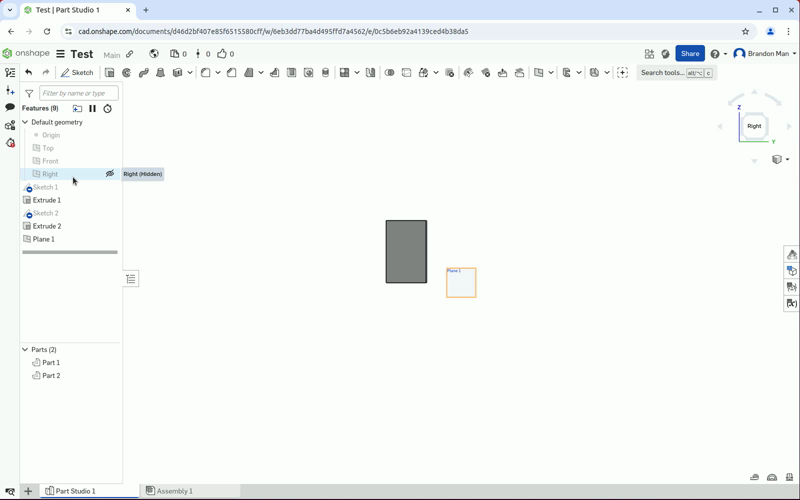
key(shift+s)
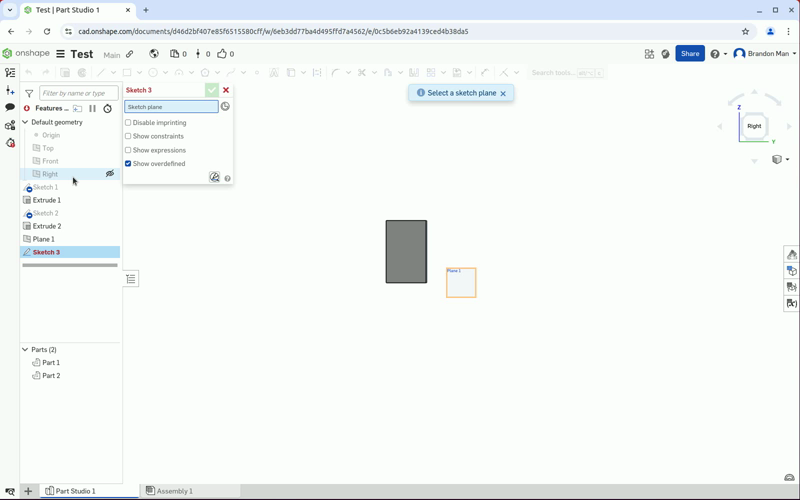
mouse_move(73, 241)
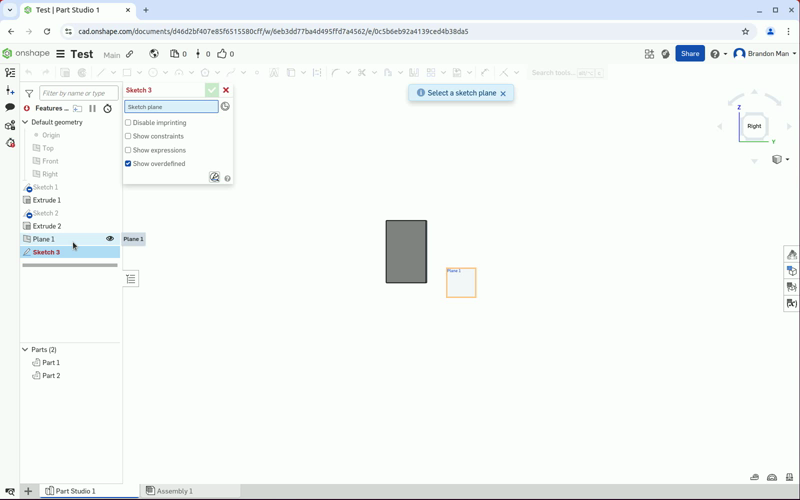
click(73, 241)
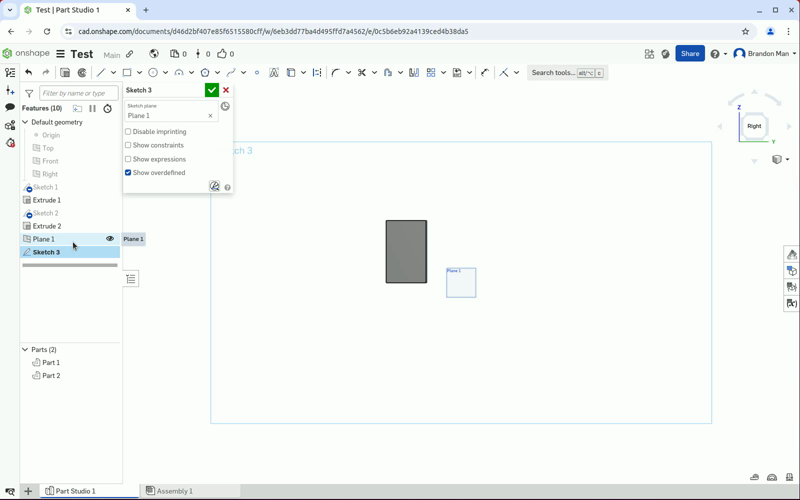
mouse_move(73, 352)
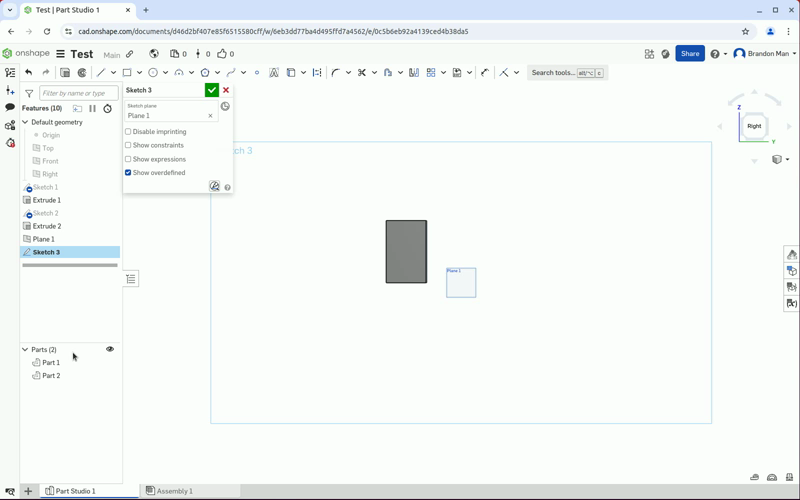
key(y)
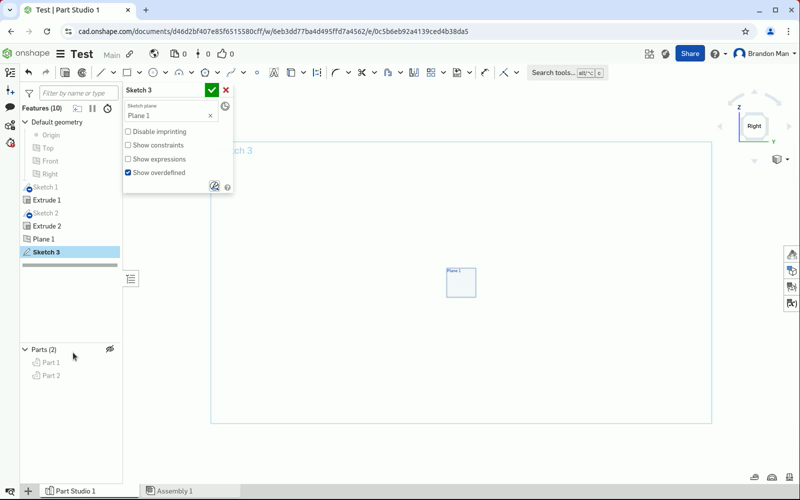
key(l)
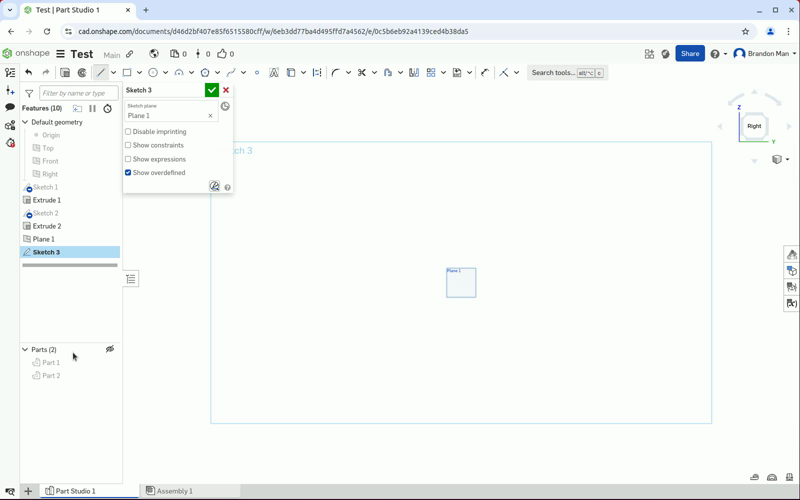
key_down(shift)
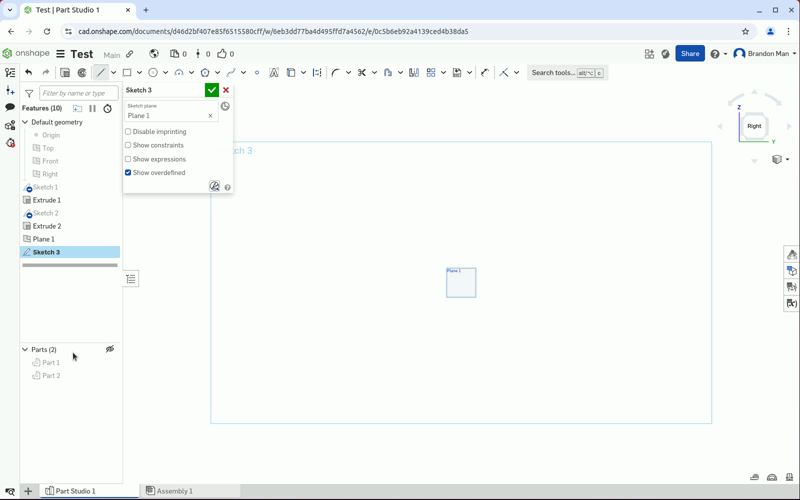
mouse_move(399, 237)
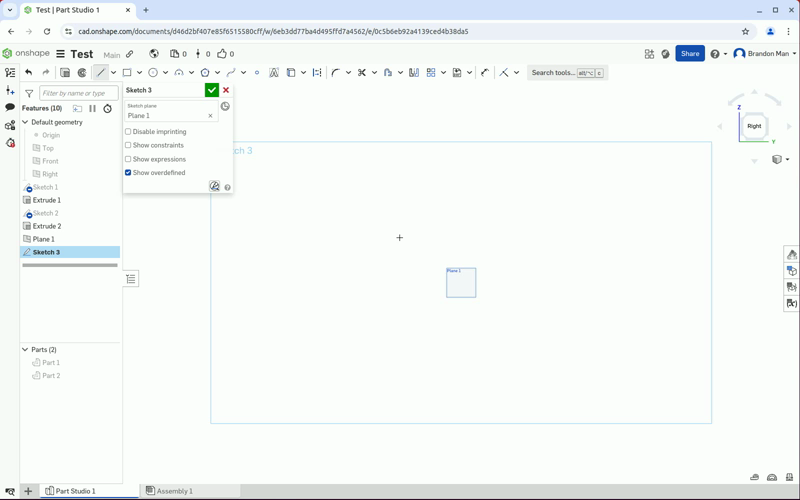
click(399, 237)
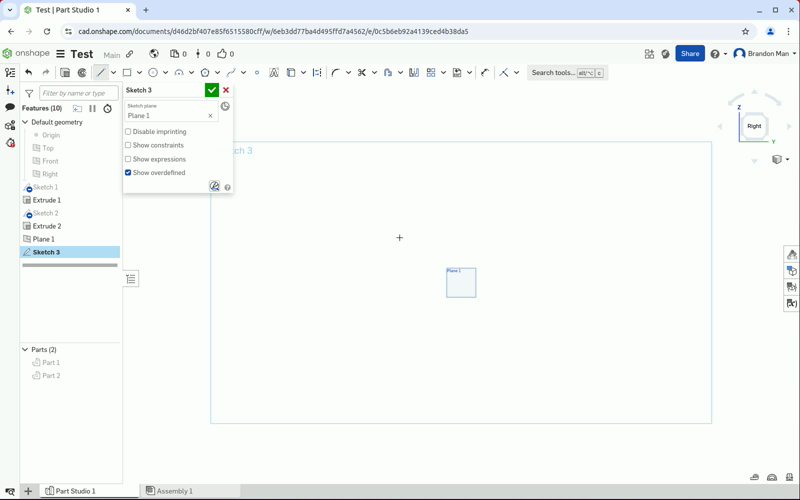
key_up(shift)
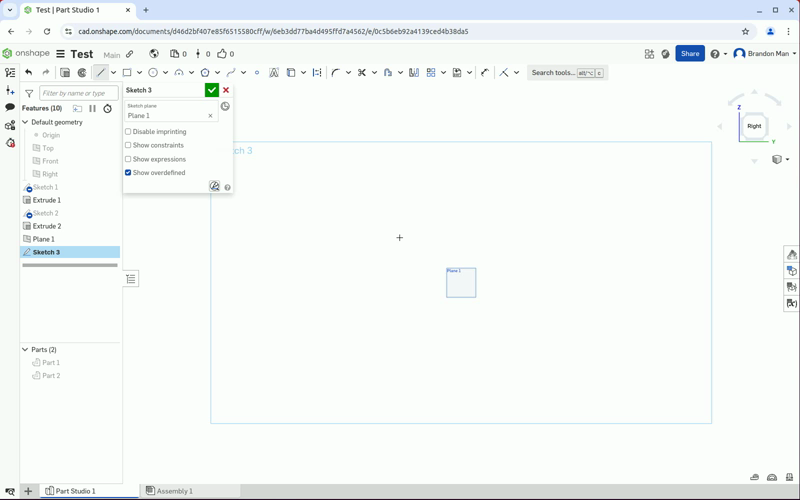
key_down(shift)
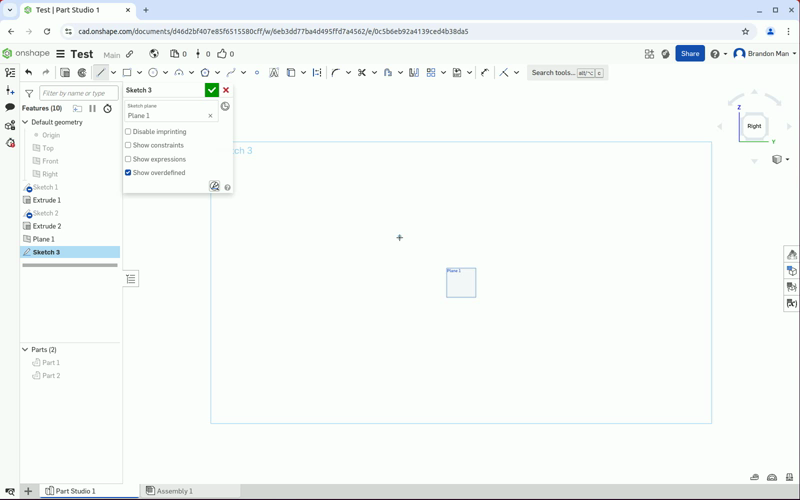
mouse_move(429, 237)
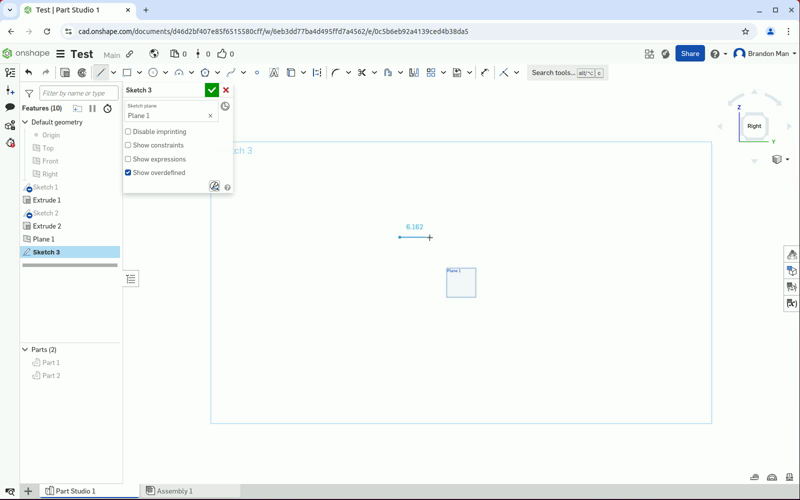
mouse_move(404, 237)
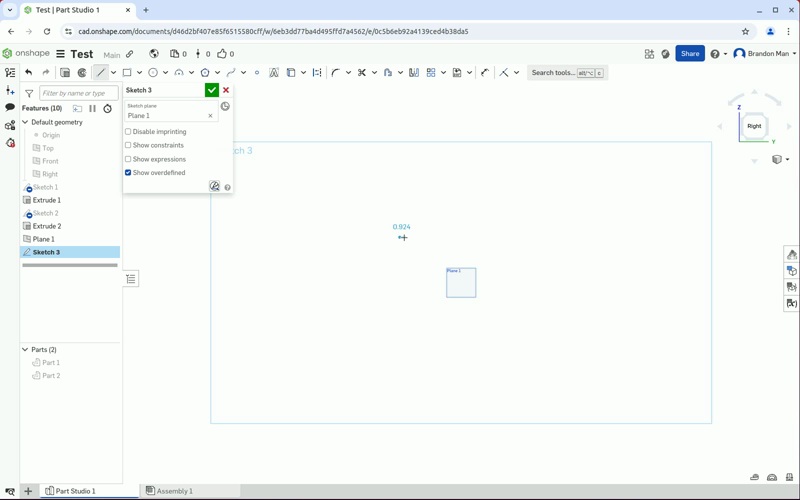
scroll(6)
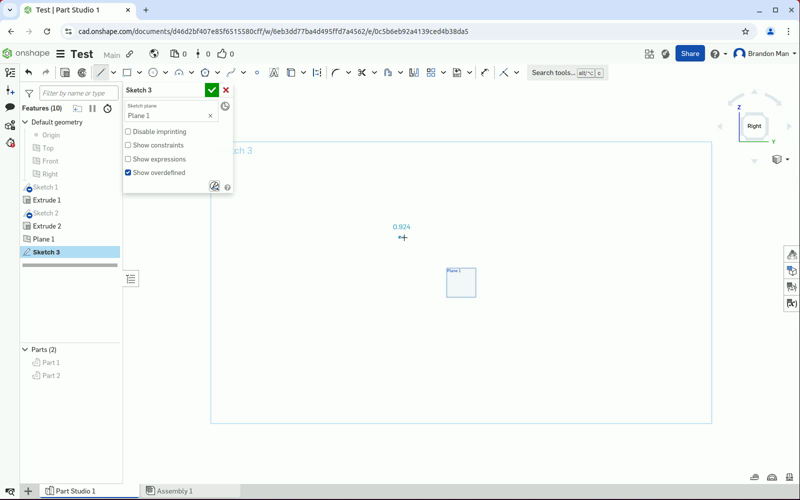
scroll(6)
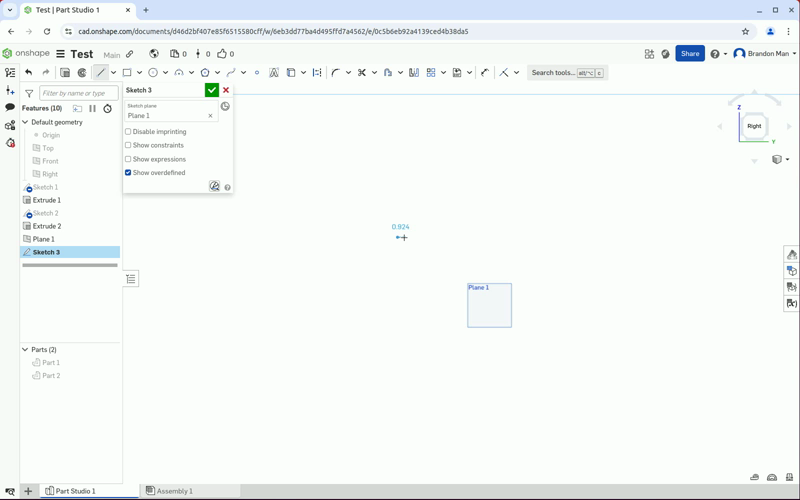
scroll(6)
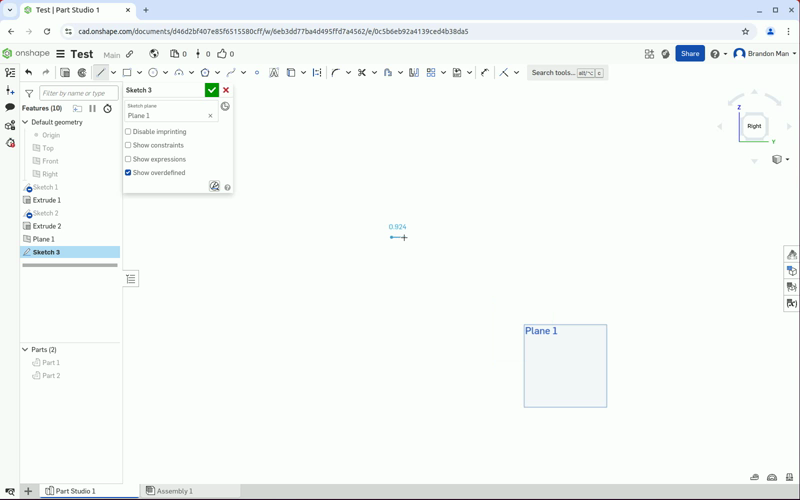
scroll(6)
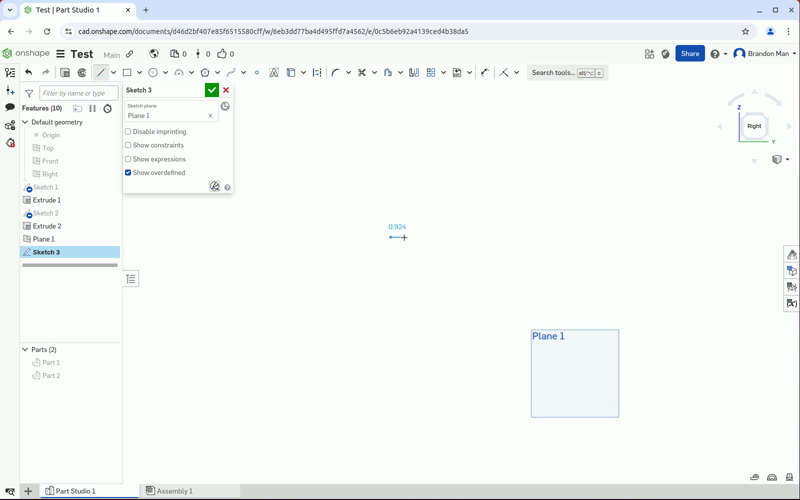
scroll(6)
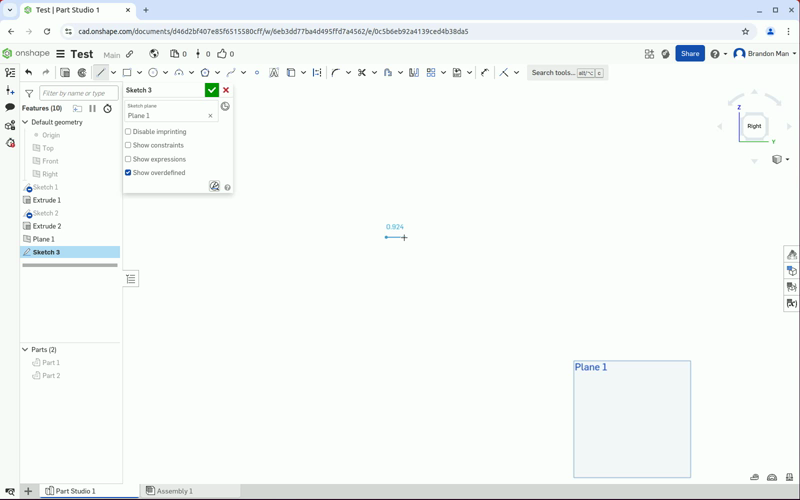
scroll(6)
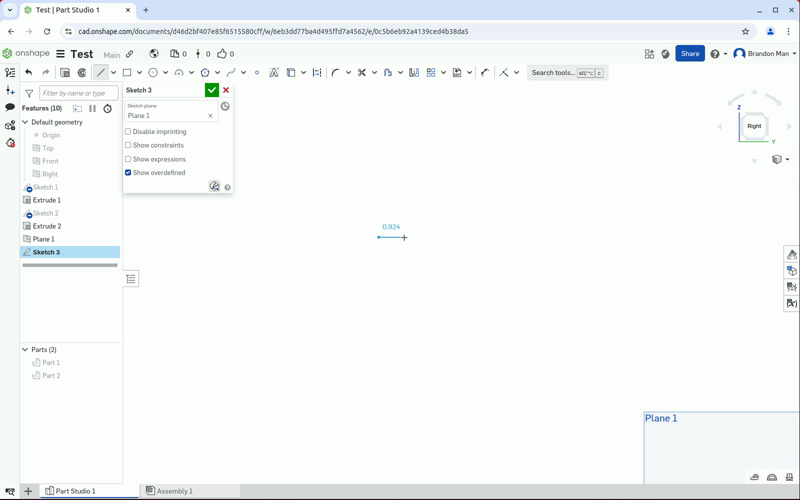
scroll(6)
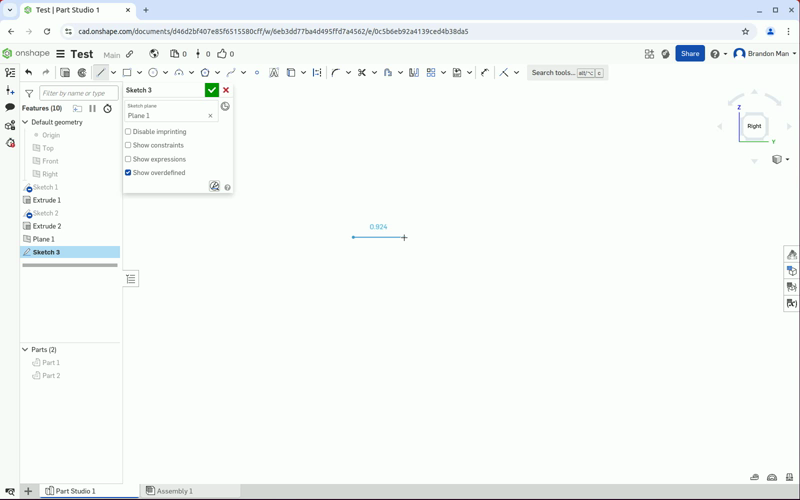
click(404, 237)
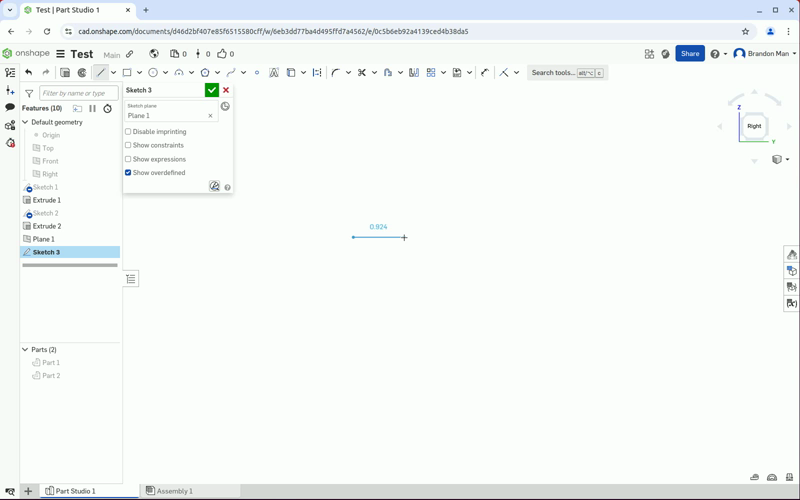
scroll(-6)
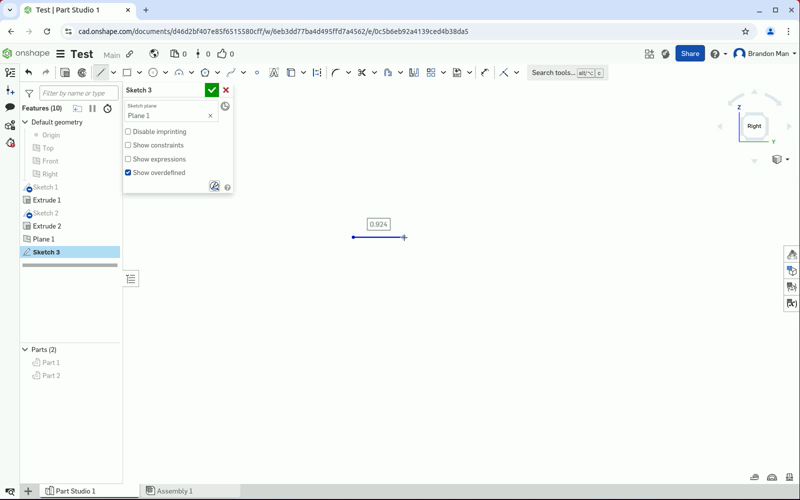
scroll(-6)
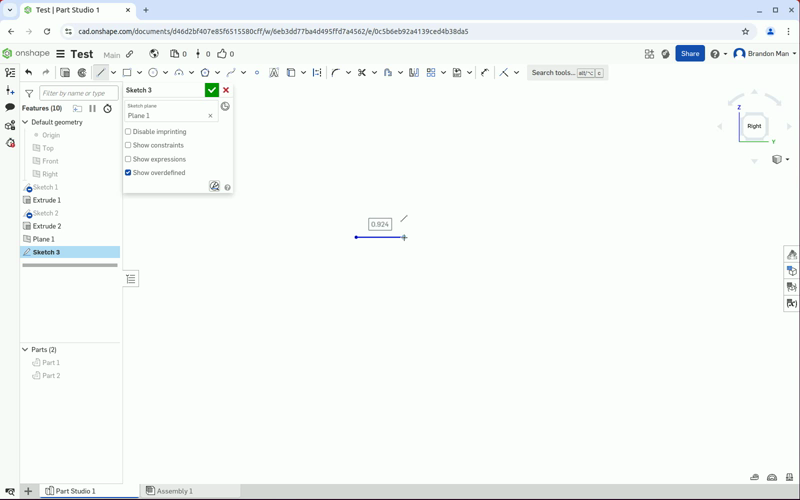
scroll(-6)
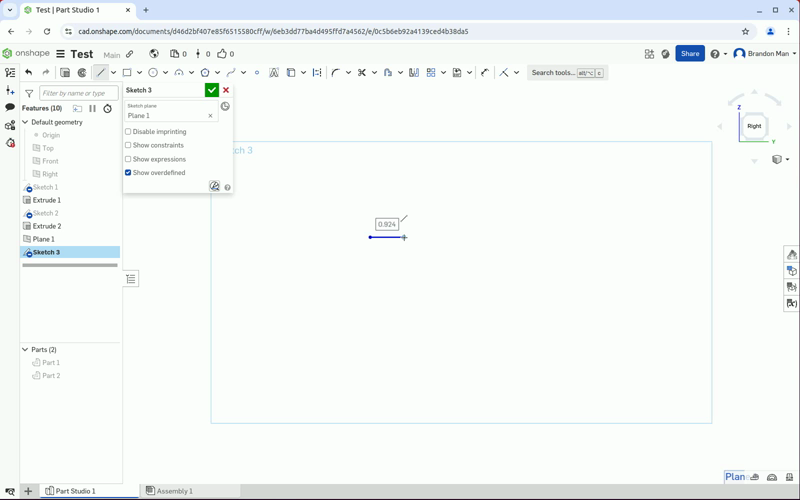
scroll(-6)
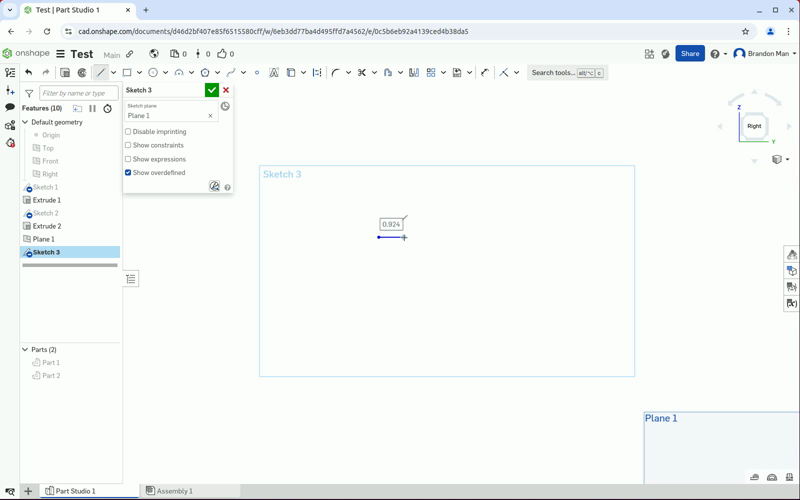
scroll(-6)
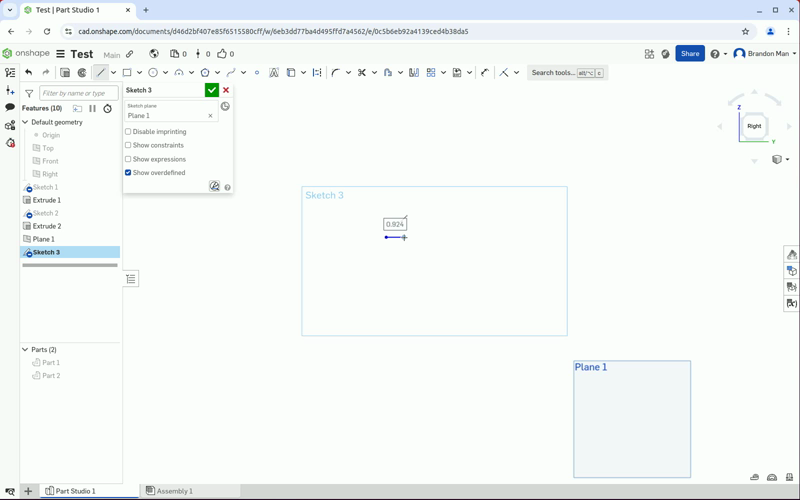
scroll(-6)
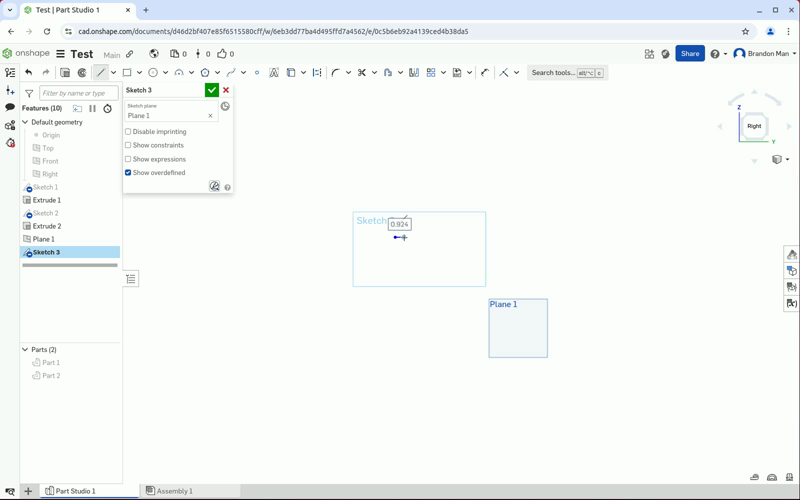
scroll(-6)
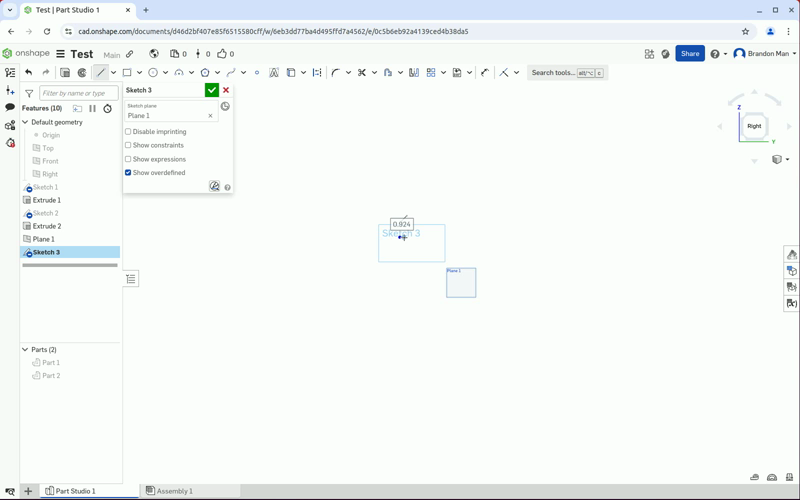
key_up(shift)
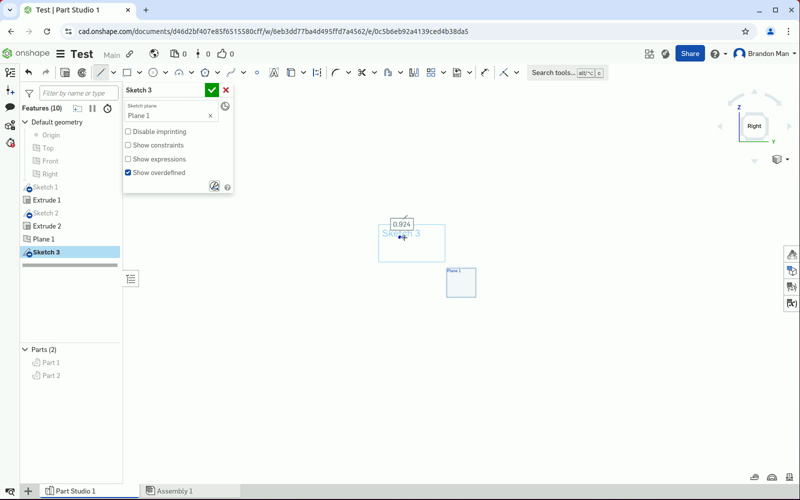
key(esc)
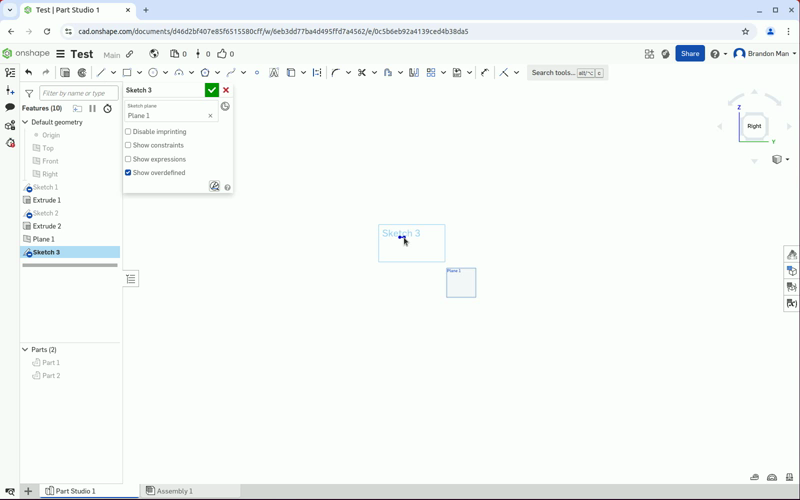
key(a)
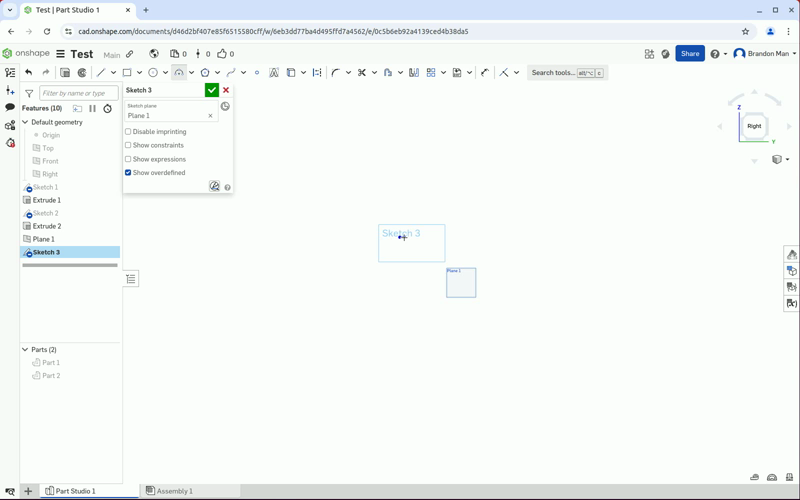
mouse_move(404, 237)
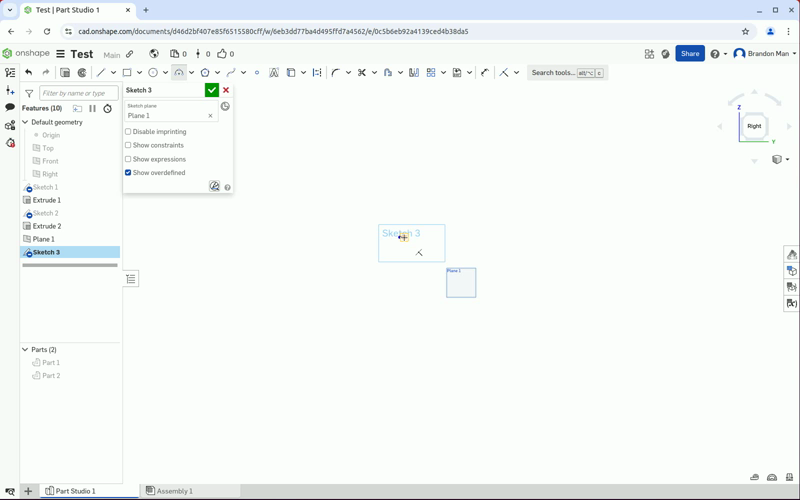
click(404, 237)
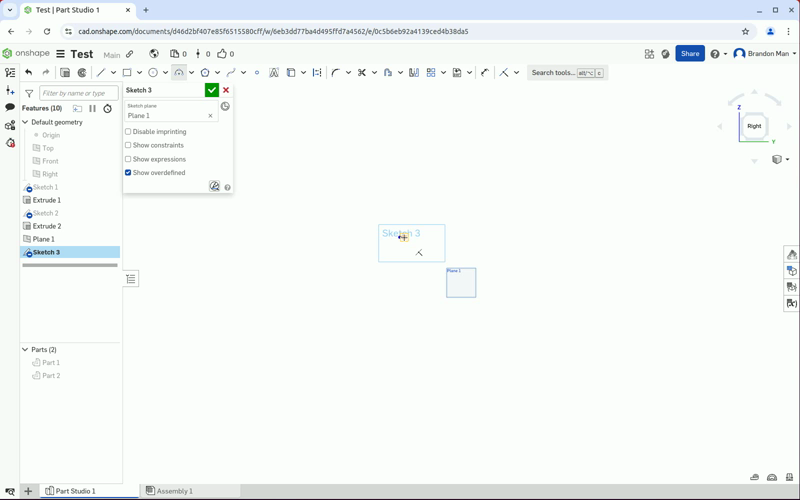
mouse_move(399, 237)
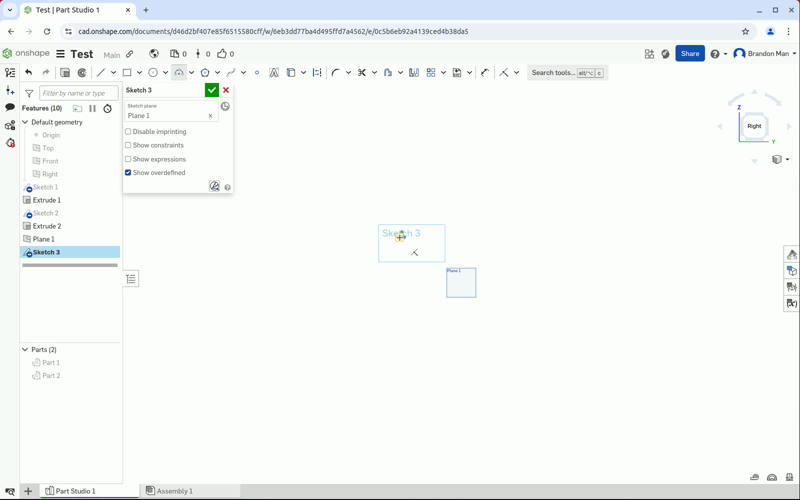
scroll(6)
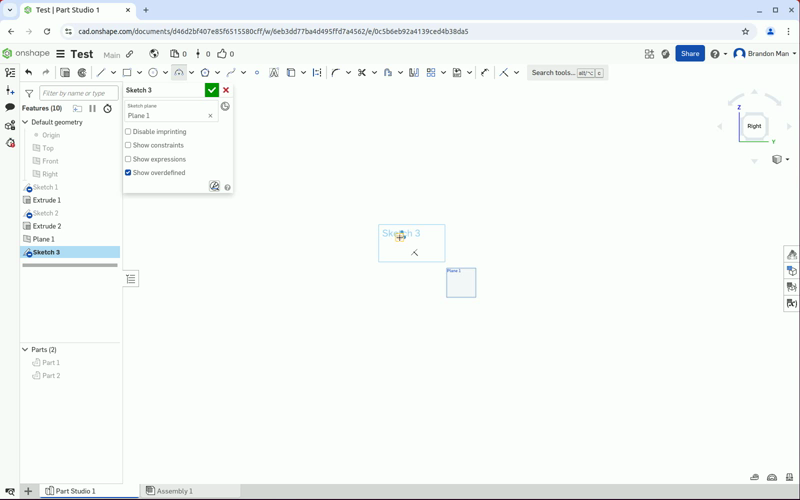
scroll(6)
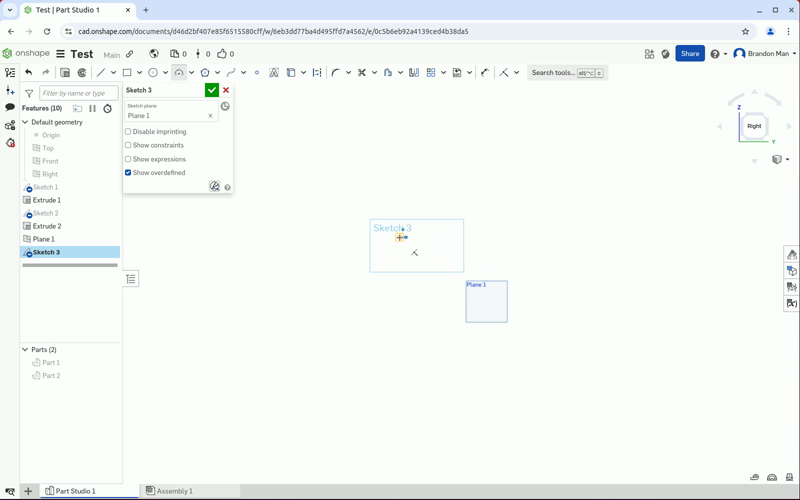
scroll(6)
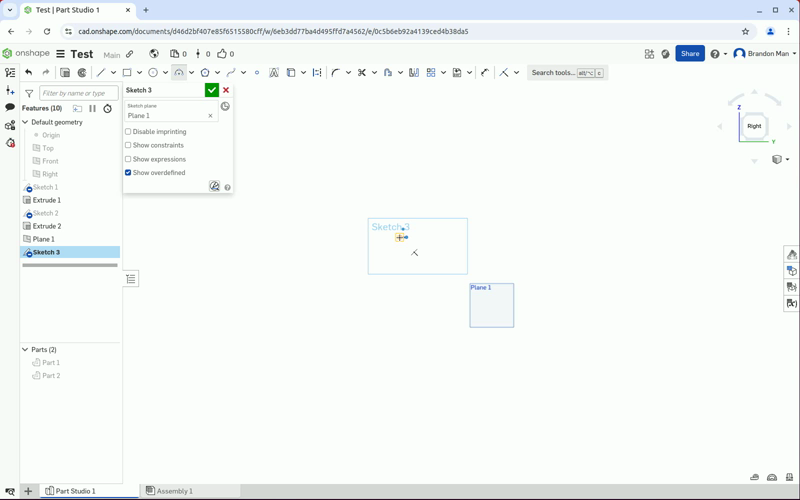
scroll(6)
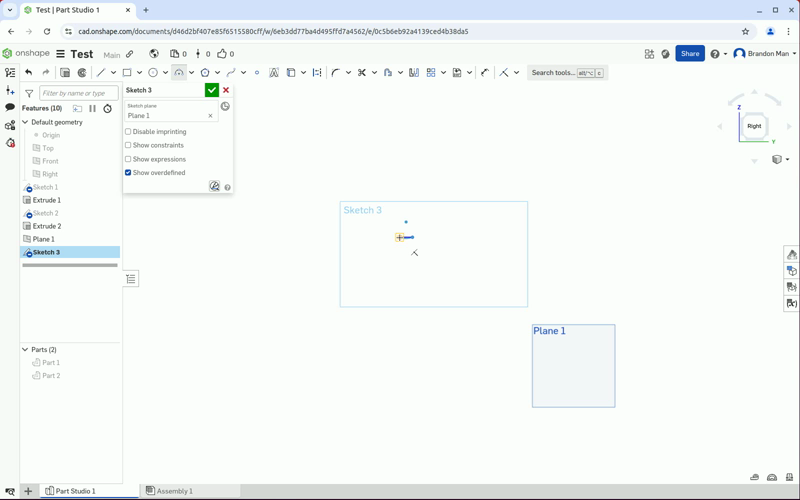
scroll(6)
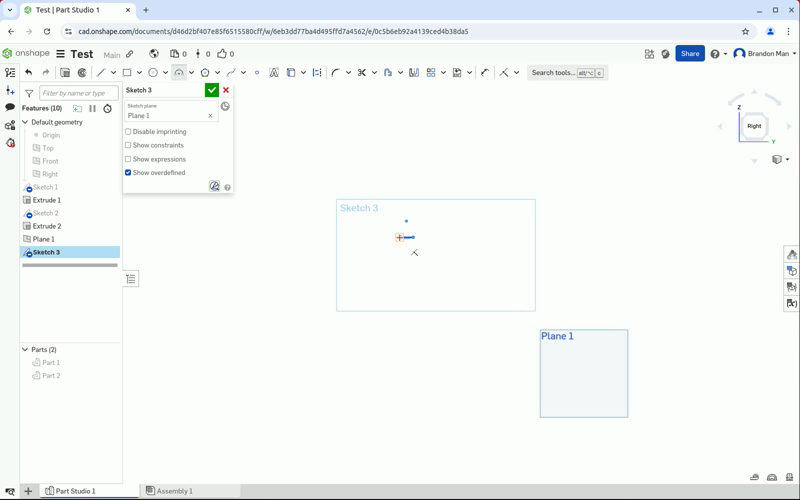
scroll(6)
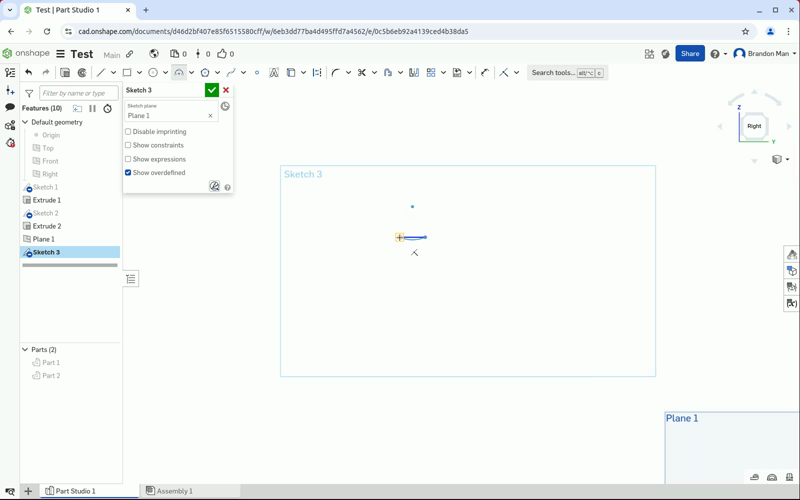
scroll(6)
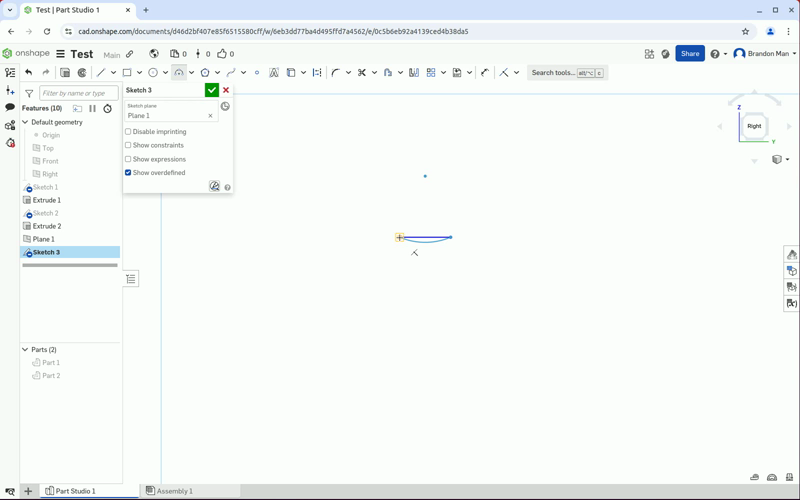
click(399, 237)
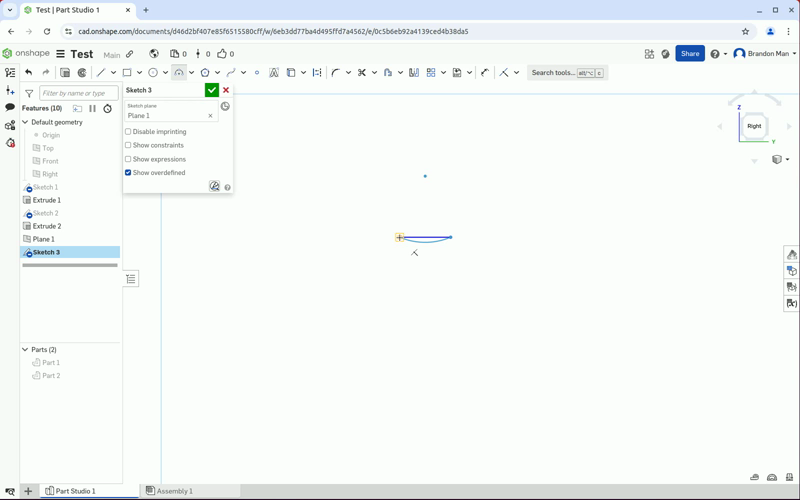
scroll(-6)
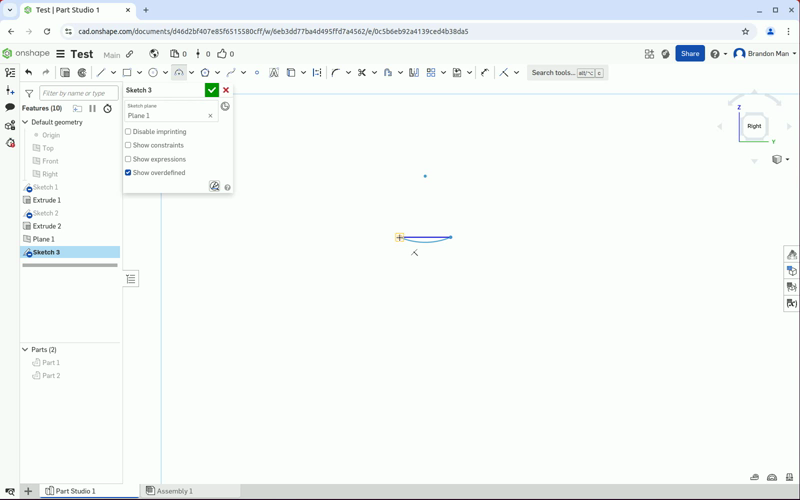
scroll(-6)
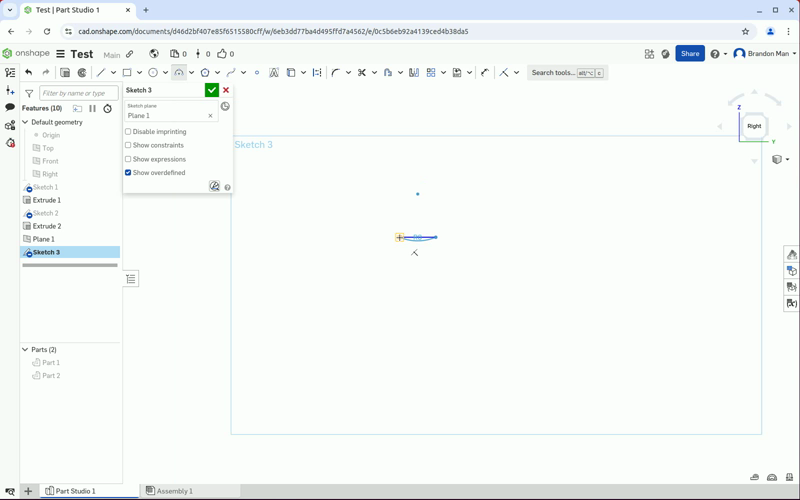
scroll(-6)
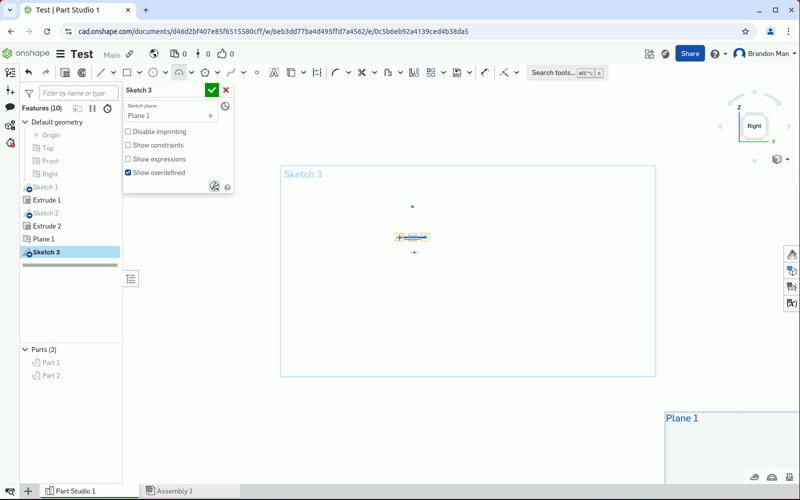
scroll(-6)
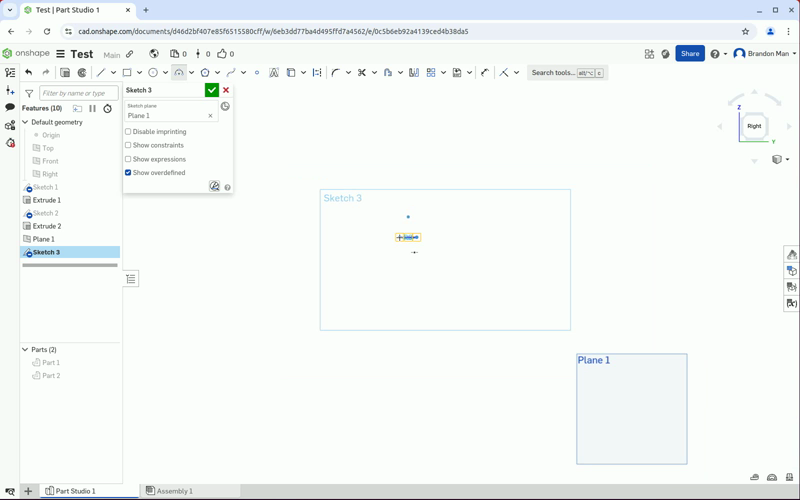
scroll(-6)
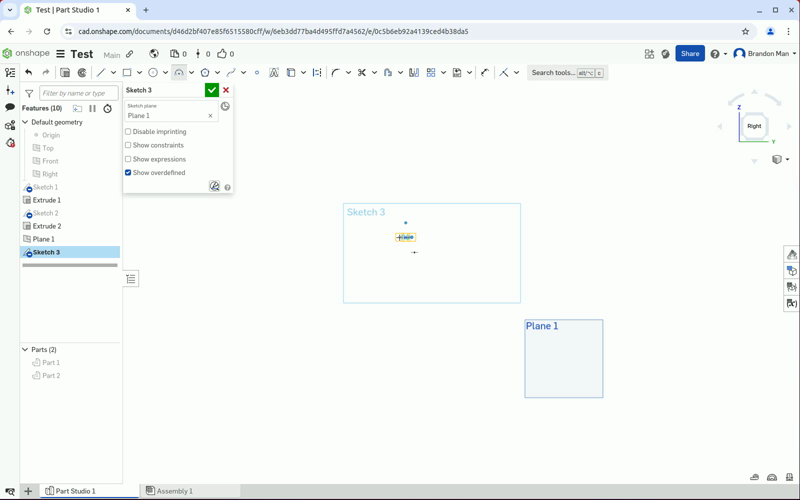
scroll(-6)
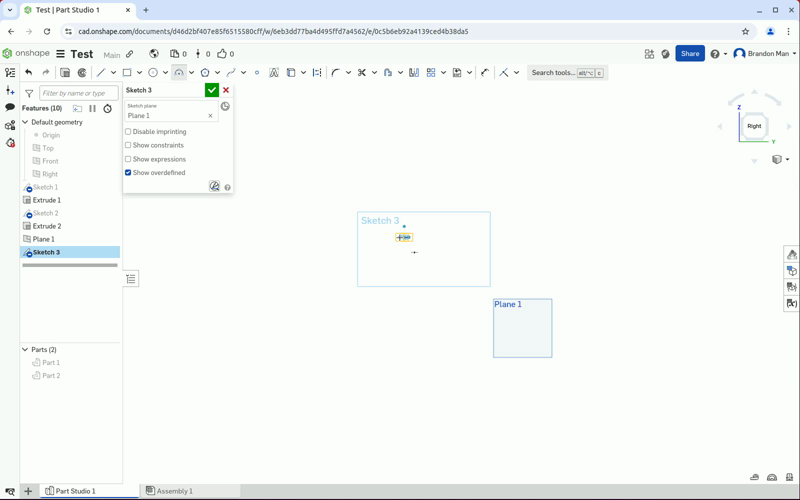
scroll(-6)
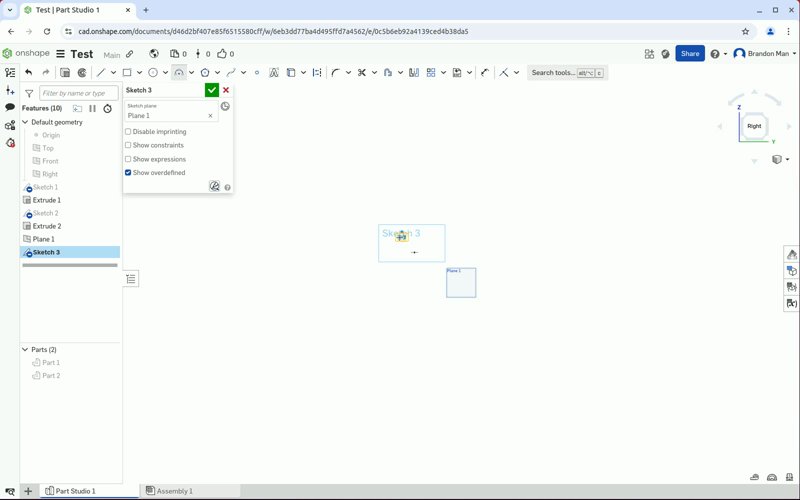
key_down(shift)
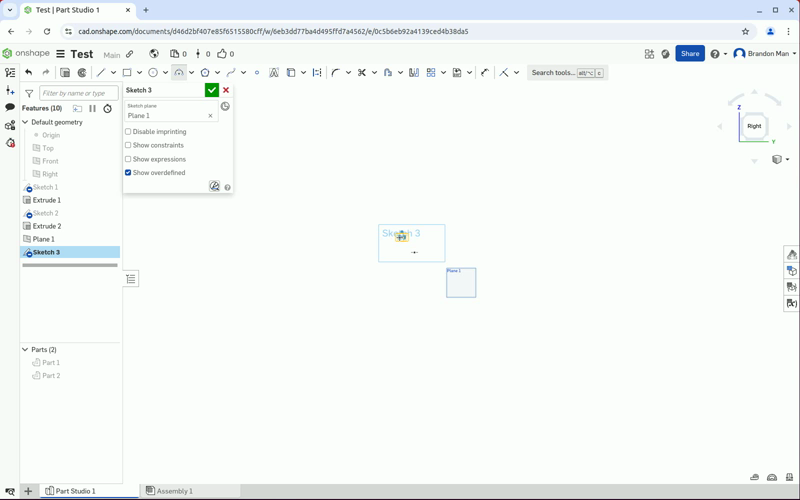
mouse_move(402, 236)
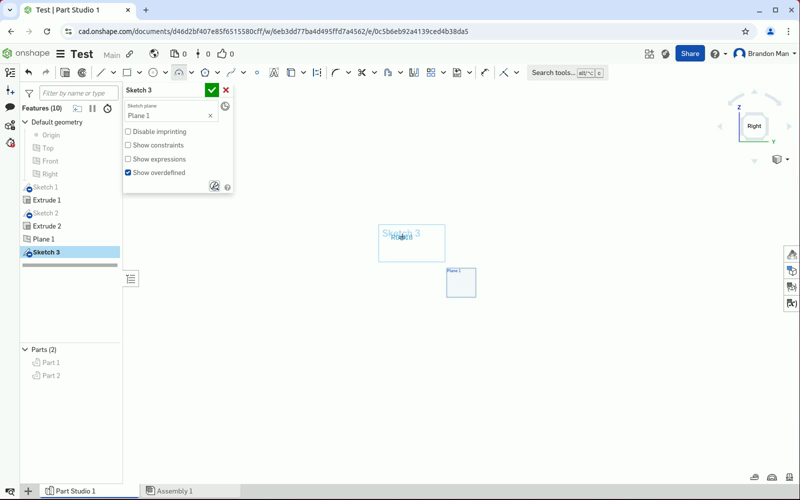
scroll(6)
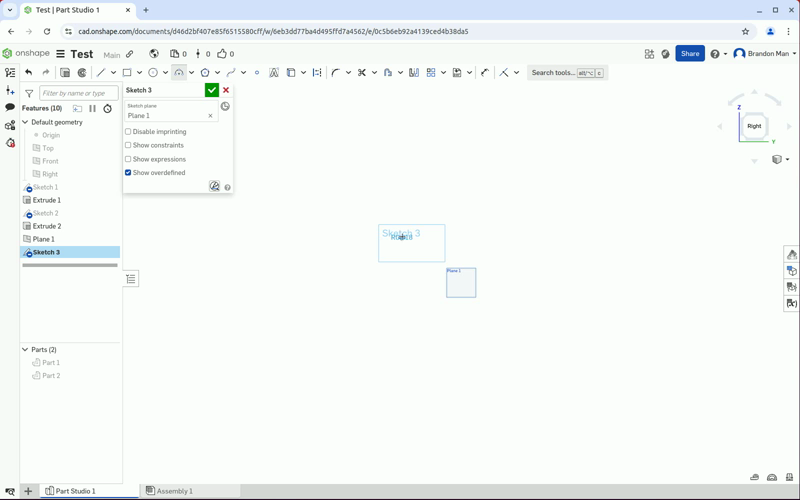
scroll(6)
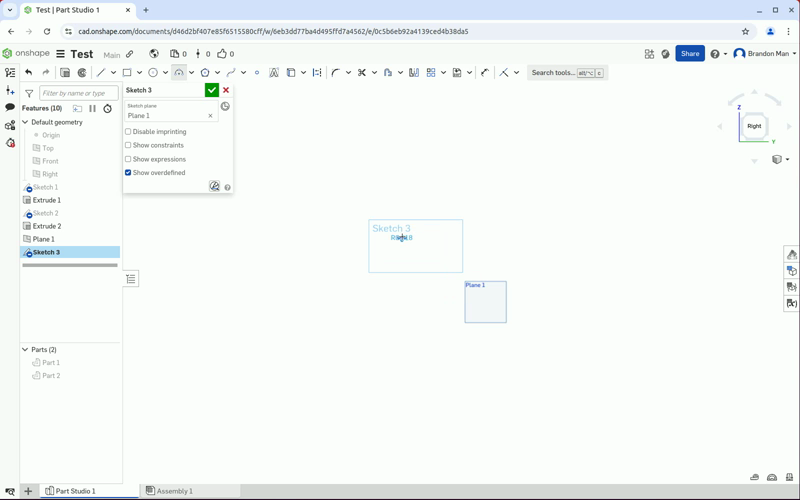
scroll(6)
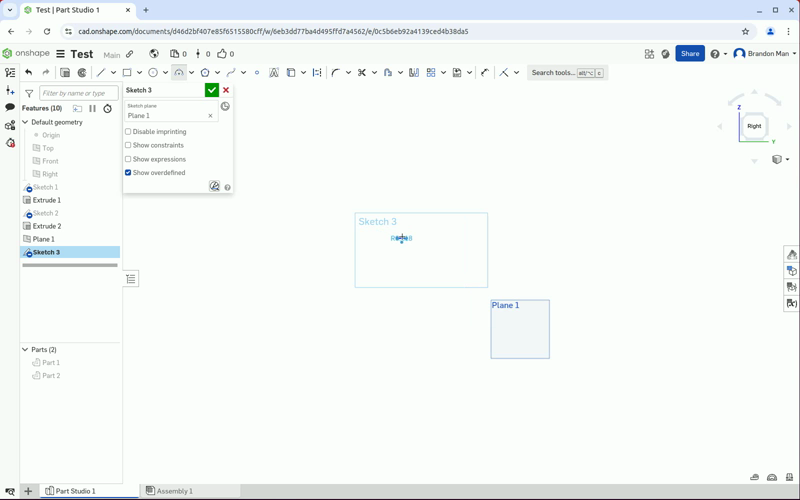
scroll(6)
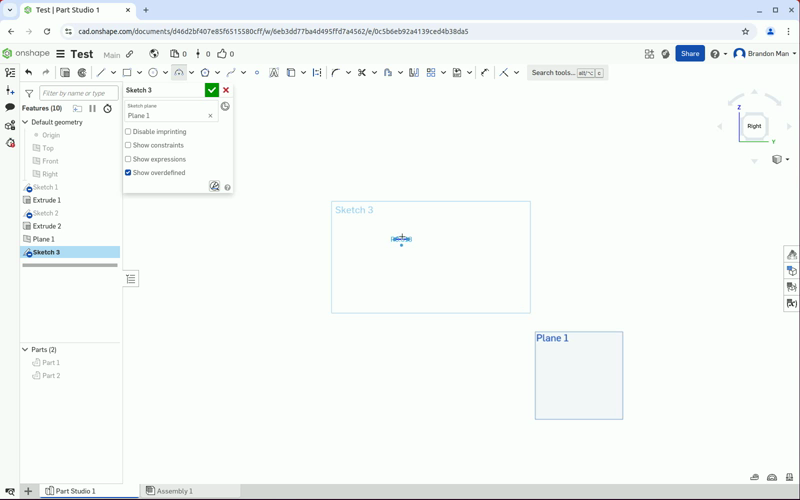
scroll(6)
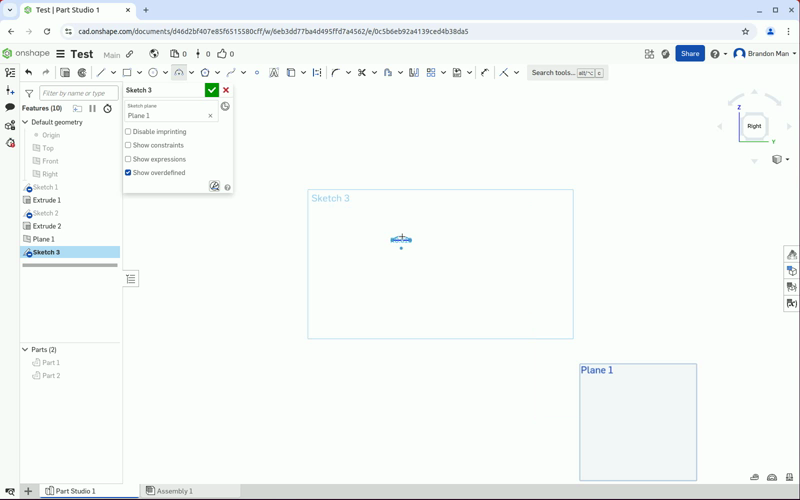
scroll(6)
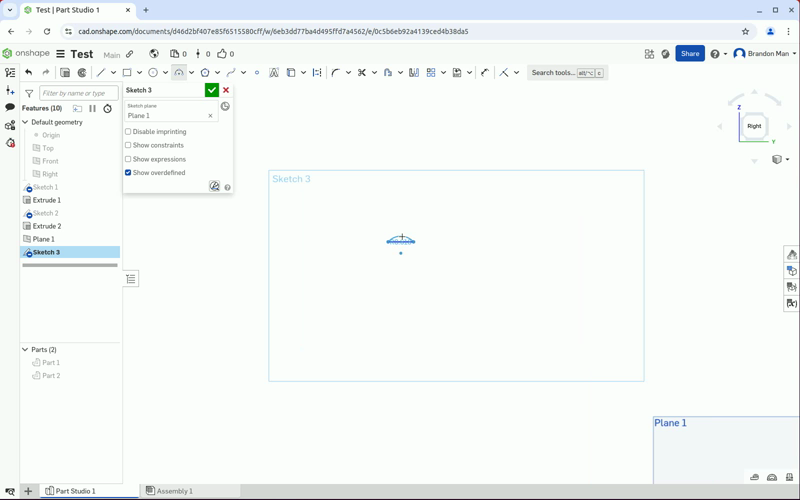
scroll(6)
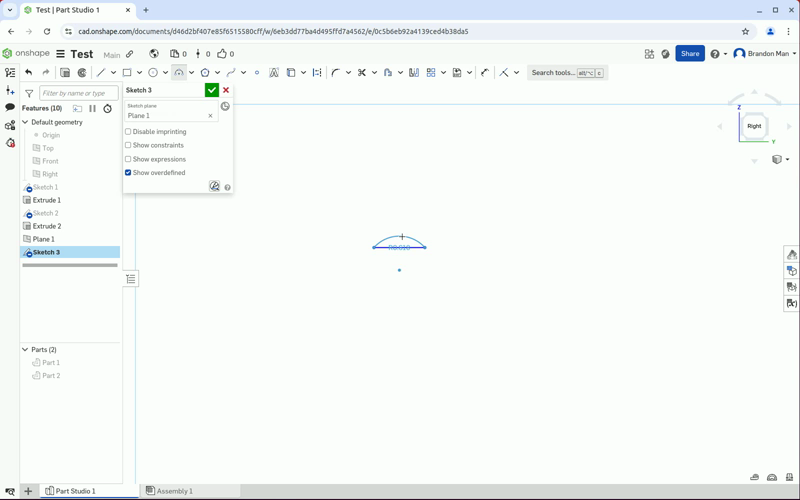
click(402, 236)
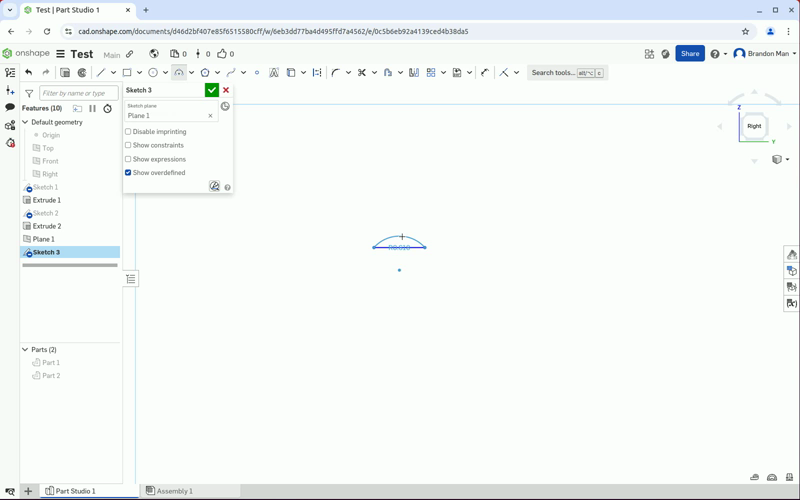
scroll(-6)
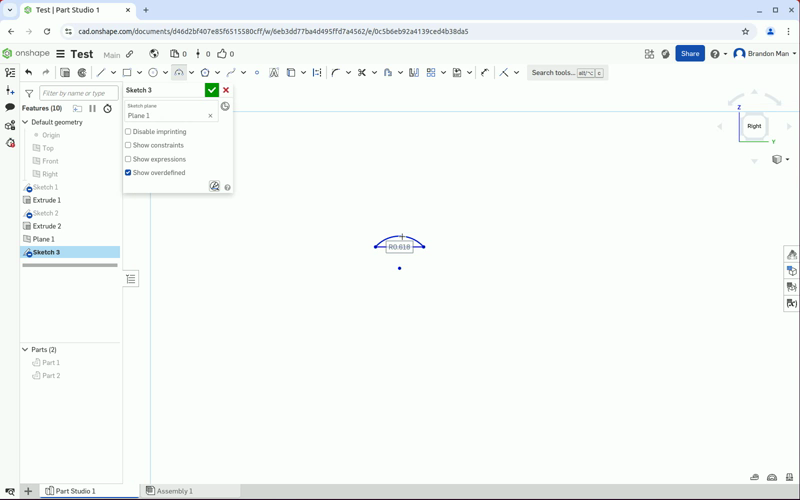
scroll(-6)
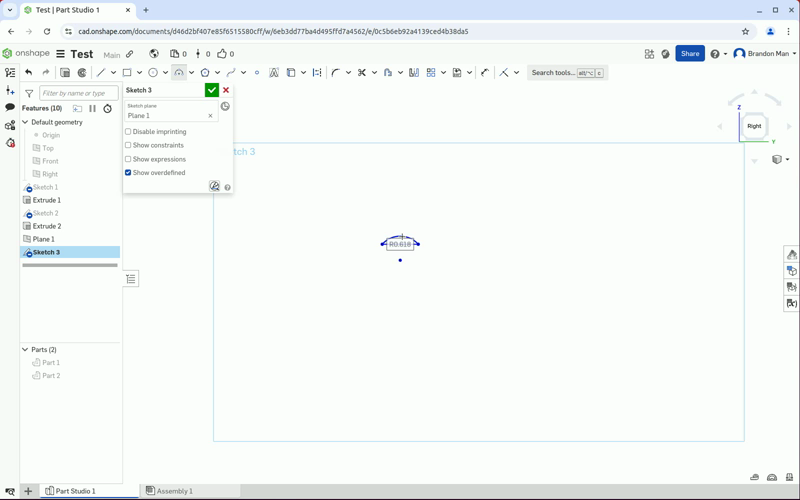
scroll(-6)
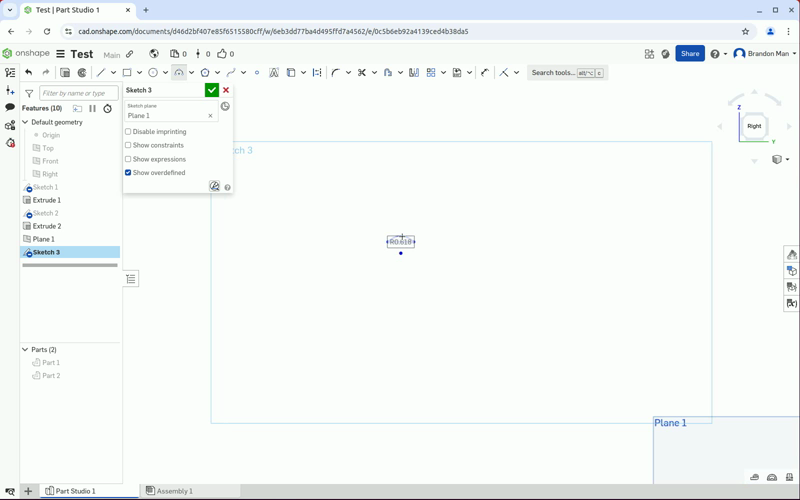
scroll(-6)
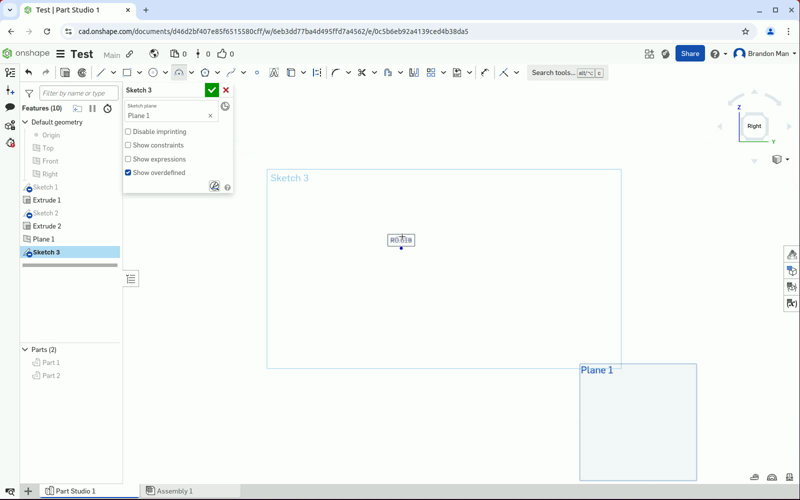
scroll(-6)
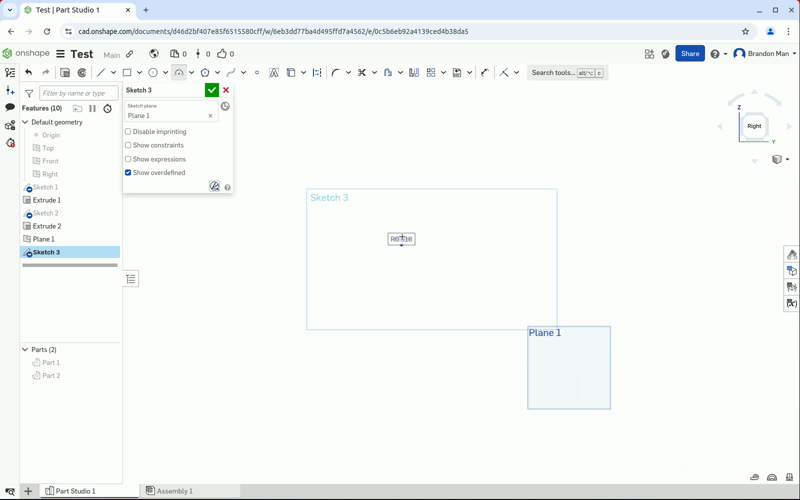
scroll(-6)
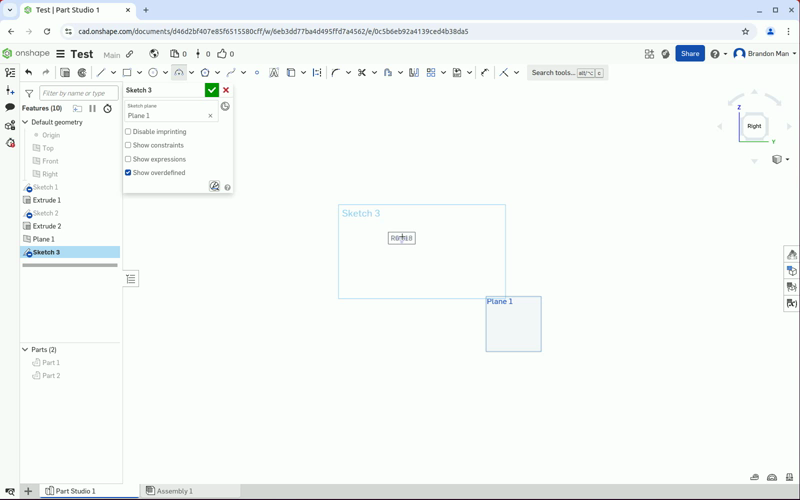
scroll(-6)
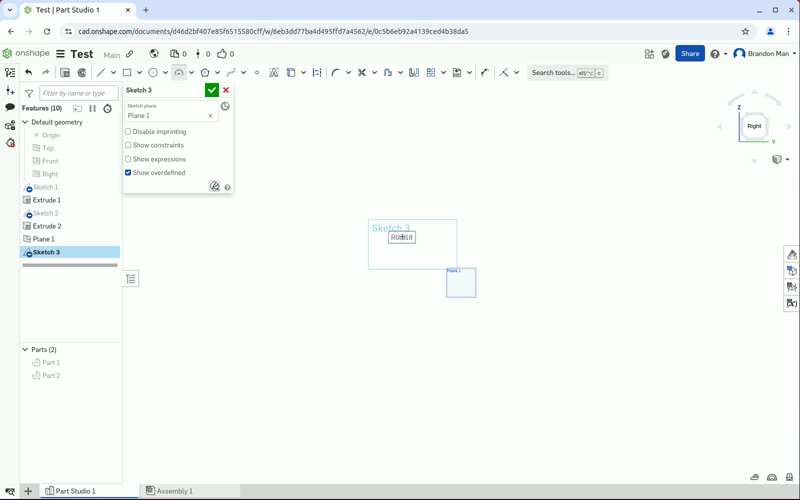
key_up(shift)
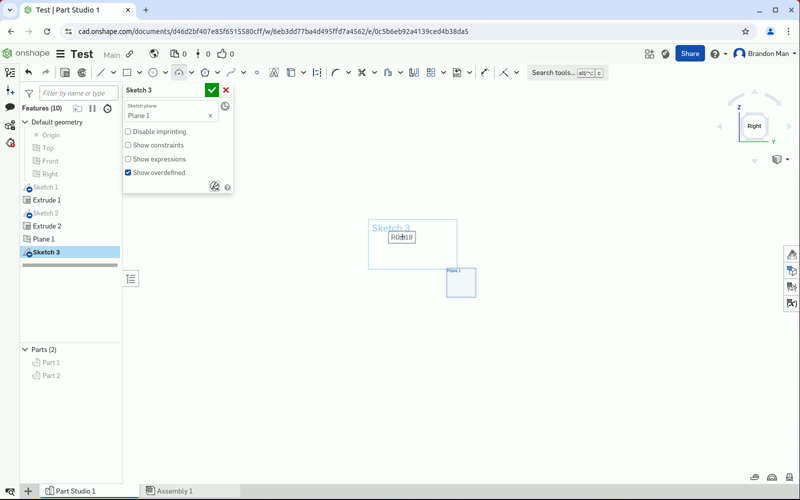
key(esc)
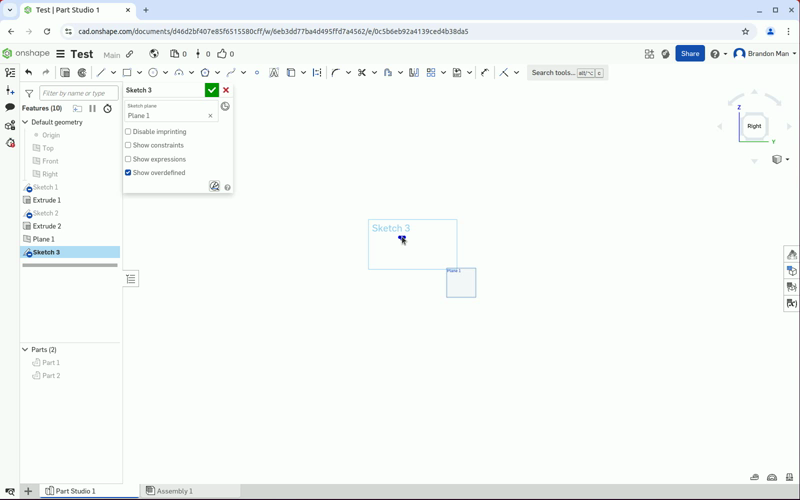
mouse_move(402, 236)
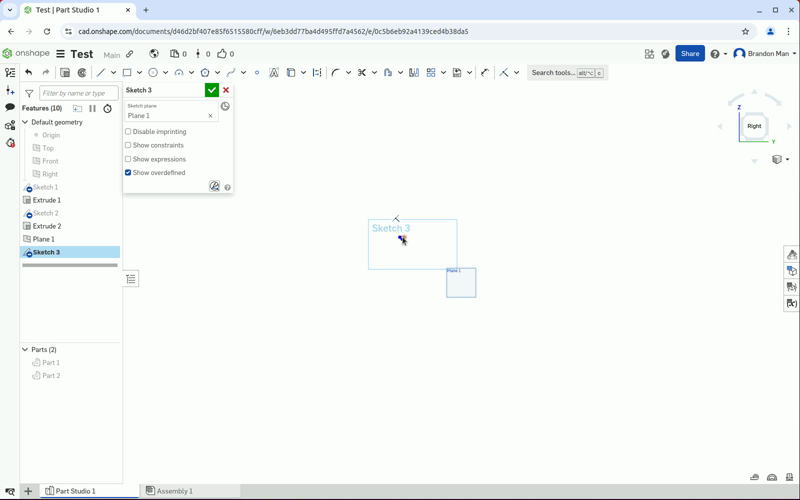
scroll(6)
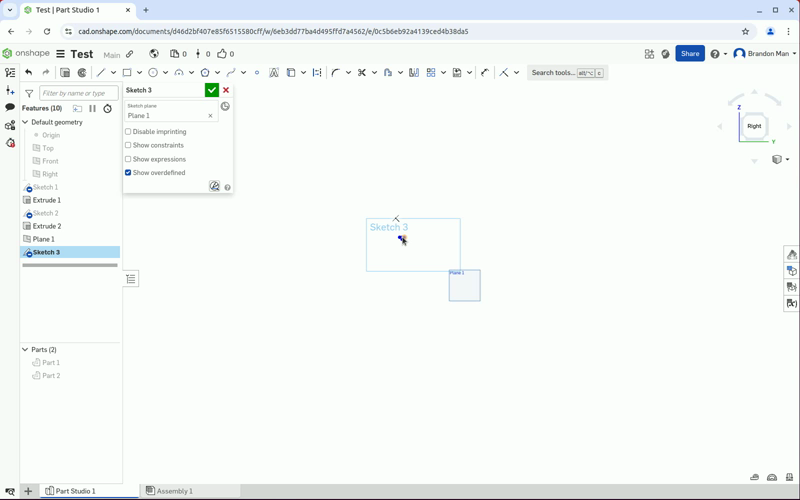
scroll(6)
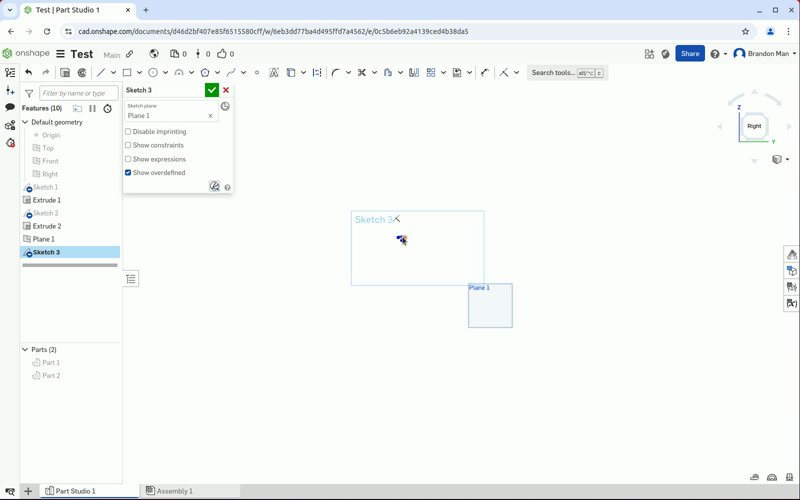
scroll(6)
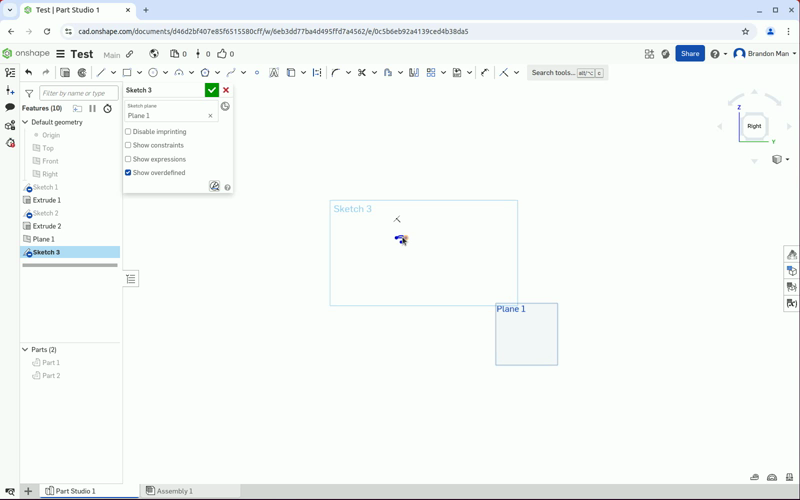
scroll(6)
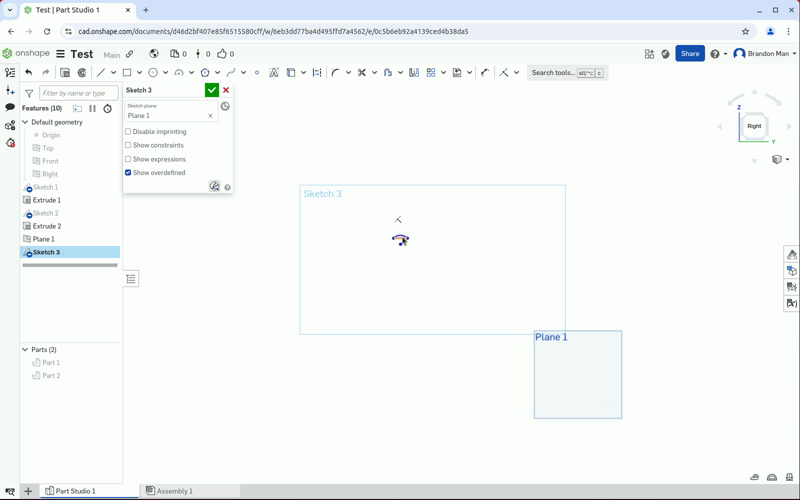
scroll(6)
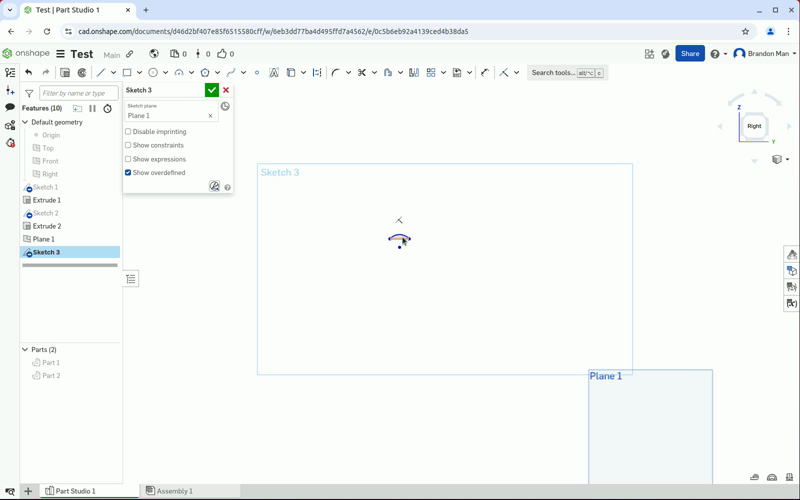
scroll(6)
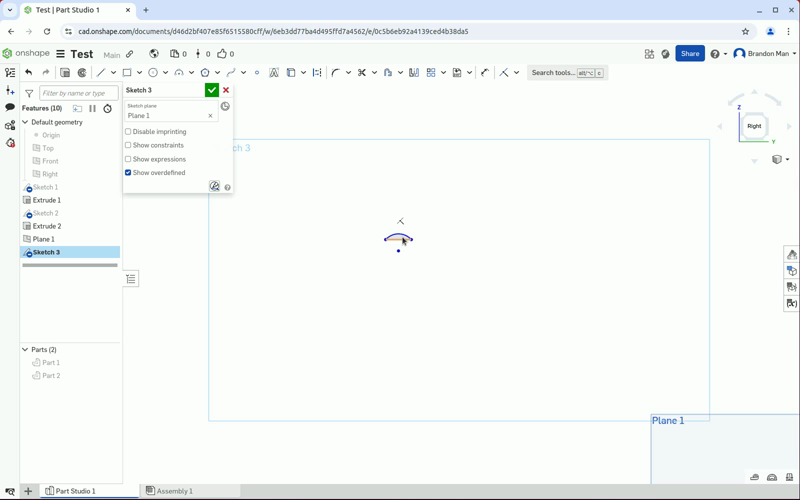
scroll(6)
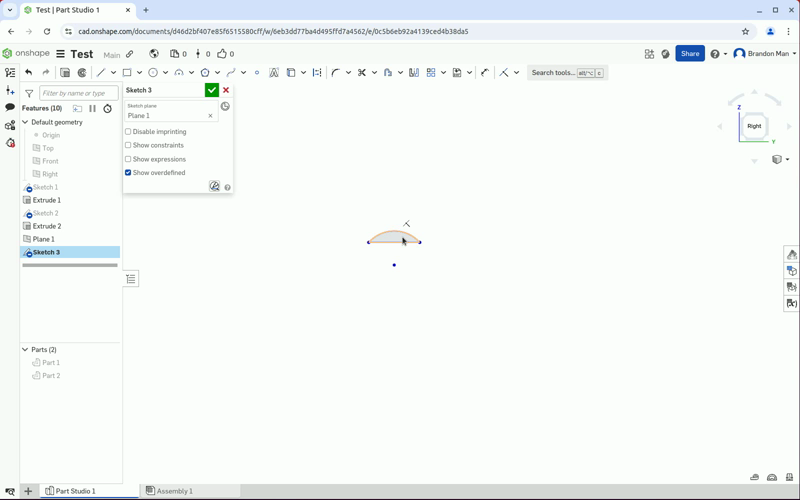
click(402, 236)
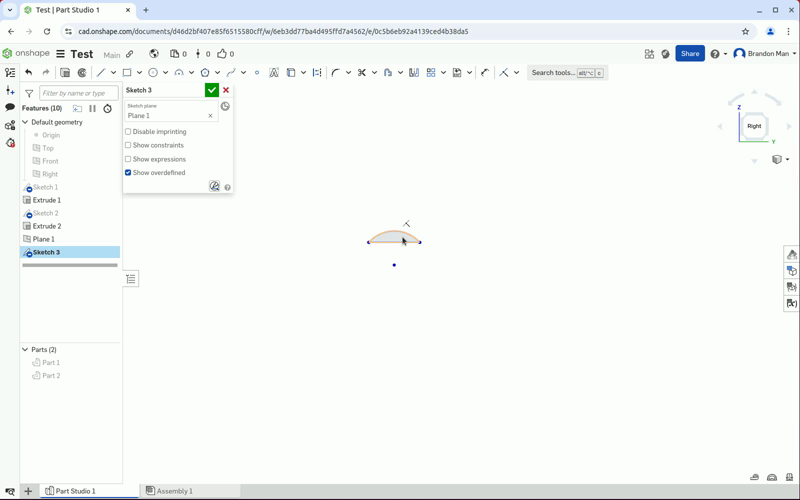
scroll(-6)
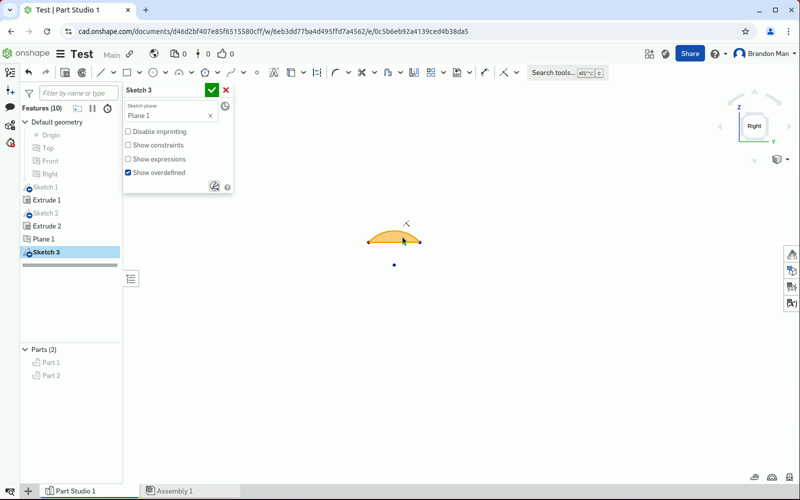
scroll(-6)
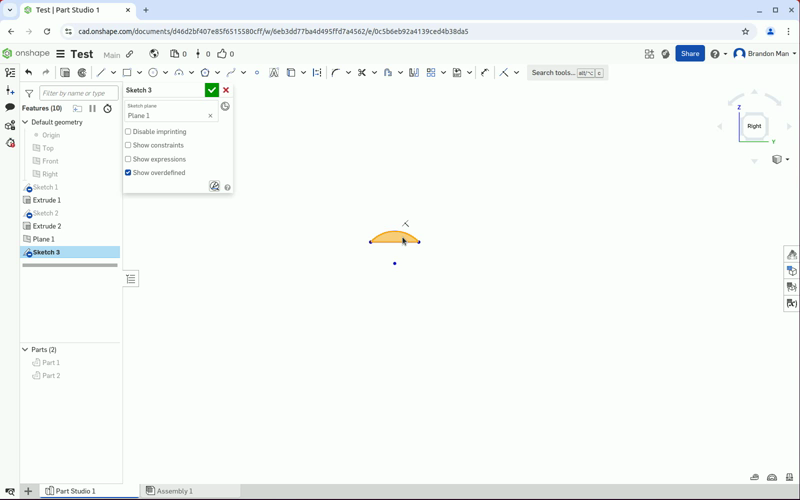
scroll(-6)
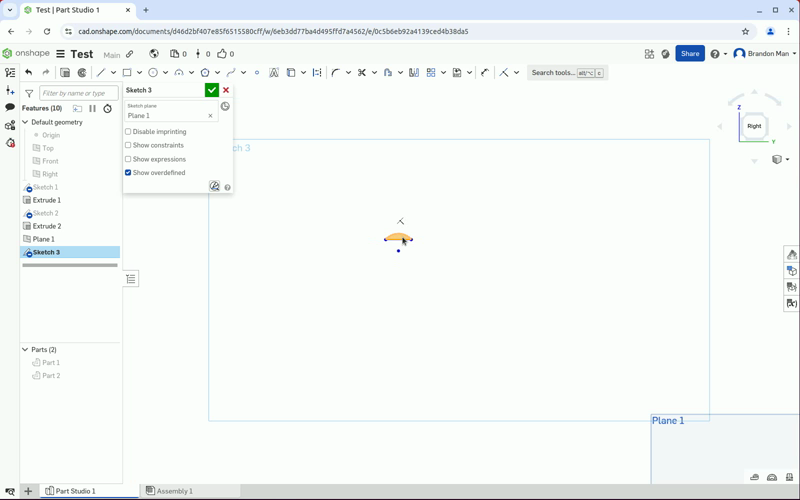
scroll(-6)
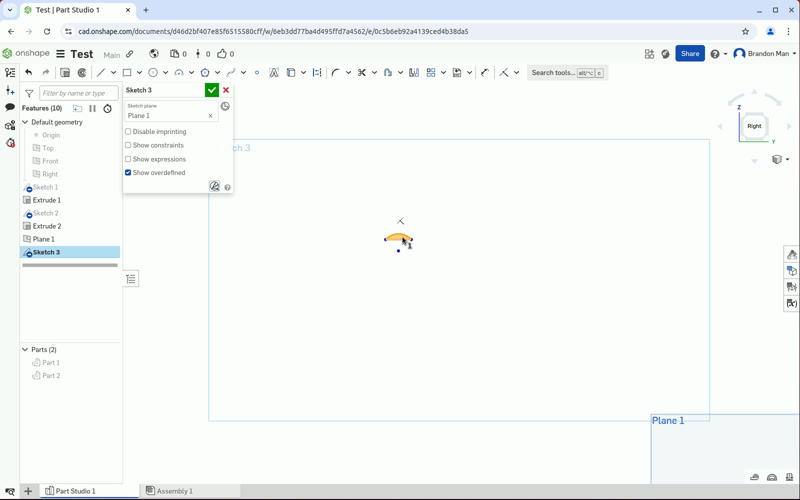
scroll(-6)
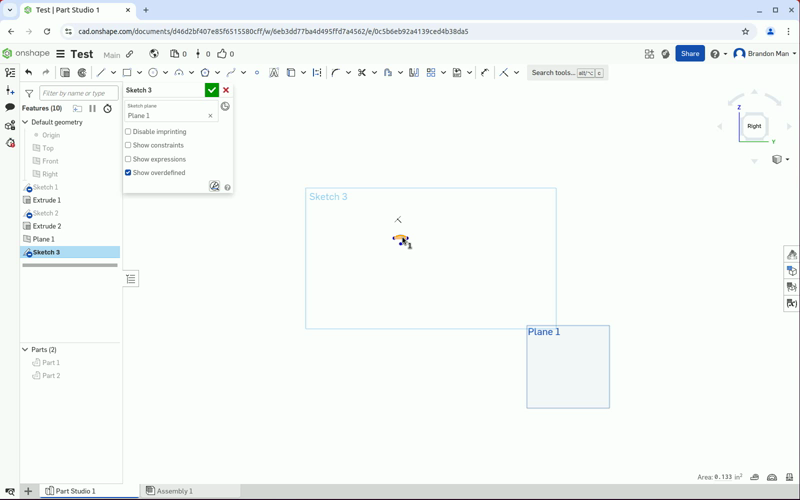
scroll(-6)
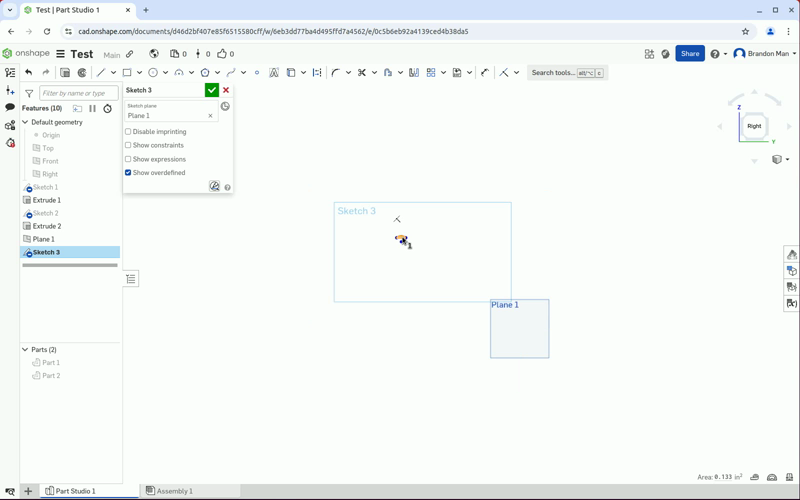
scroll(-6)
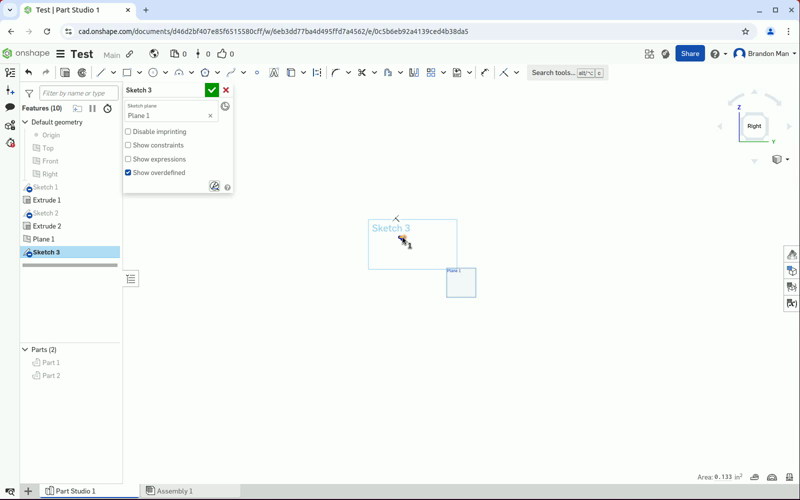
mouse_move(73, 352)
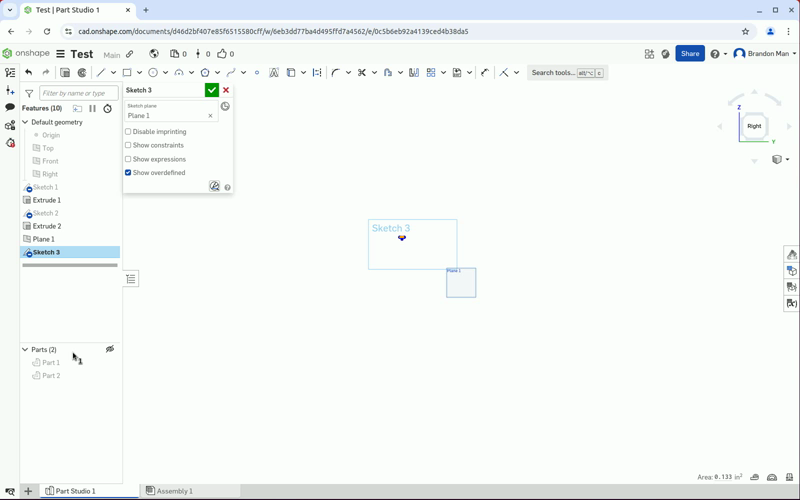
key(shift+y)
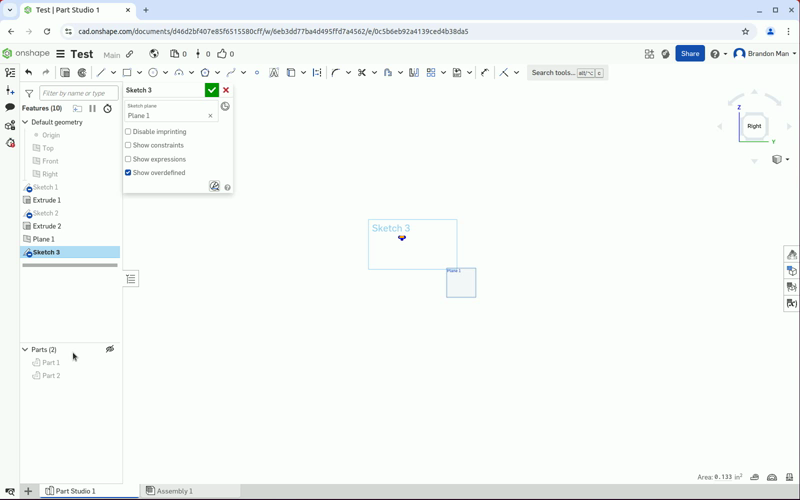
key(shift+e)
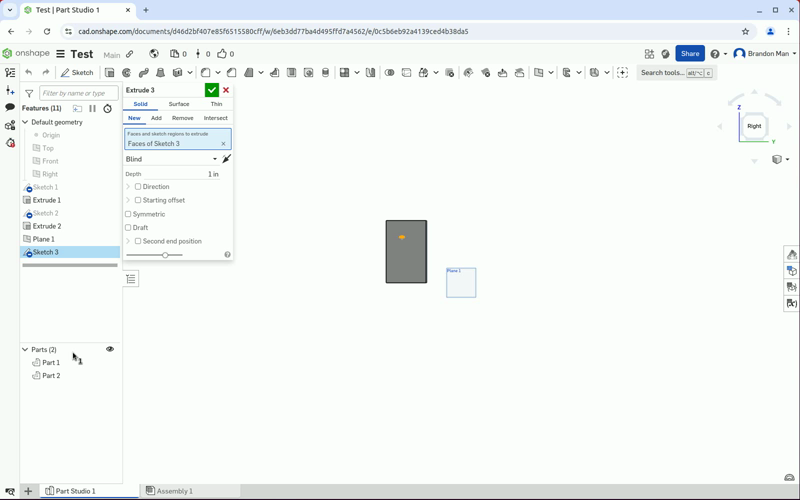
mouse_move(143, 106)
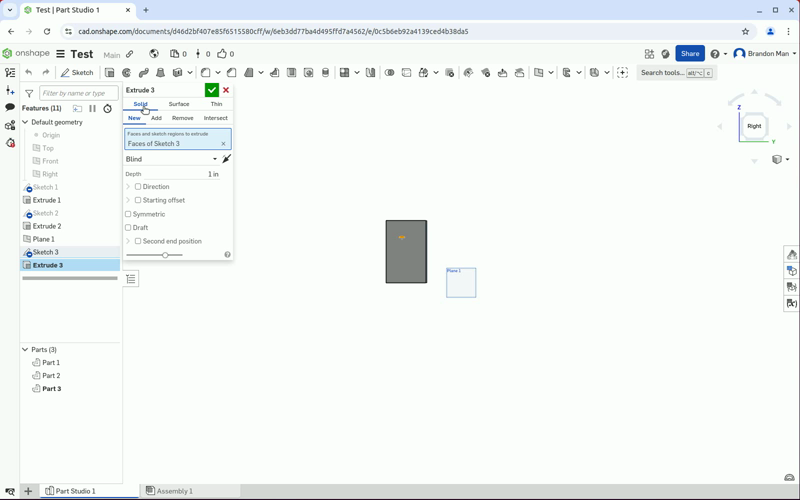
click(143, 106)
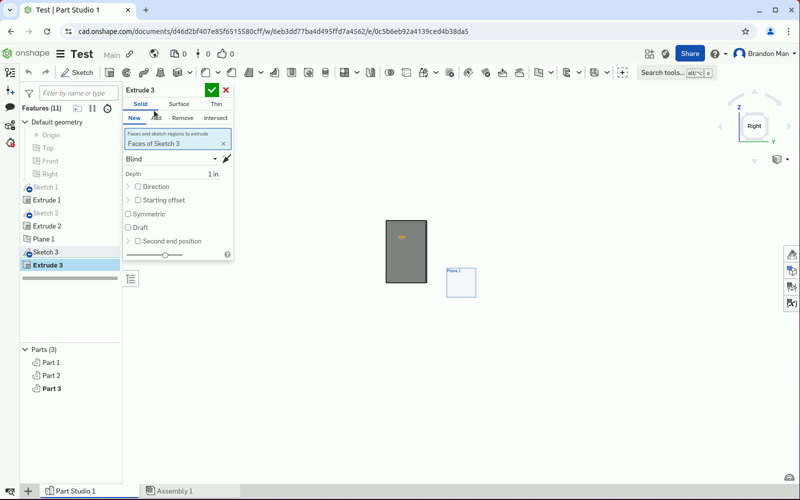
mouse_move(186, 120)
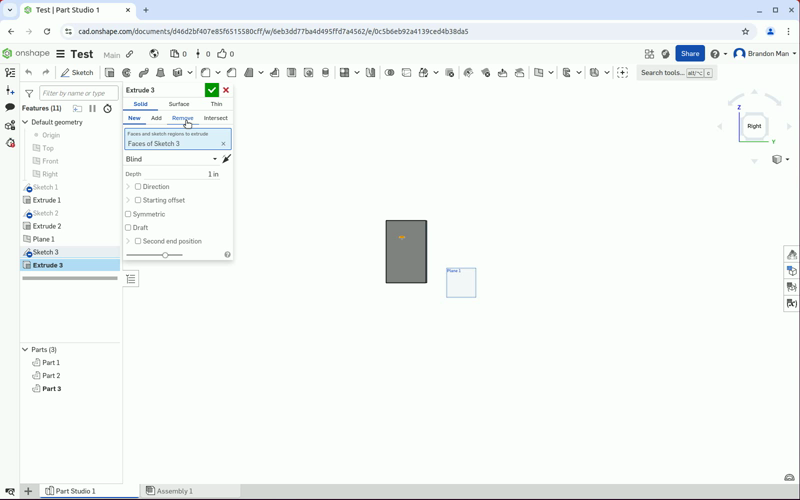
click(186, 120)
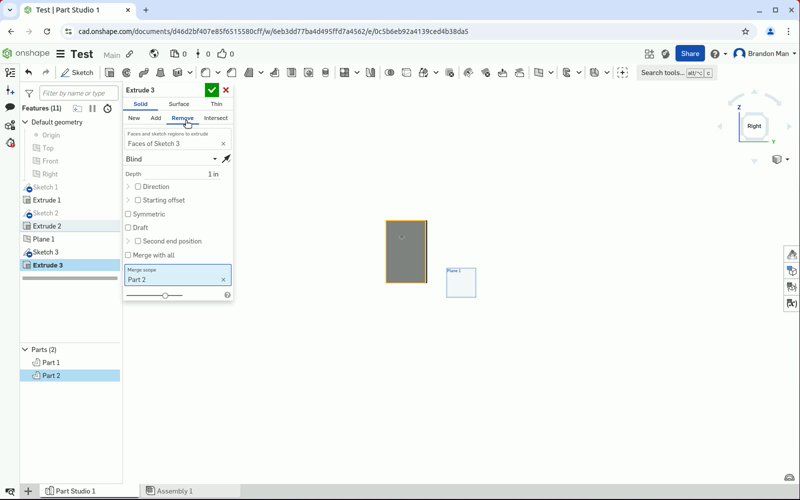
key(tab, 4)
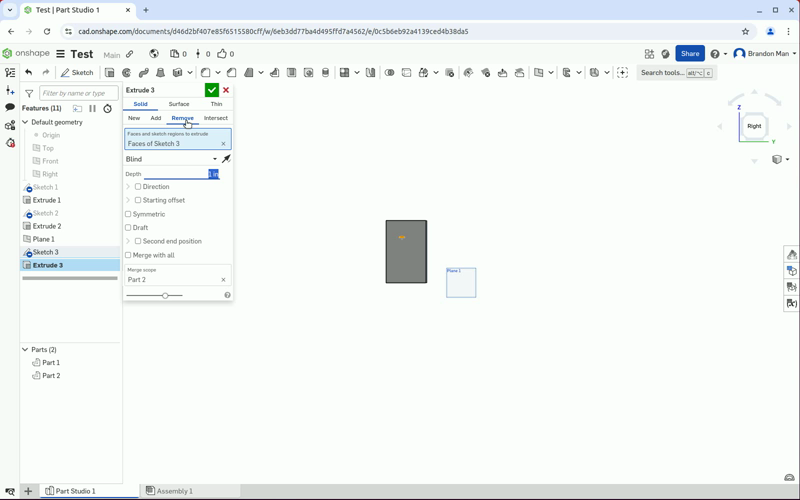
text(8.425)
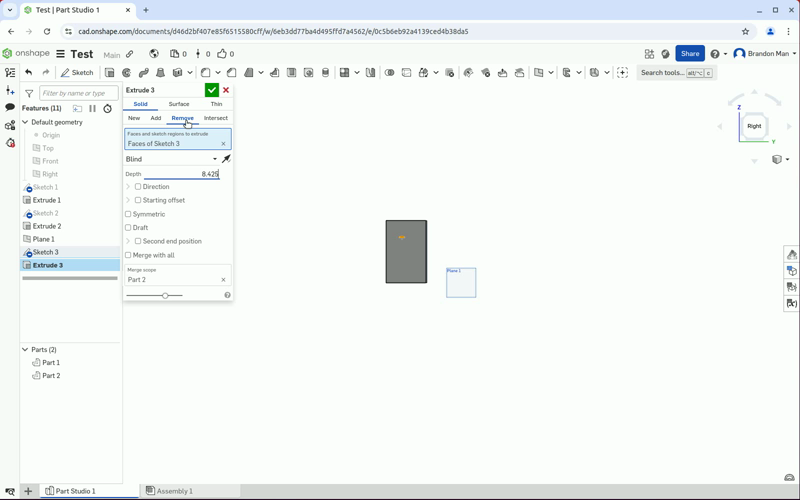
key(tab, 6)
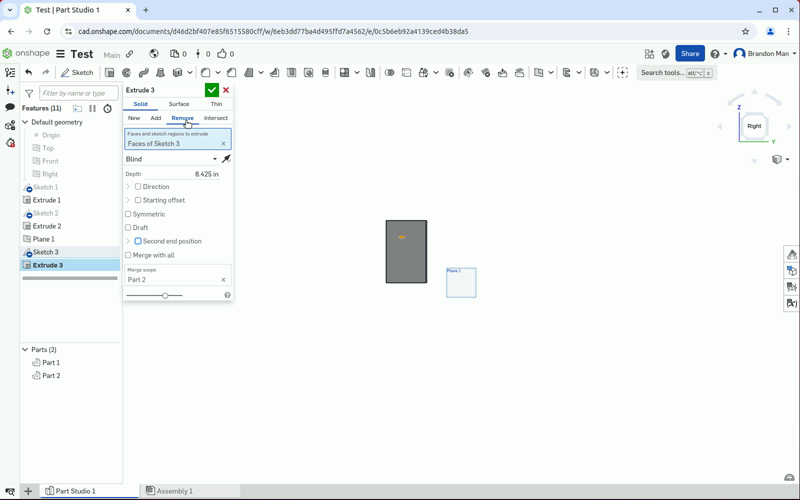
key(space)
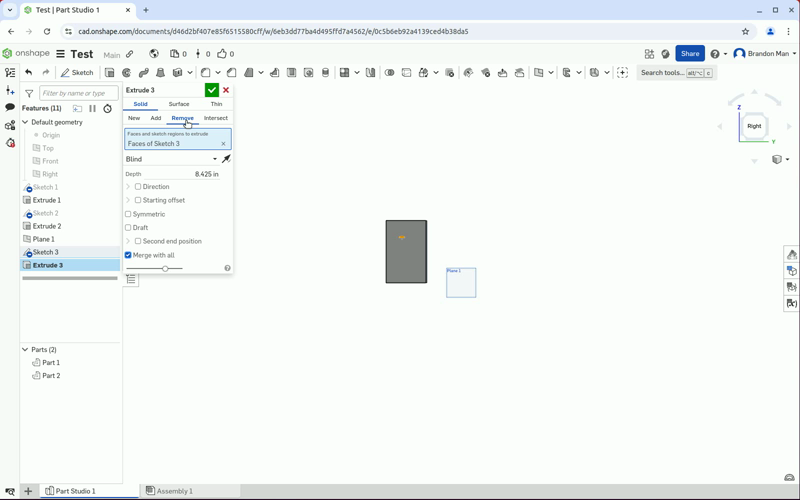
key(enter)
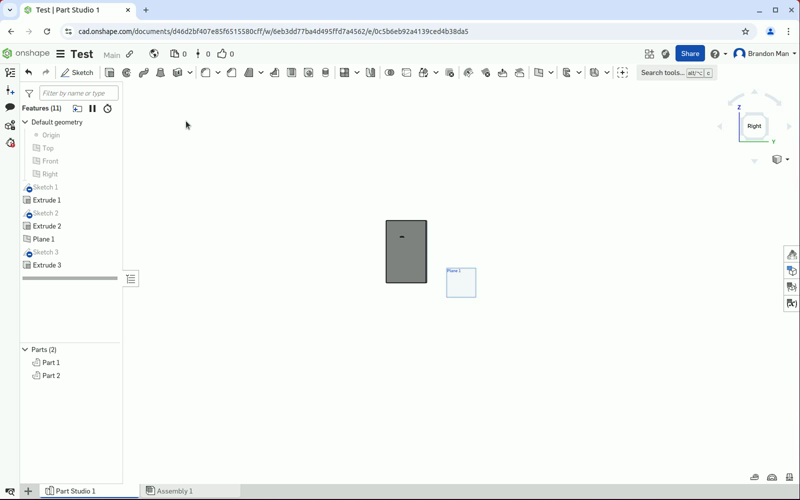
key(shift+h)
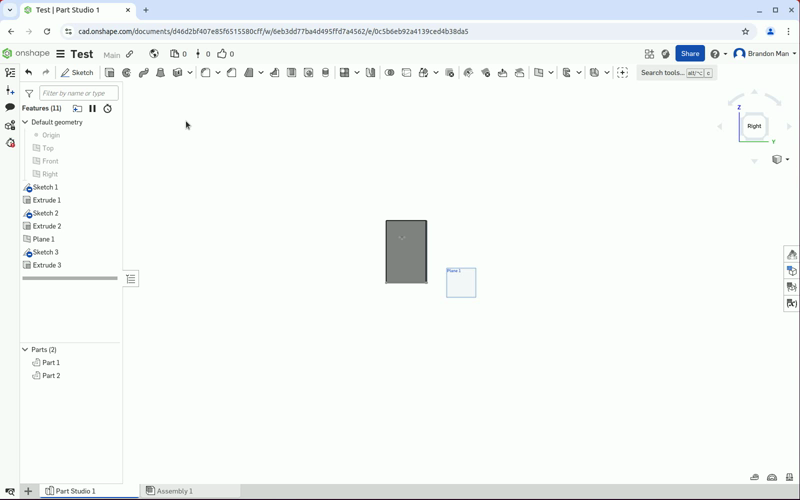
key(shift+h)
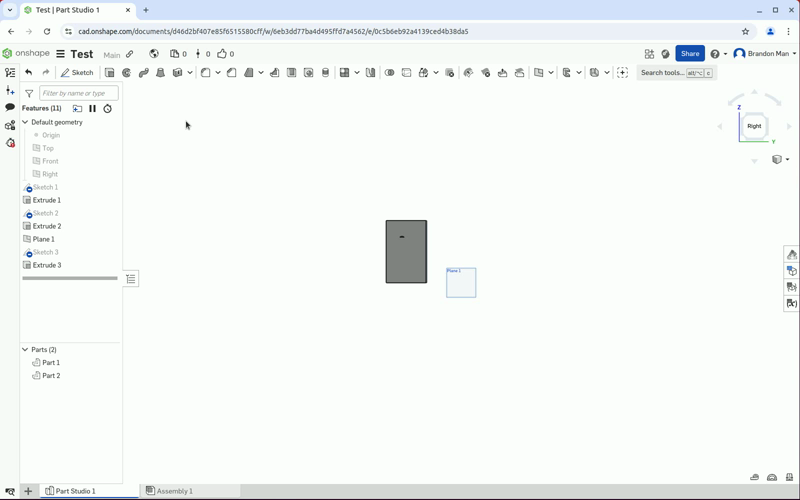
mouse_move(73, 189)
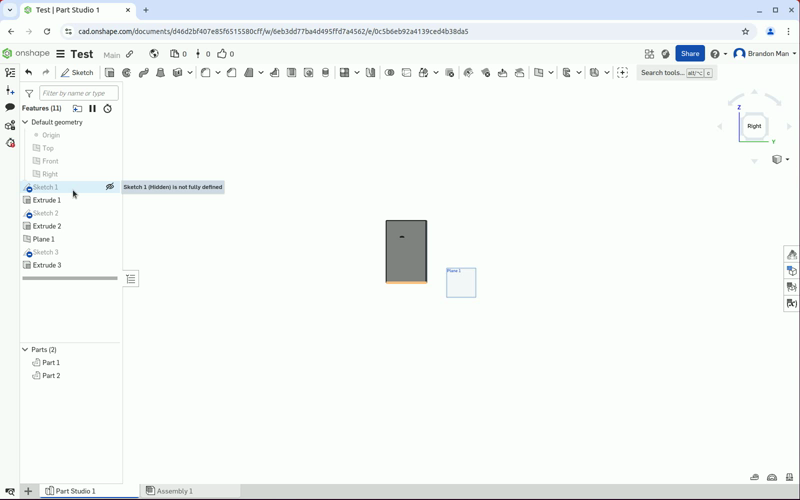
click(73, 189)
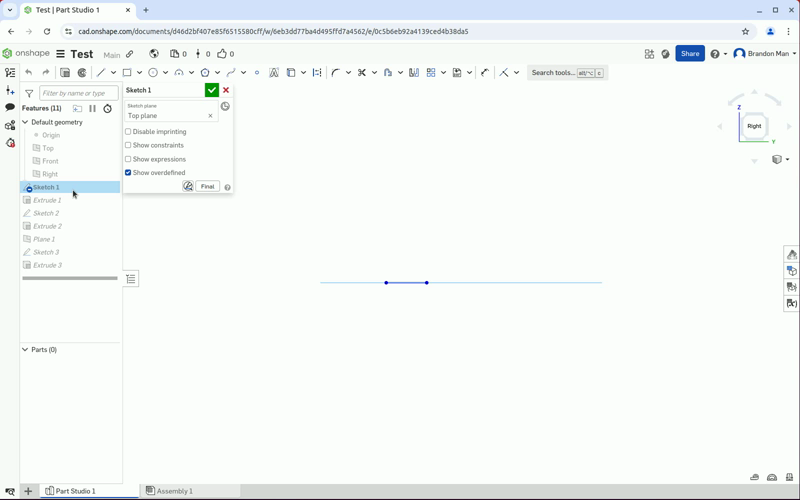
mouse_move(229, 92)
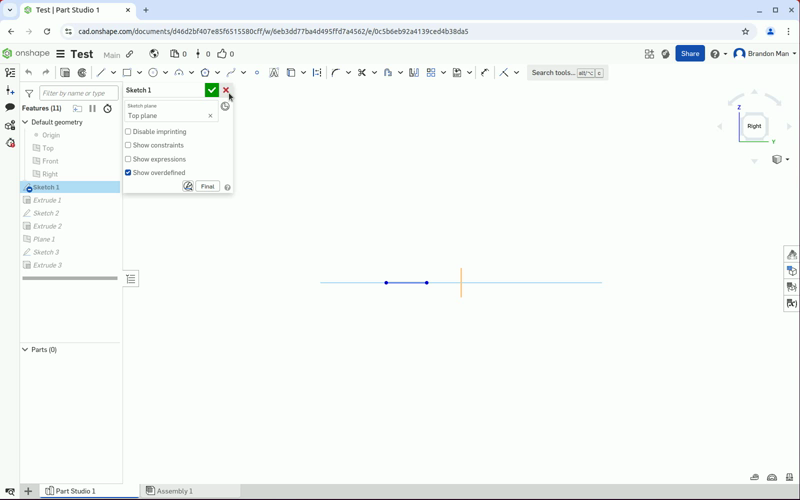
click(229, 92)
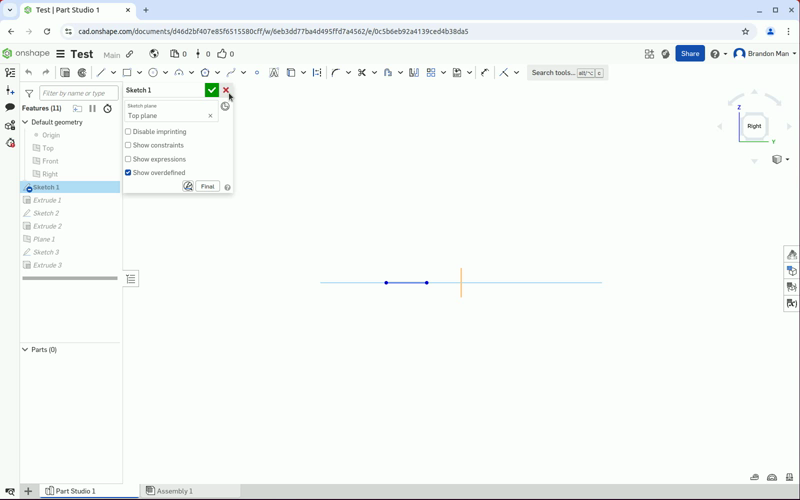
key(shift+s)
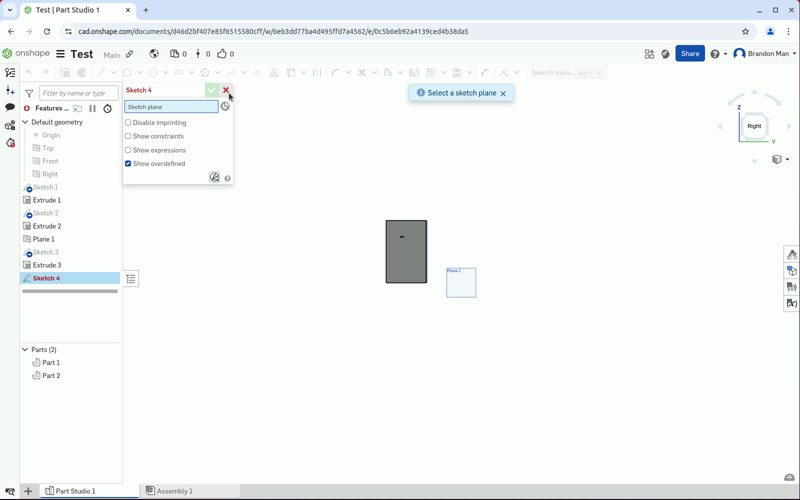
mouse_move(73, 241)
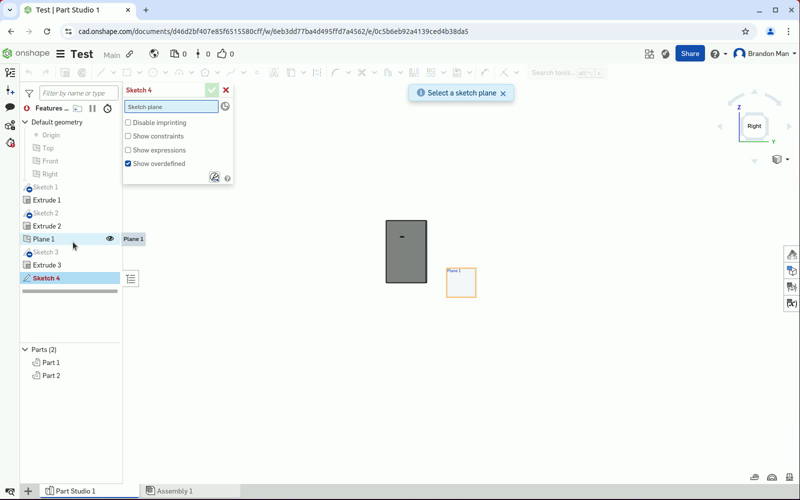
click(73, 241)
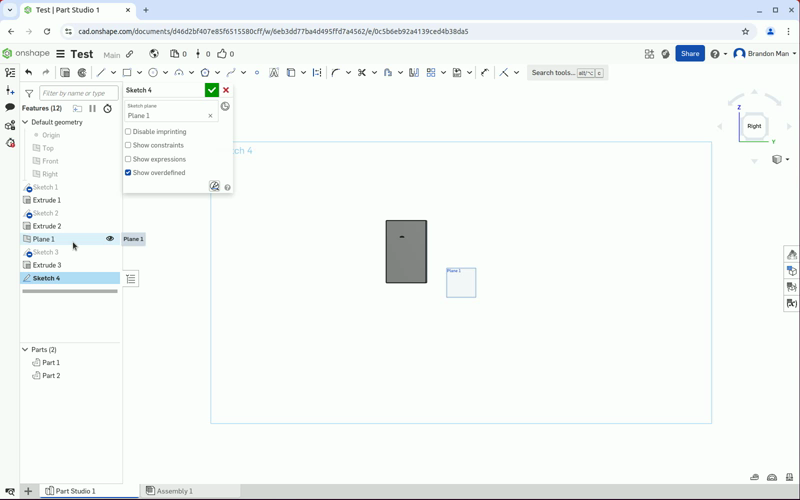
mouse_move(73, 352)
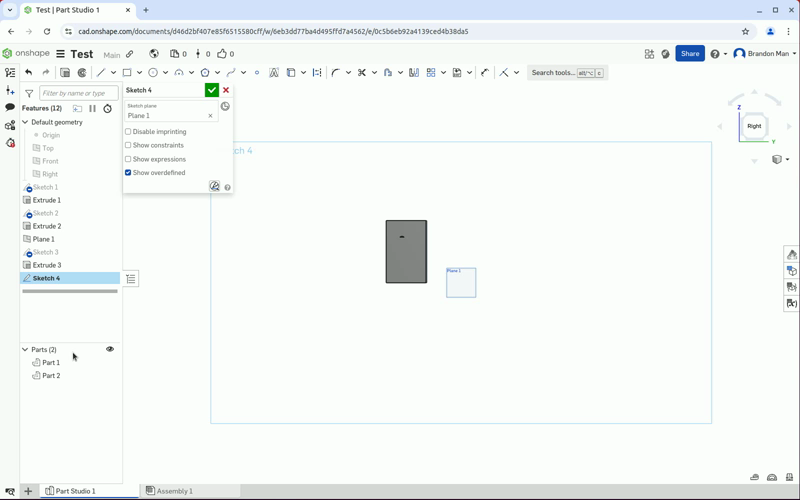
key(y)
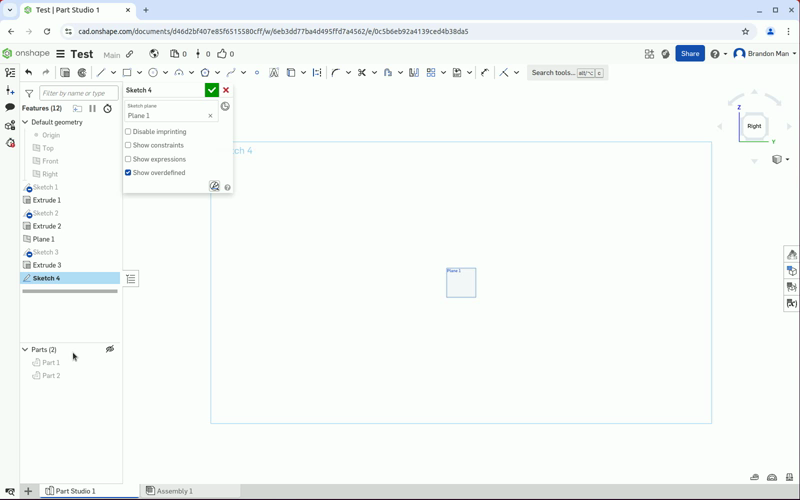
key(a)
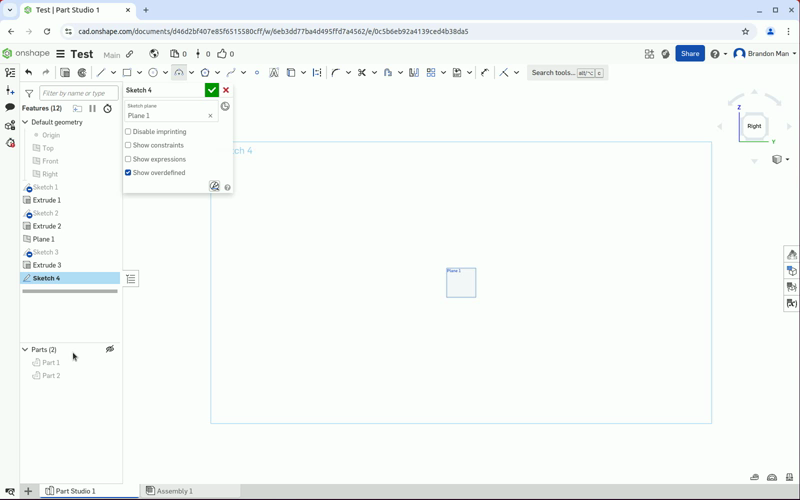
key_down(shift)
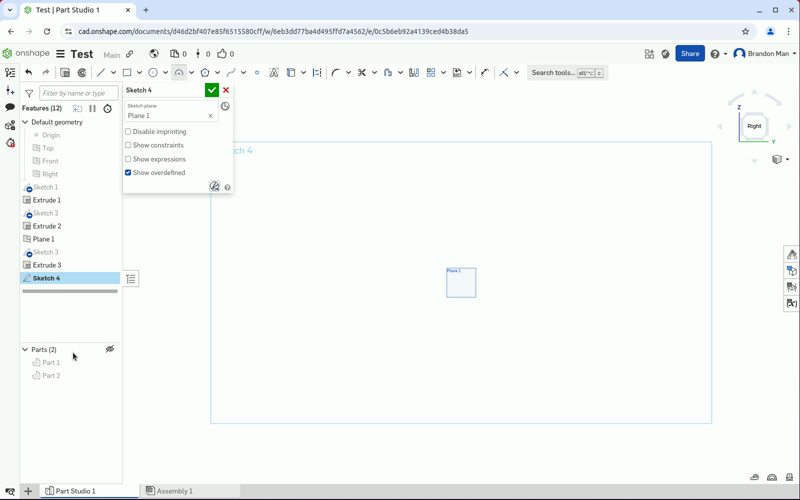
mouse_move(395, 265)
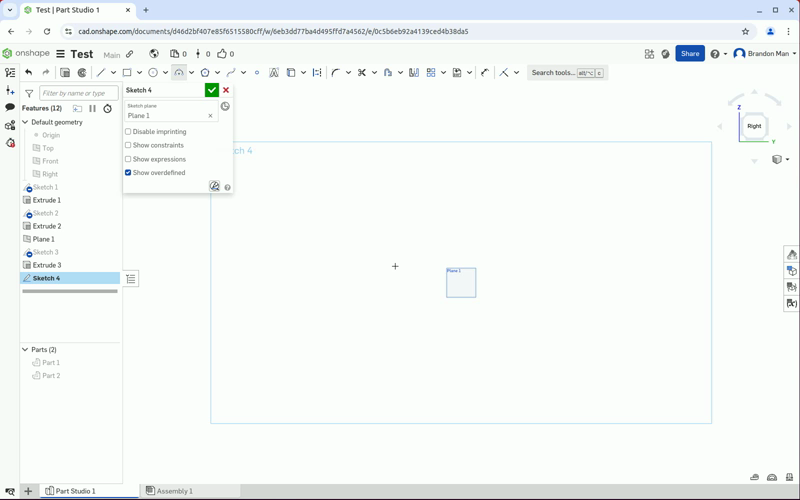
click(395, 265)
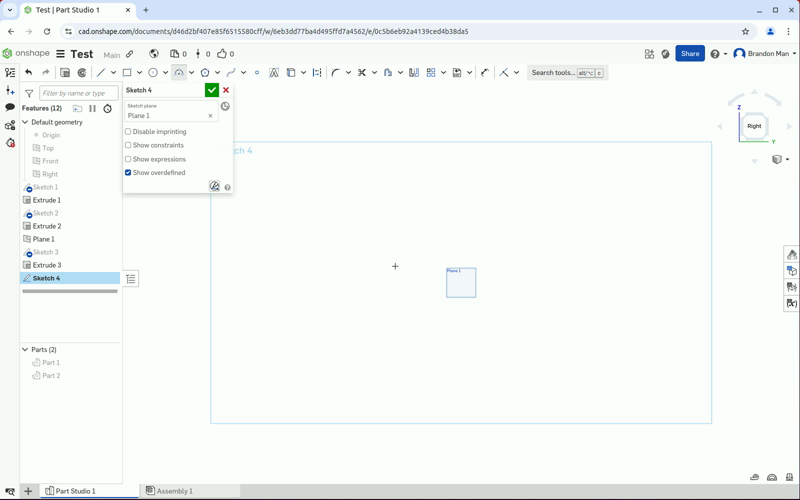
key_up(shift)
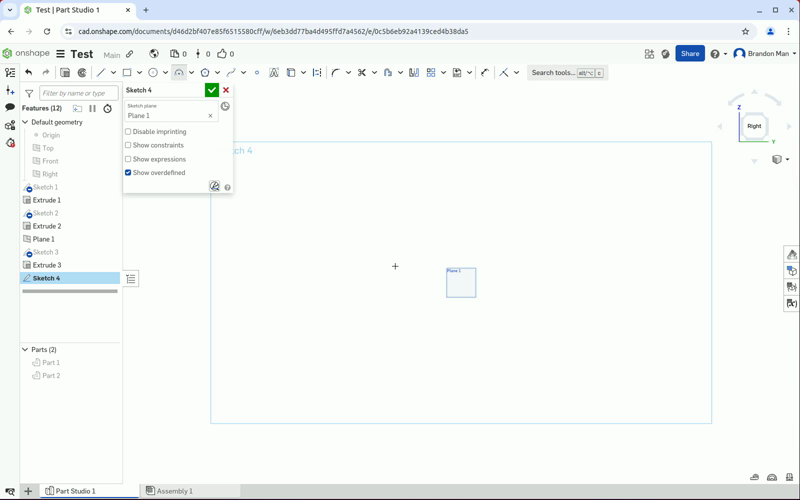
key_down(shift)
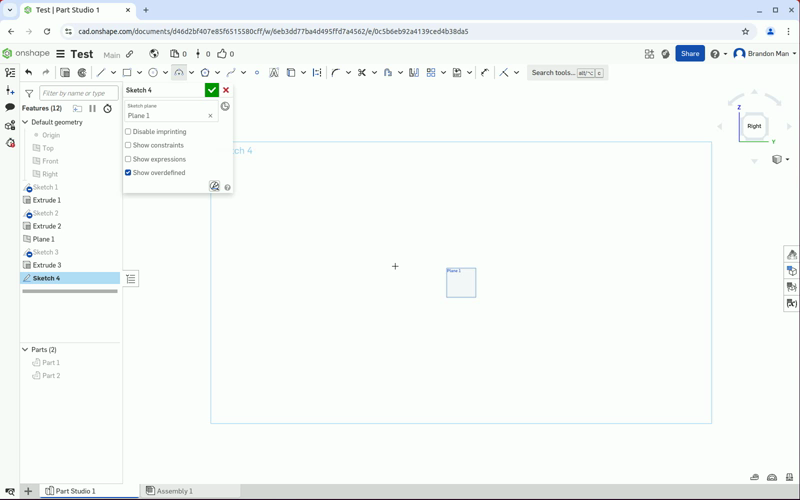
mouse_move(408, 265)
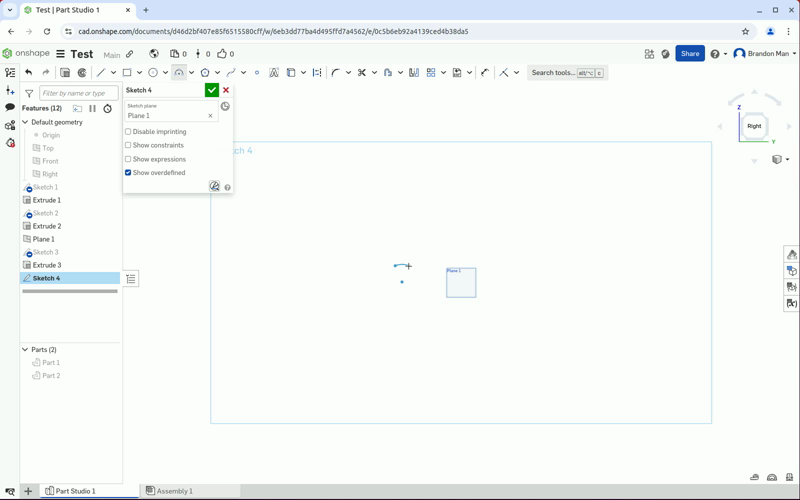
click(408, 265)
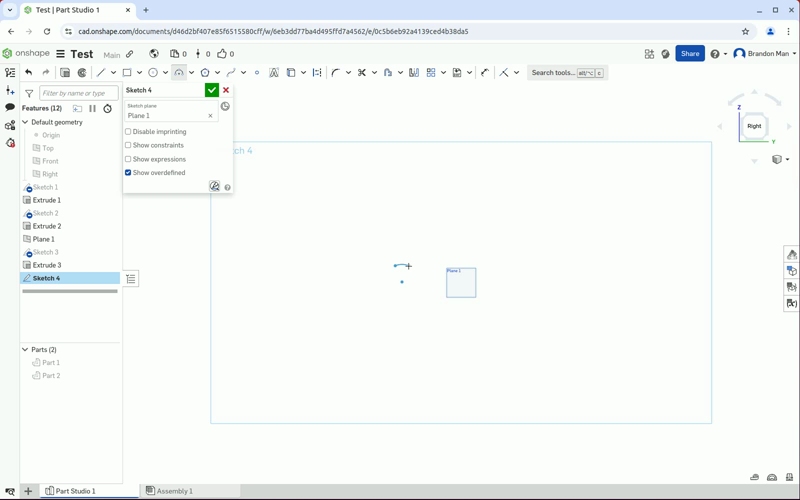
mouse_move(401, 267)
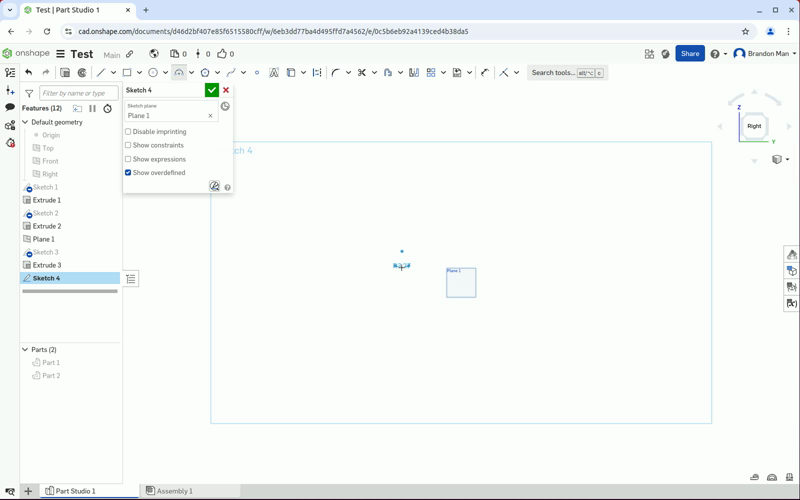
click(401, 267)
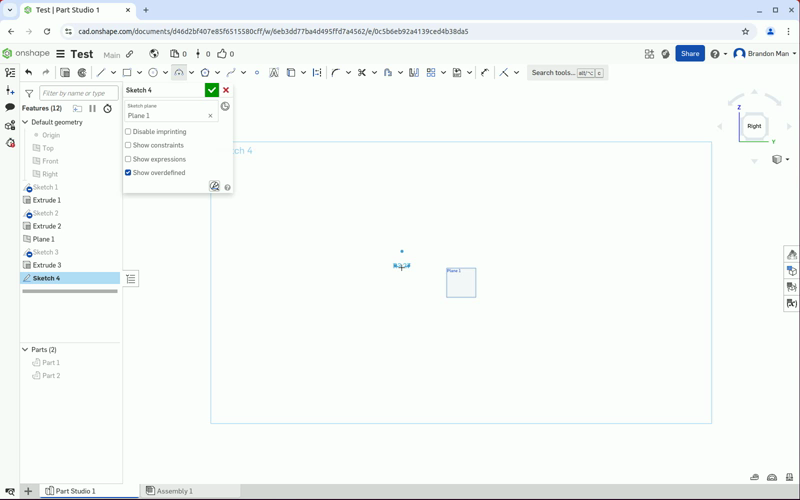
key_up(shift)
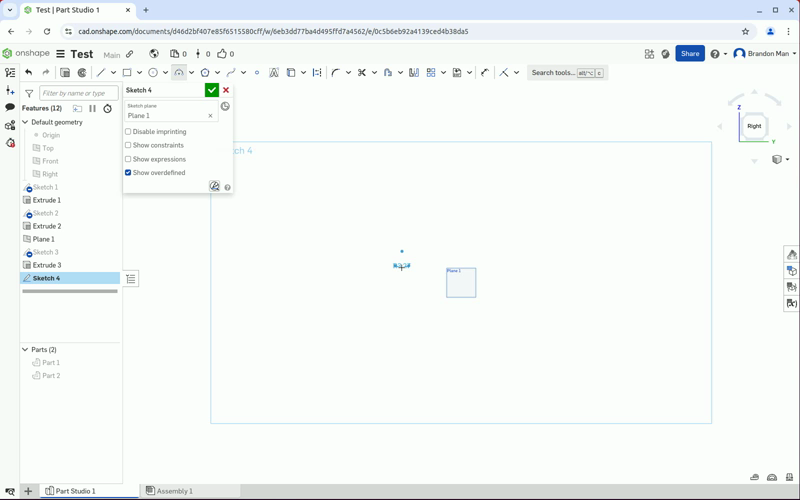
key(esc)
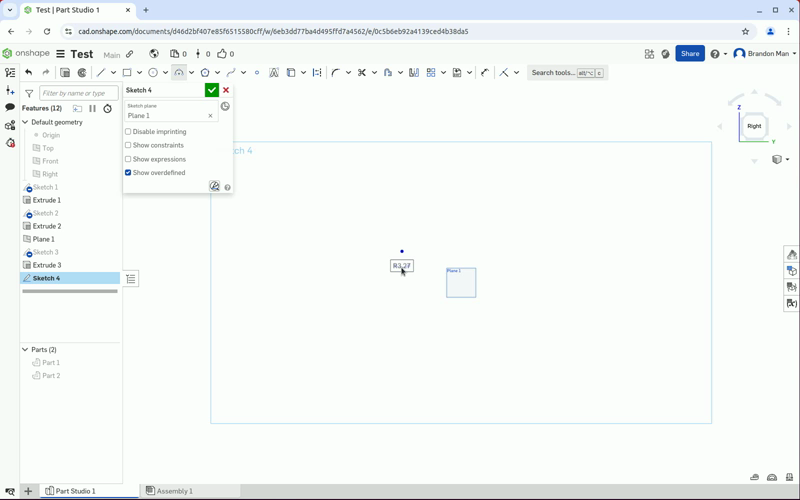
key(l)
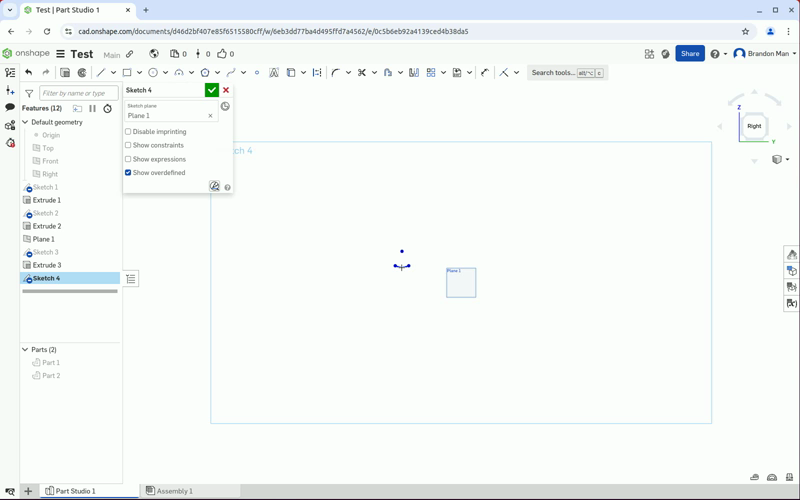
mouse_move(408, 265)
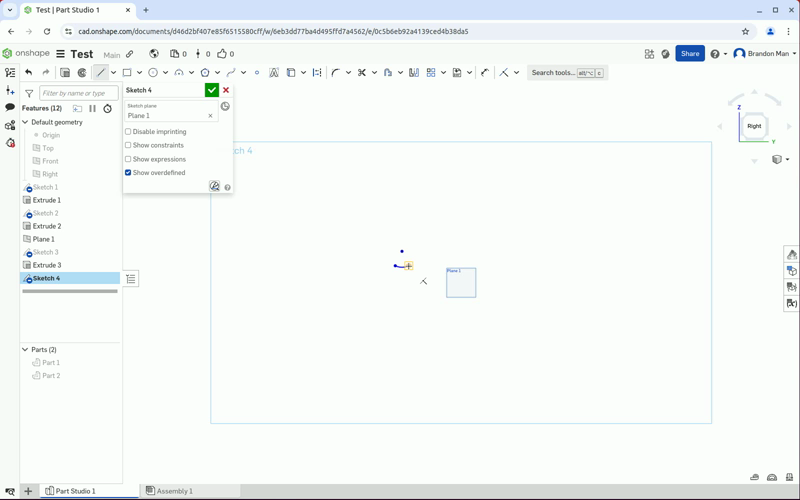
click(408, 265)
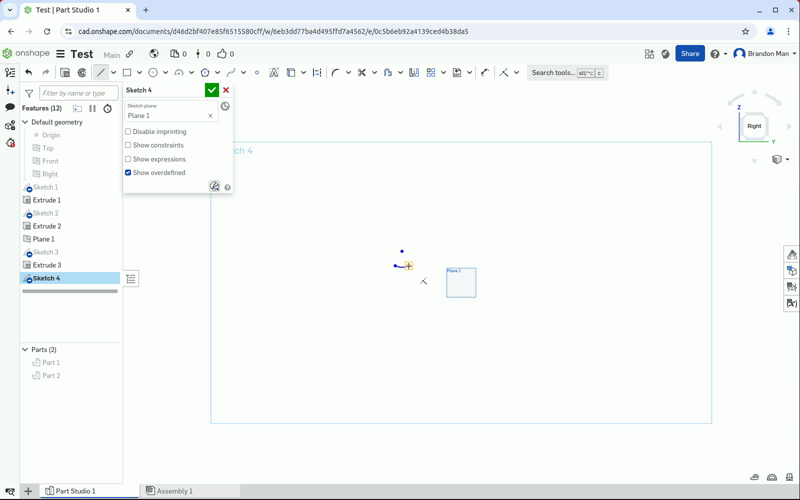
mouse_move(438, 265)
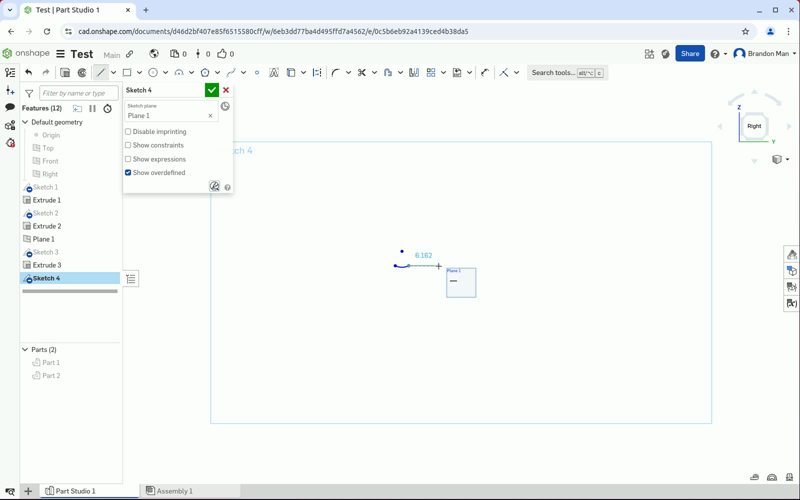
key_down(shift)
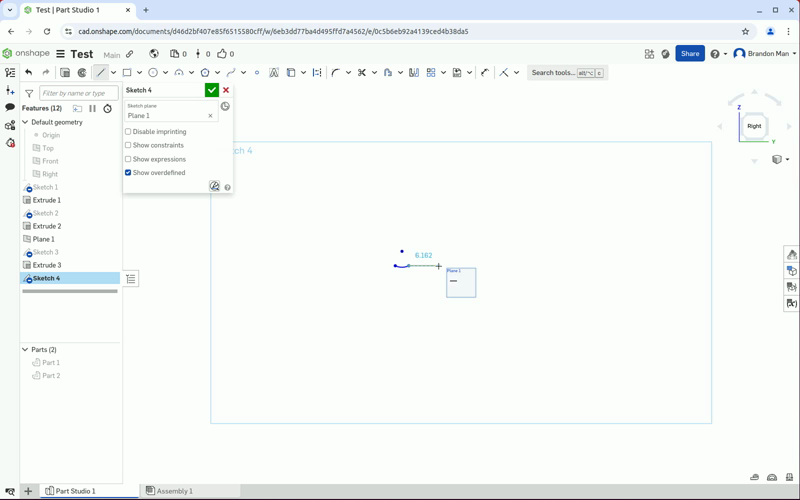
mouse_move(395, 265)
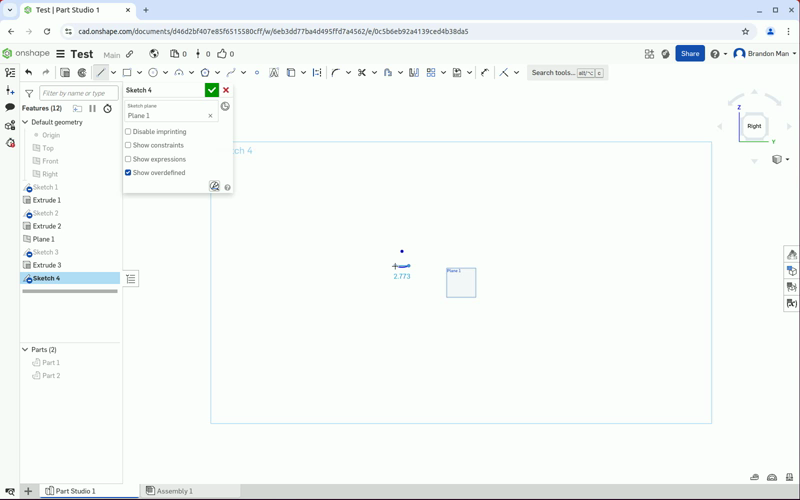
key_up(shift)
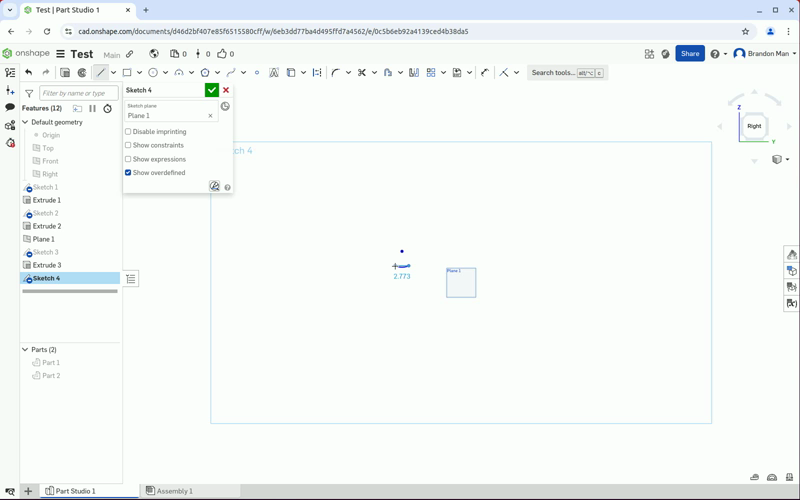
click(395, 265)
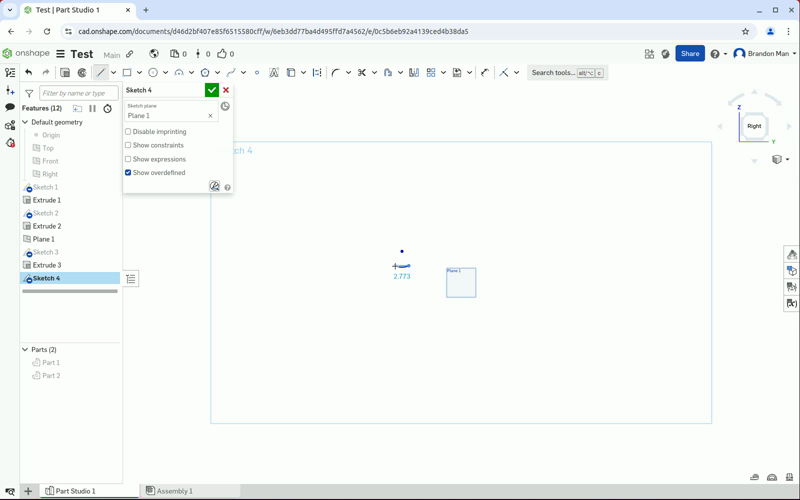
key(esc)
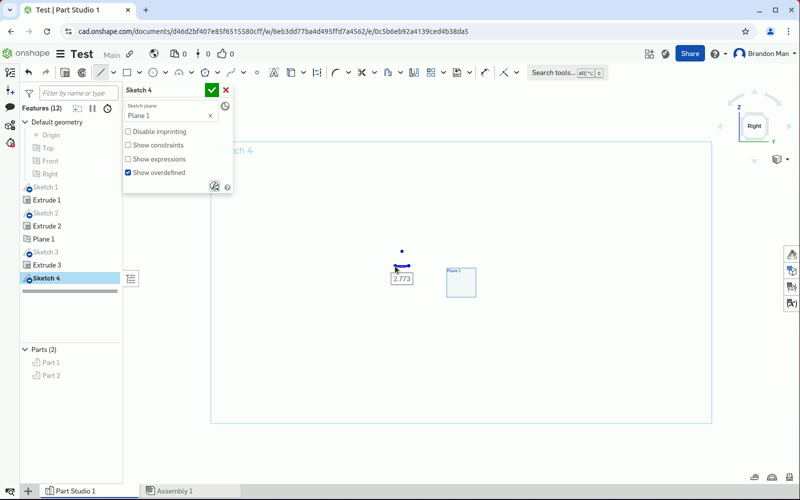
mouse_move(397, 265)
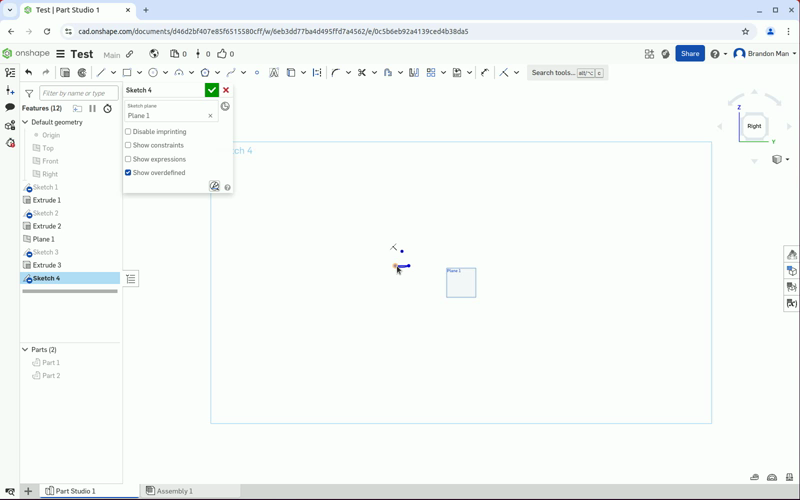
scroll(6)
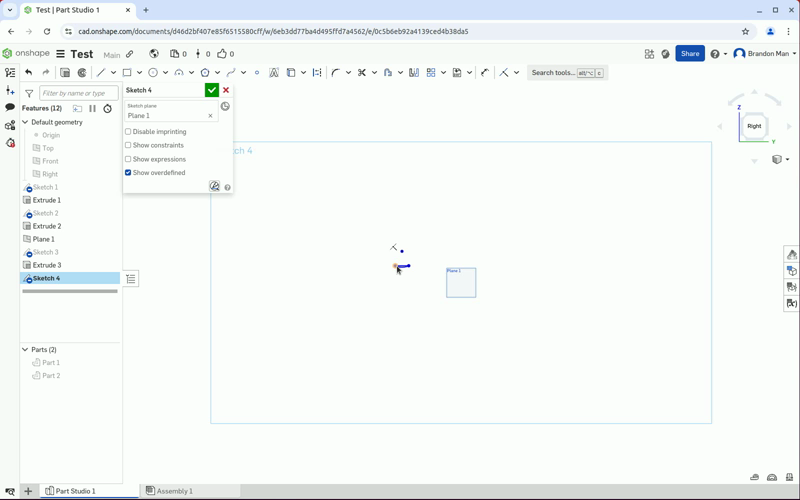
scroll(6)
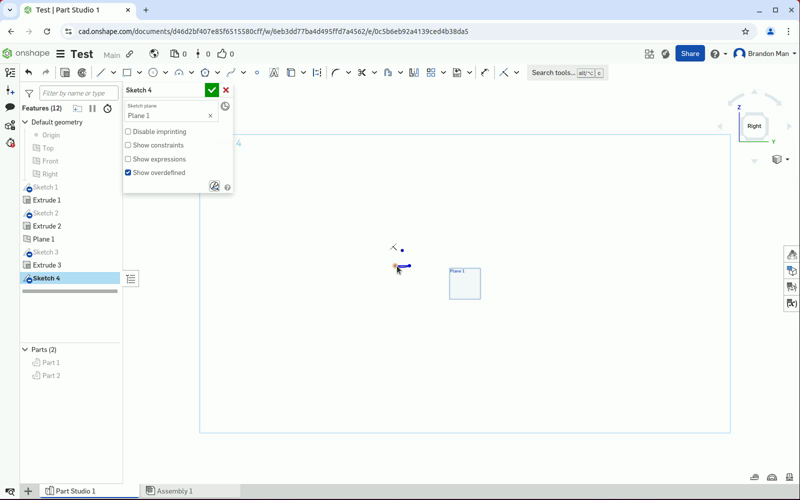
scroll(6)
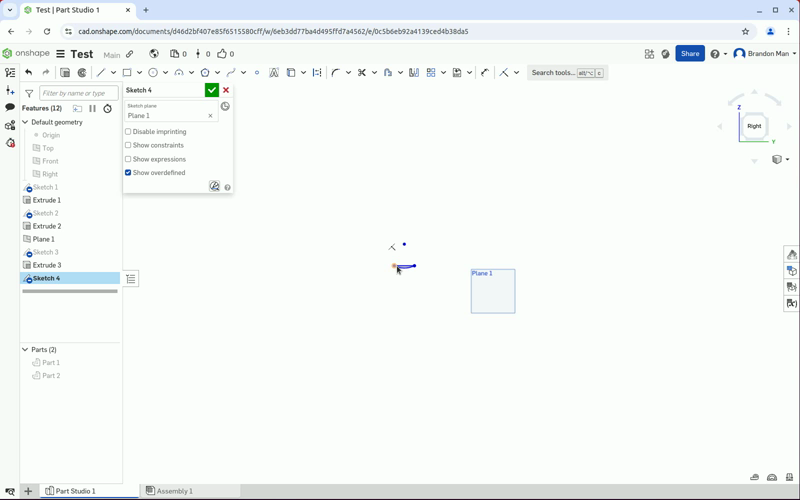
scroll(6)
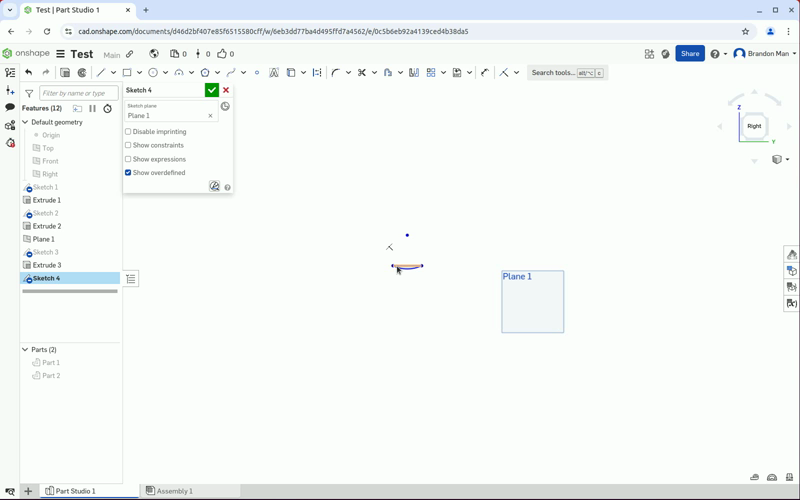
scroll(6)
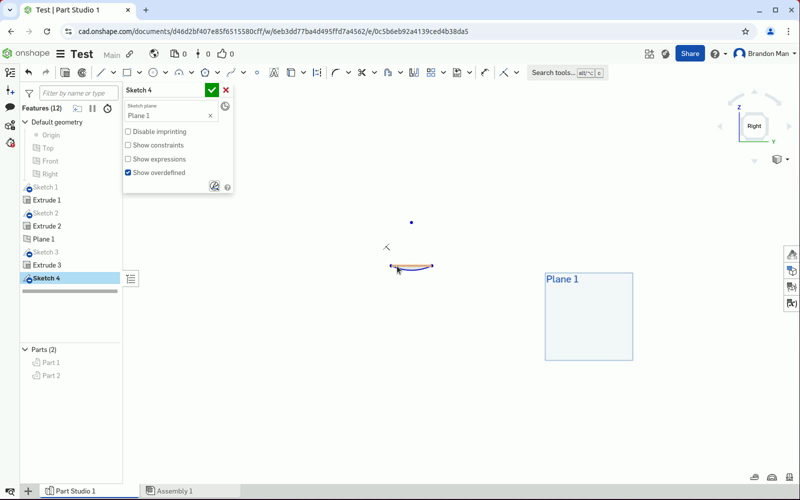
scroll(6)
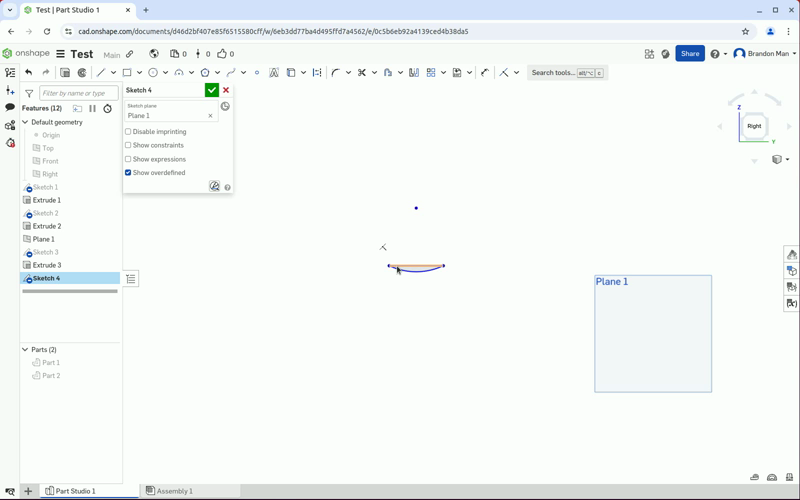
scroll(6)
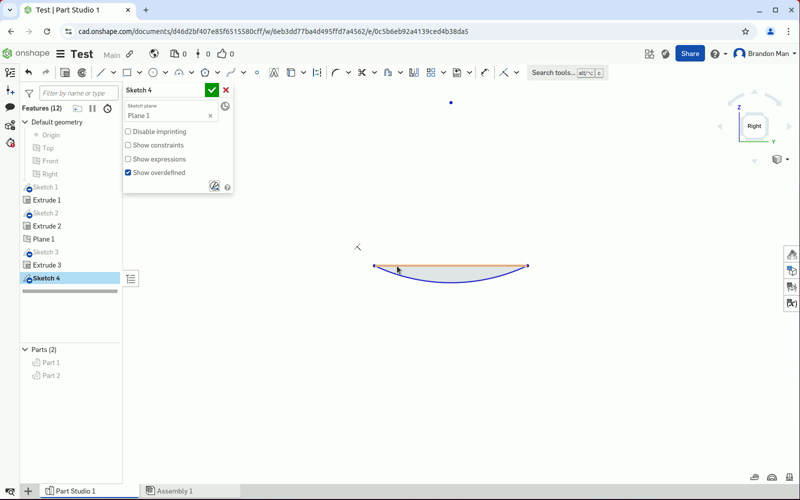
click(397, 265)
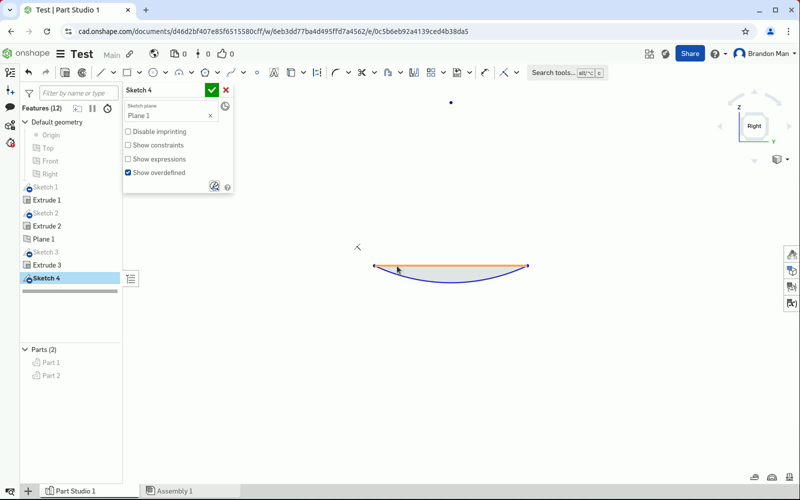
scroll(-6)
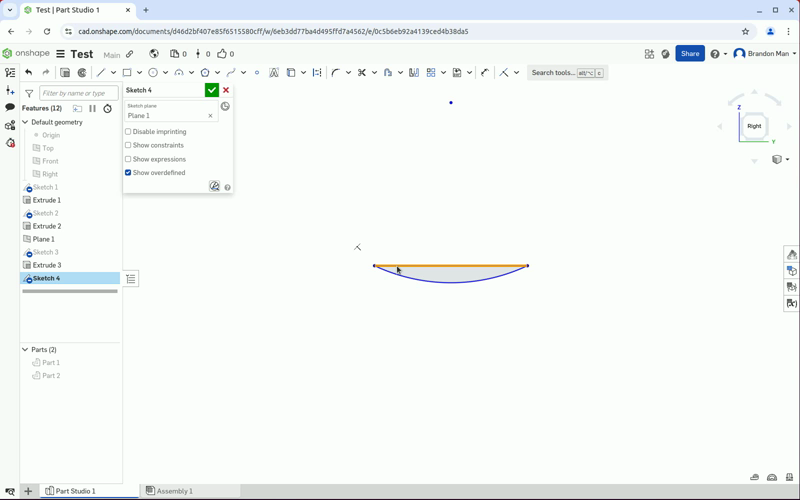
scroll(-6)
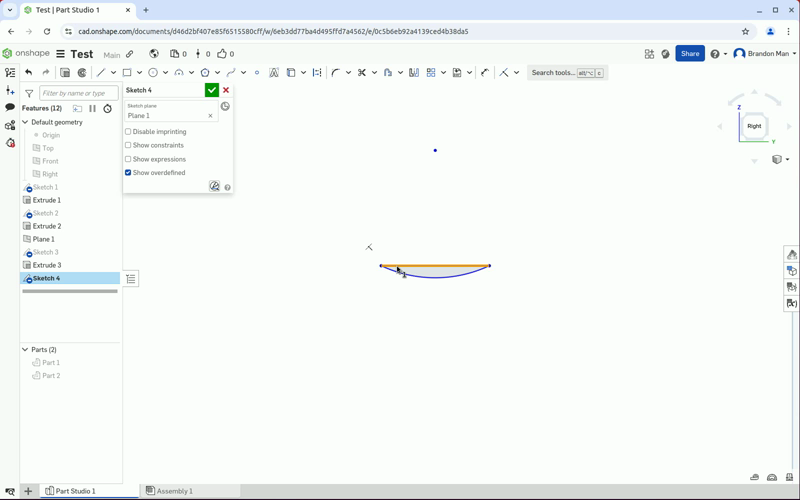
scroll(-6)
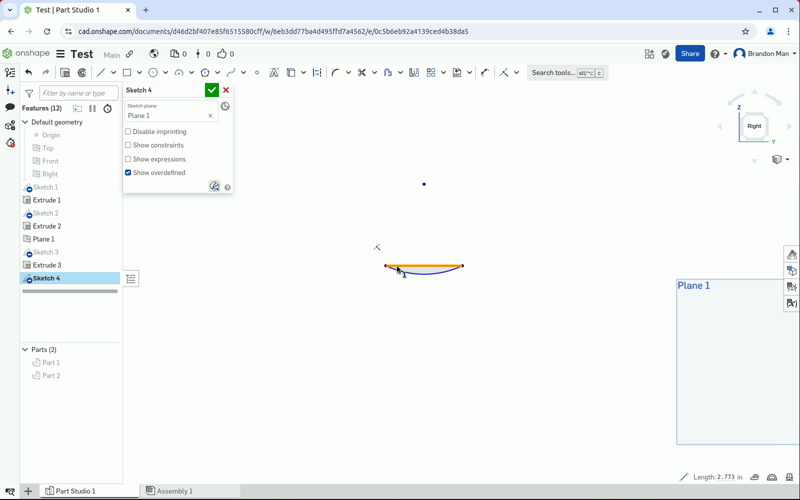
scroll(-6)
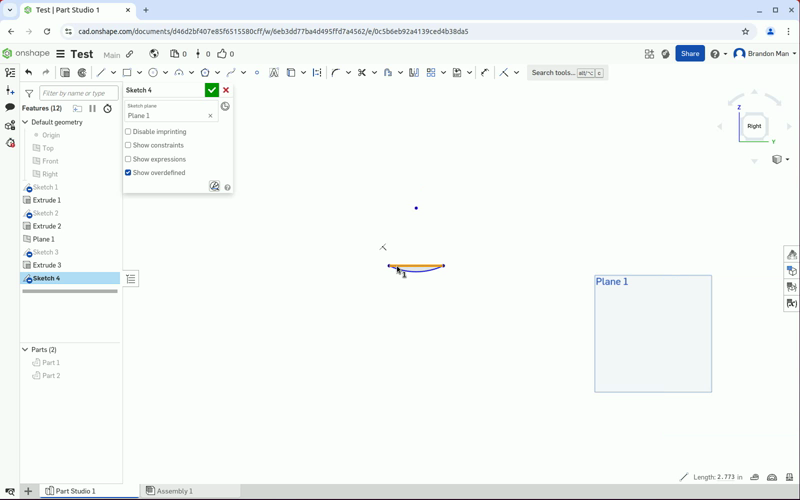
scroll(-6)
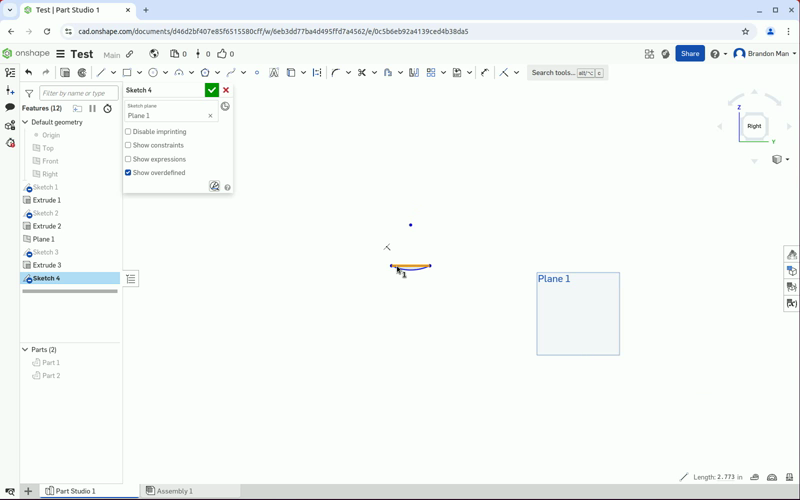
scroll(-6)
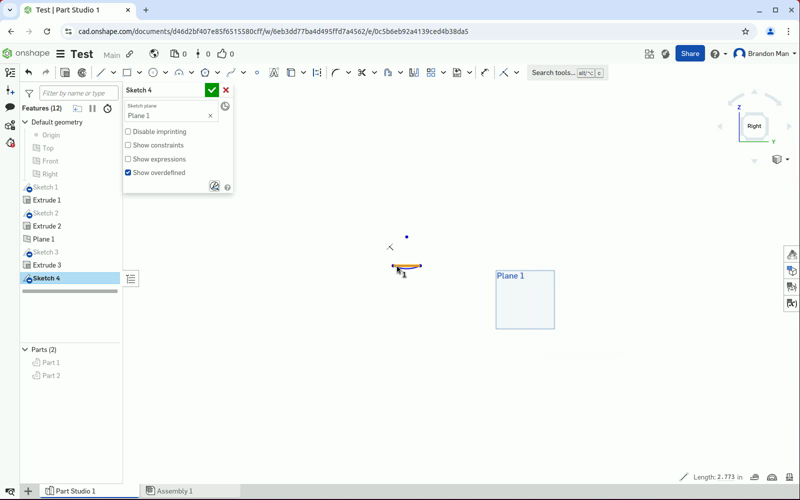
scroll(-6)
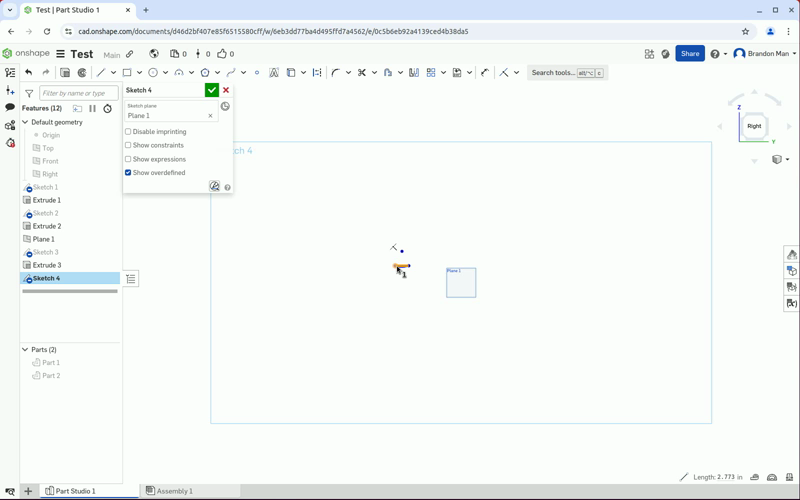
mouse_move(73, 352)
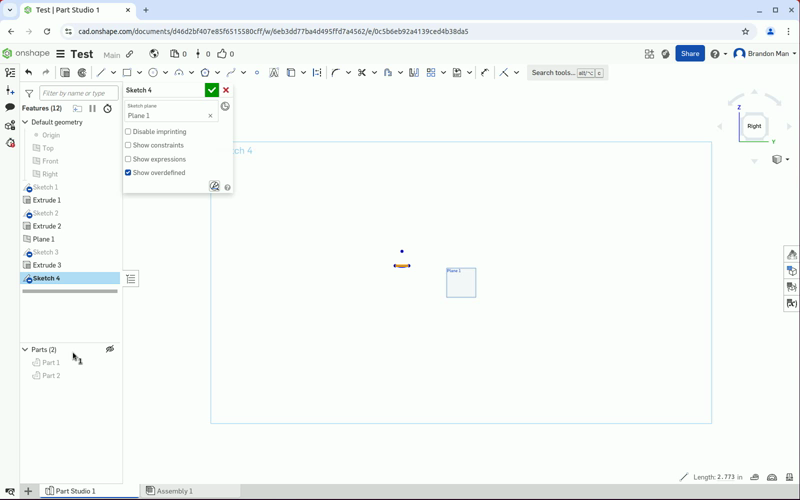
key(shift+y)
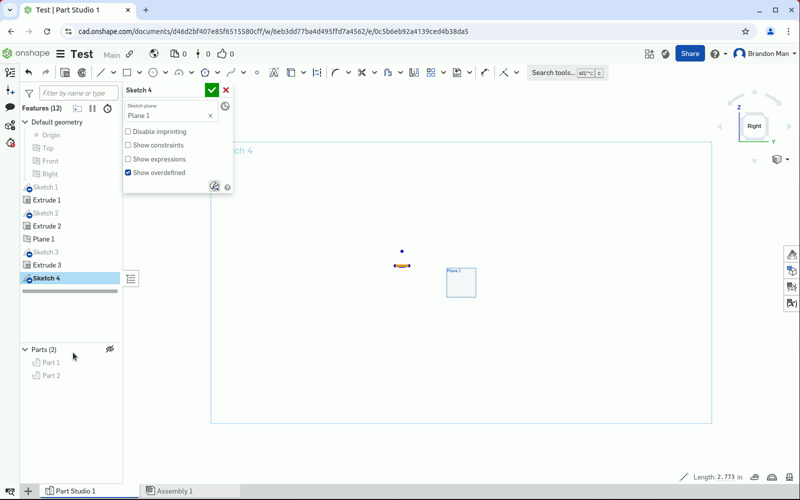
key(shift+e)
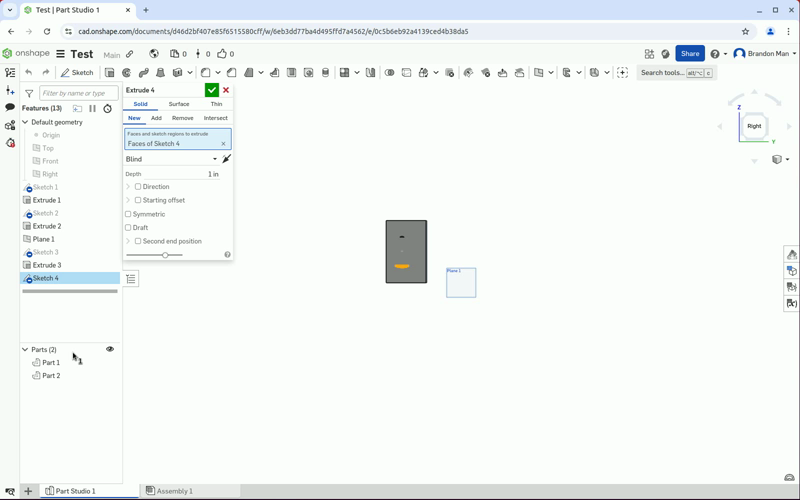
mouse_move(143, 106)
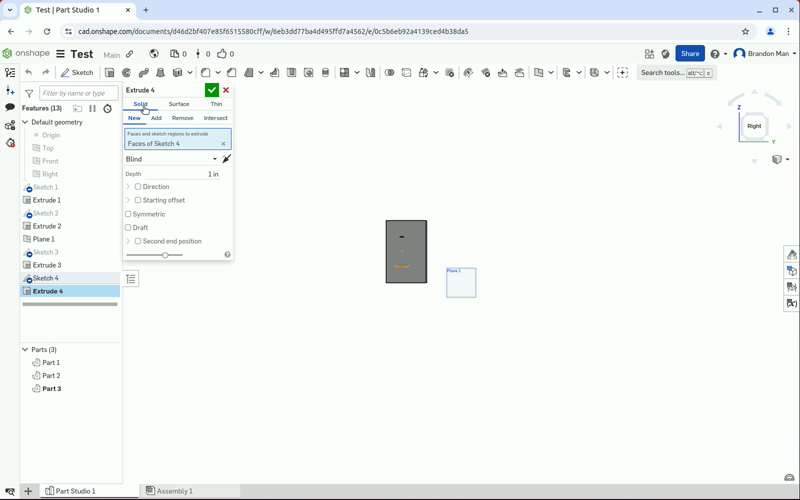
click(143, 106)
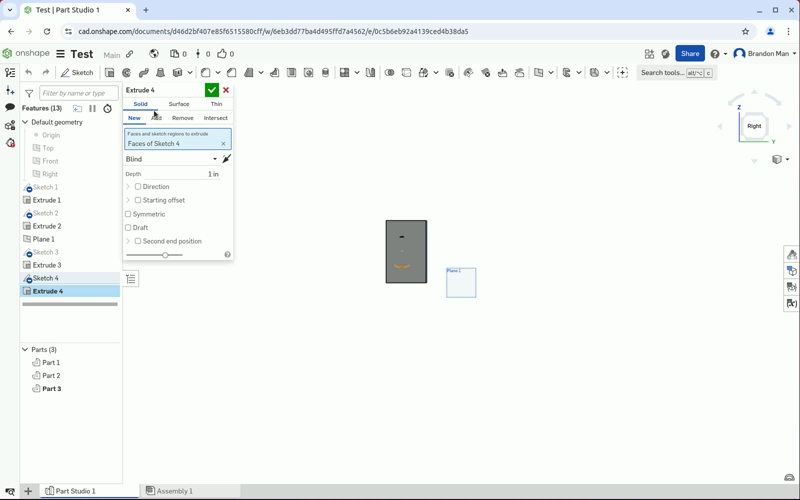
mouse_move(186, 120)
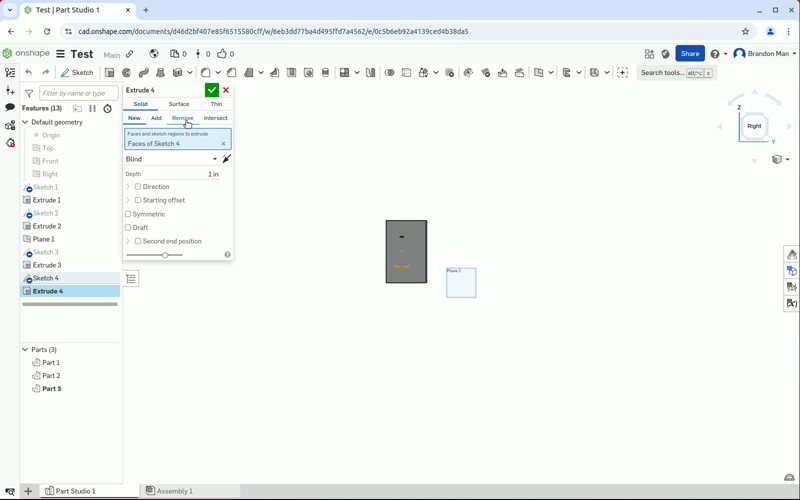
click(186, 120)
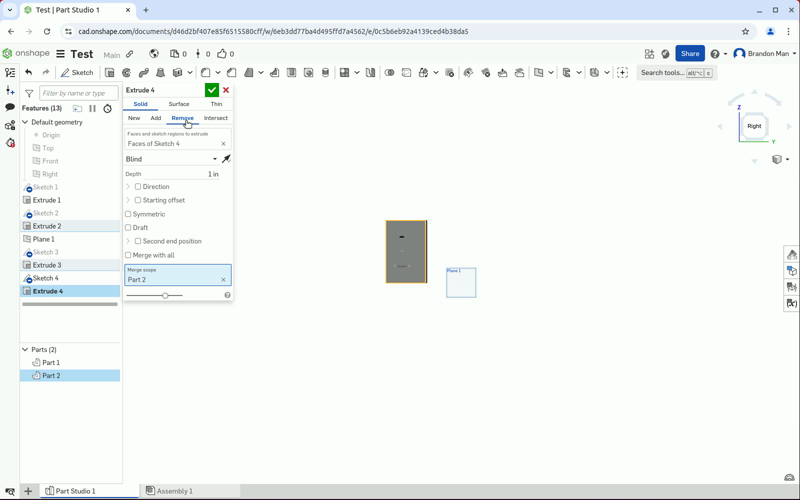
key(tab, 4)
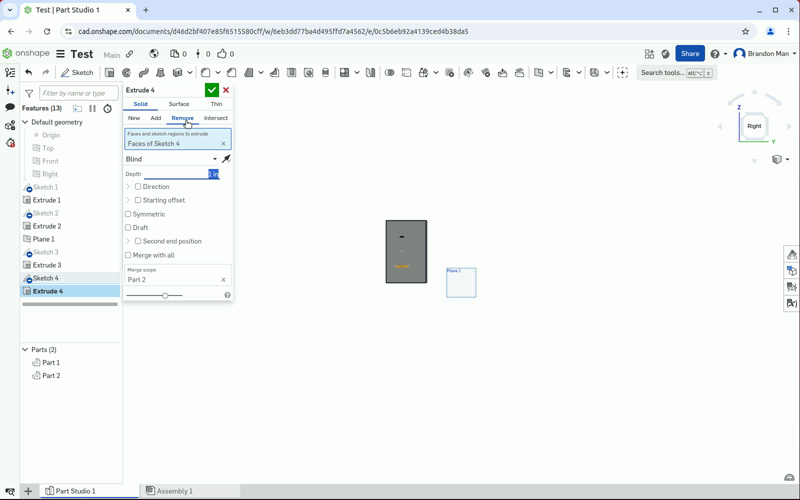
text(8.425)
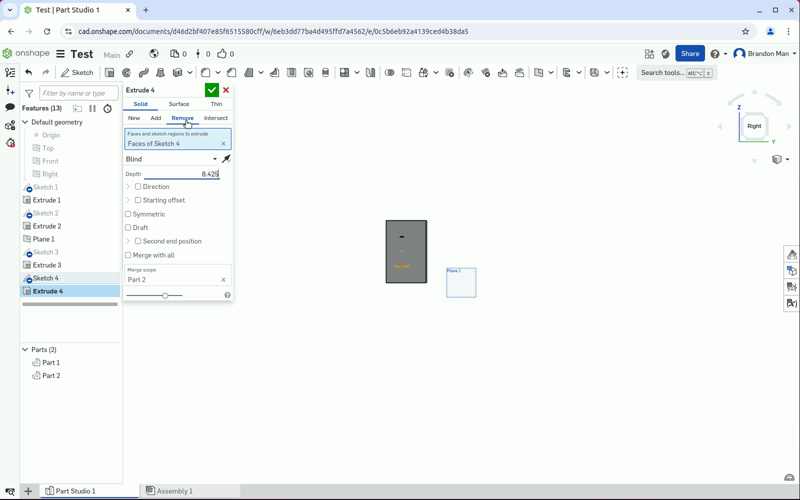
key(tab, 6)
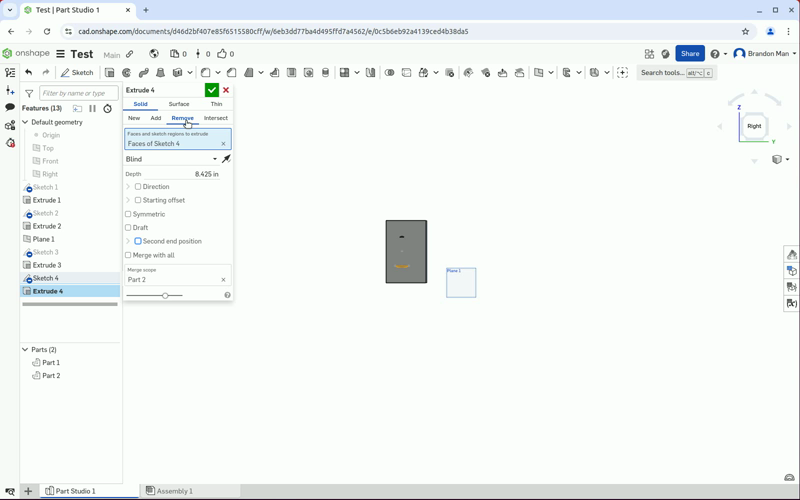
key(space)
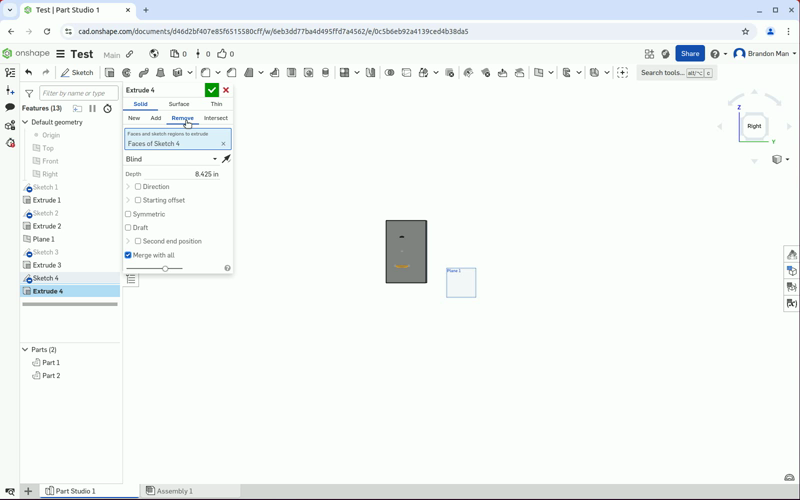
key(enter)
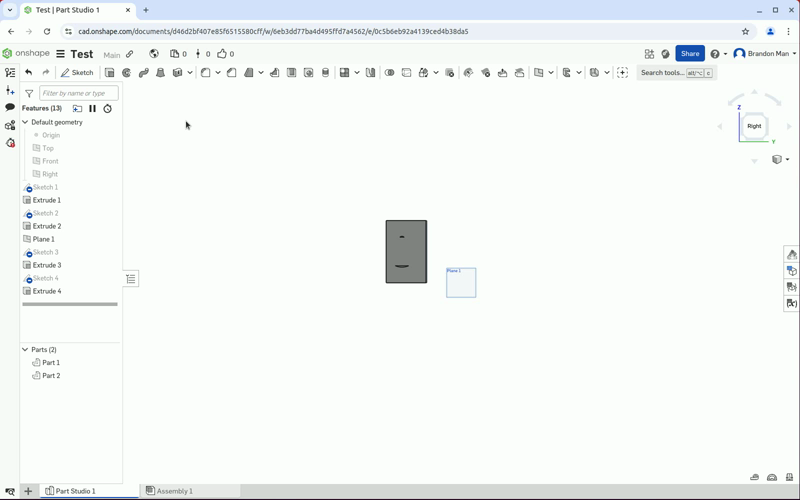
key(shift+h)
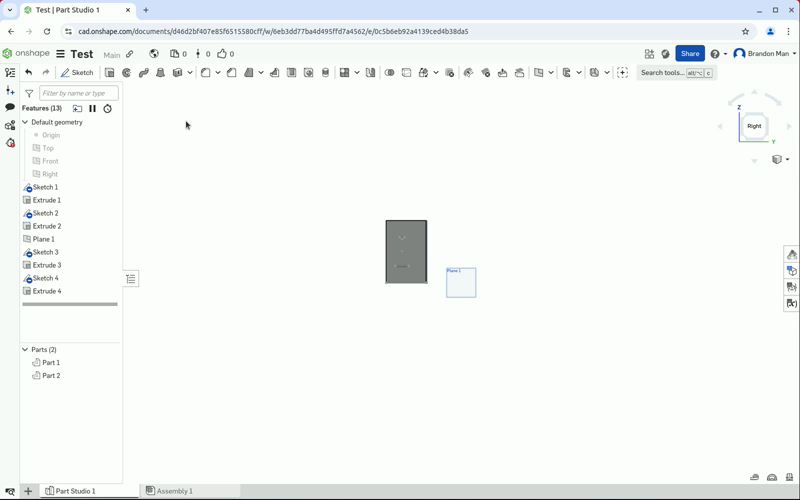
key(shift+h)
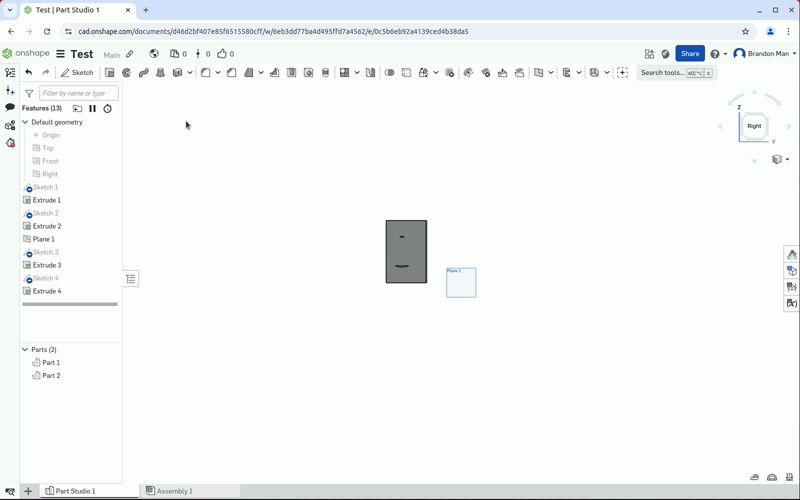
mouse_move(73, 189)
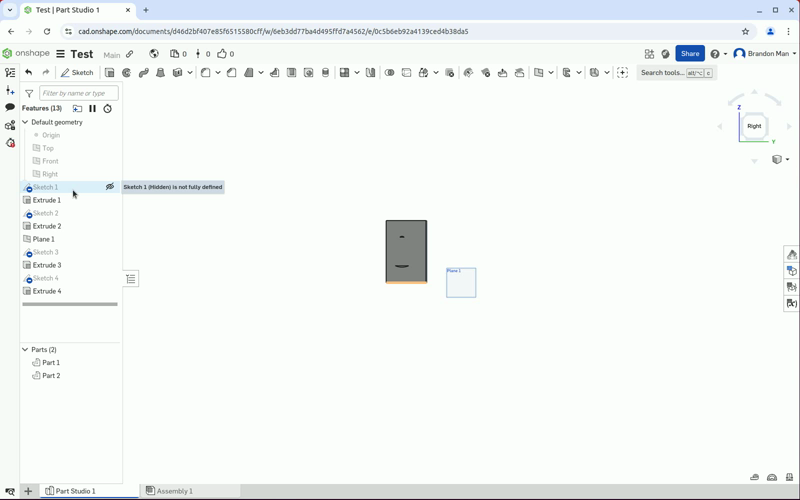
click(73, 189)
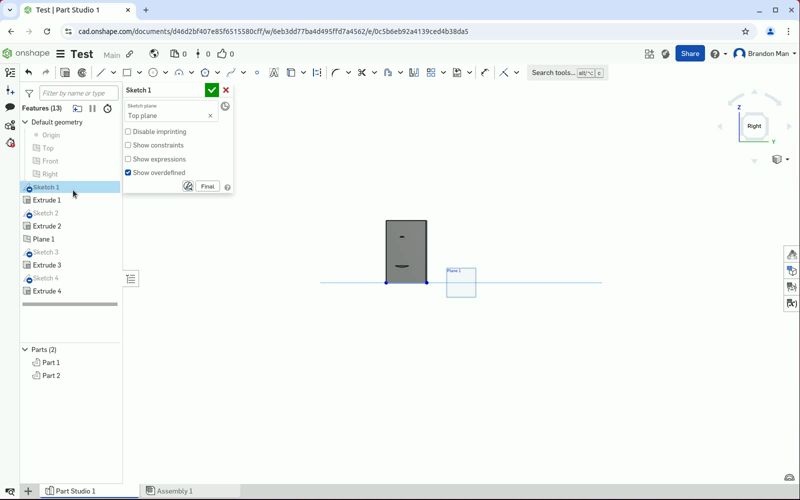
mouse_move(229, 92)
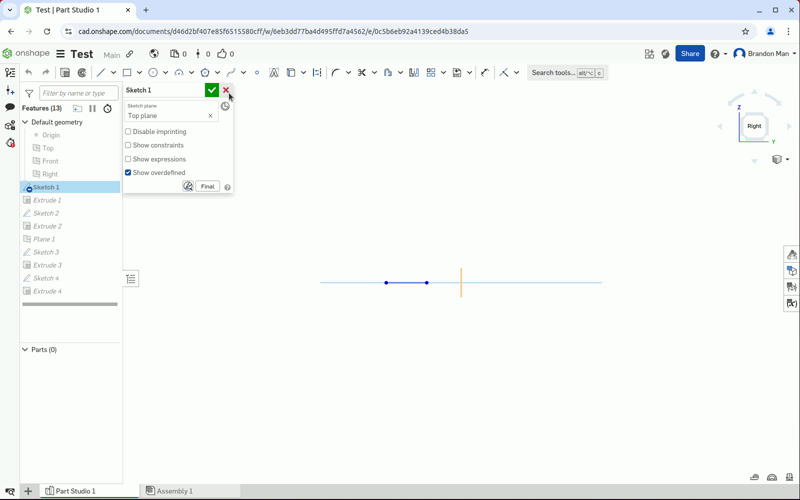
click(229, 92)
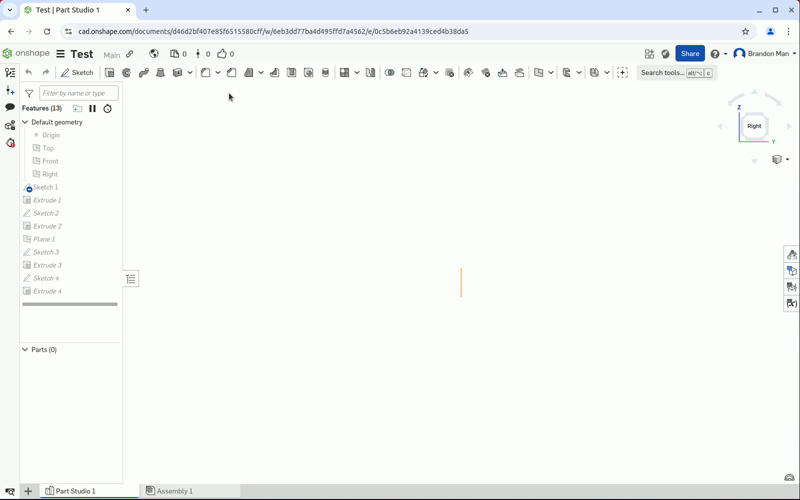
key(shift+s)
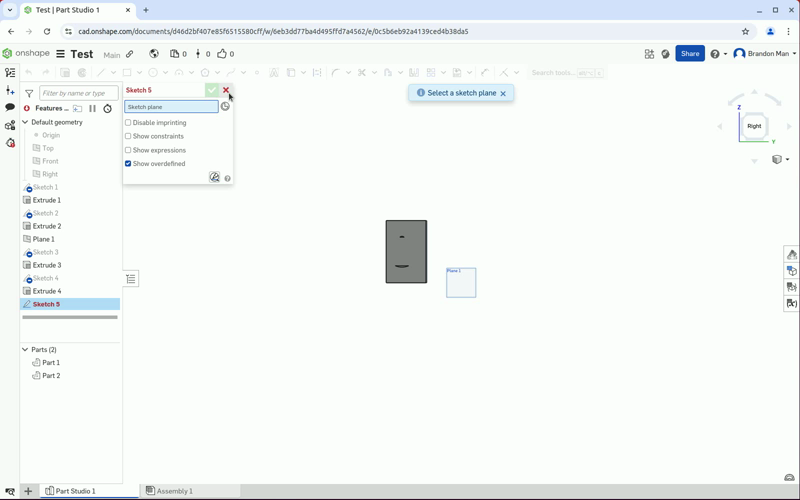
mouse_move(73, 241)
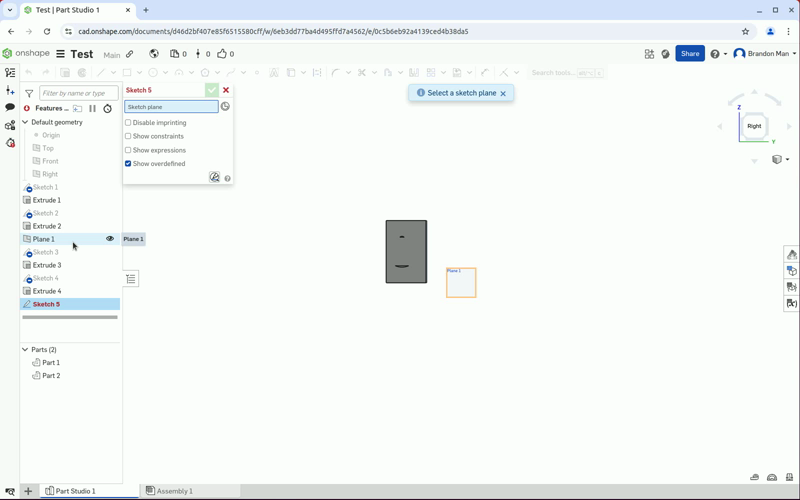
click(73, 241)
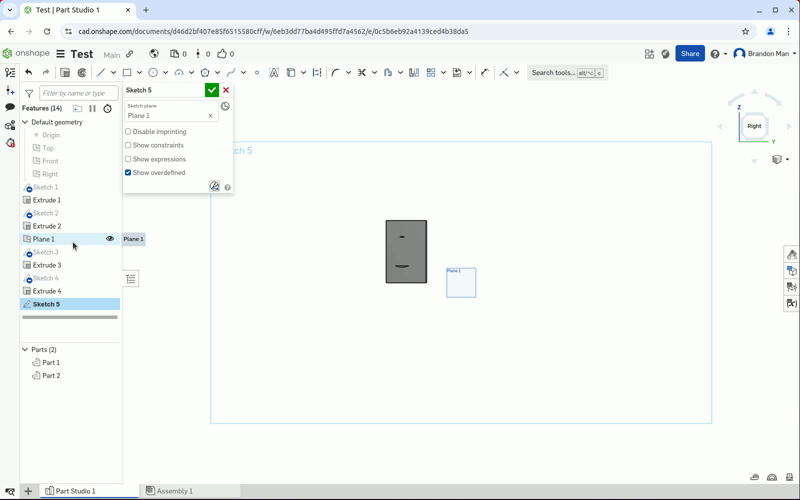
mouse_move(73, 352)
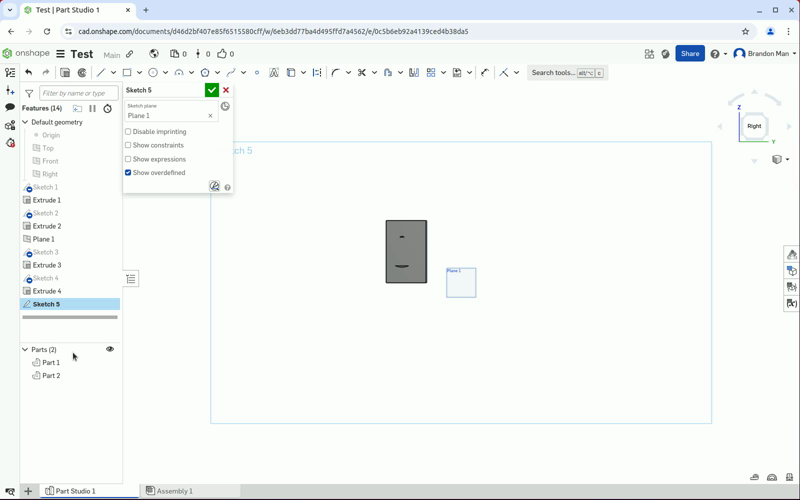
key(y)
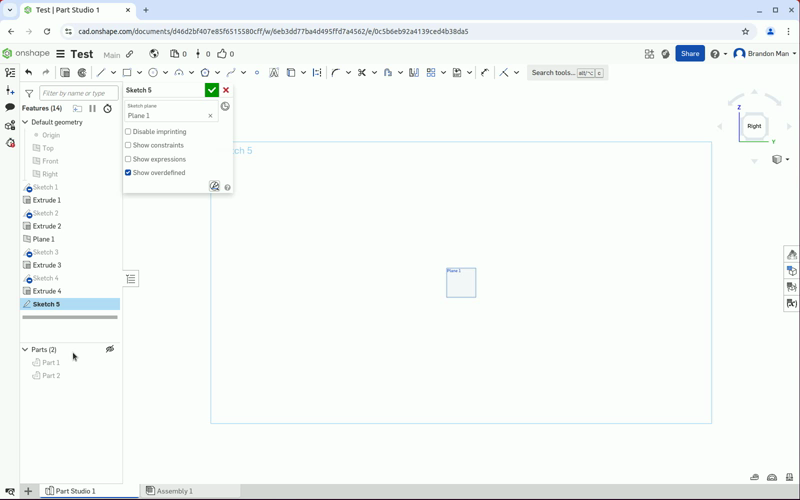
key(l)
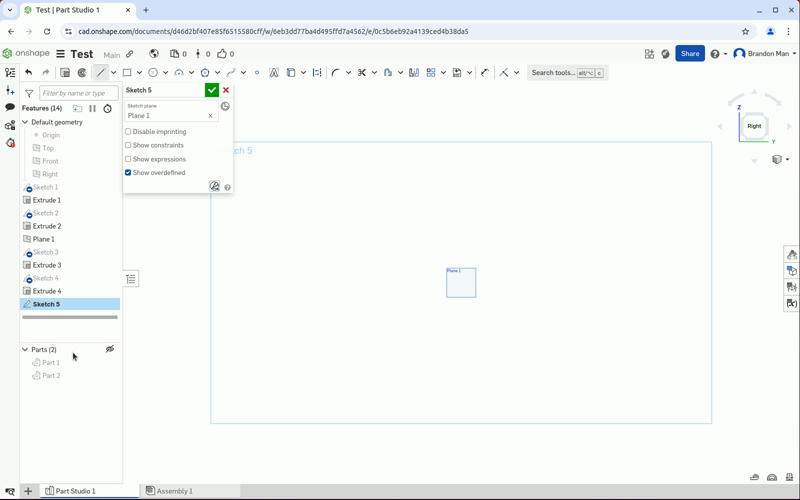
key_down(shift)
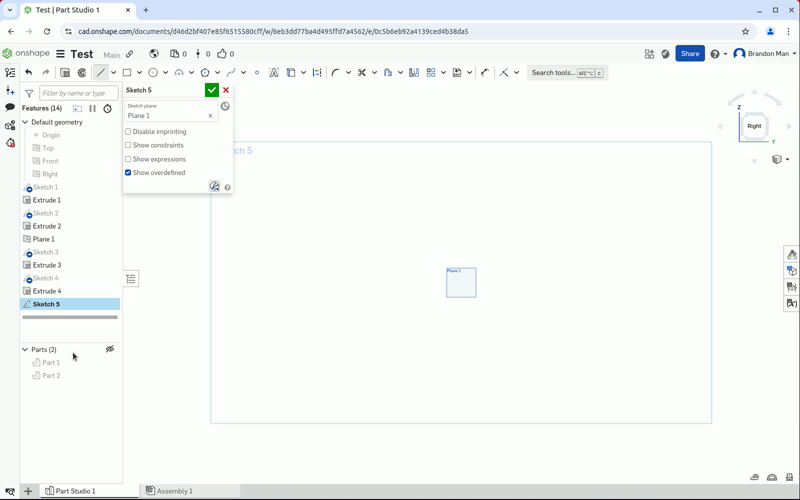
mouse_move(395, 265)
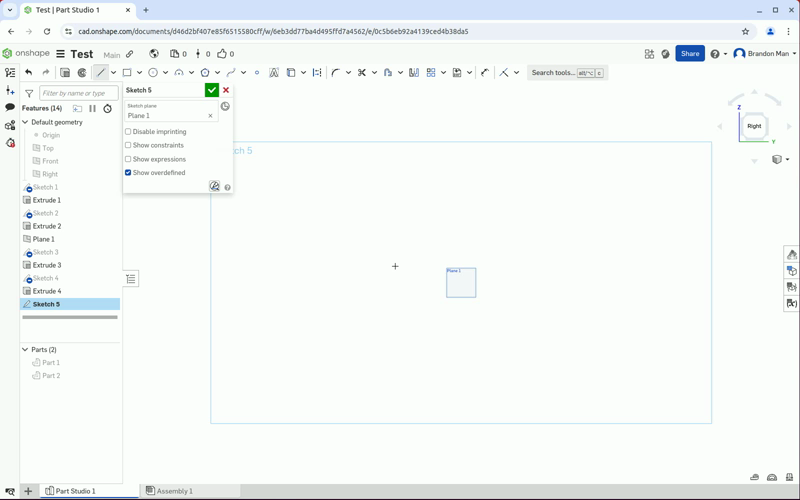
click(395, 265)
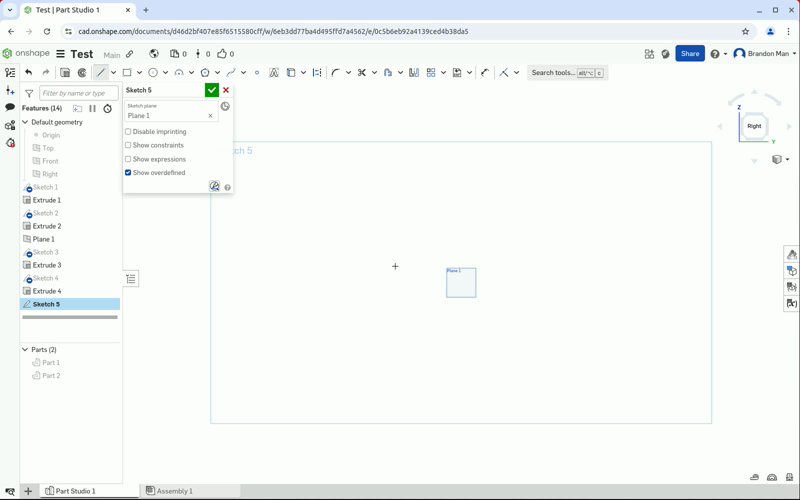
key_up(shift)
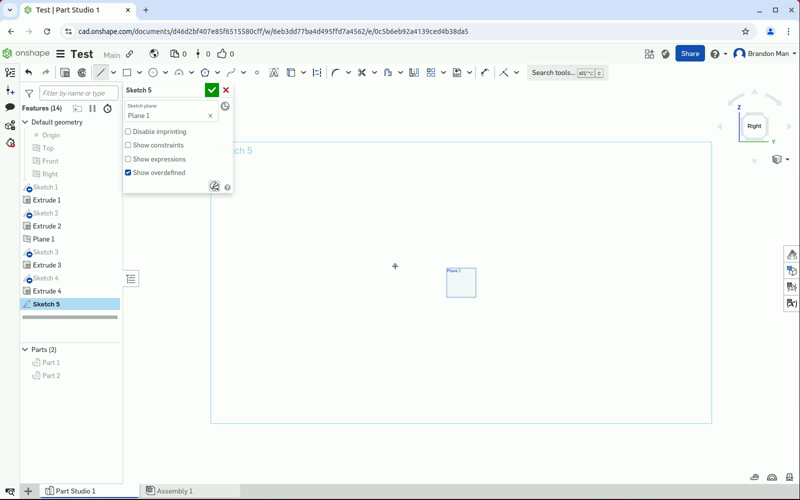
key_down(shift)
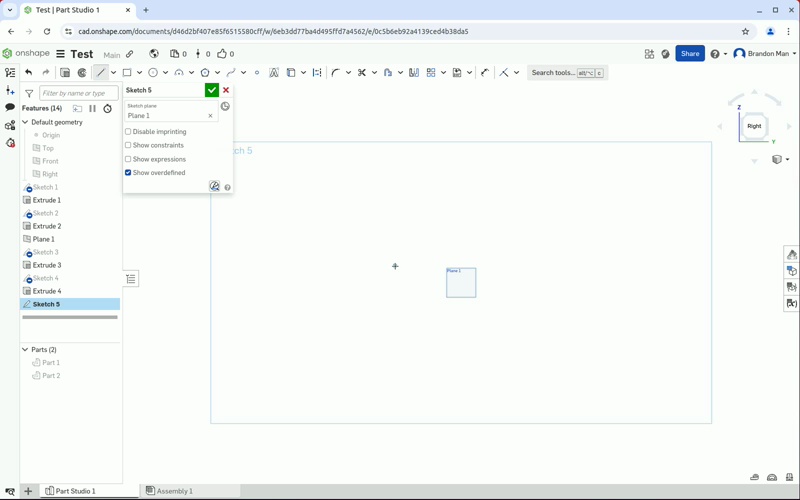
mouse_move(425, 265)
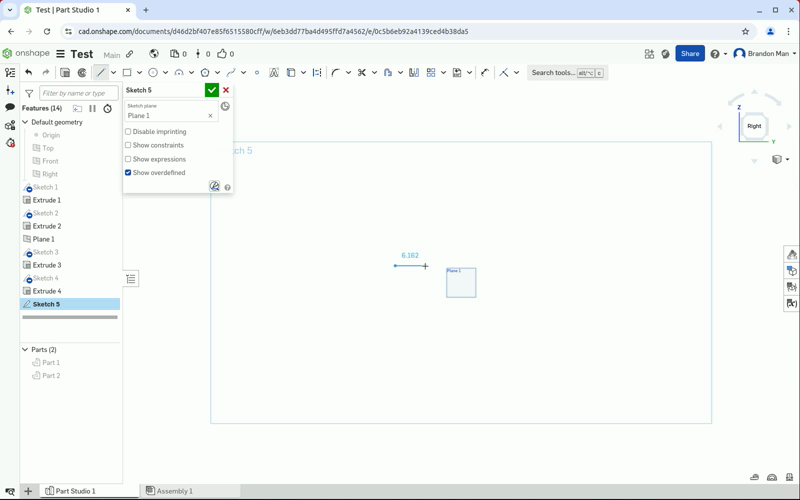
mouse_move(408, 265)
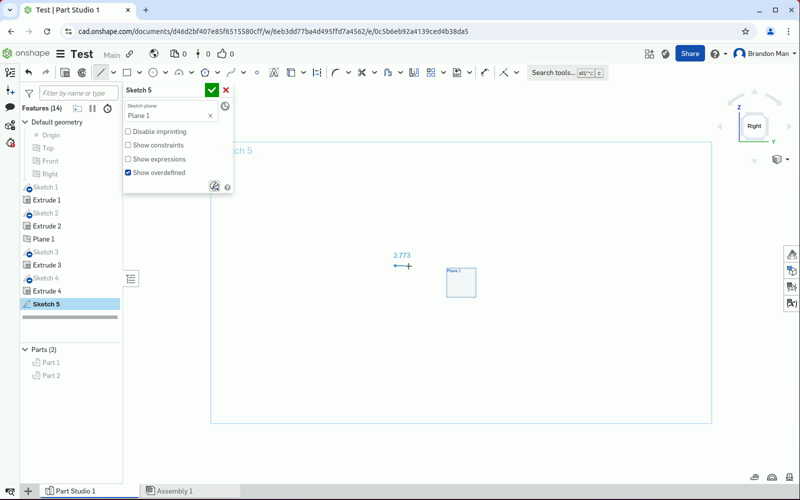
click(408, 265)
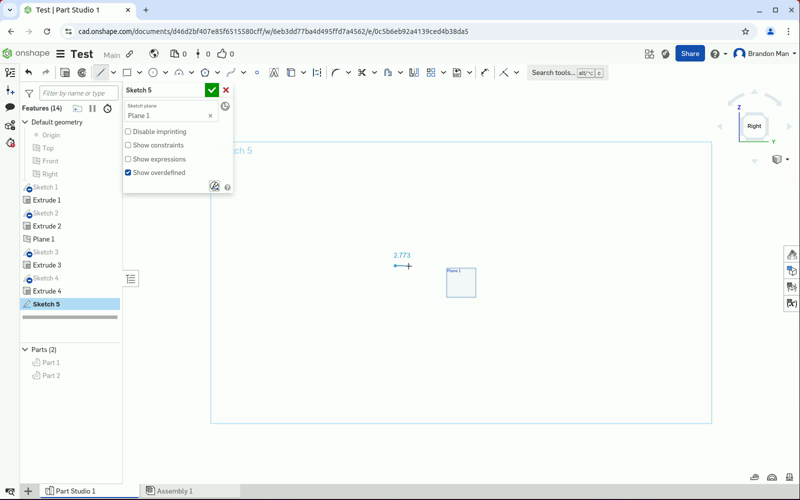
key_up(shift)
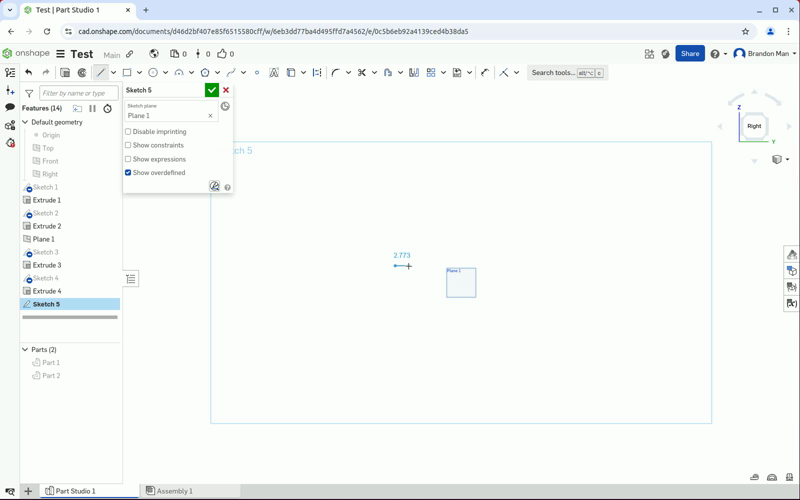
key(esc)
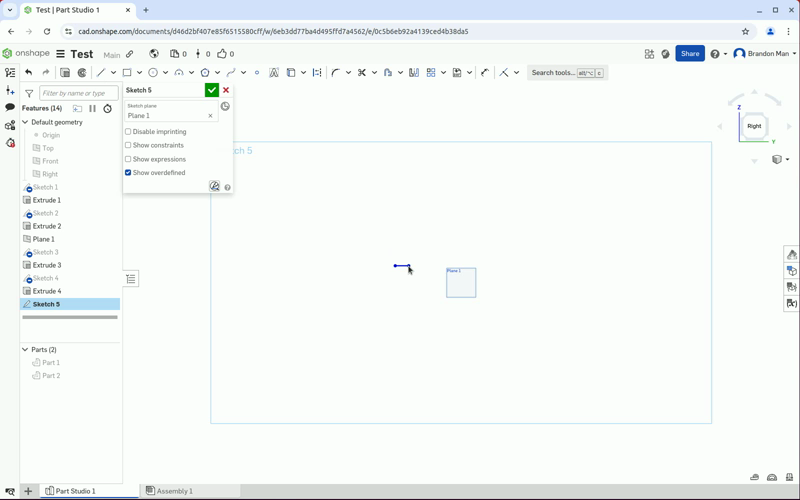
key(a)
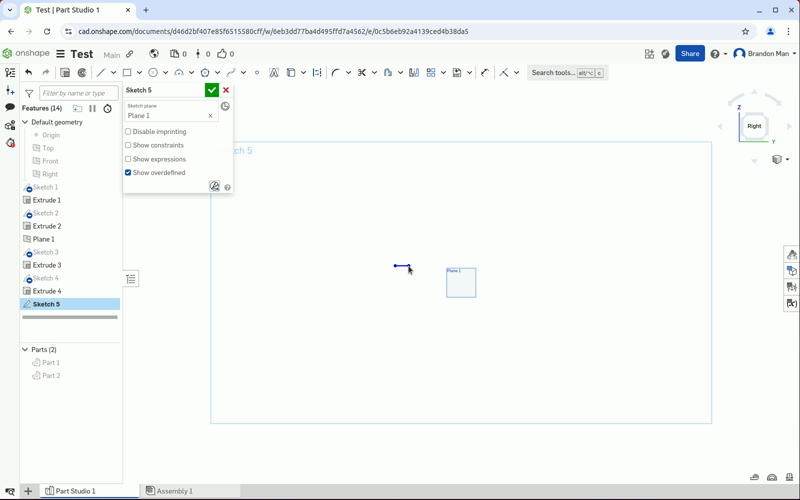
mouse_move(408, 265)
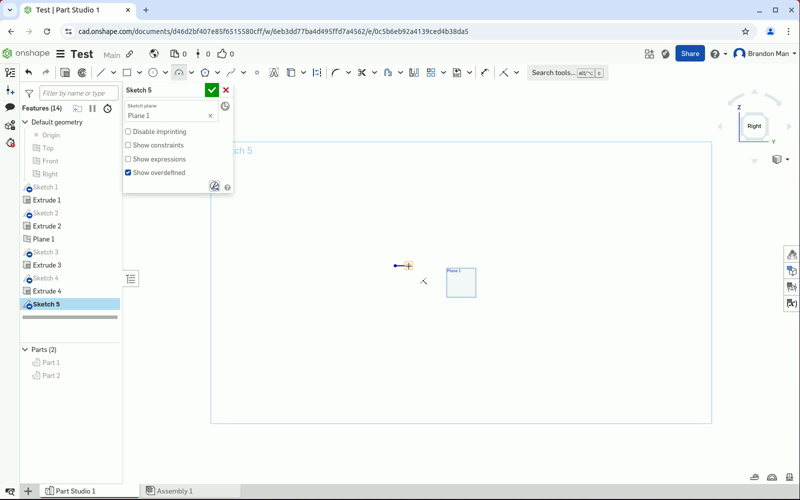
click(408, 265)
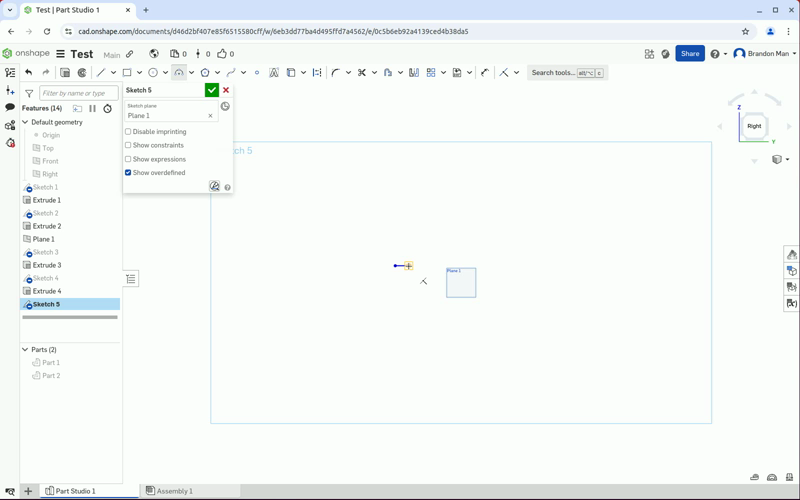
key_down(shift)
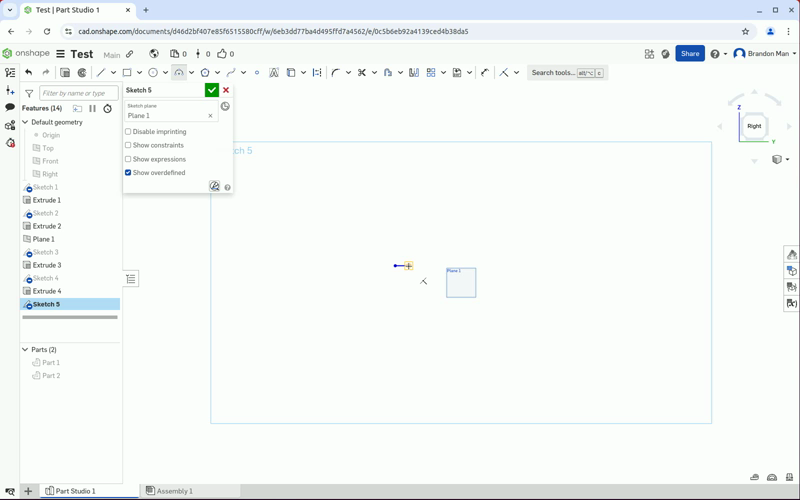
mouse_move(403, 236)
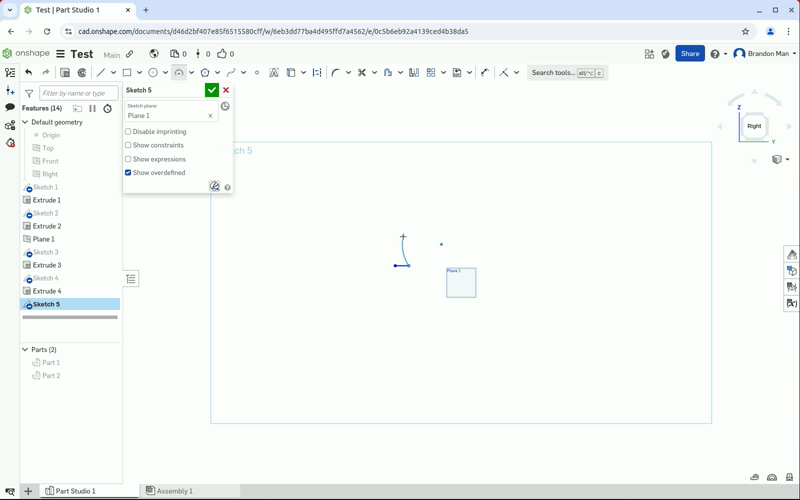
click(403, 236)
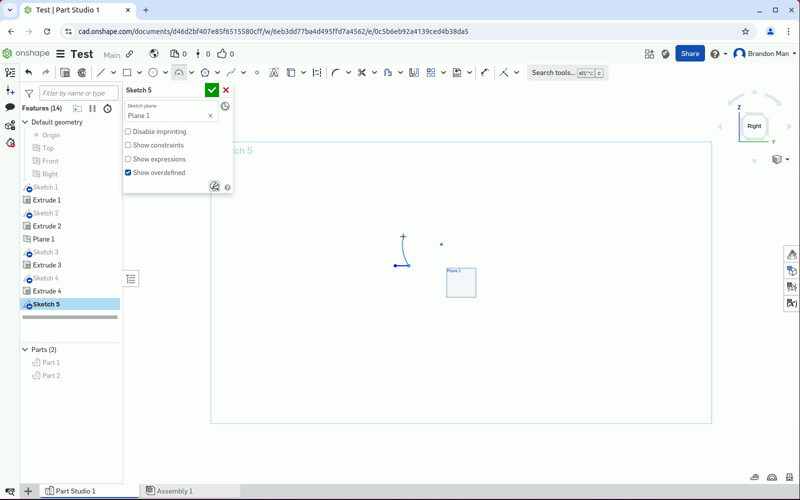
mouse_move(416, 249)
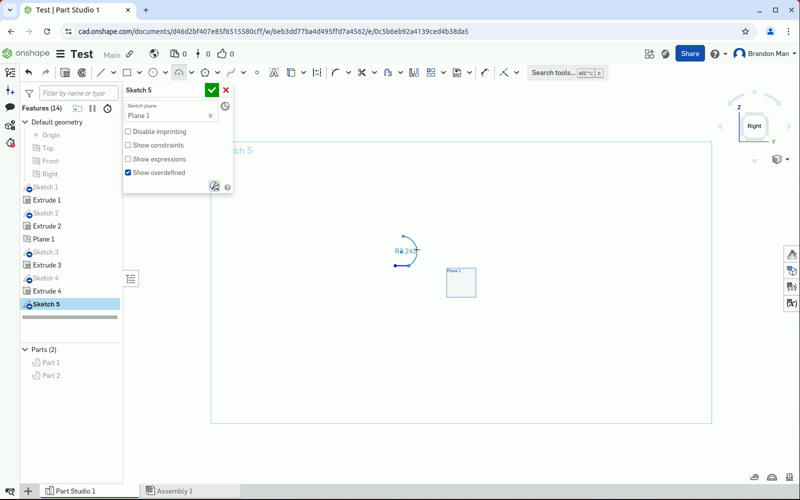
click(416, 249)
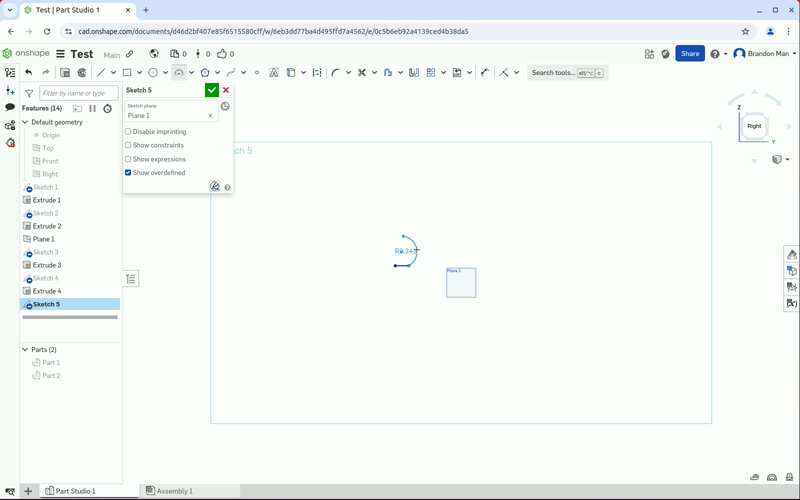
key_up(shift)
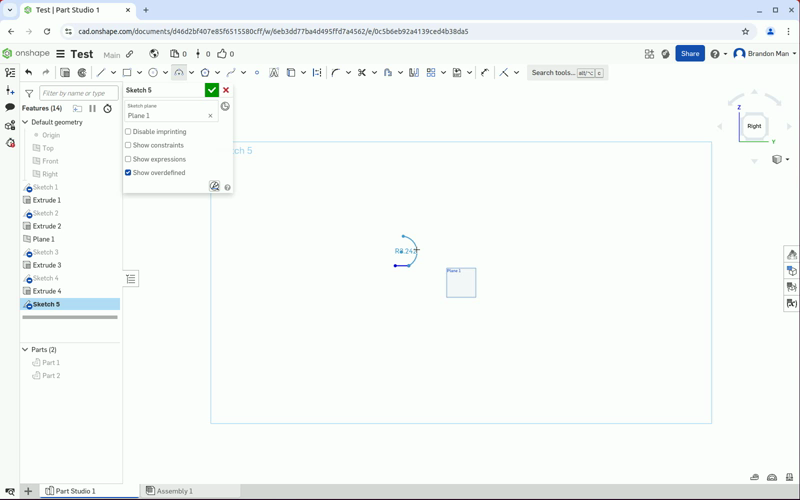
key(esc)
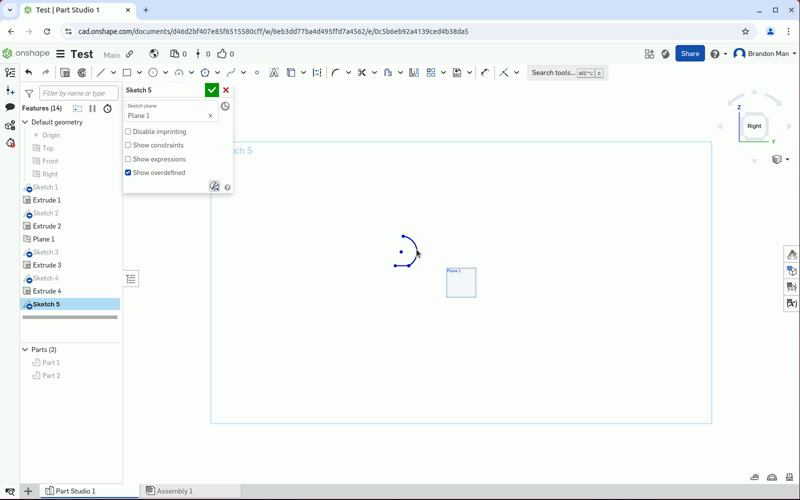
key(l)
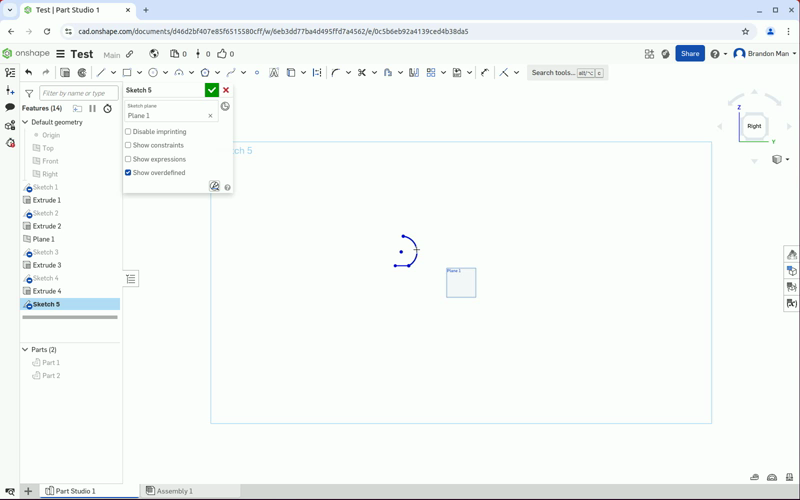
mouse_move(403, 236)
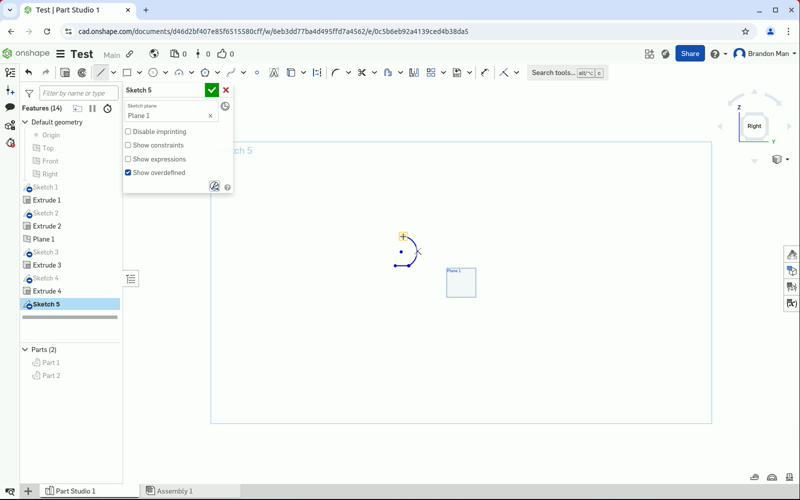
click(403, 236)
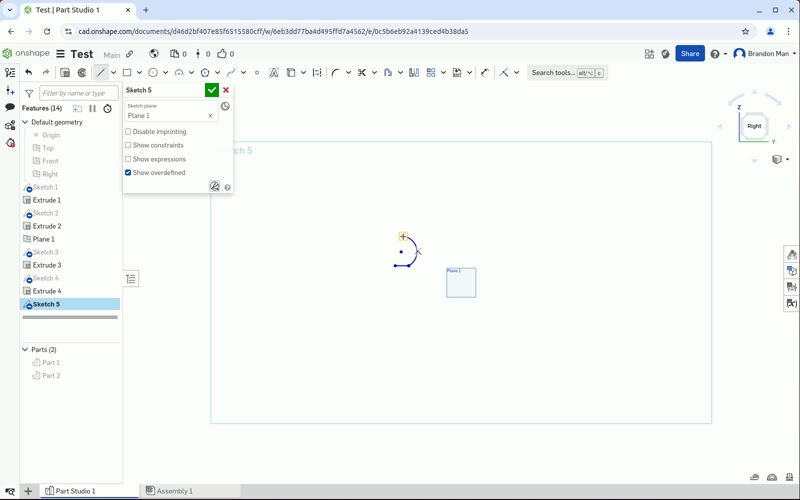
key_down(shift)
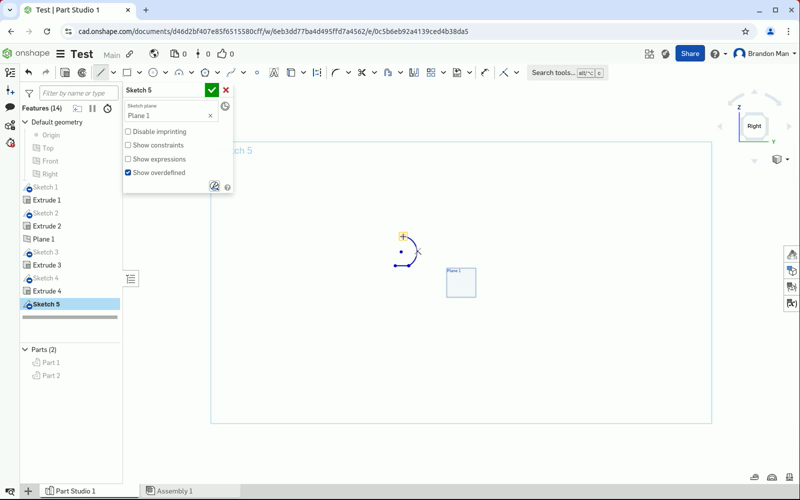
mouse_move(433, 236)
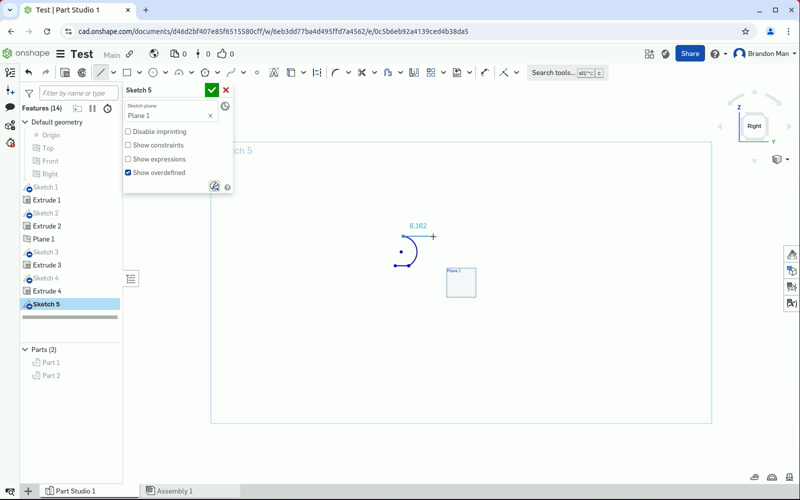
mouse_move(400, 236)
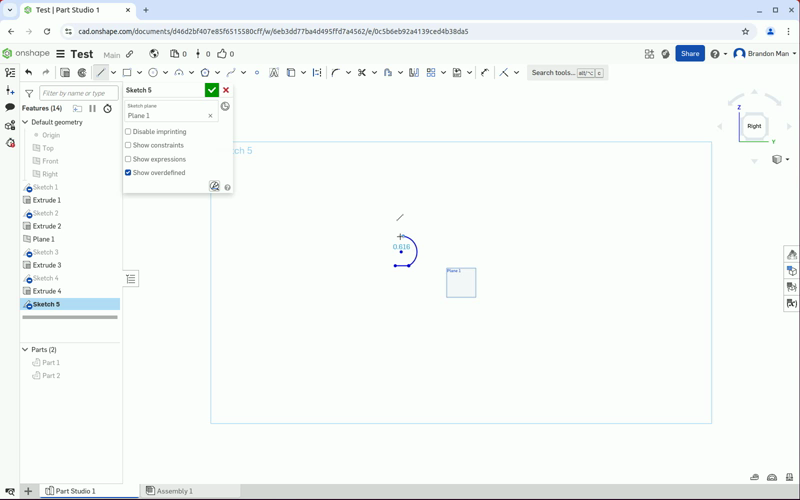
scroll(6)
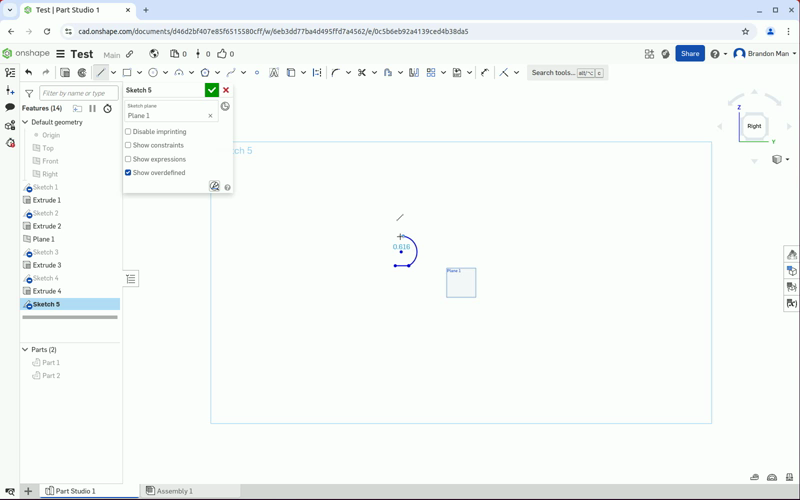
scroll(6)
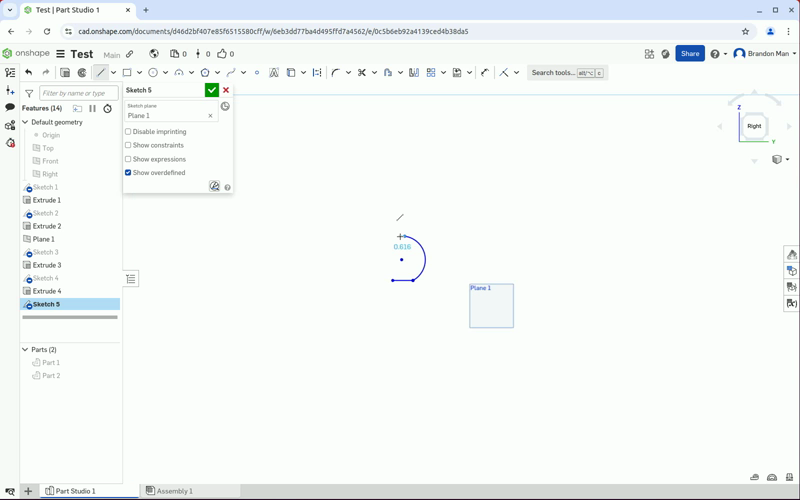
scroll(6)
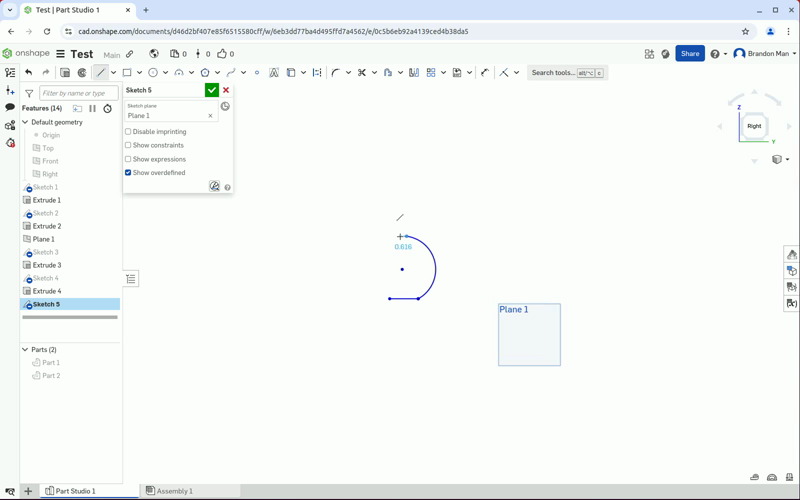
scroll(6)
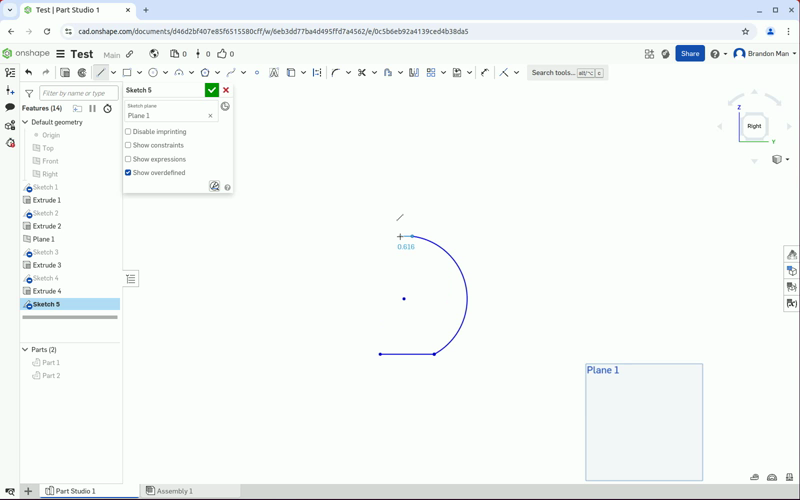
scroll(6)
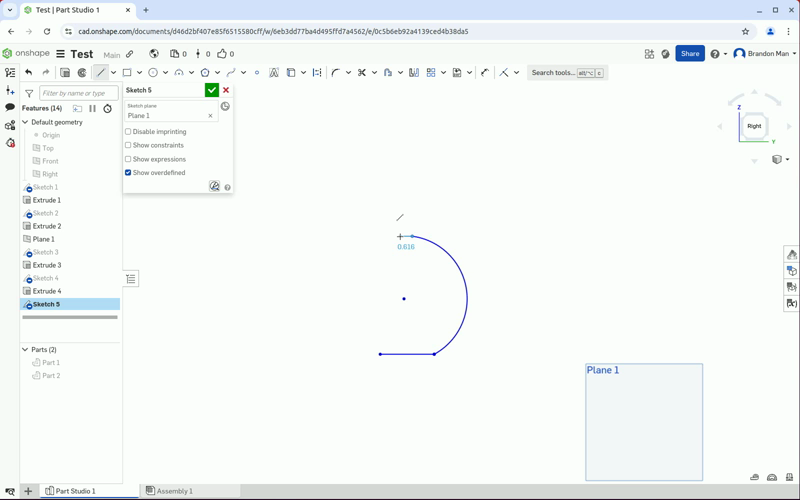
scroll(6)
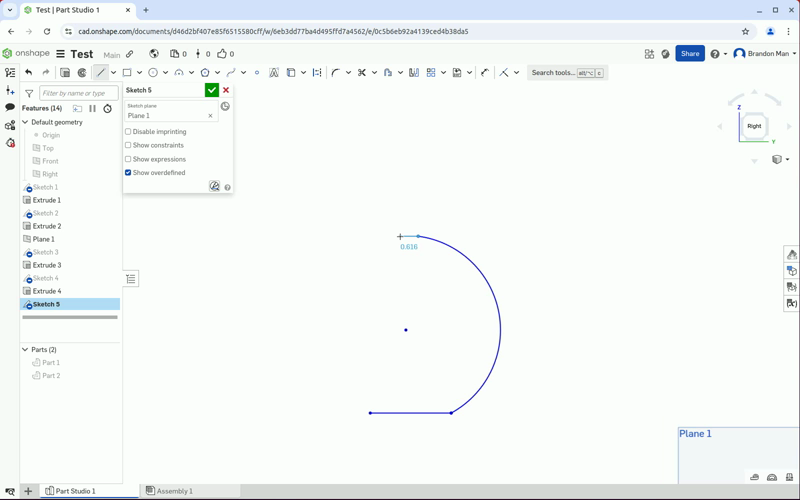
scroll(6)
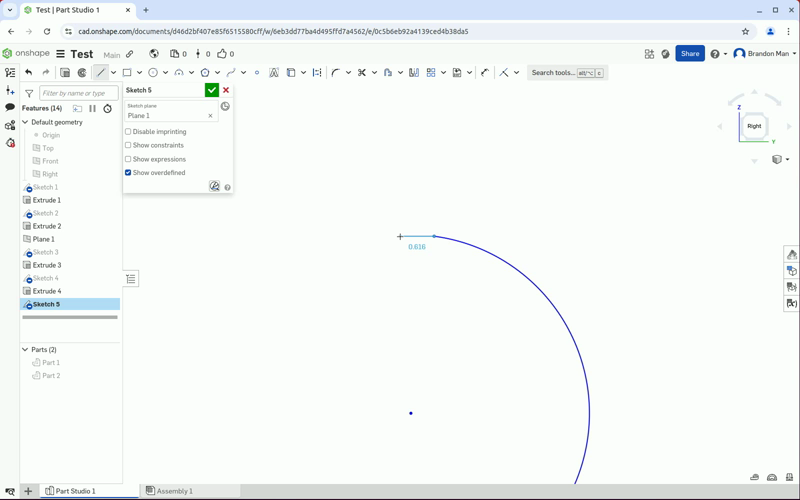
click(400, 236)
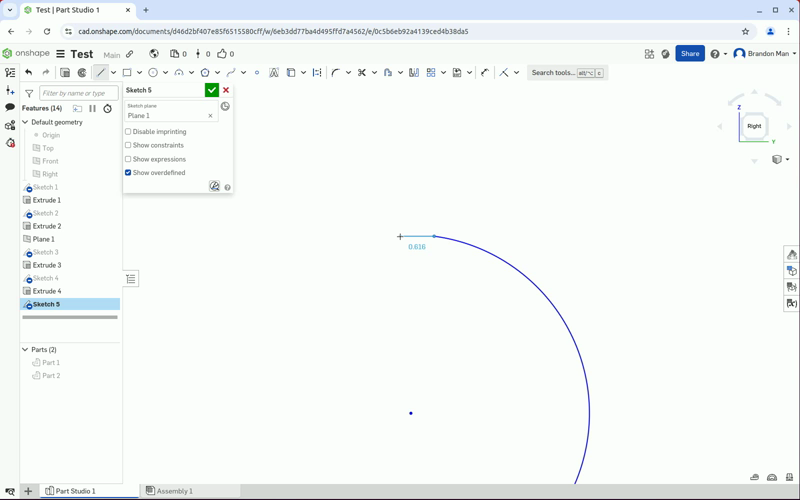
scroll(-6)
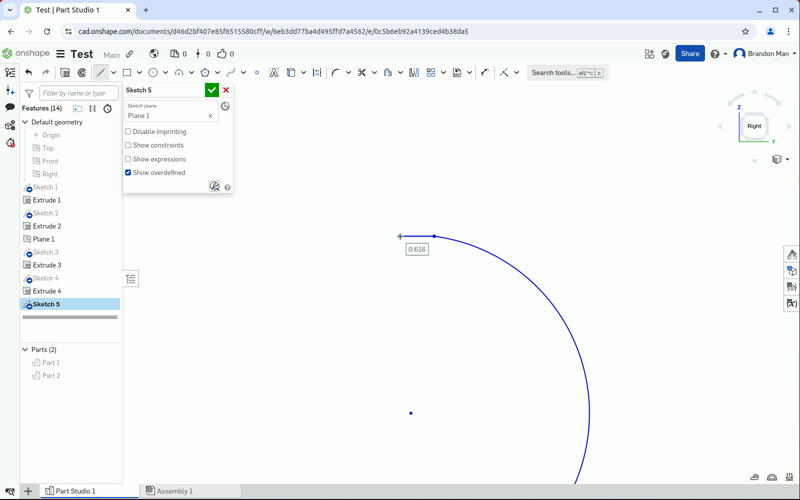
scroll(-6)
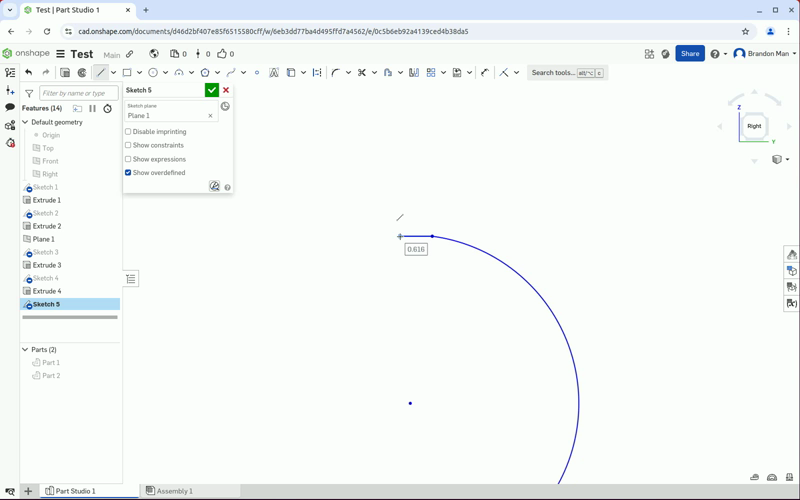
scroll(-6)
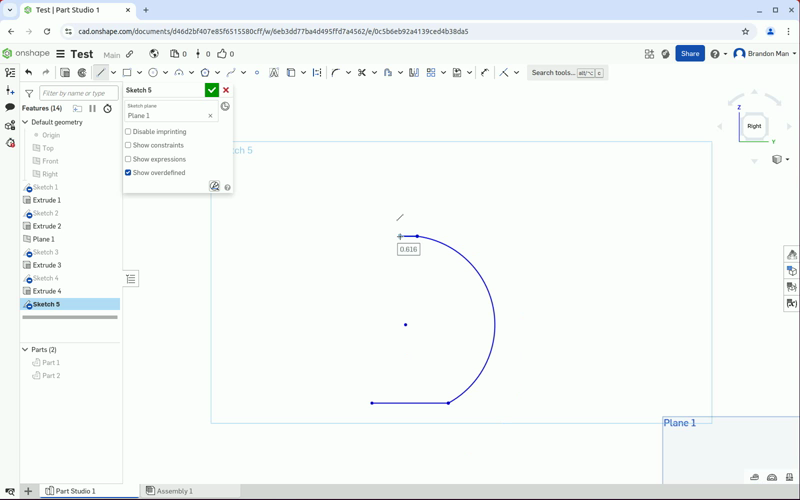
scroll(-6)
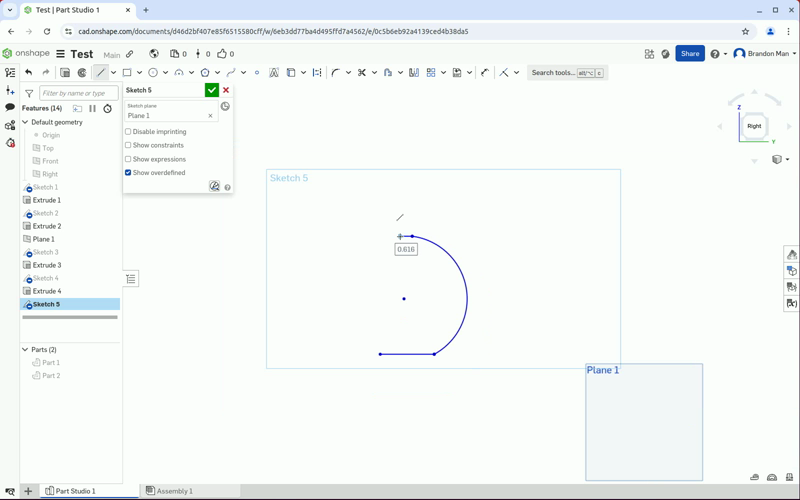
scroll(-6)
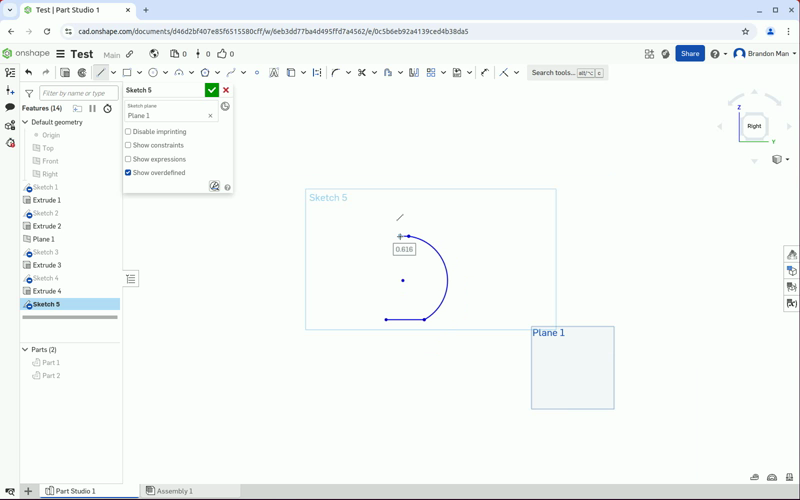
scroll(-6)
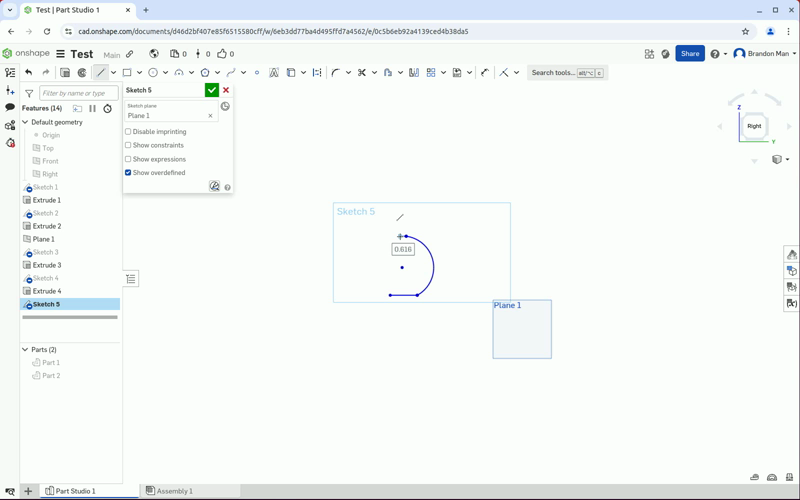
scroll(-6)
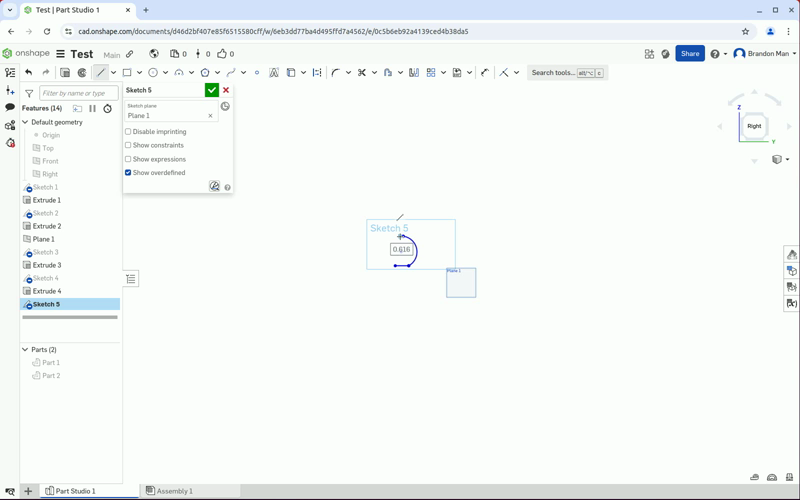
key_up(shift)
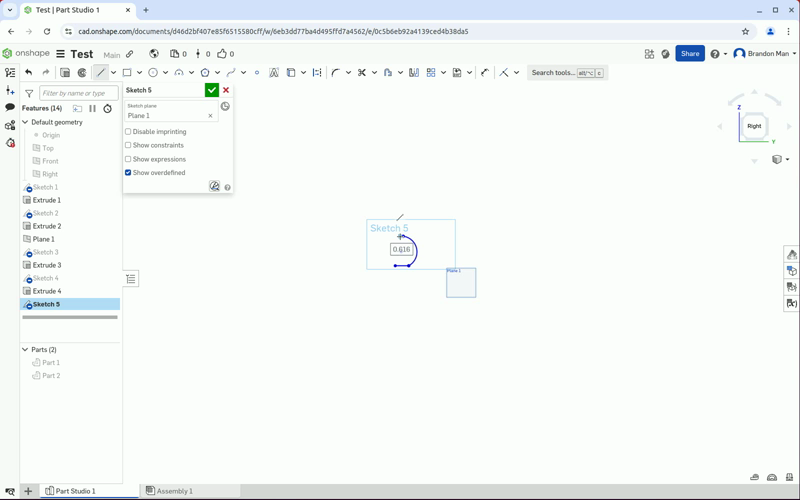
key(esc)
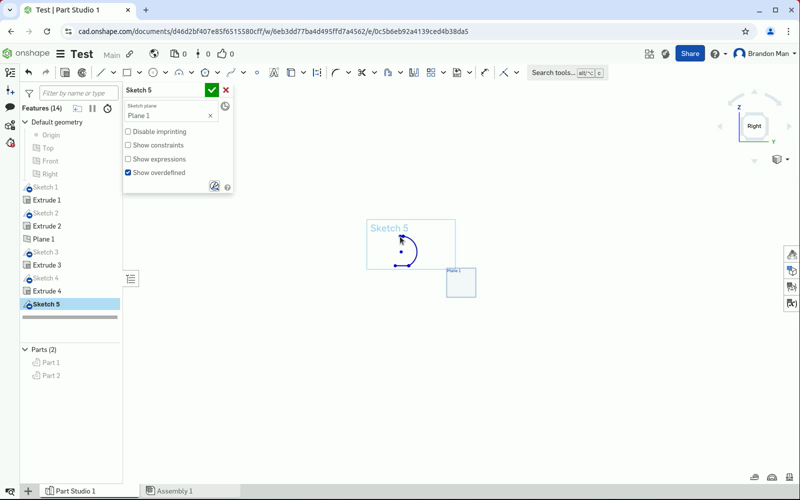
key(a)
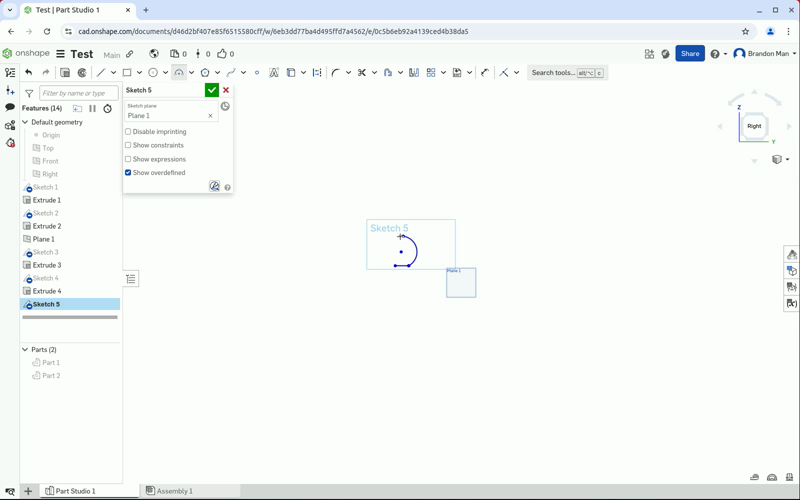
mouse_move(400, 236)
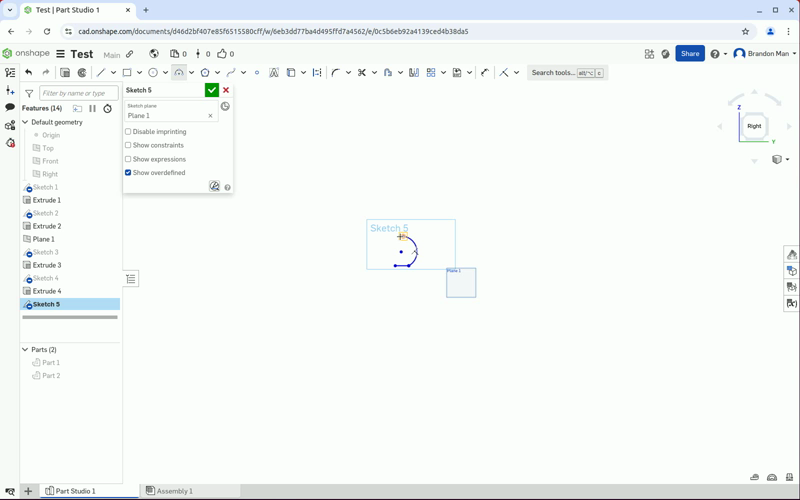
scroll(6)
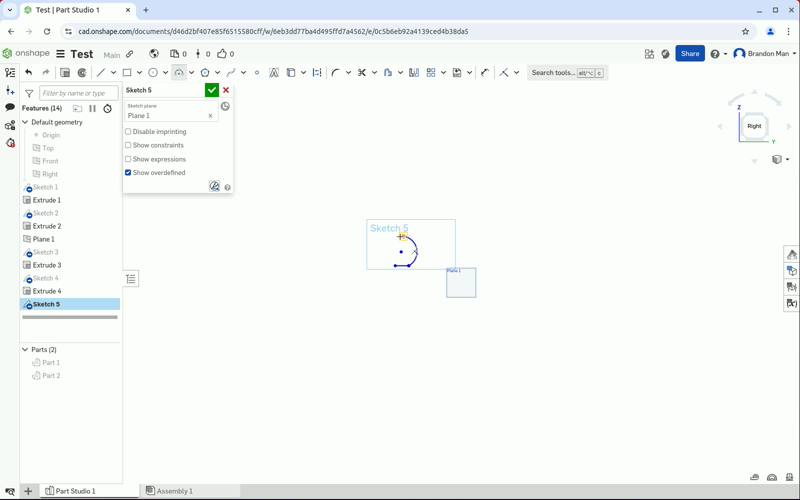
scroll(6)
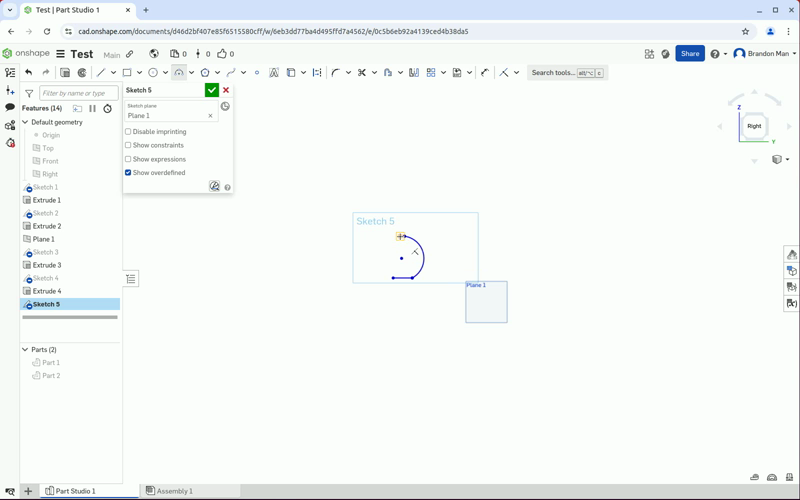
scroll(6)
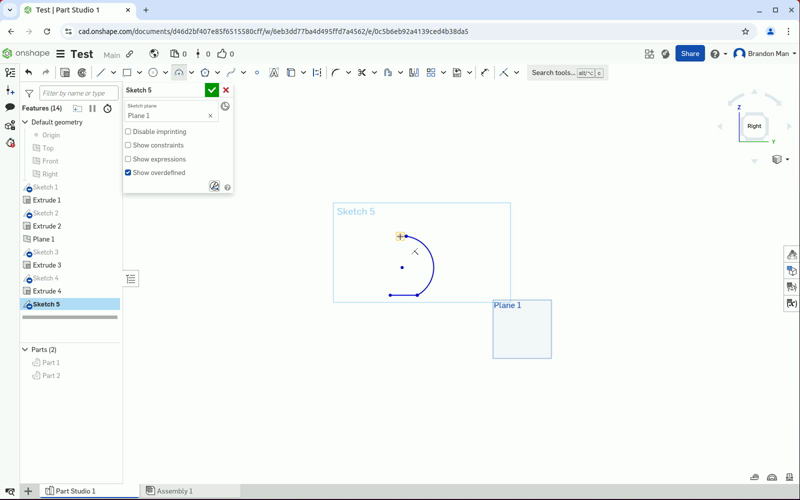
scroll(6)
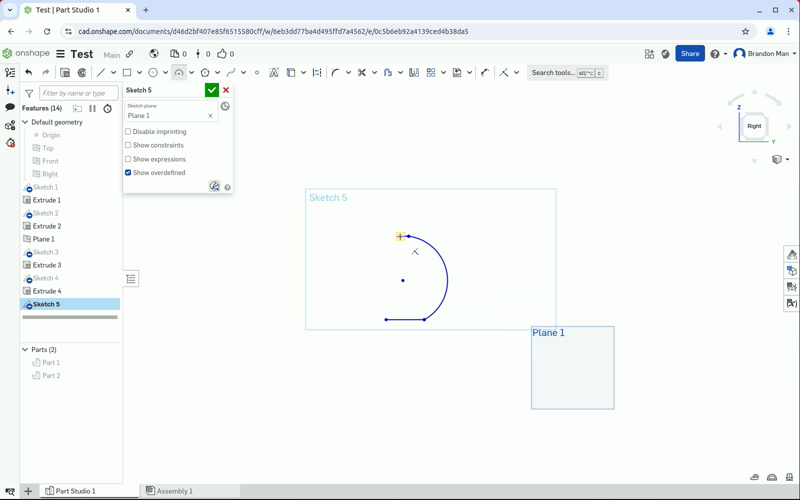
scroll(6)
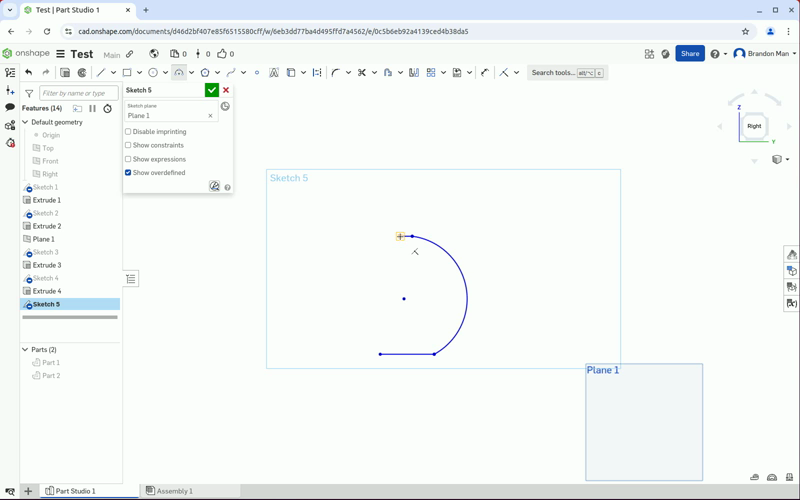
scroll(6)
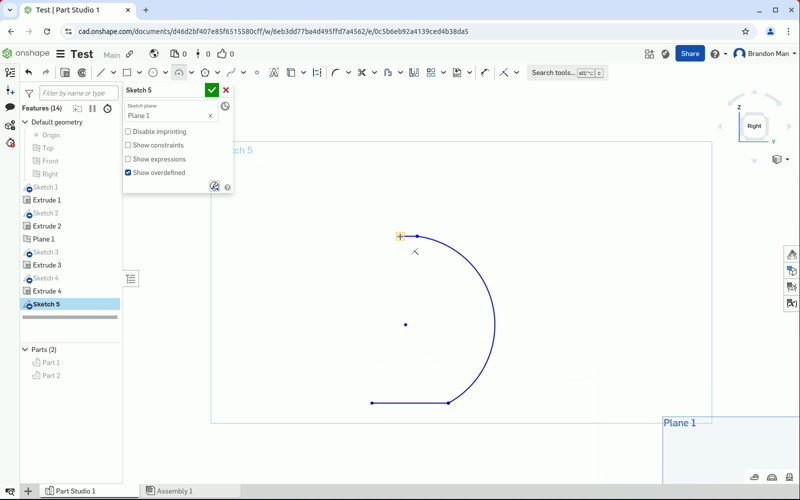
scroll(6)
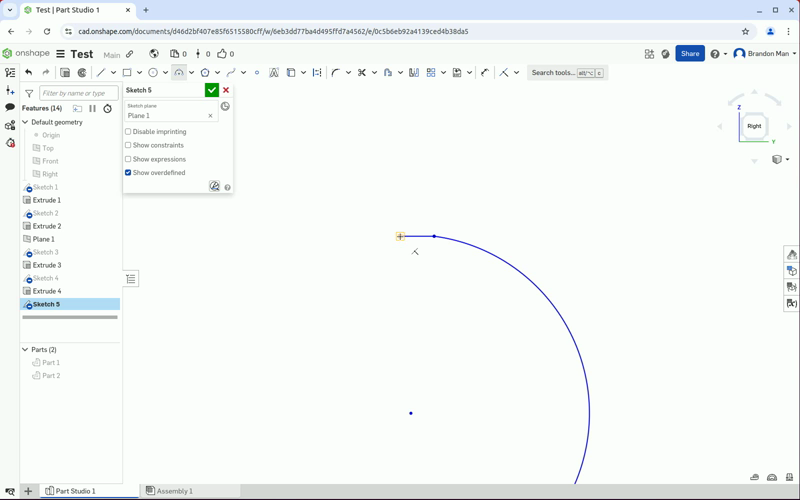
click(400, 236)
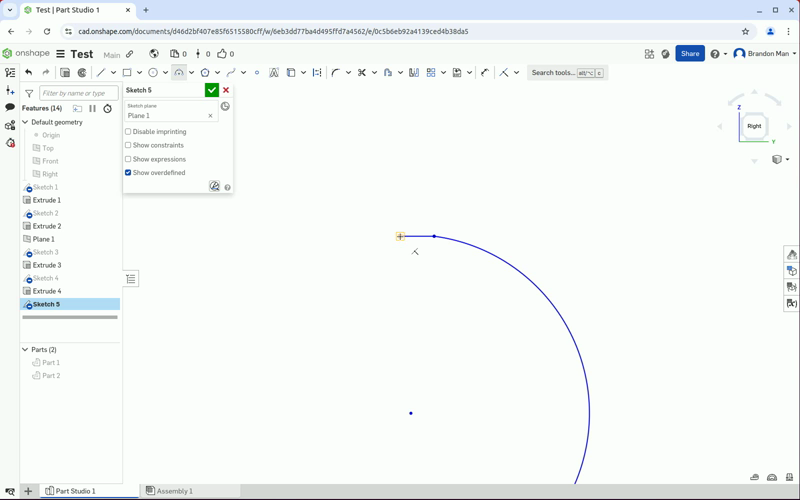
scroll(-6)
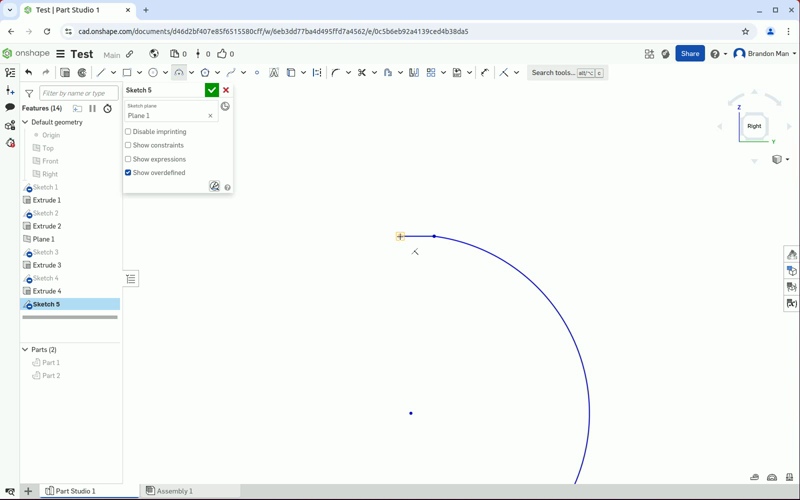
scroll(-6)
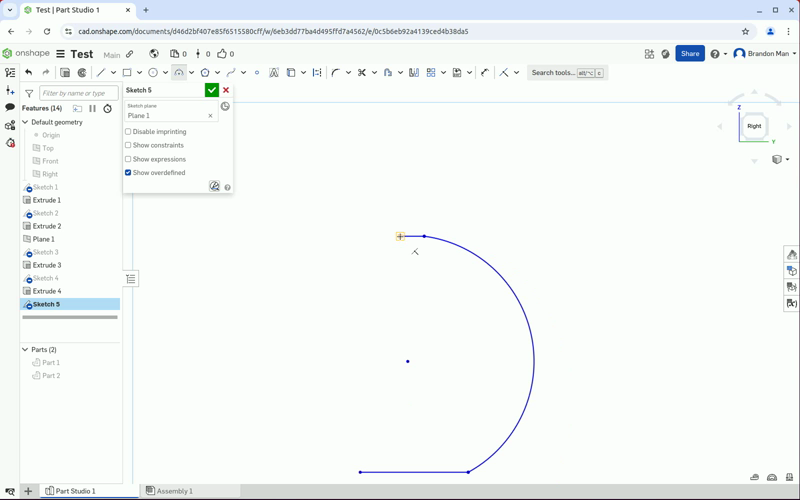
scroll(-6)
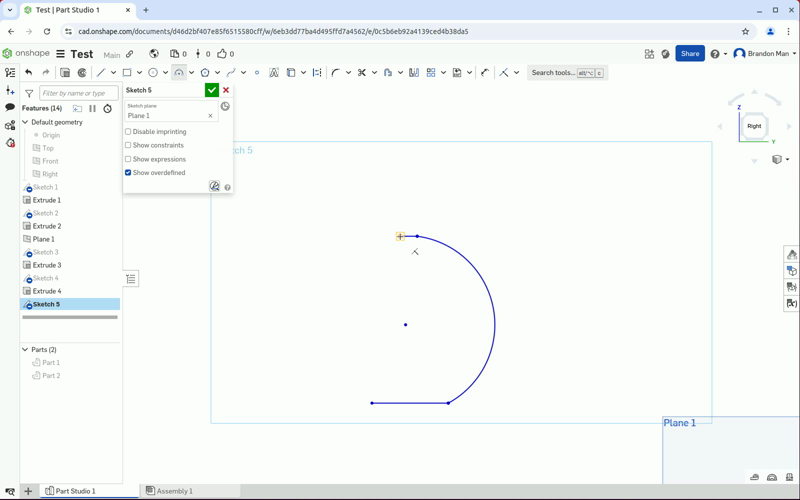
scroll(-6)
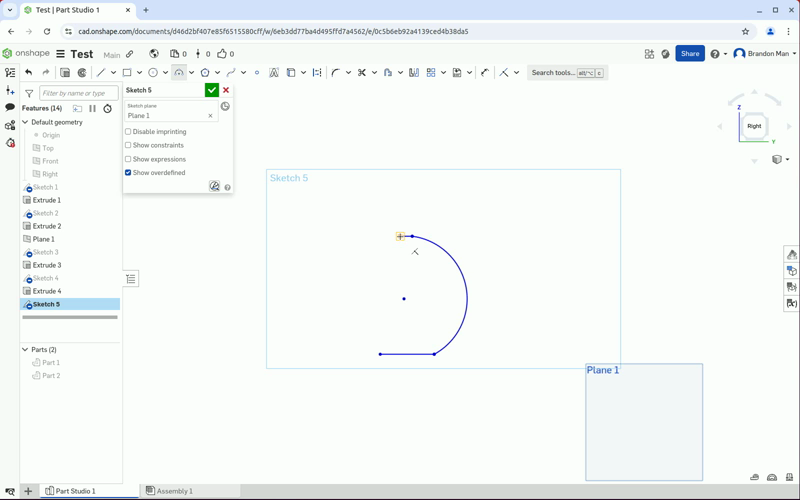
scroll(-6)
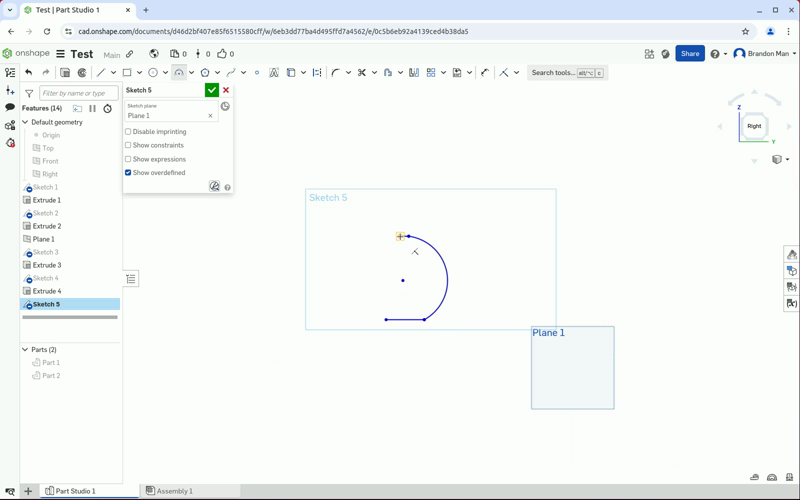
scroll(-6)
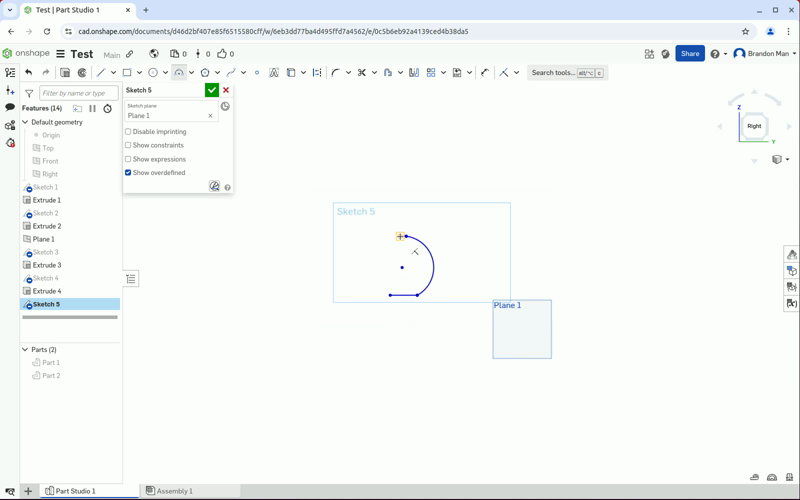
scroll(-6)
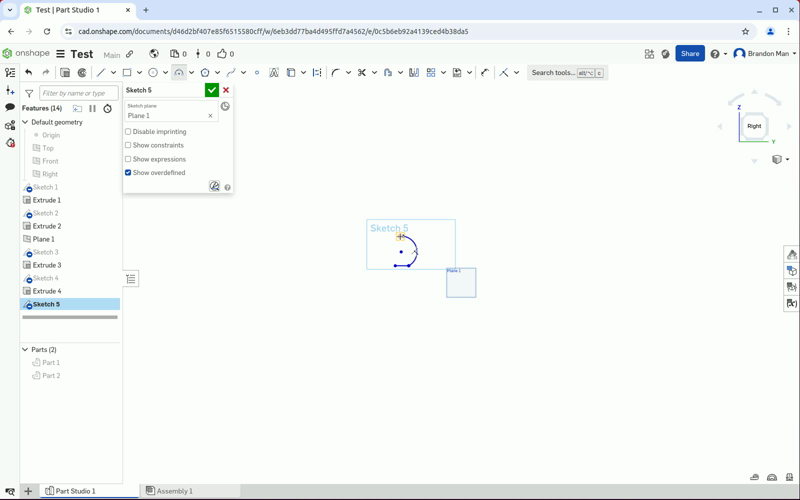
mouse_move(395, 265)
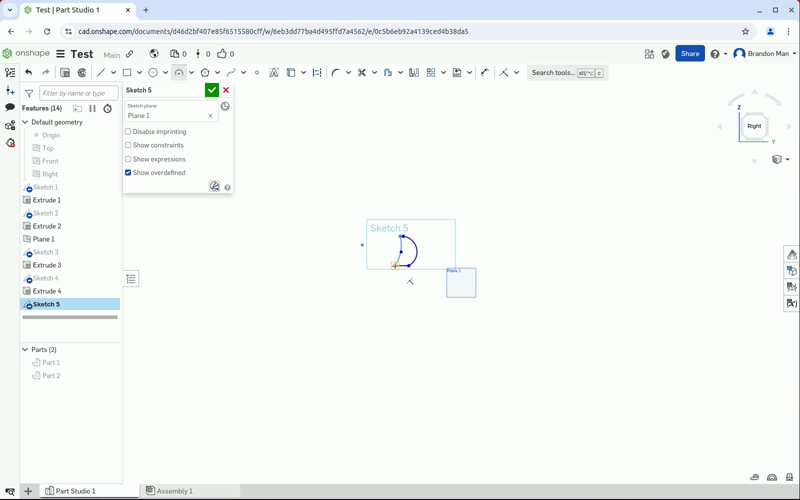
click(395, 265)
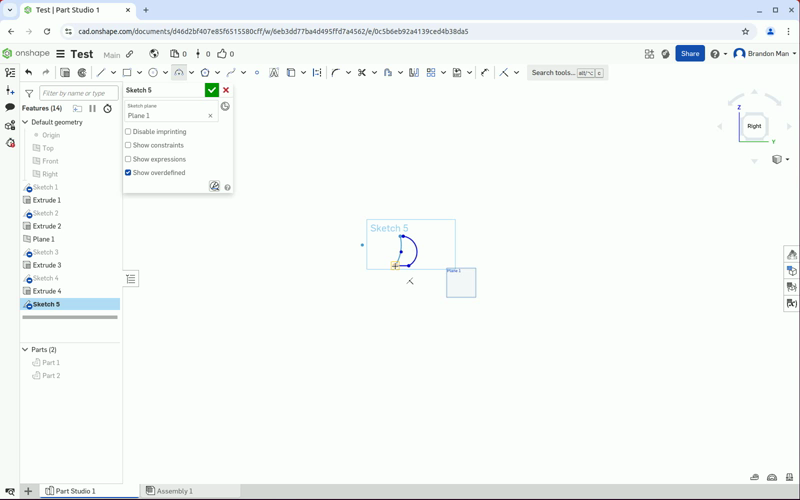
key_down(shift)
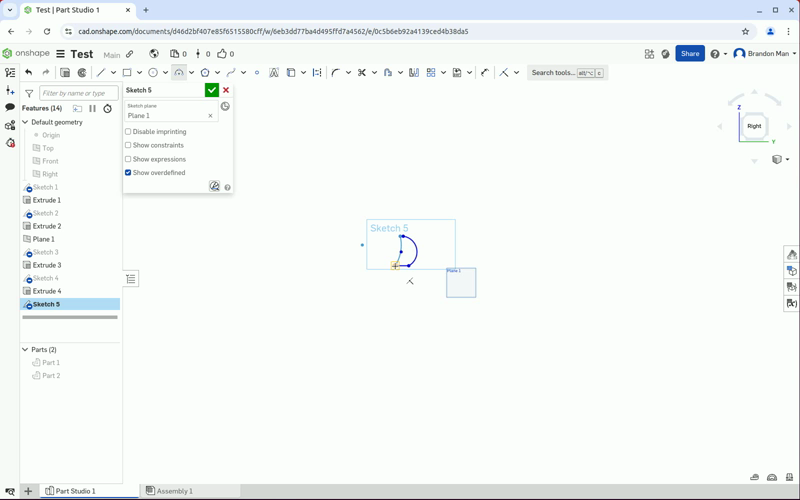
mouse_move(386, 249)
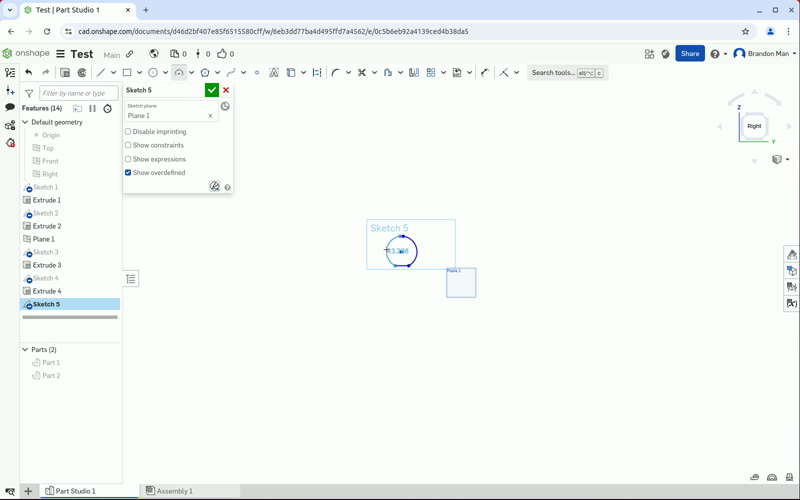
click(386, 249)
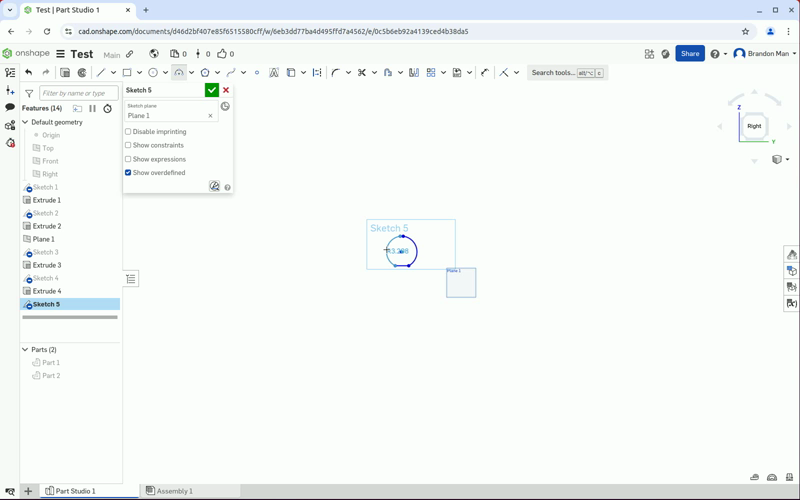
key_up(shift)
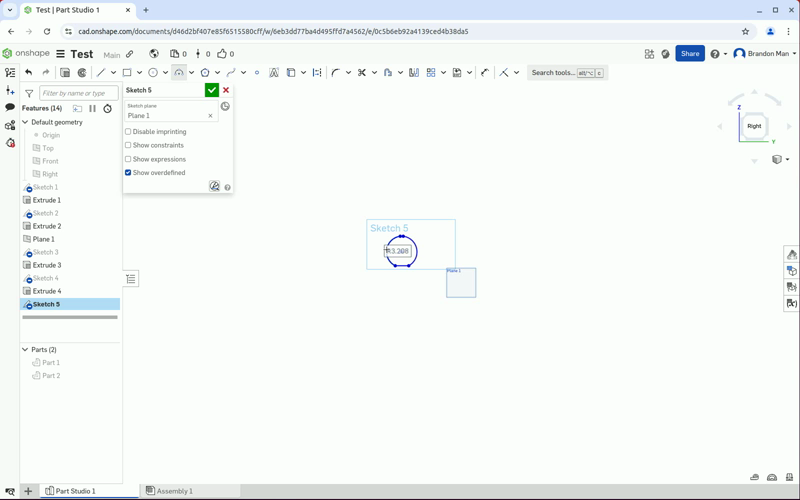
key(esc)
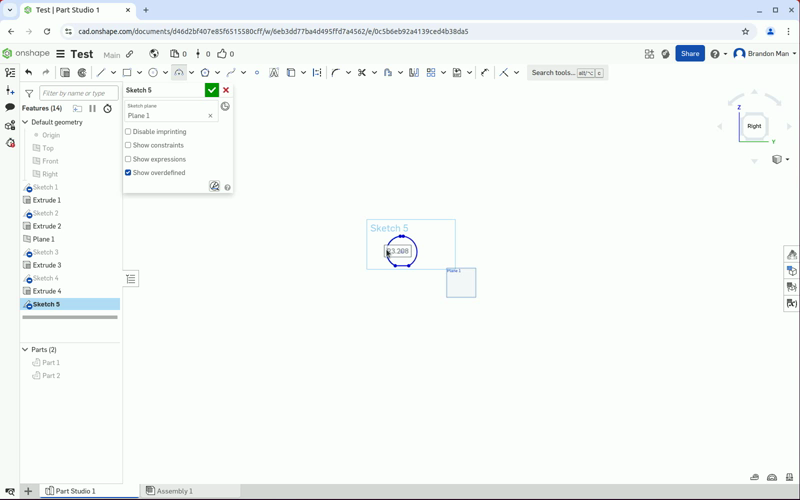
mouse_move(411, 253)
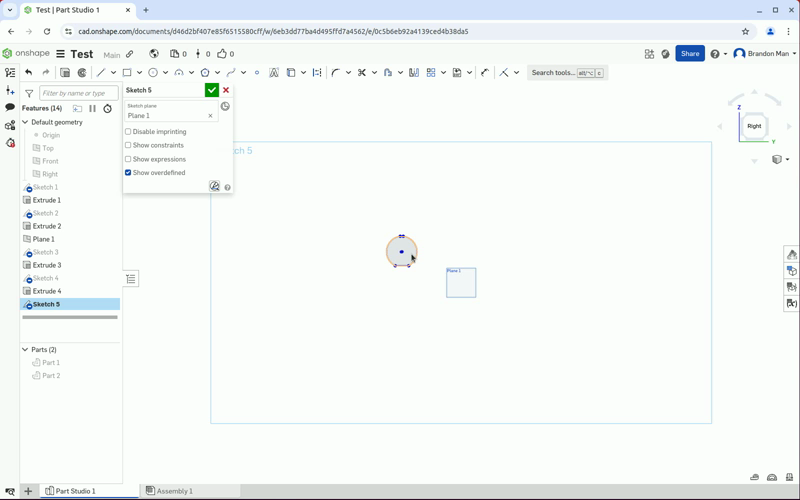
scroll(6)
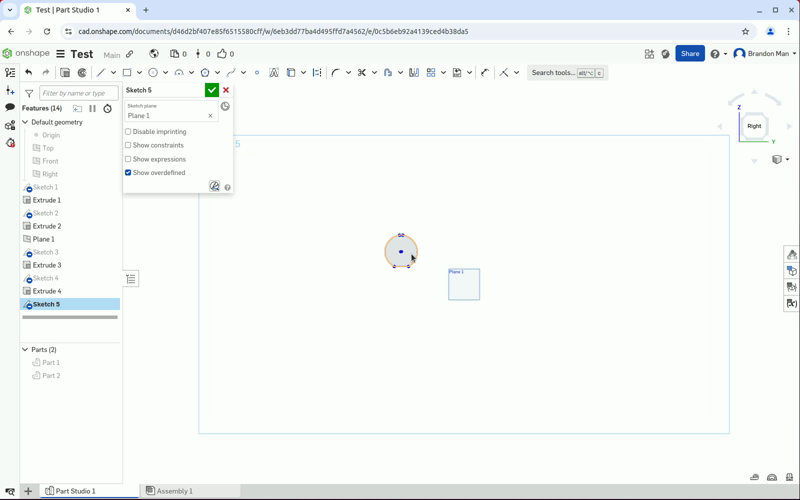
scroll(6)
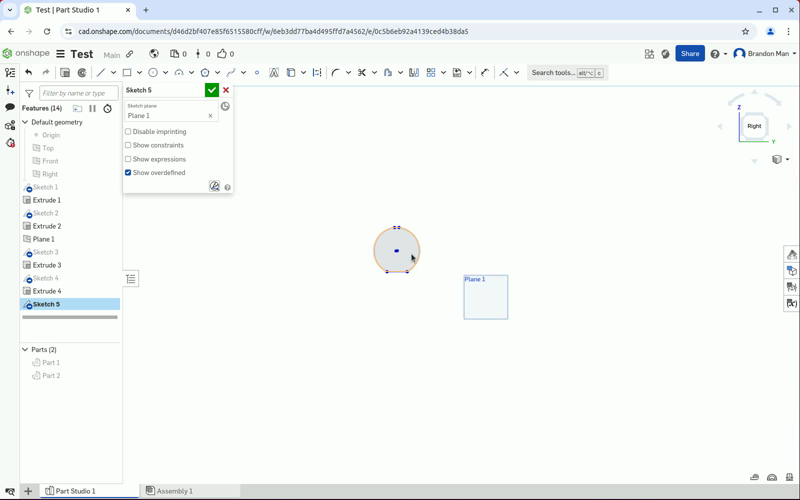
scroll(6)
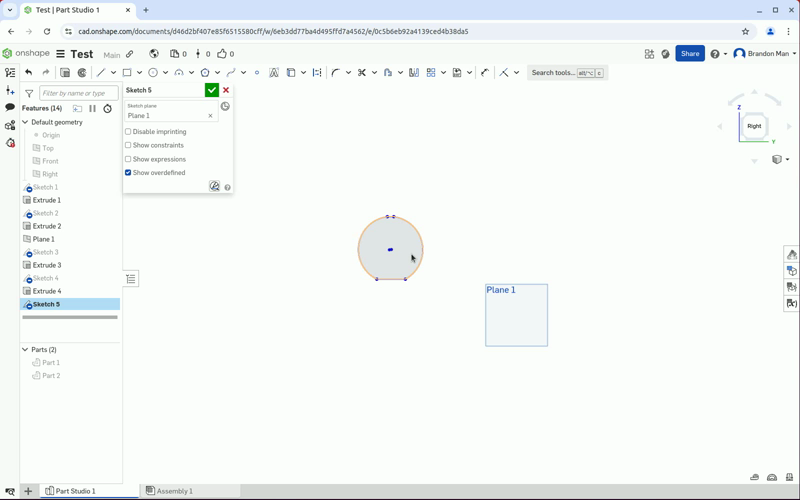
scroll(6)
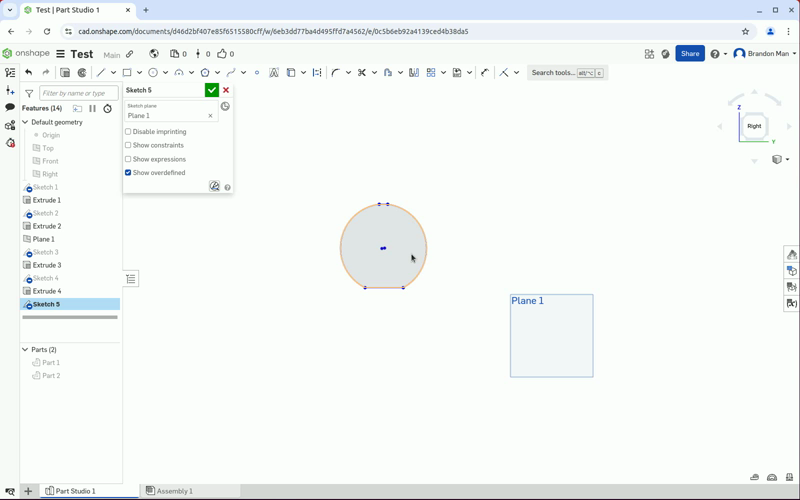
scroll(6)
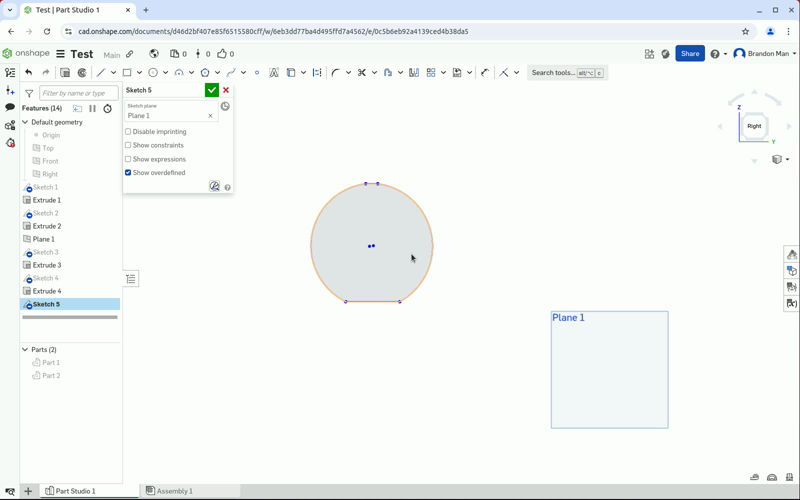
scroll(6)
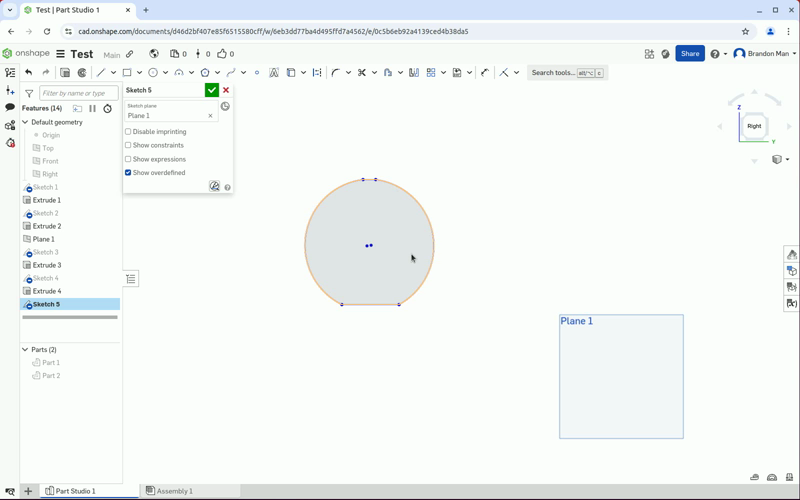
scroll(6)
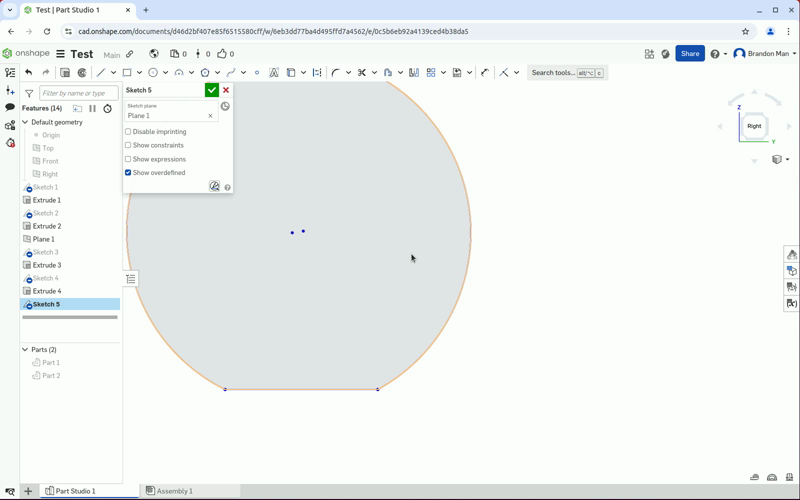
click(411, 253)
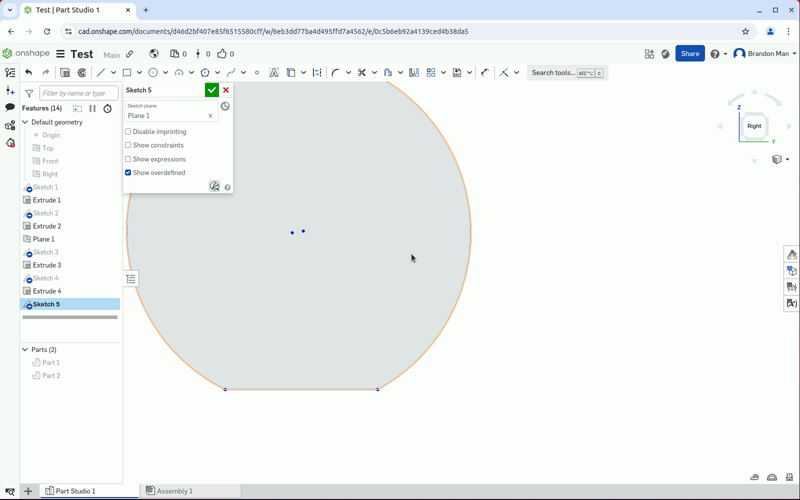
scroll(-6)
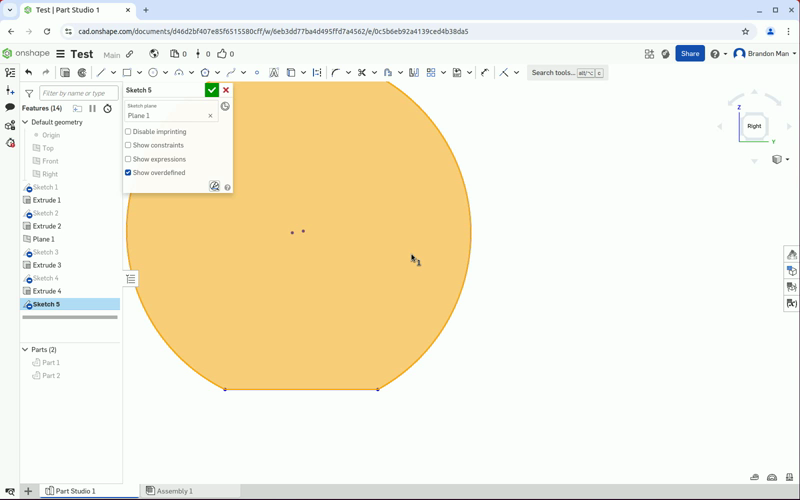
scroll(-6)
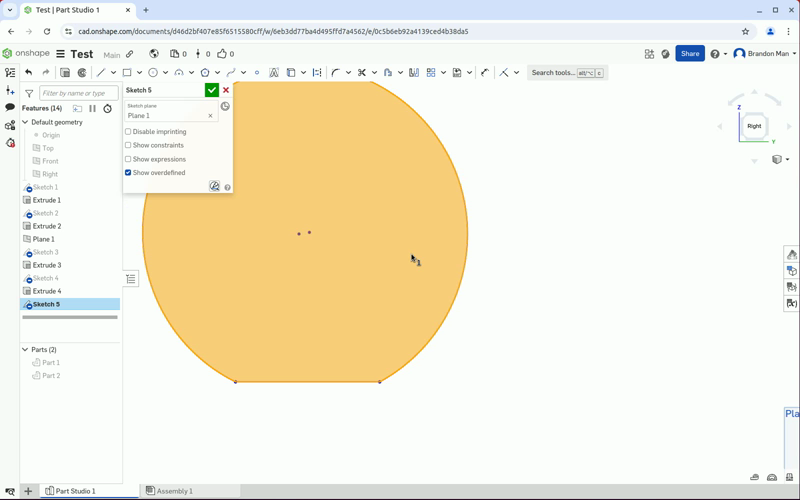
scroll(-6)
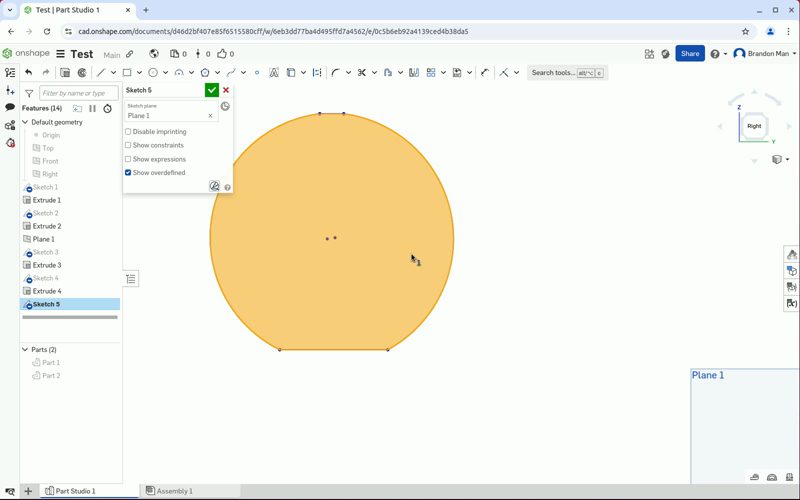
scroll(-6)
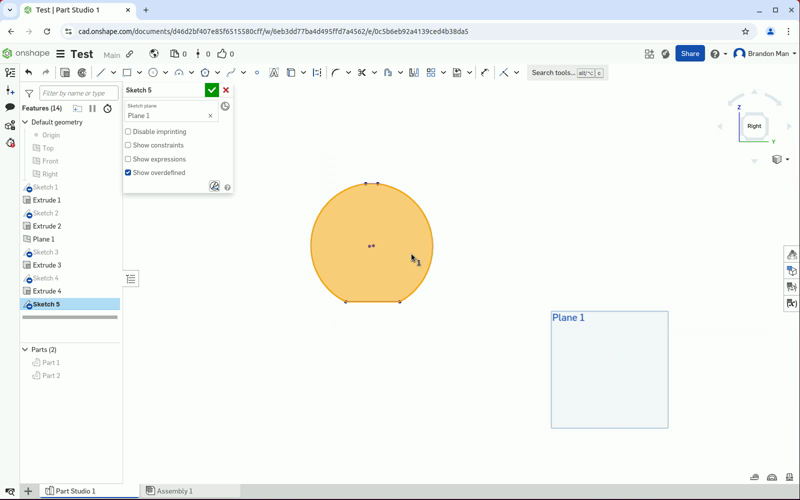
scroll(-6)
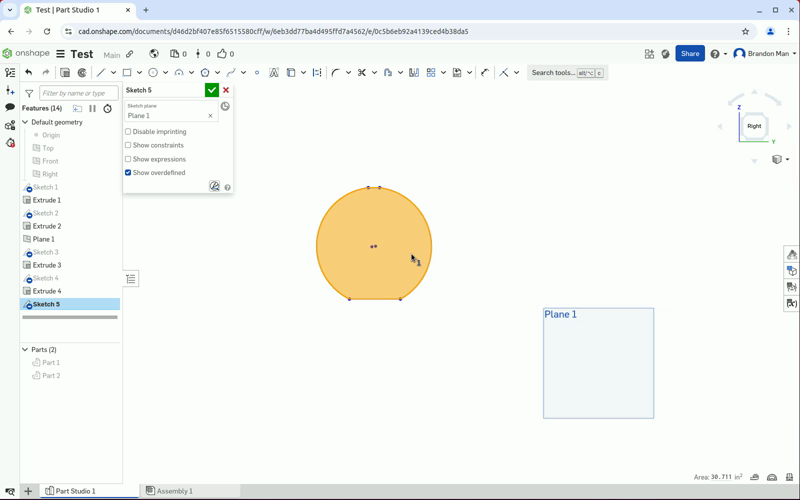
scroll(-6)
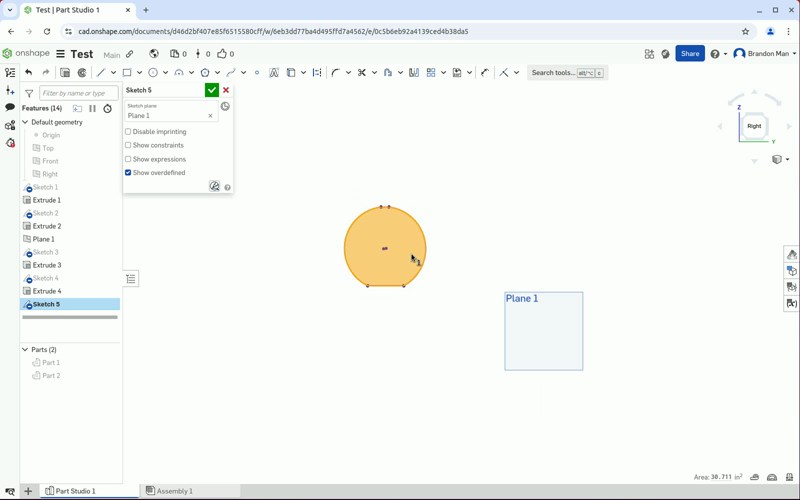
scroll(-6)
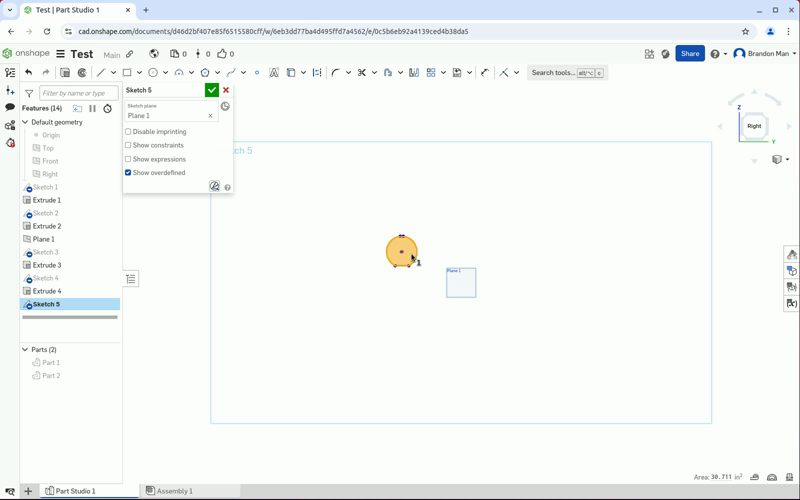
mouse_move(73, 352)
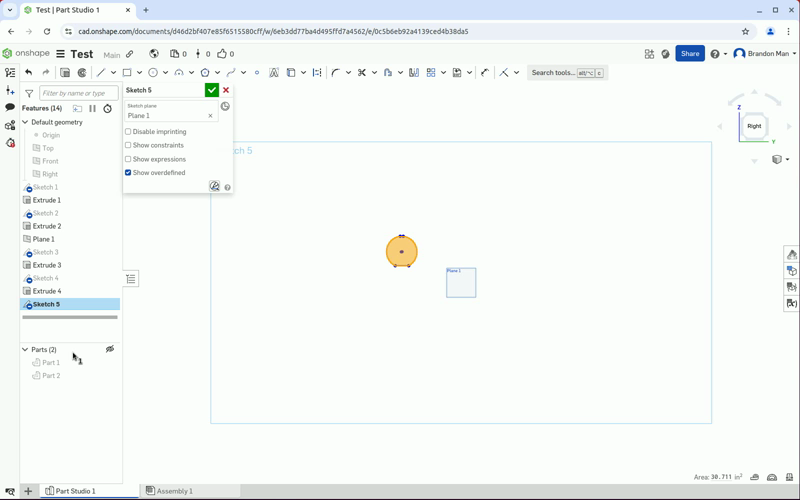
key(shift+y)
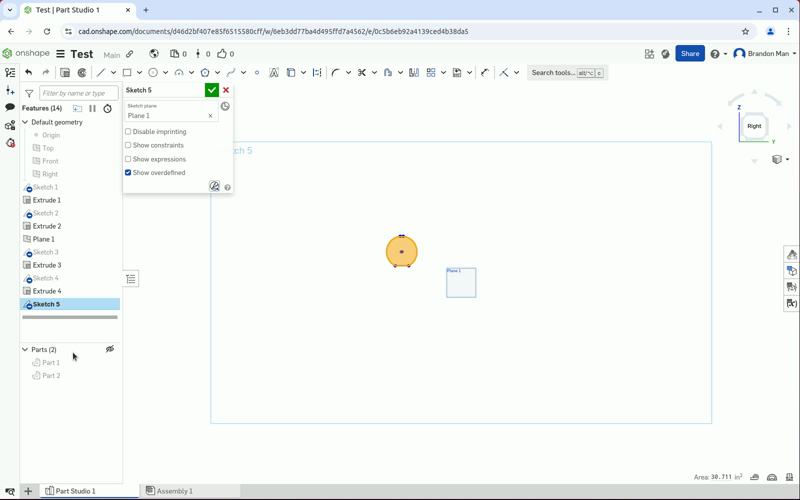
key(shift+e)
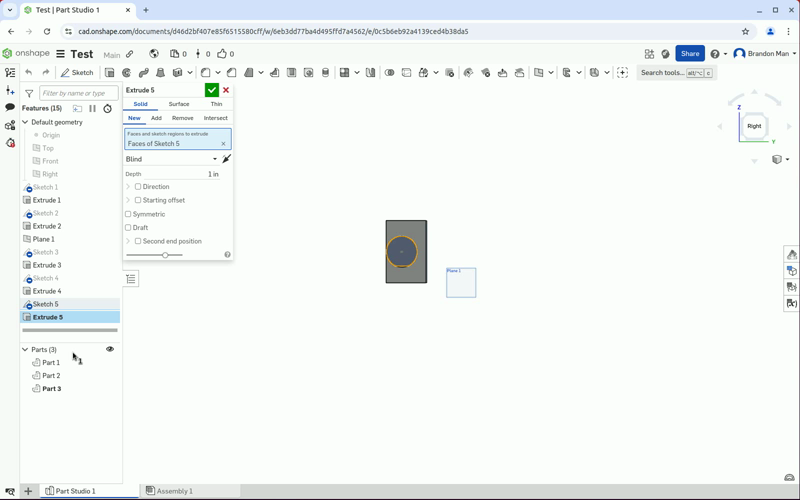
mouse_move(143, 106)
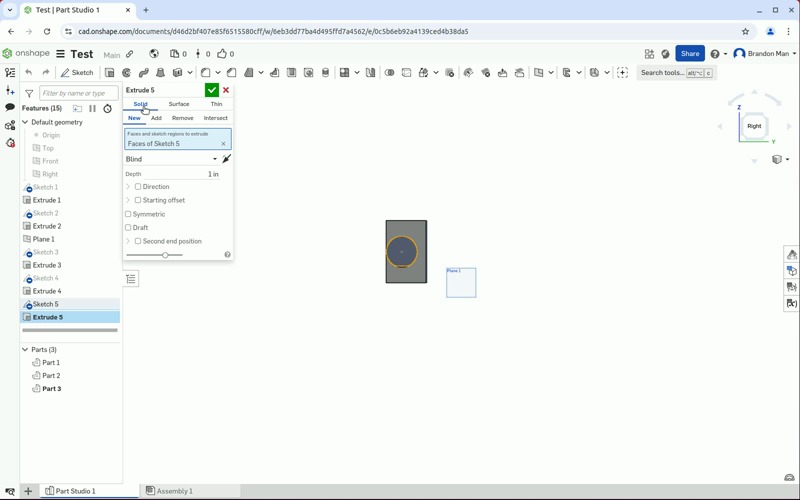
click(143, 106)
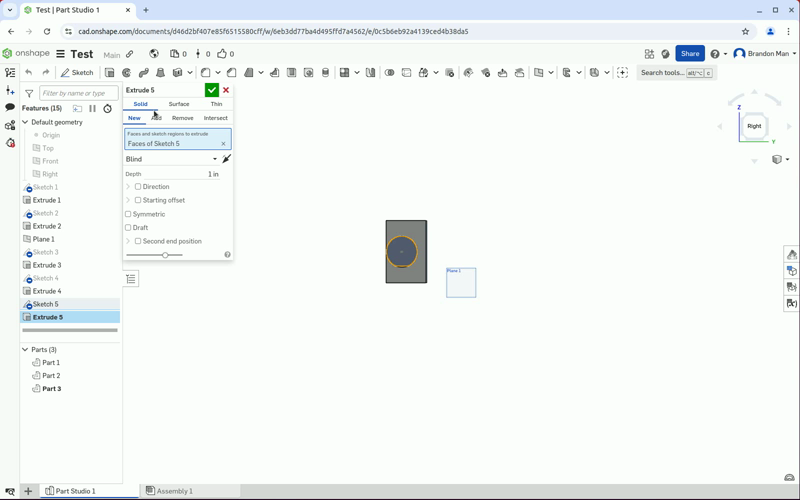
mouse_move(186, 120)
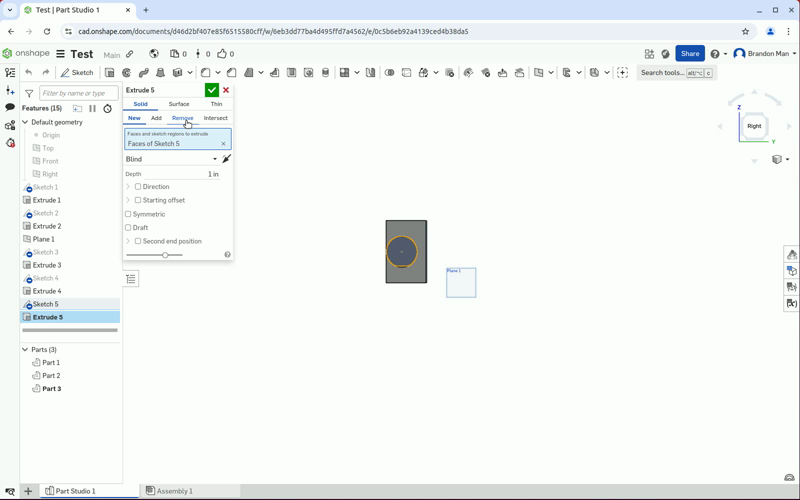
click(186, 120)
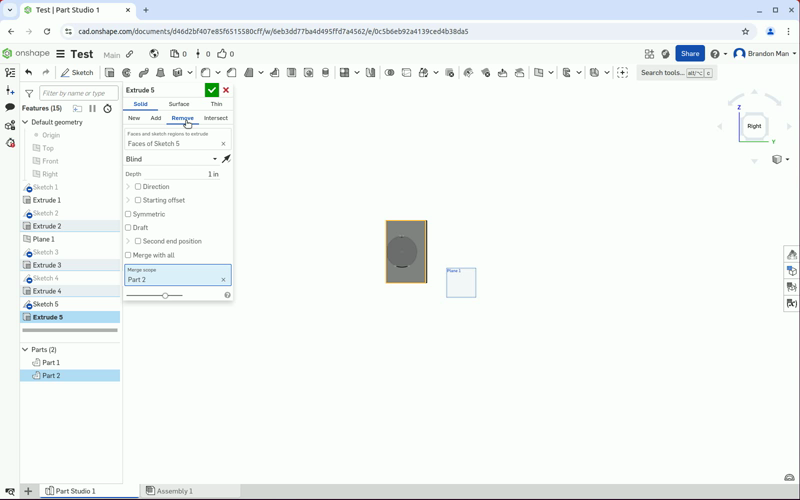
key(tab, 4)
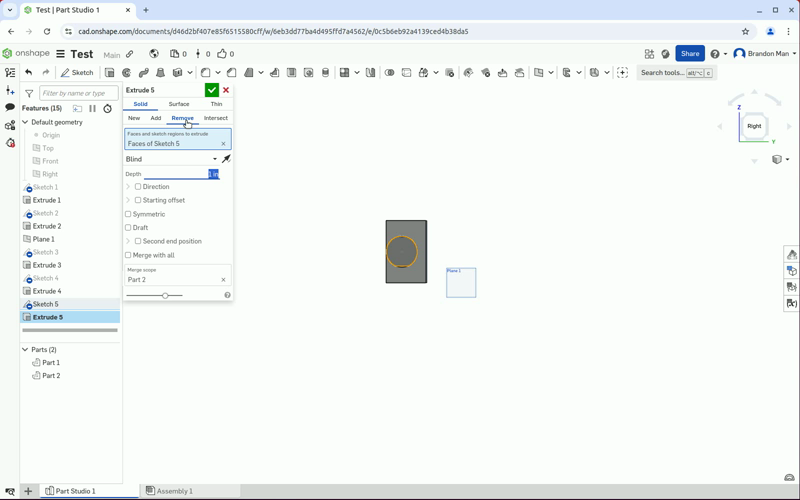
text(8.425)
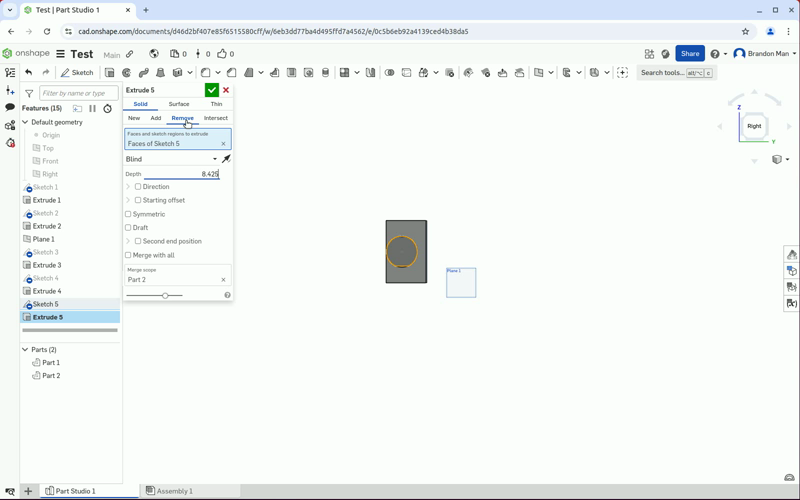
key(tab, 6)
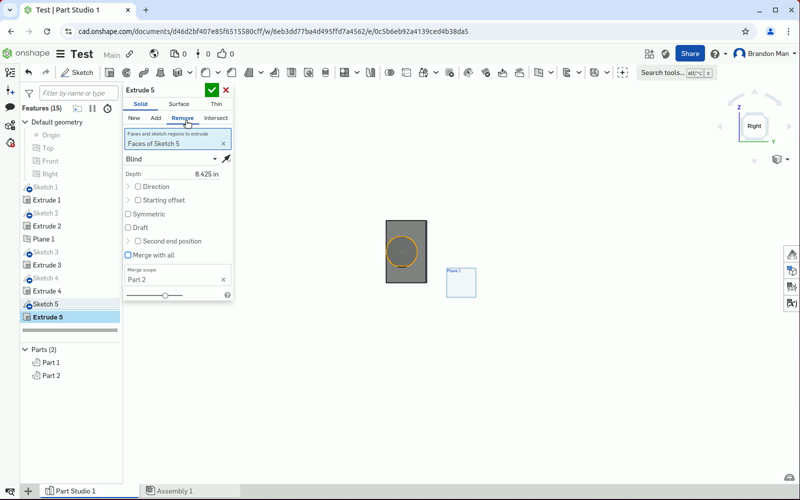
key(space)
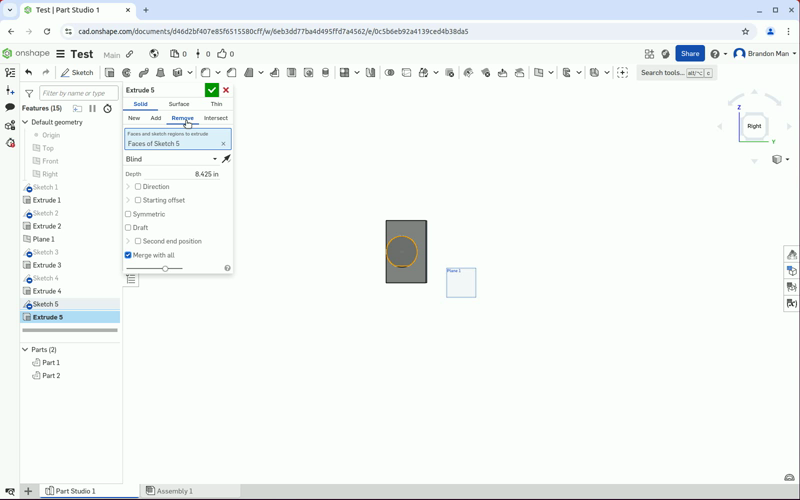
key(enter)
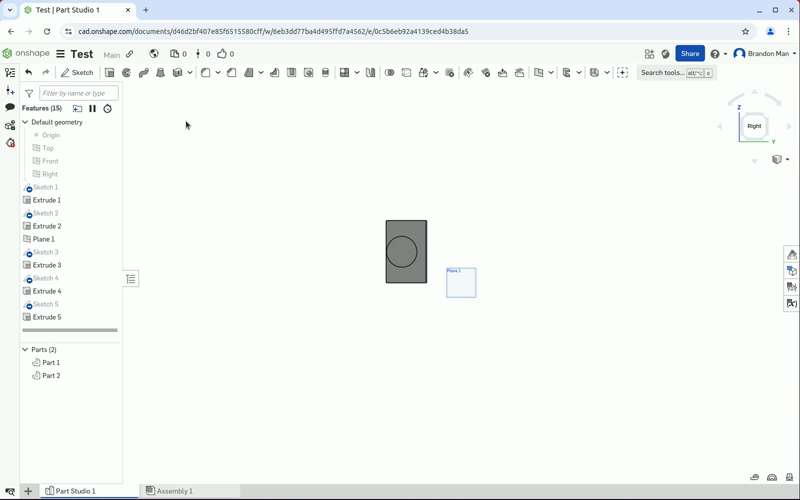
key(shift+h)
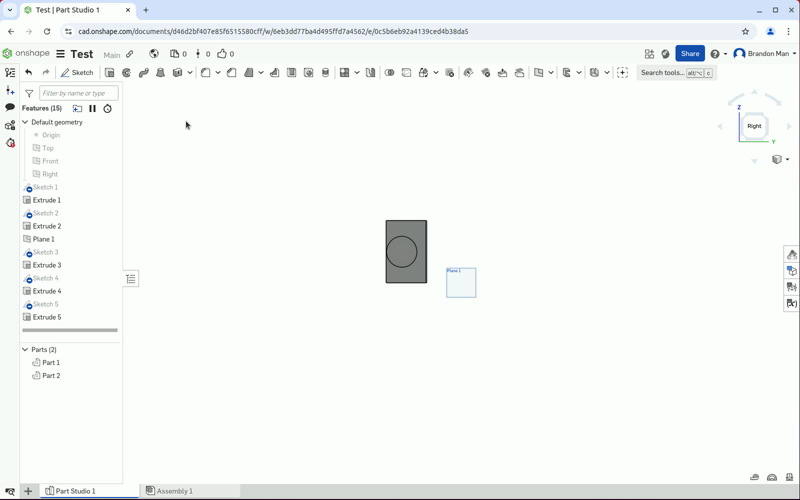
key(shift+h)
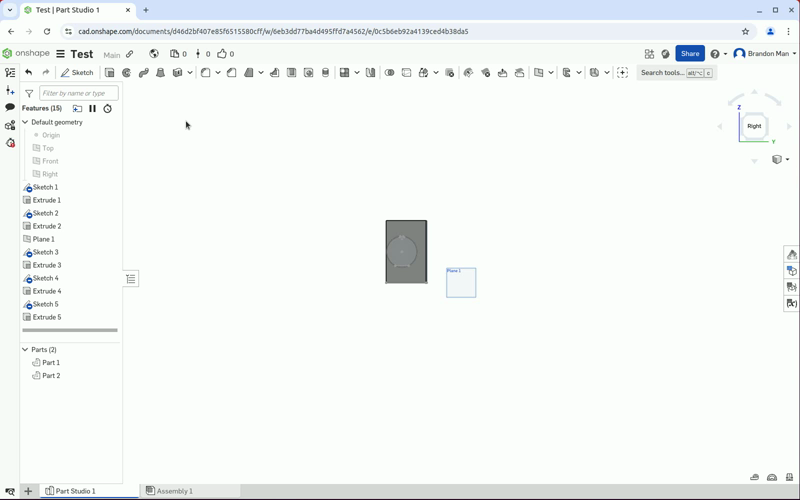
key(shift+7)
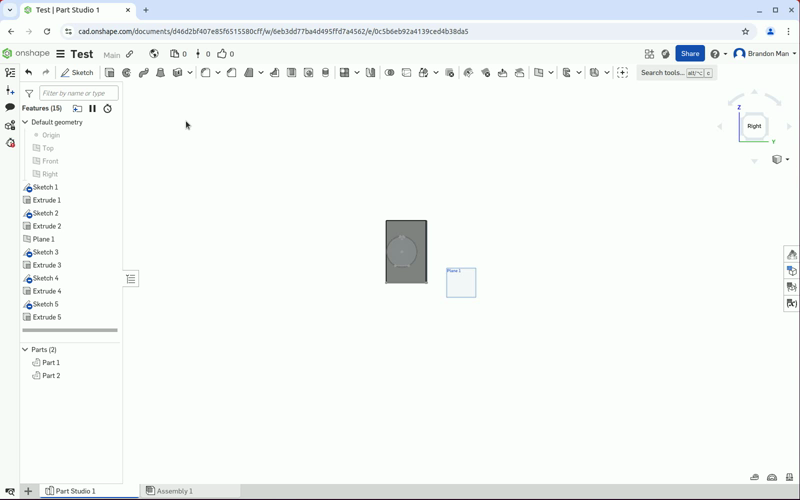
key(right, 2)
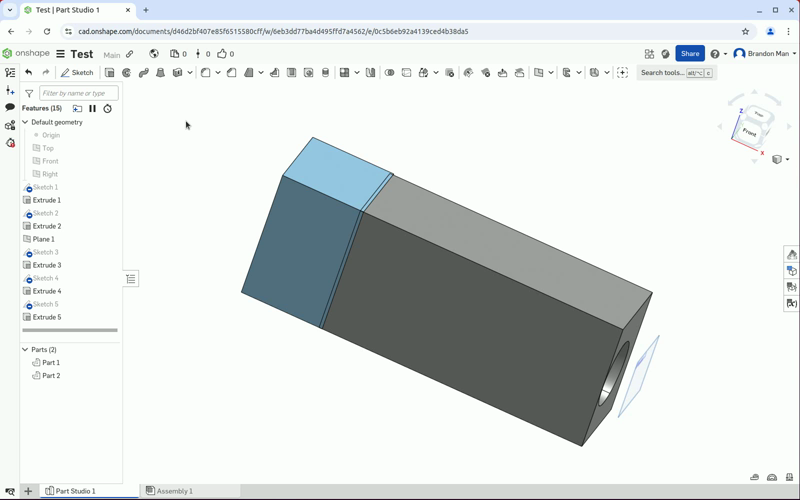
key(down, 2)
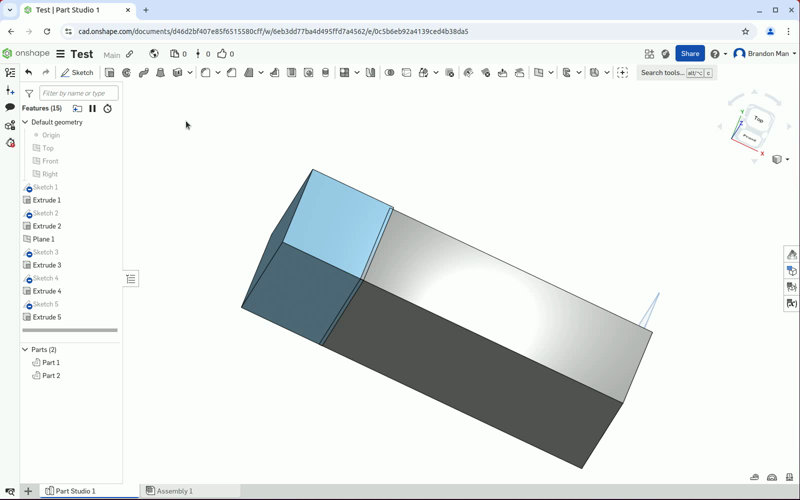
key(up, 2)
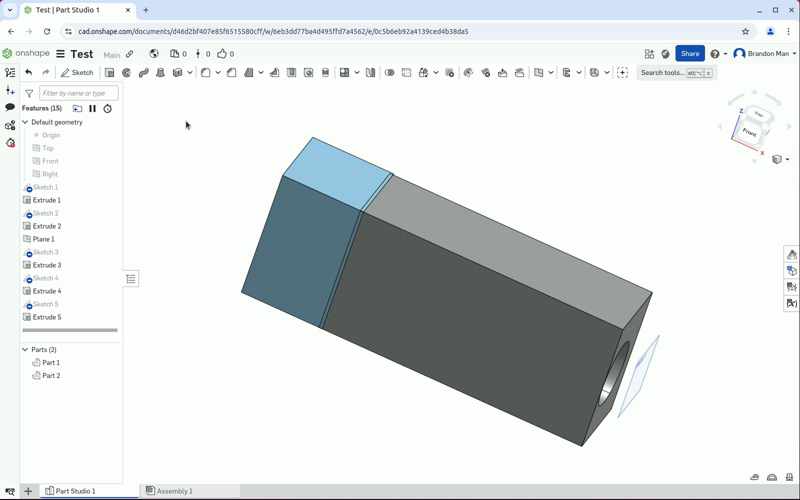
key(left, 2)
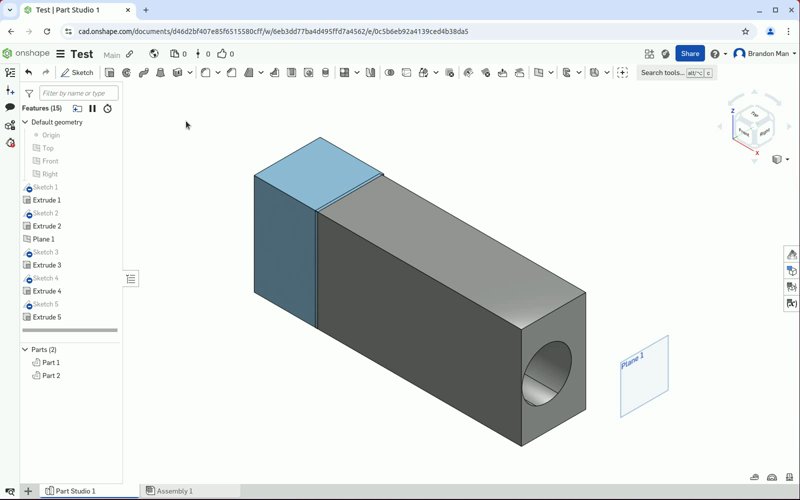
mouse_move(73, 189)
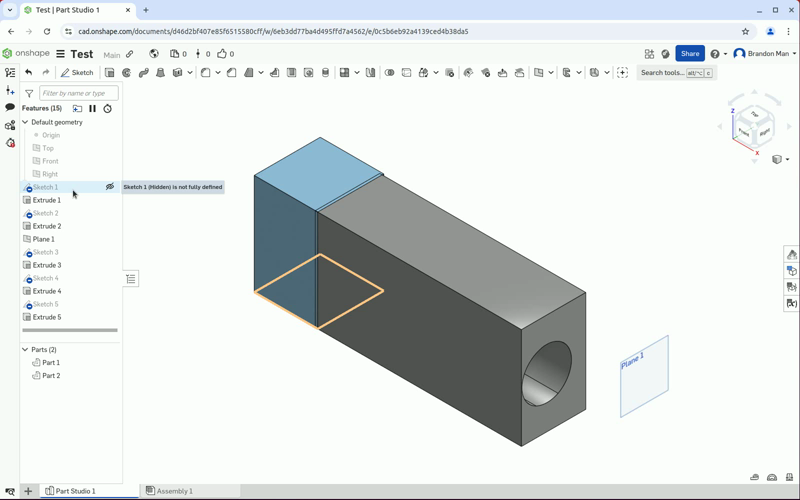
click(73, 189)